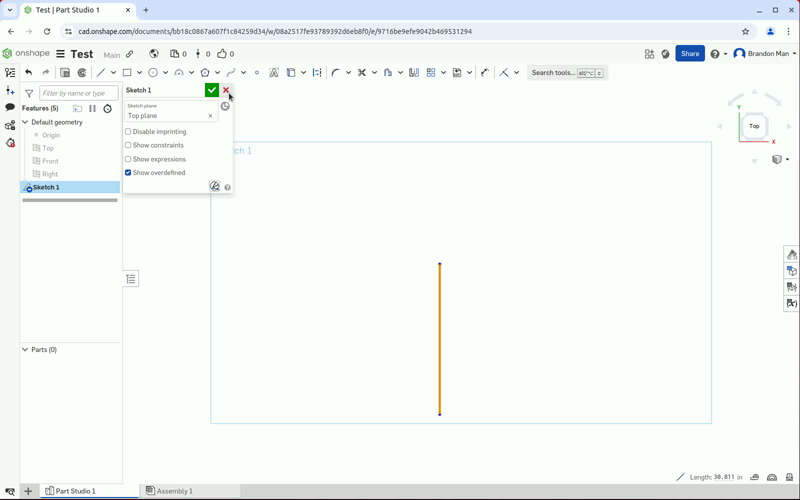
key(shift+h)
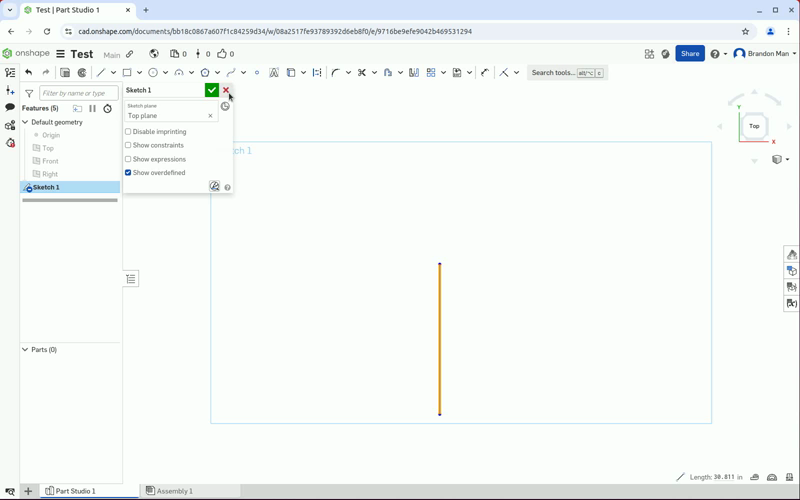
key(shift+s)
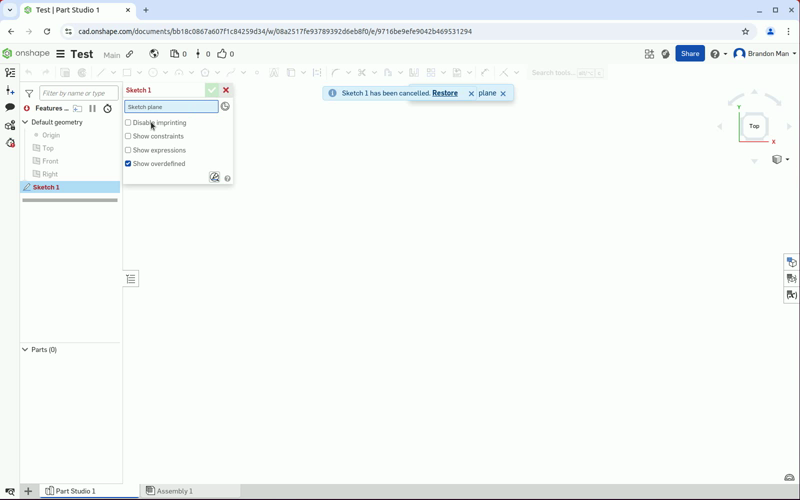
mouse_move(73, 150)
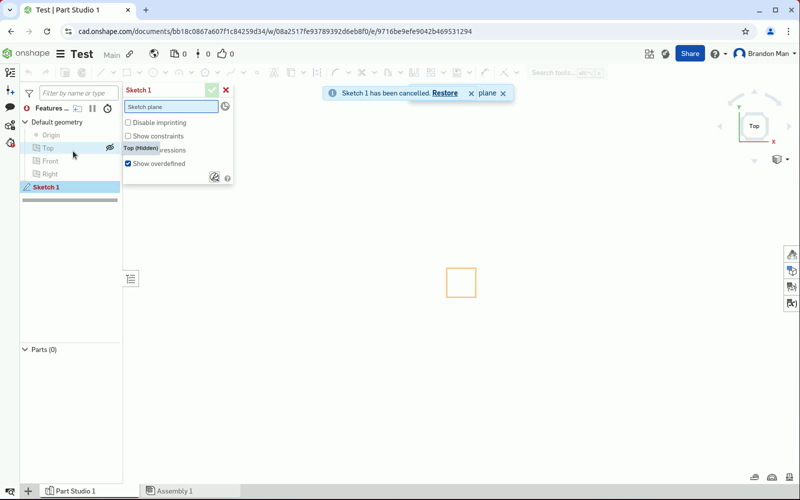
click(73, 150)
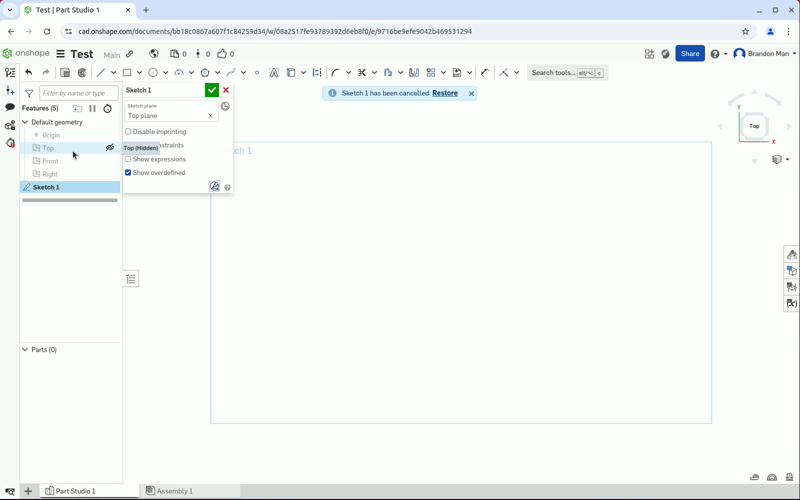
mouse_move(73, 352)
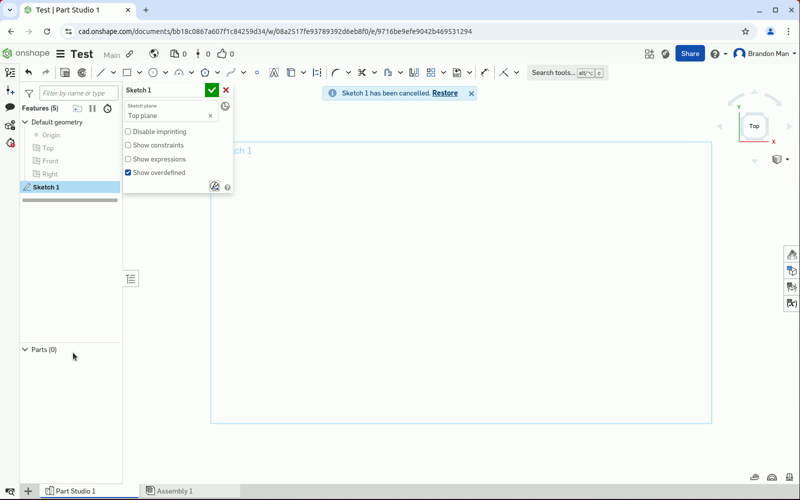
key(y)
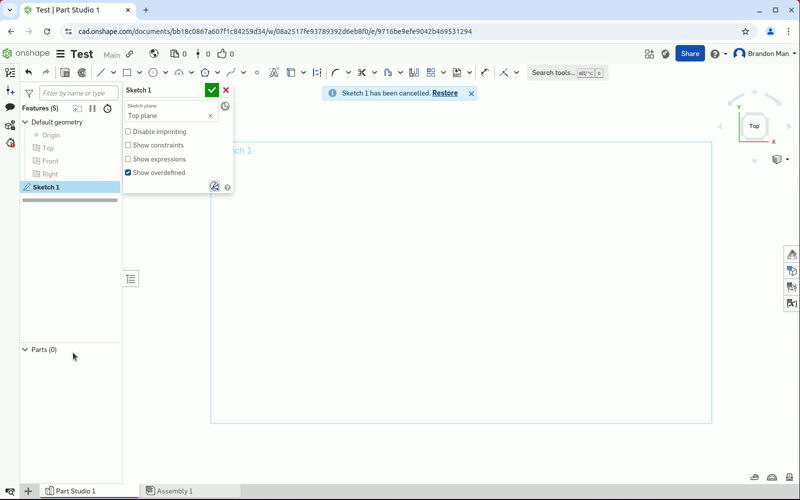
key(l)
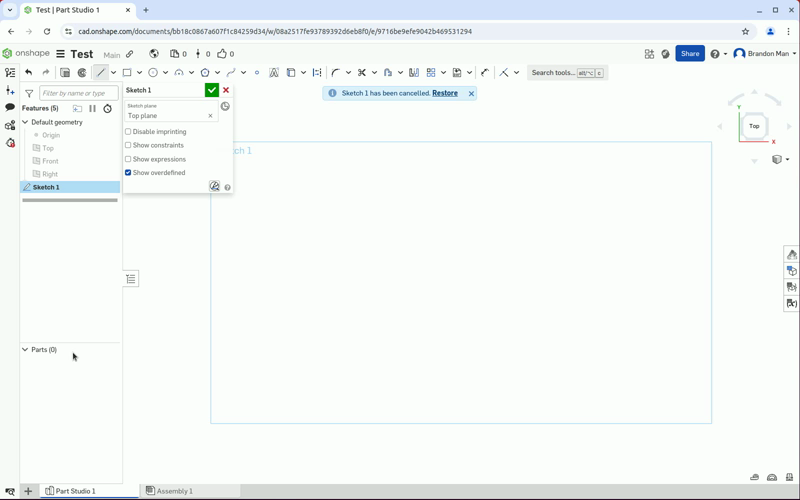
key_down(shift)
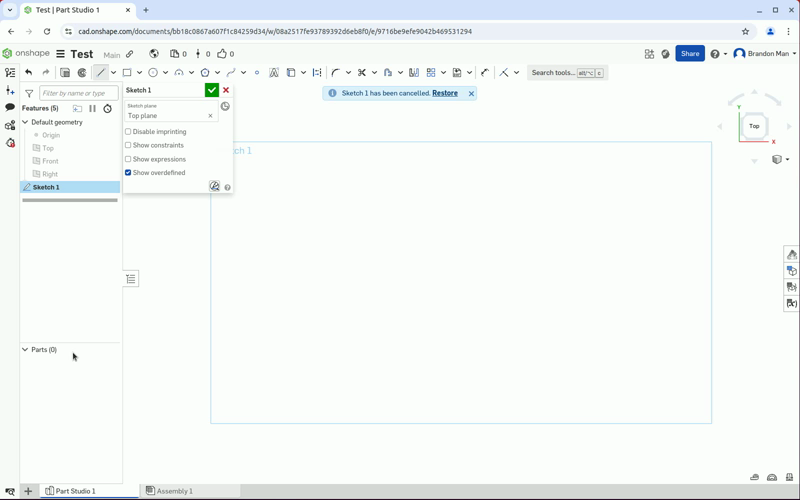
mouse_move(351, 335)
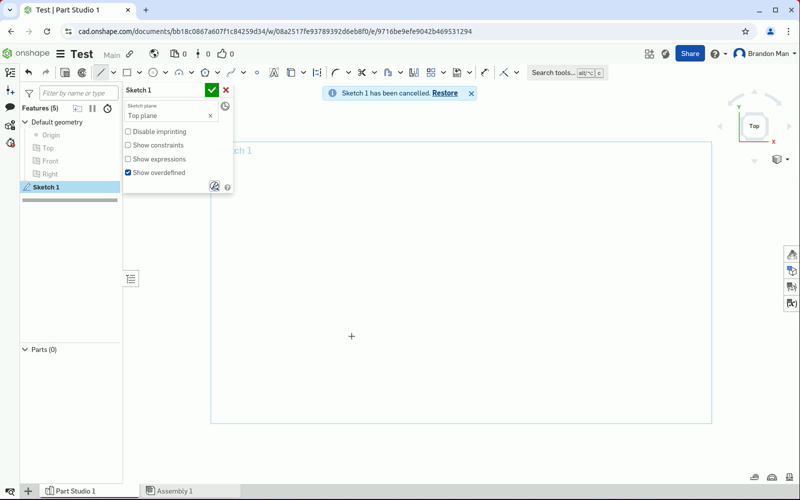
click(351, 335)
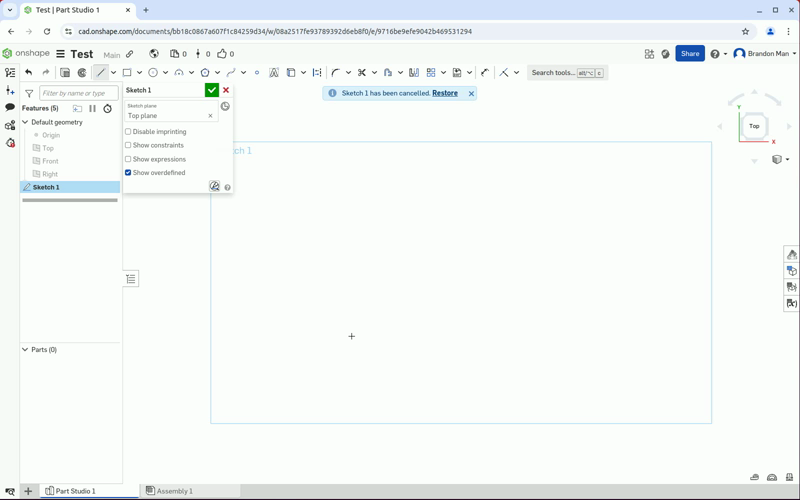
key_up(shift)
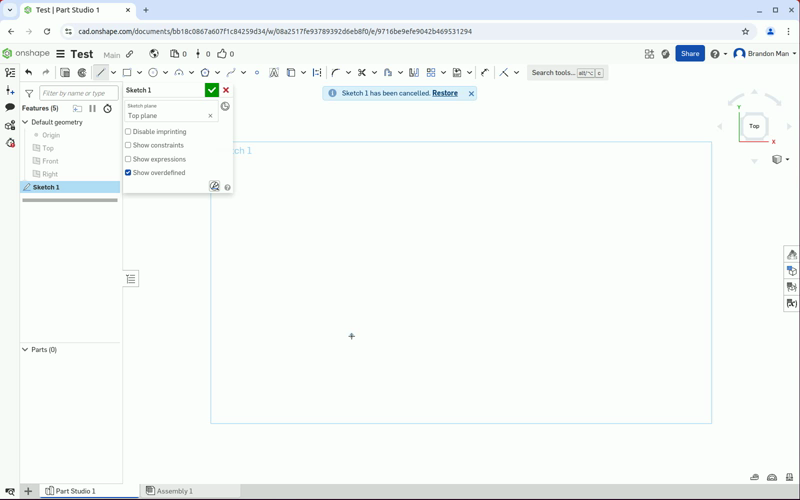
key_down(shift)
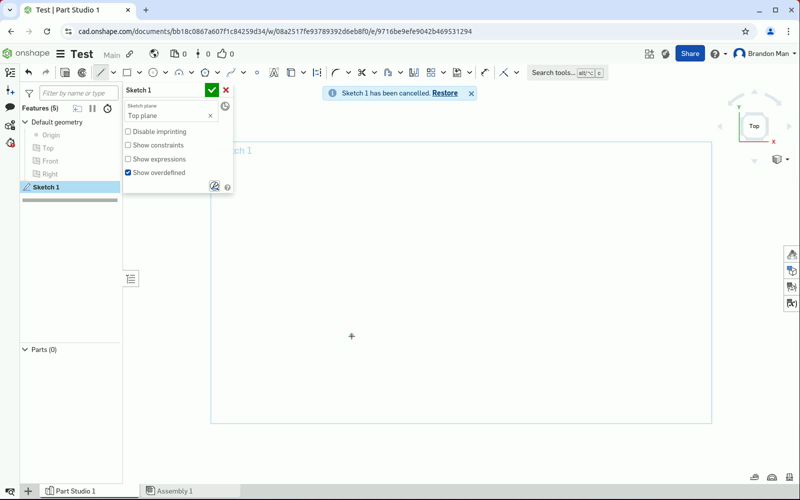
mouse_move(569, 335)
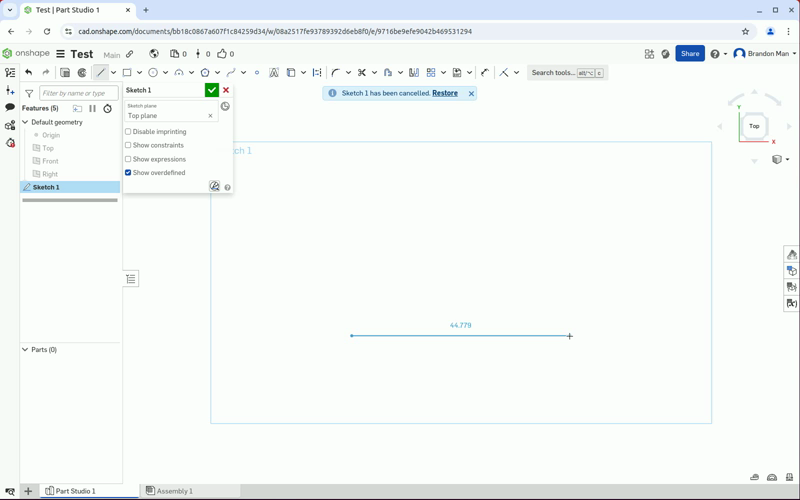
click(569, 335)
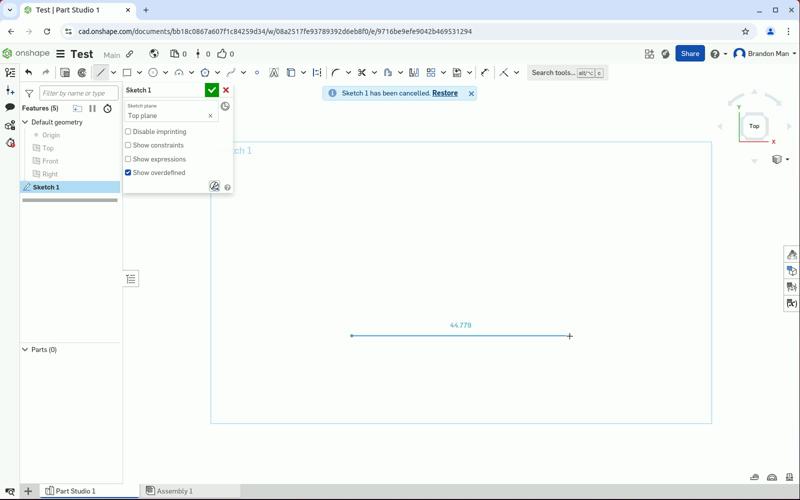
key_up(shift)
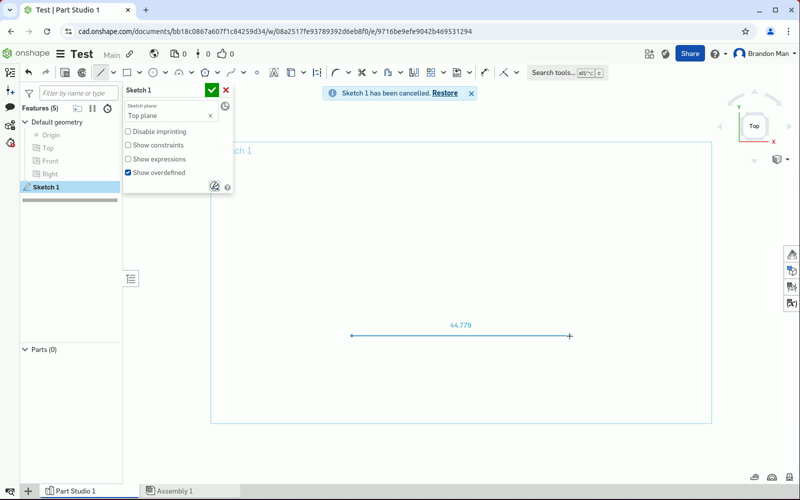
key_down(shift)
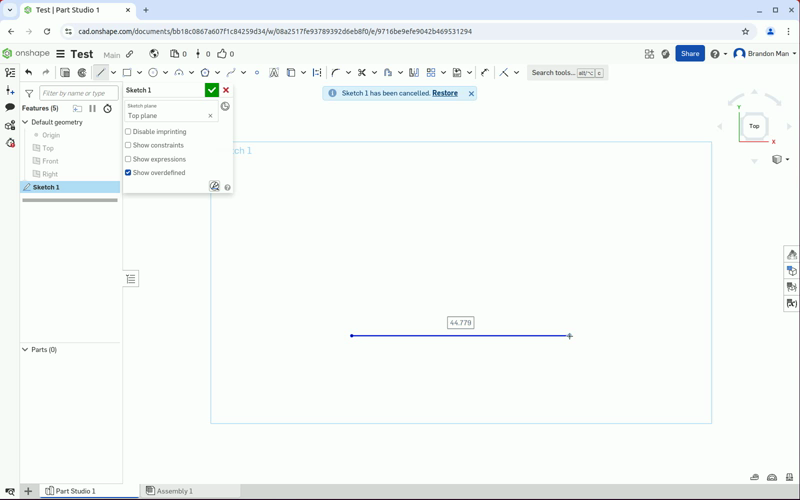
mouse_move(569, 230)
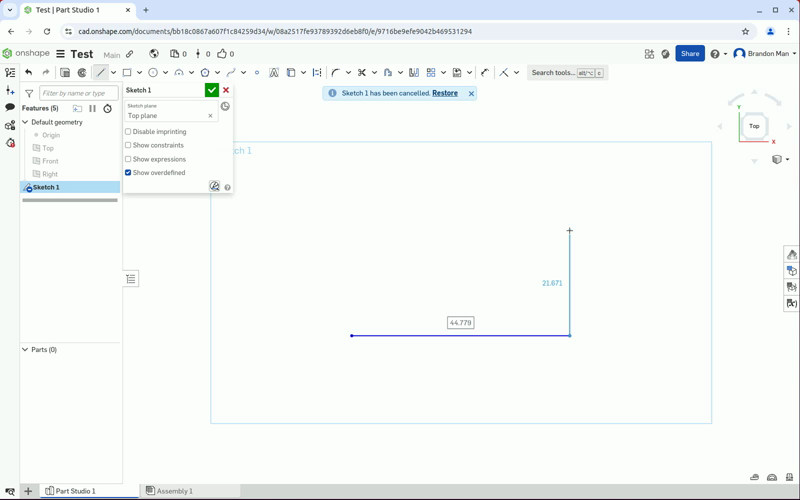
click(569, 230)
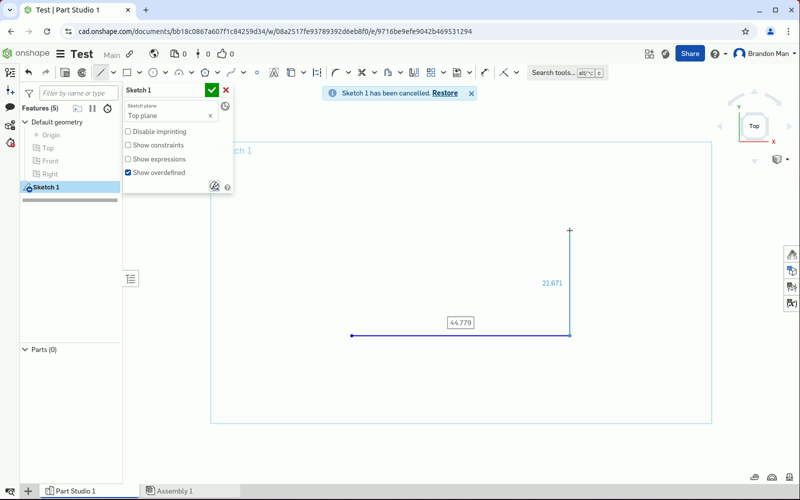
key_up(shift)
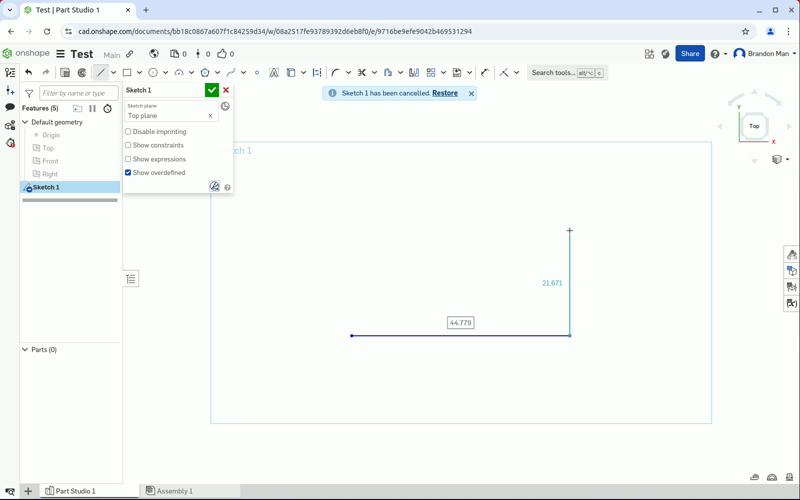
key_down(shift)
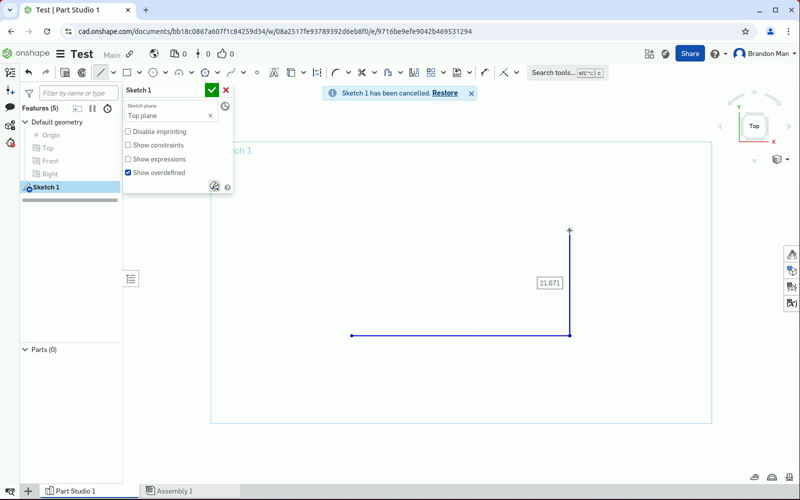
mouse_move(351, 230)
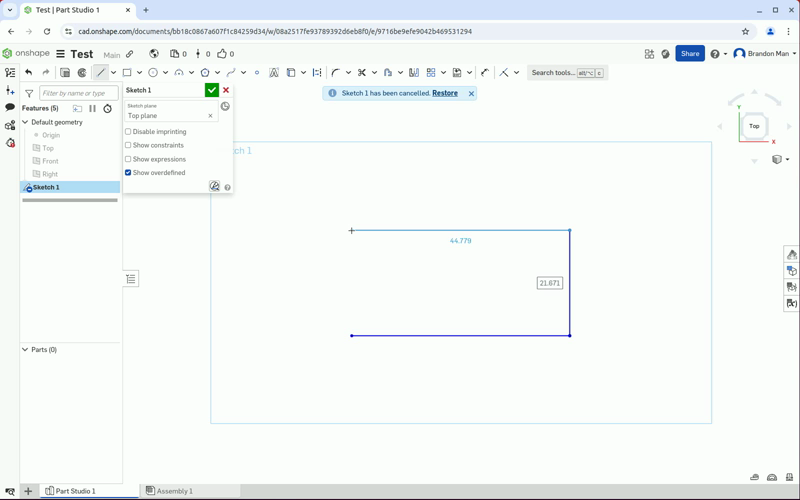
click(351, 230)
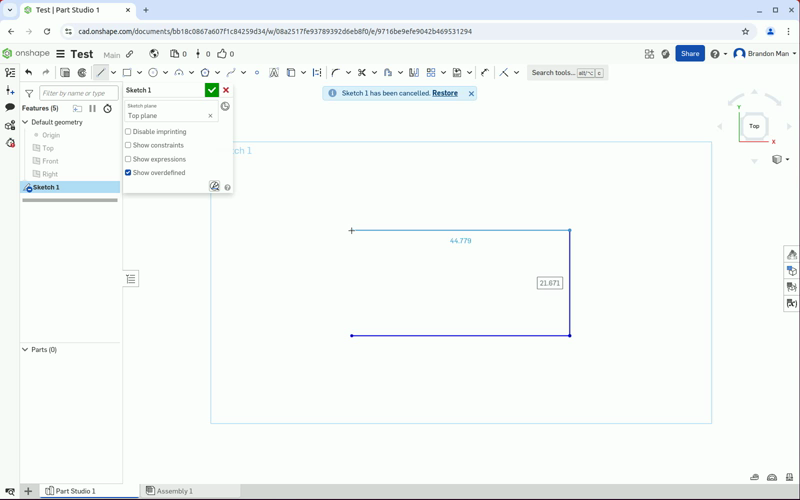
key_up(shift)
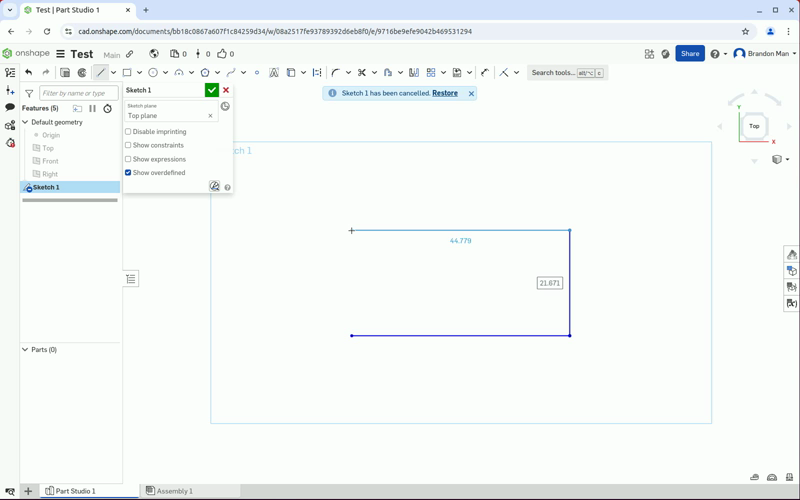
key_down(shift)
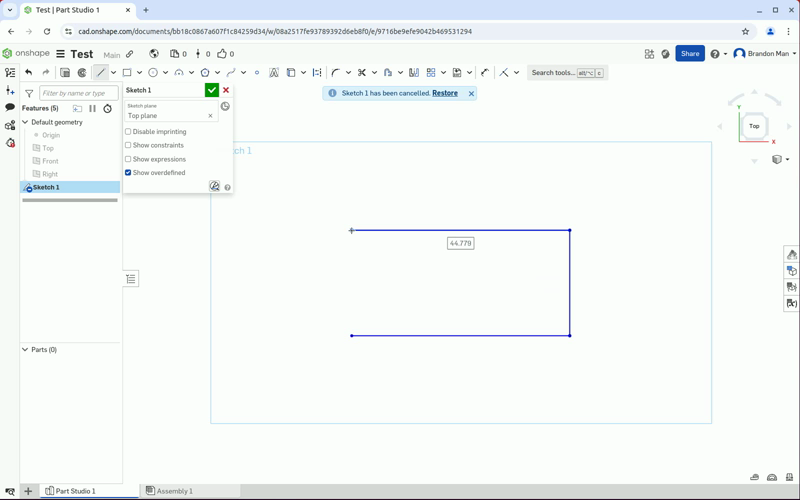
mouse_move(351, 335)
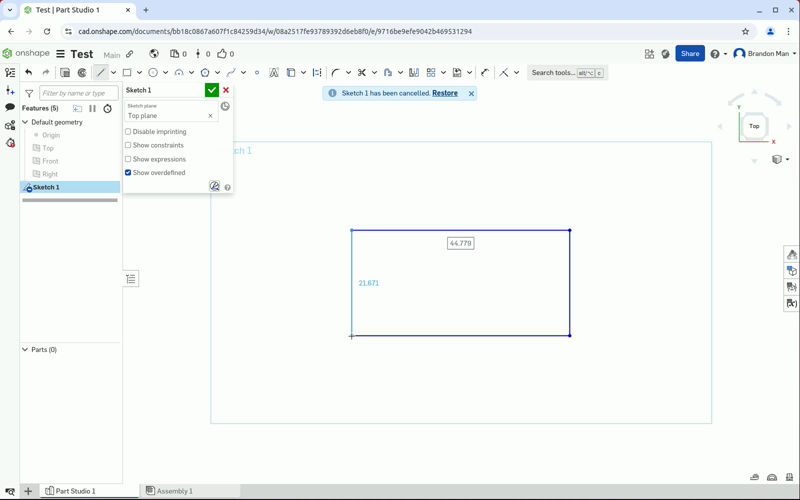
key_up(shift)
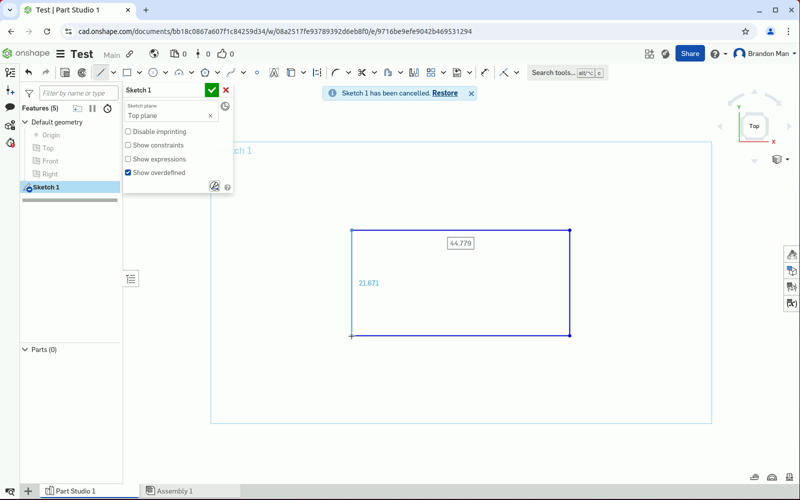
click(351, 335)
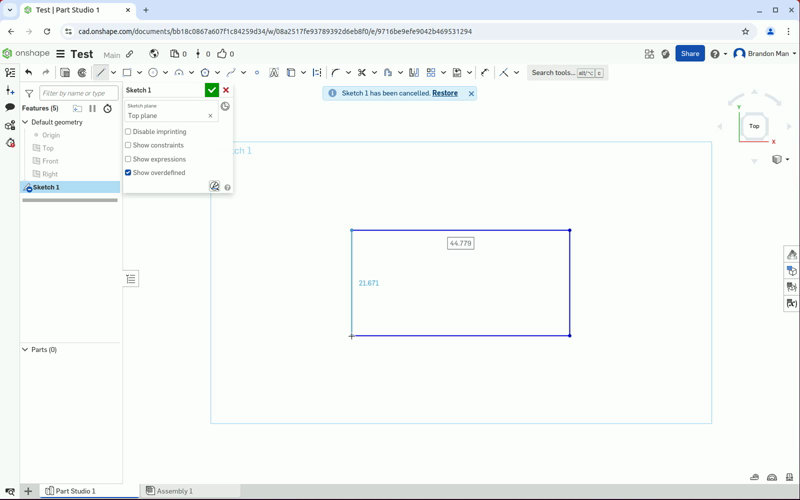
key(esc)
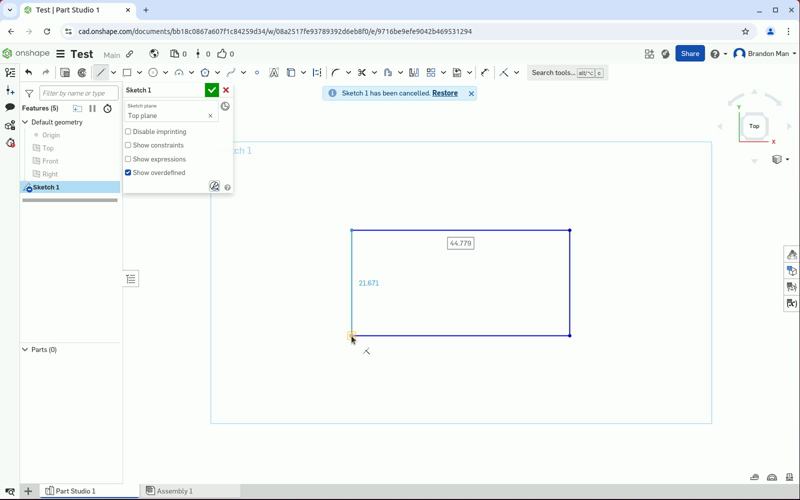
mouse_move(417, 275)
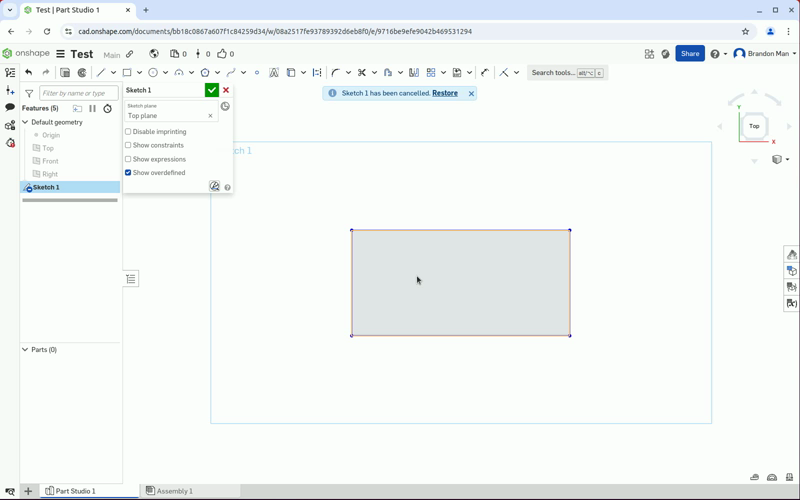
click(417, 275)
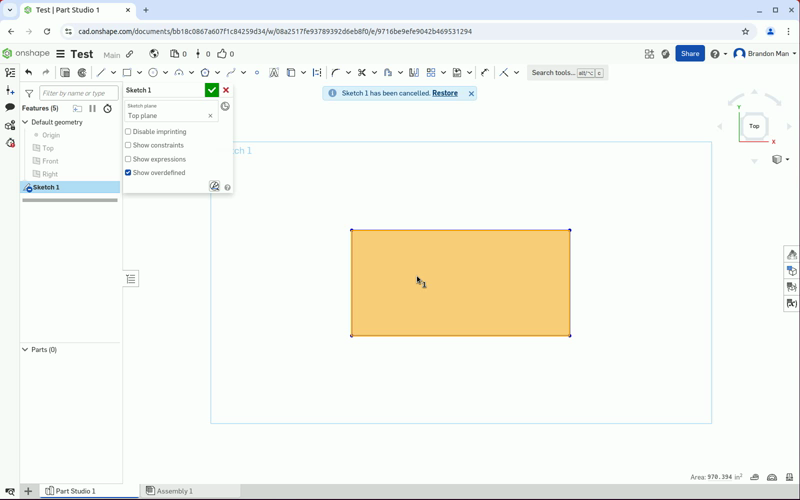
mouse_move(73, 352)
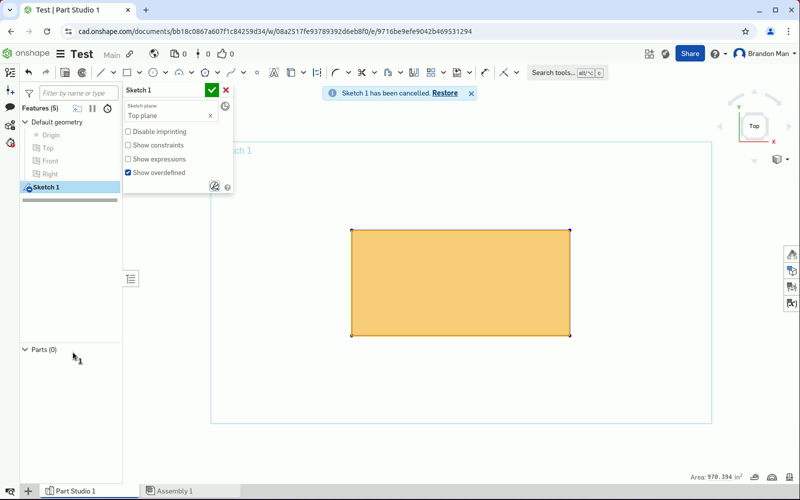
key(shift+y)
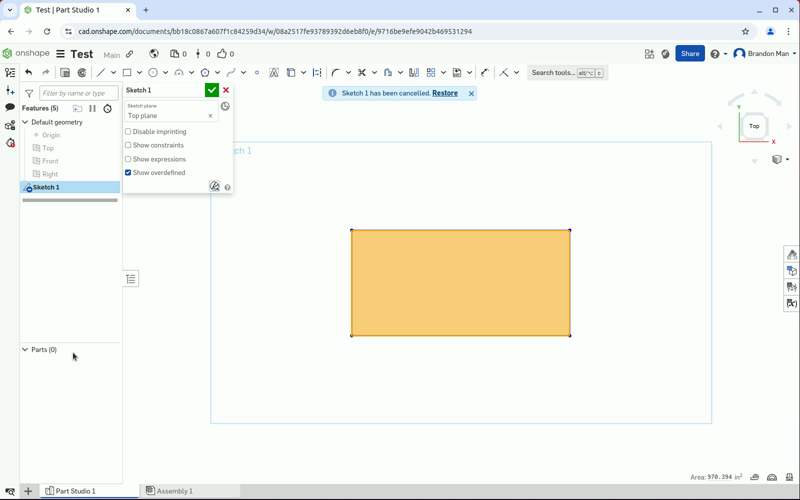
key(shift+e)
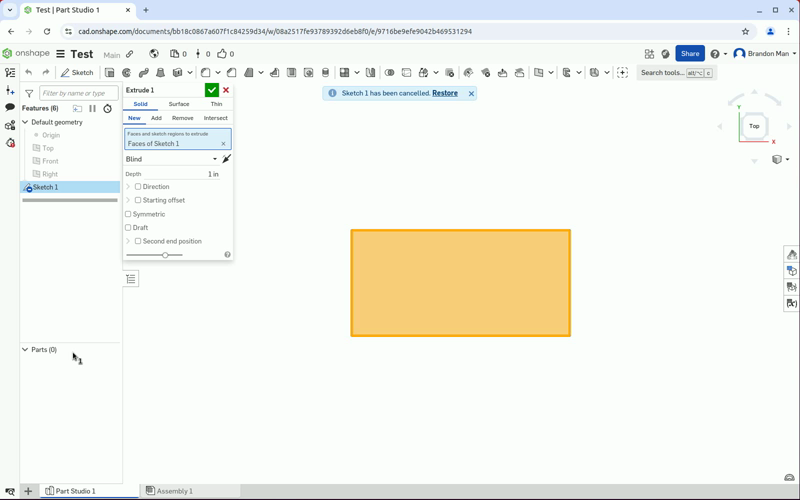
mouse_move(143, 106)
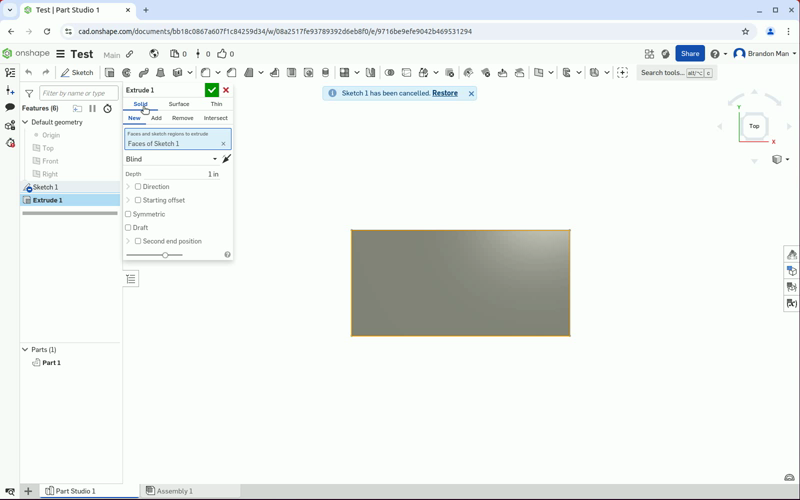
click(143, 106)
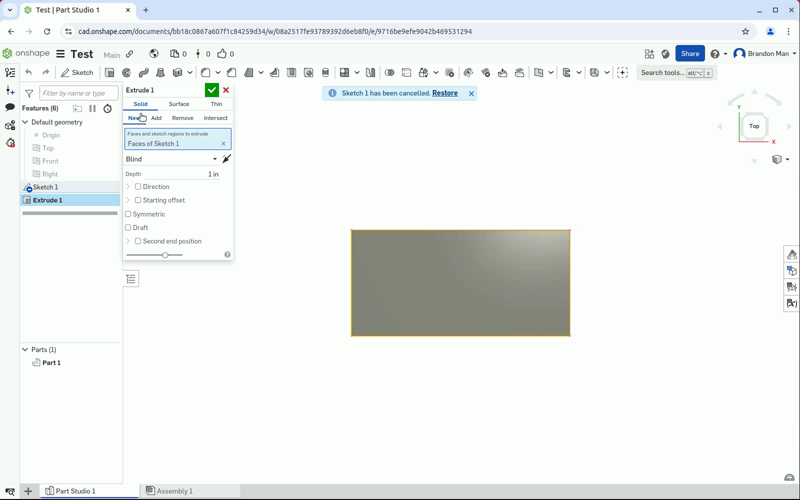
mouse_move(137, 120)
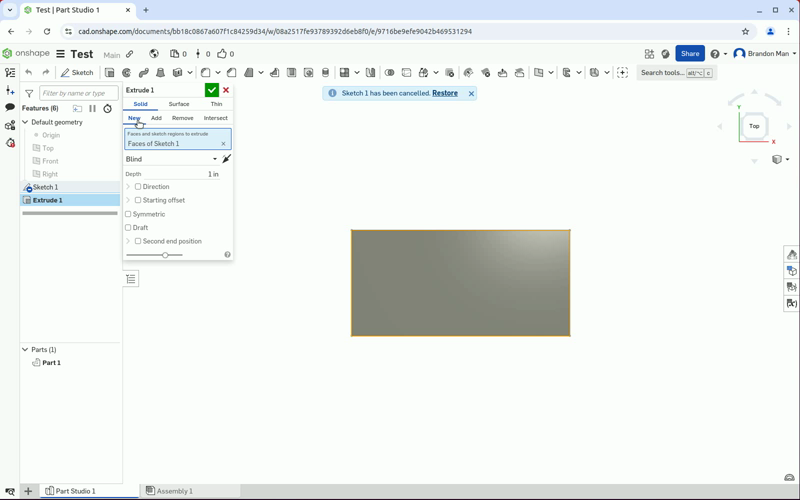
click(137, 120)
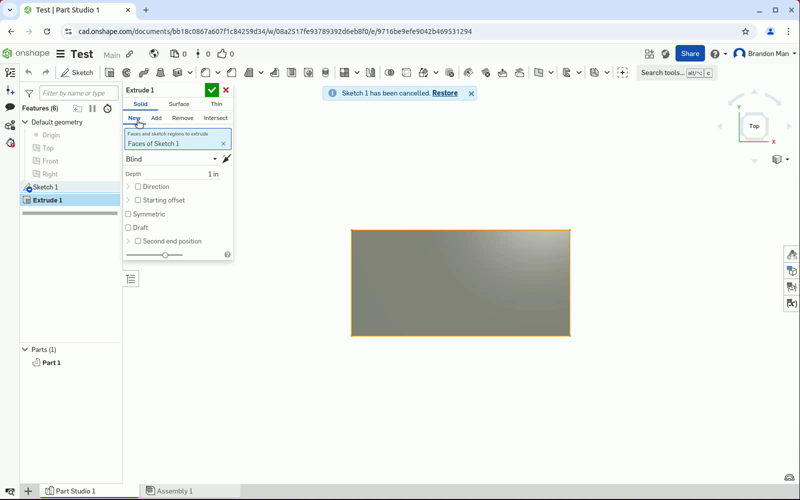
key(tab, 4)
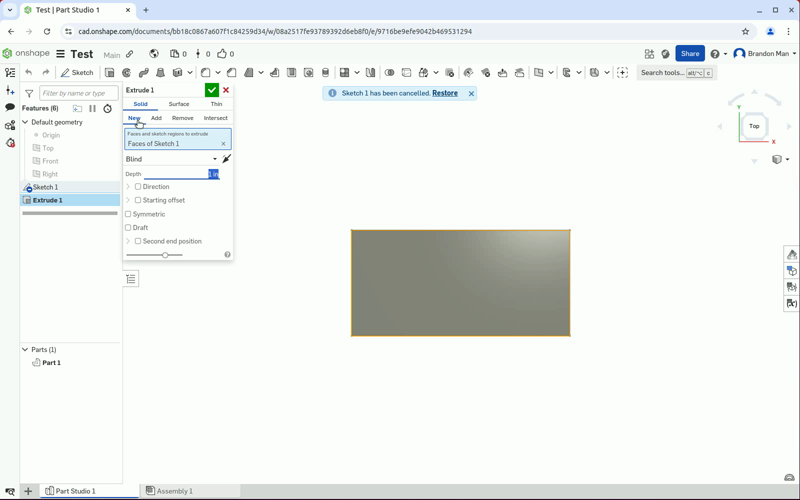
text(4.574)
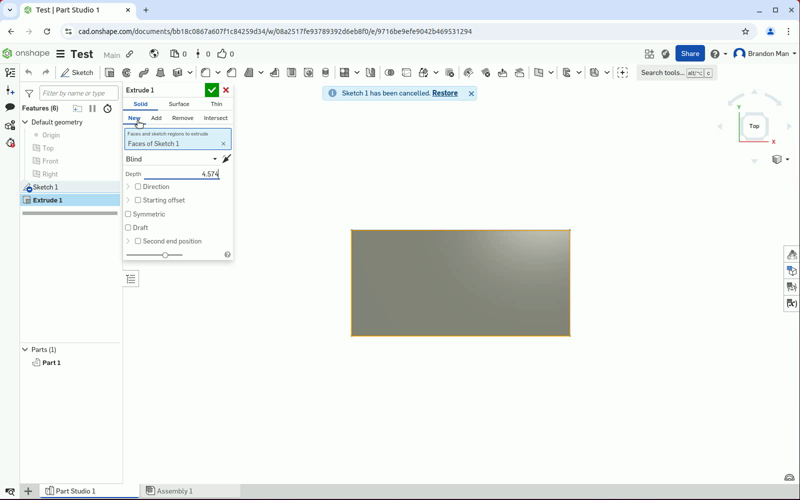
key(enter)
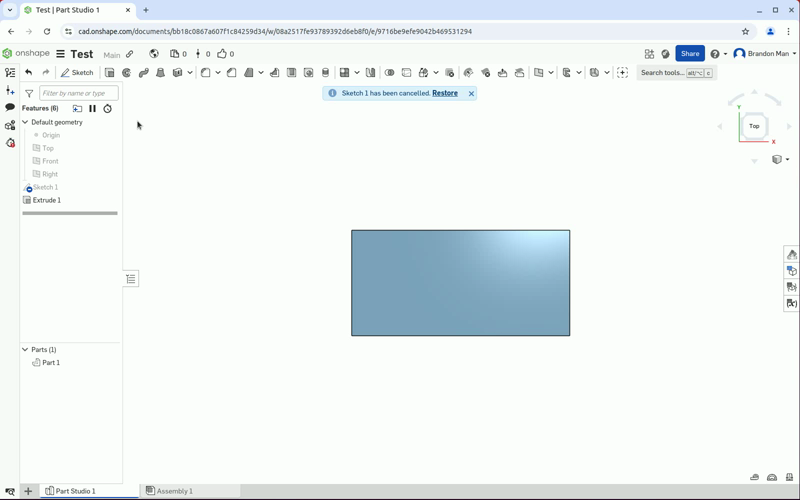
key(shift+h)
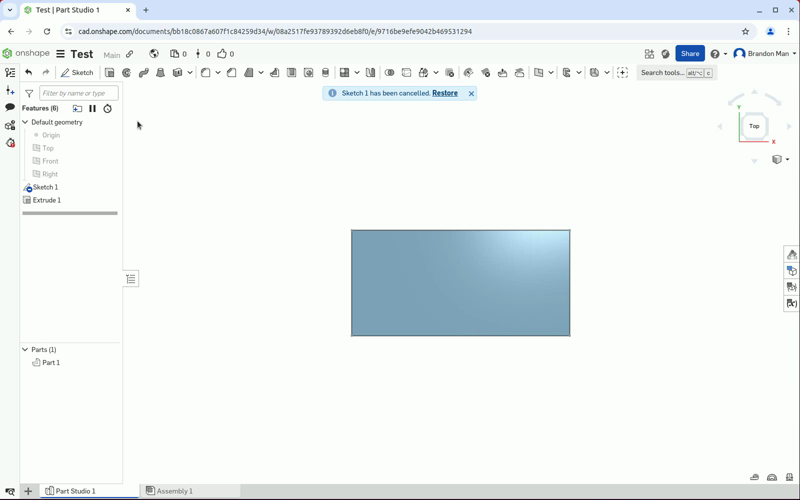
key(shift+h)
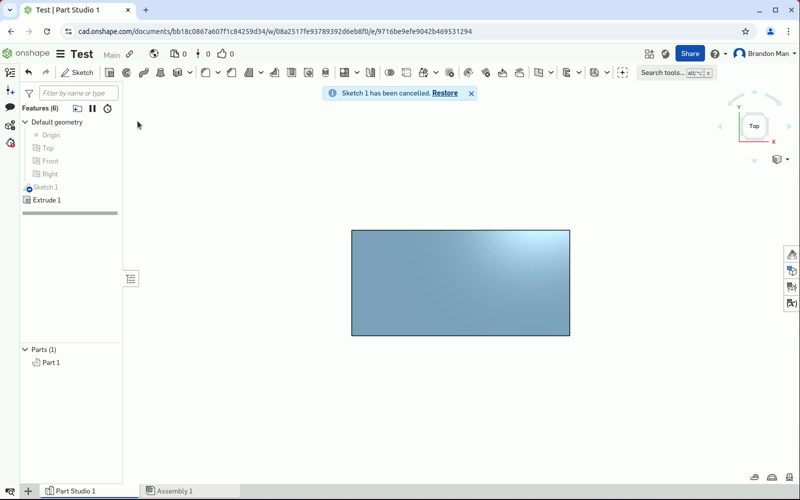
mouse_move(73, 189)
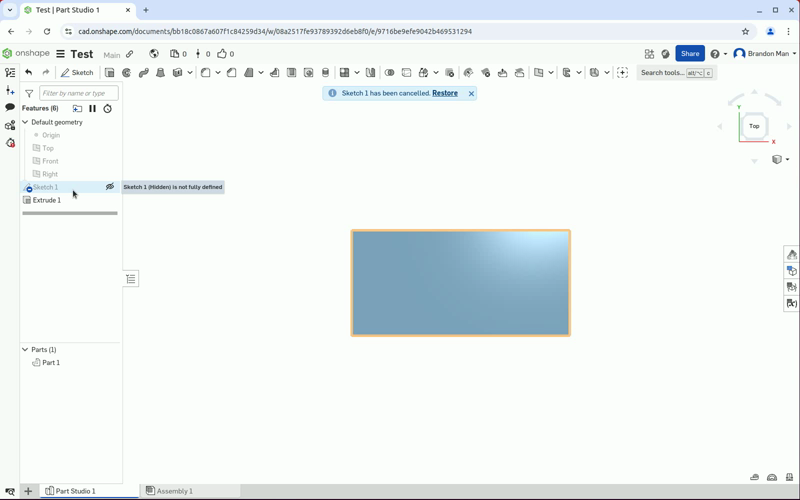
click(73, 189)
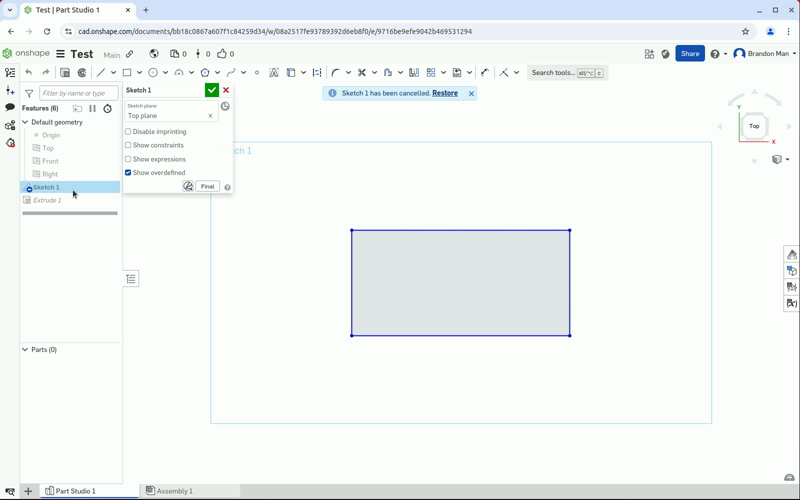
mouse_move(229, 92)
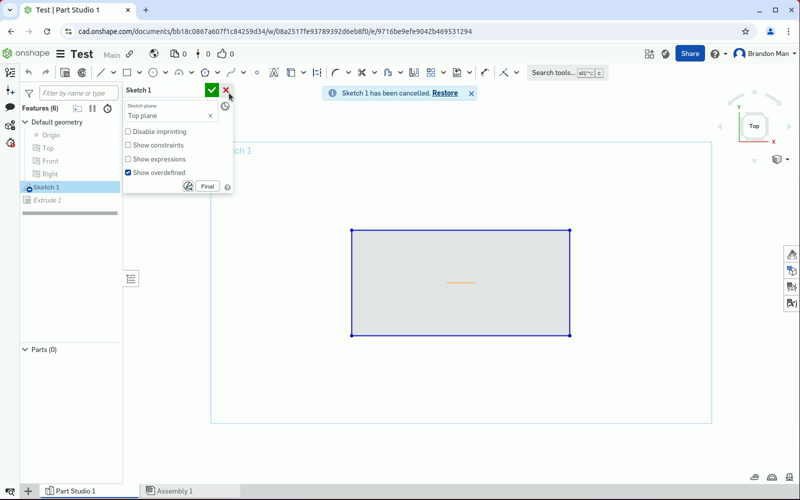
click(229, 92)
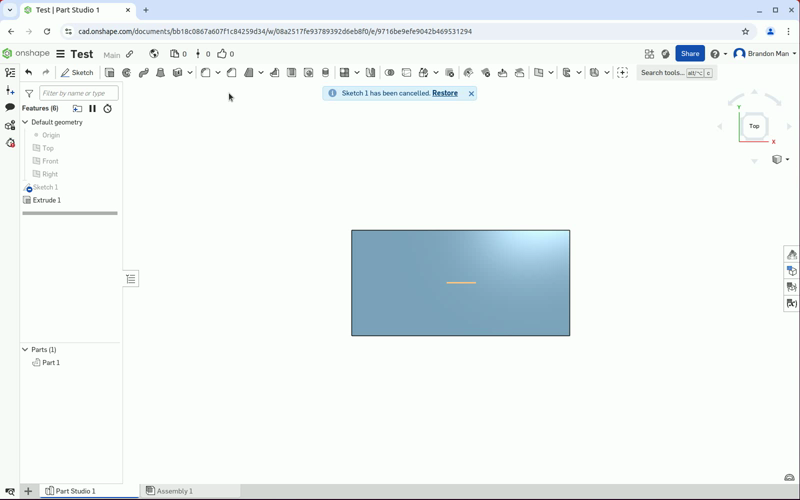
mouse_move(73, 352)
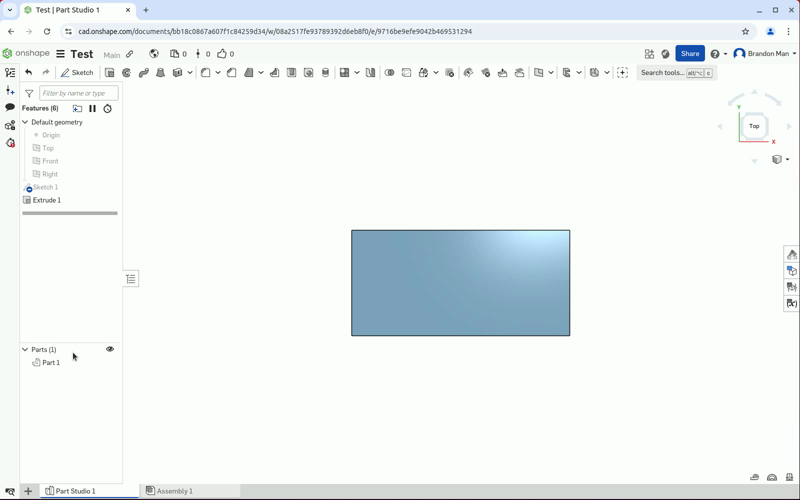
key(y)
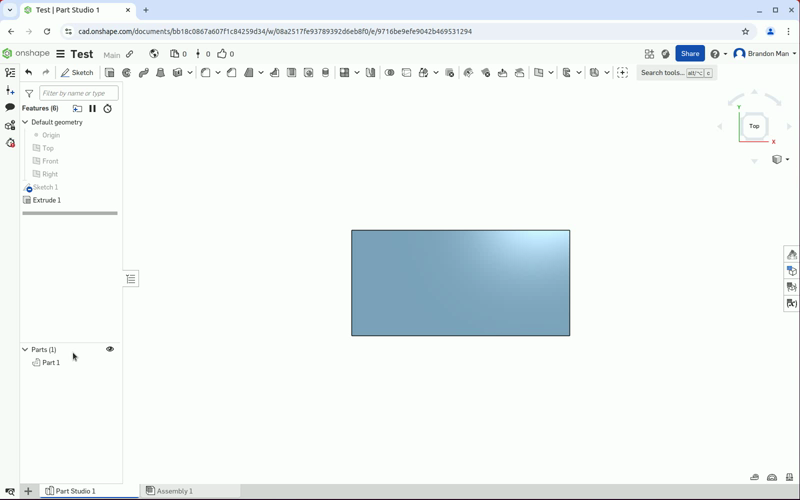
key(shift+p)
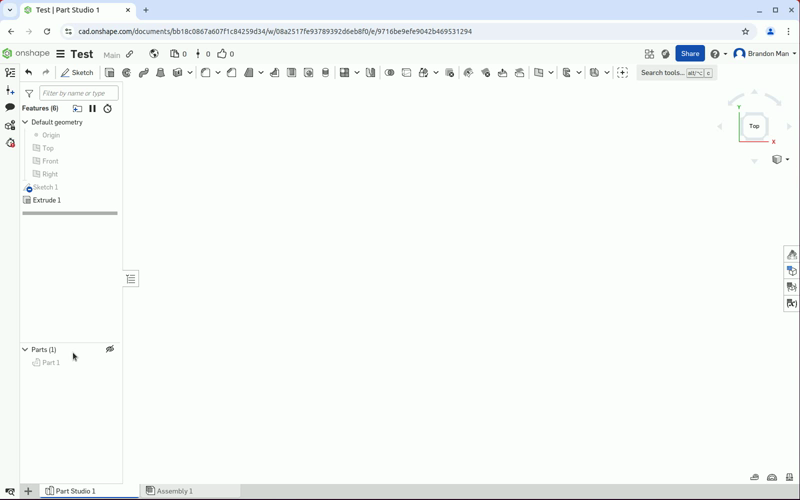
key(space)
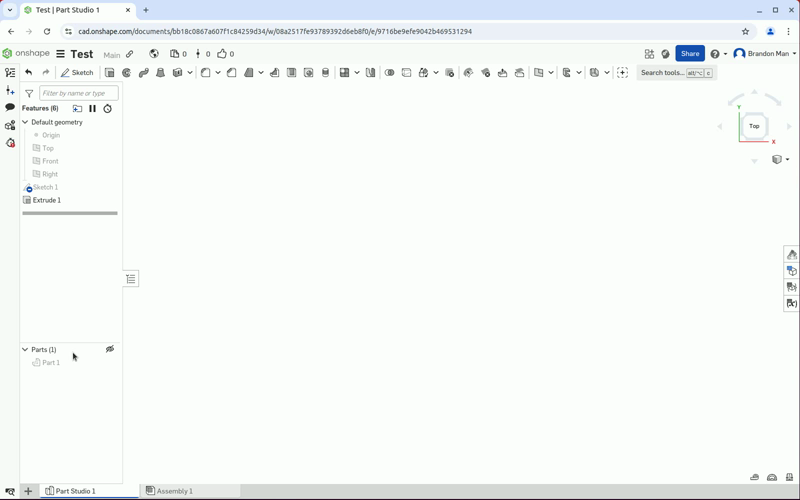
key_down(shift)
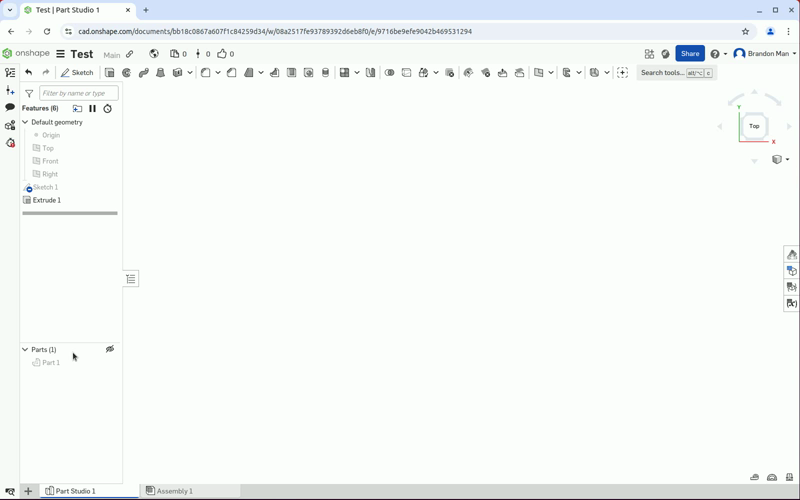
key(up)
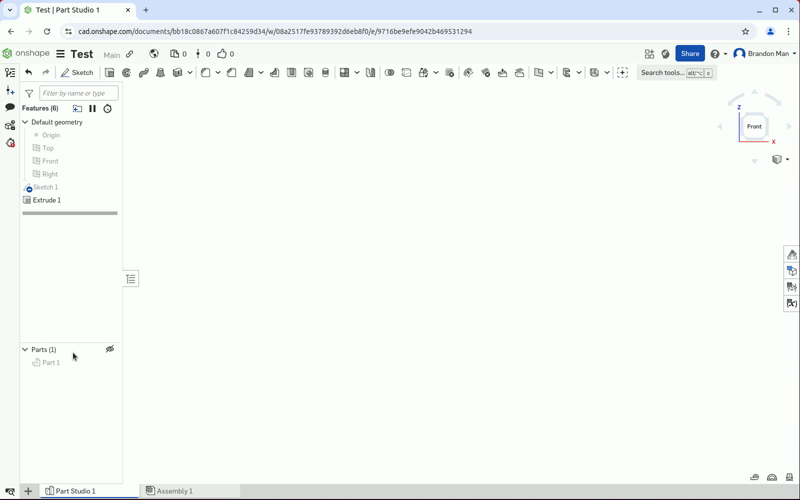
key_up(shift)
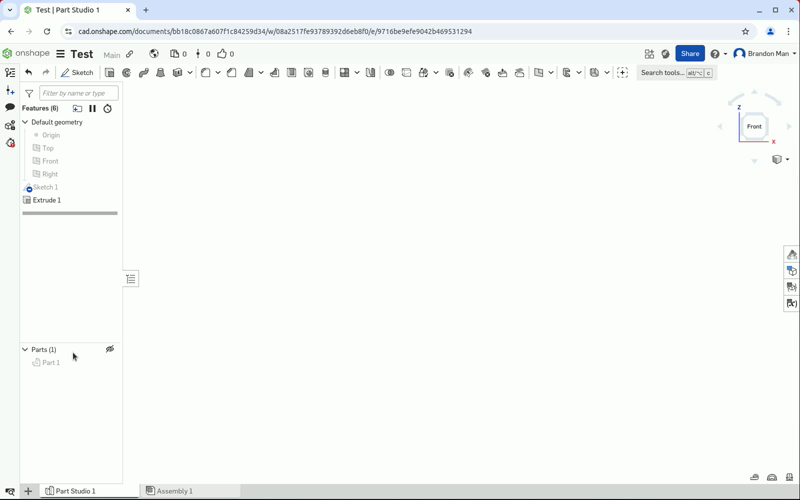
key(space)
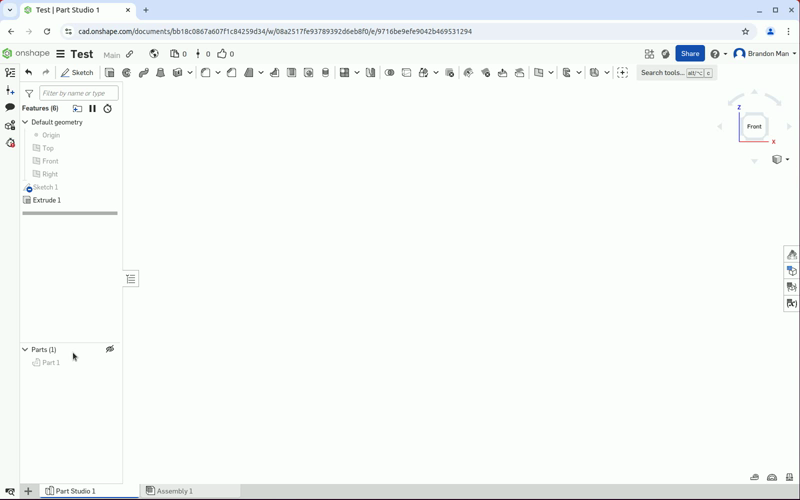
key_down(shift)
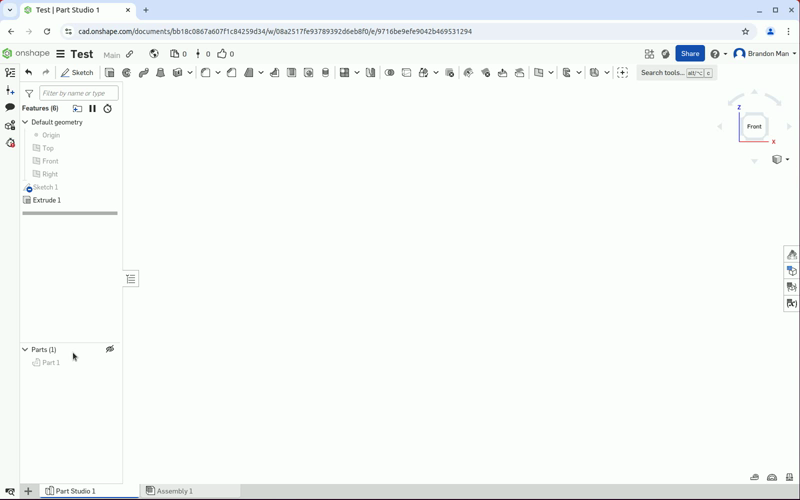
key(left)
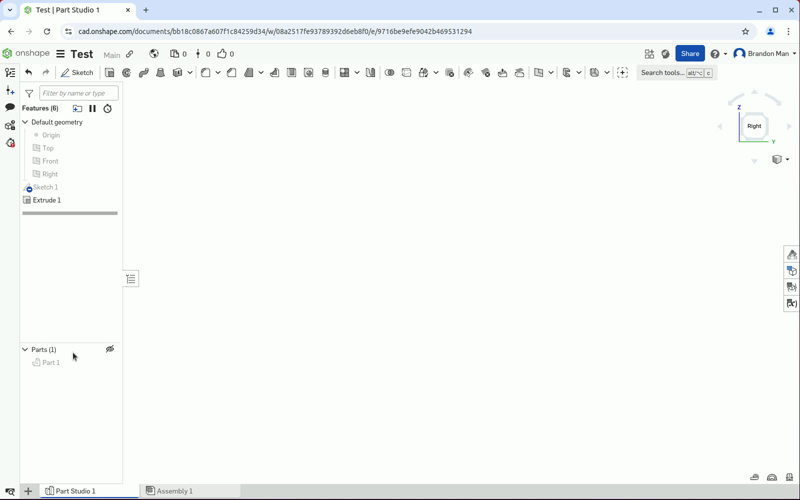
key_up(shift)
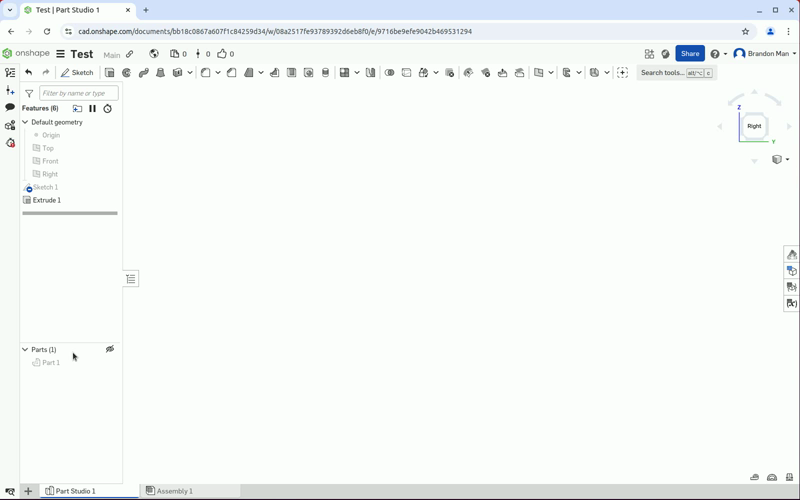
mouse_move(73, 352)
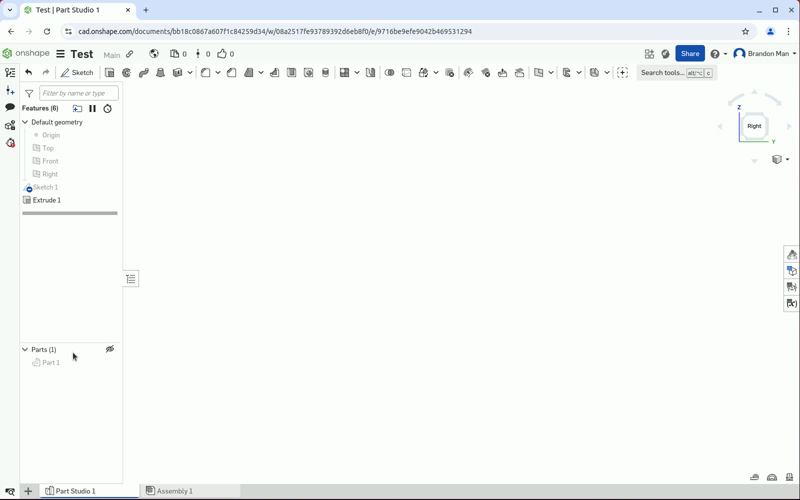
key(shift+y)
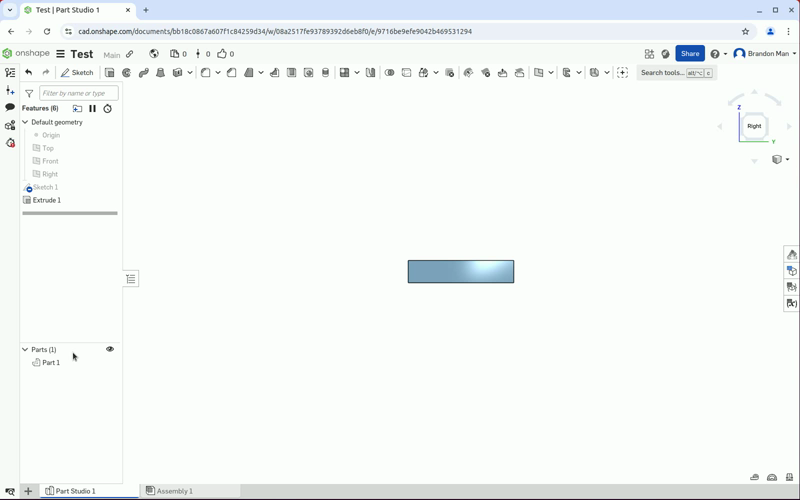
mouse_move(541, 75)
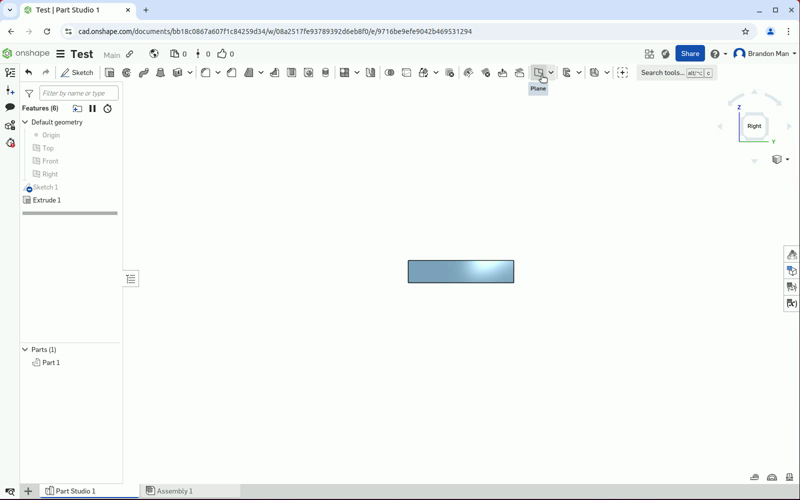
click(541, 75)
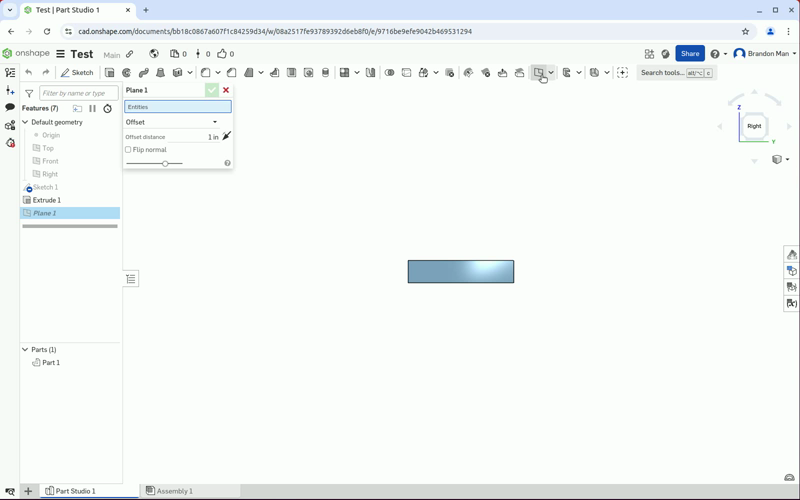
mouse_move(73, 176)
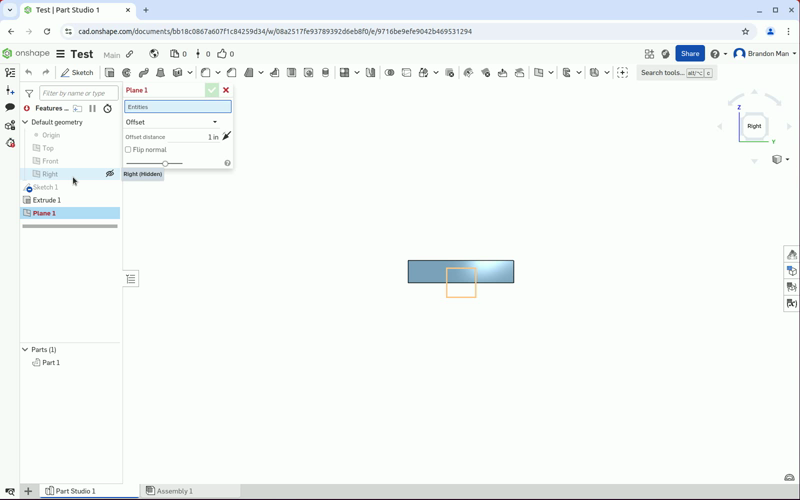
click(73, 176)
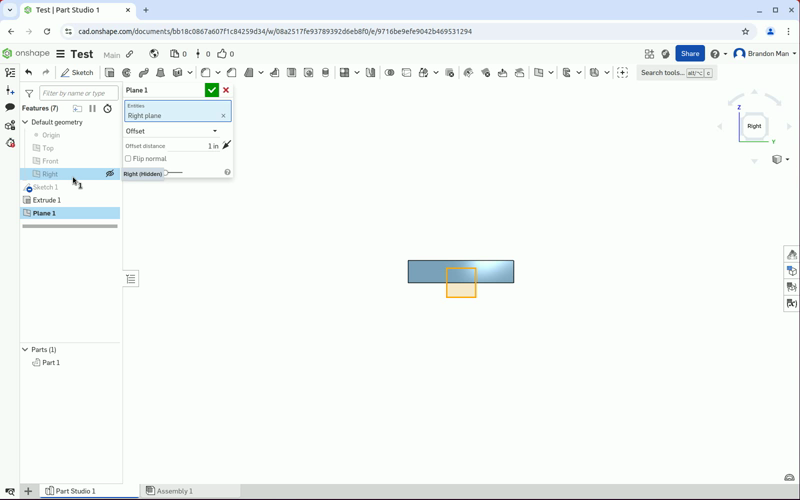
key(tab, 2)
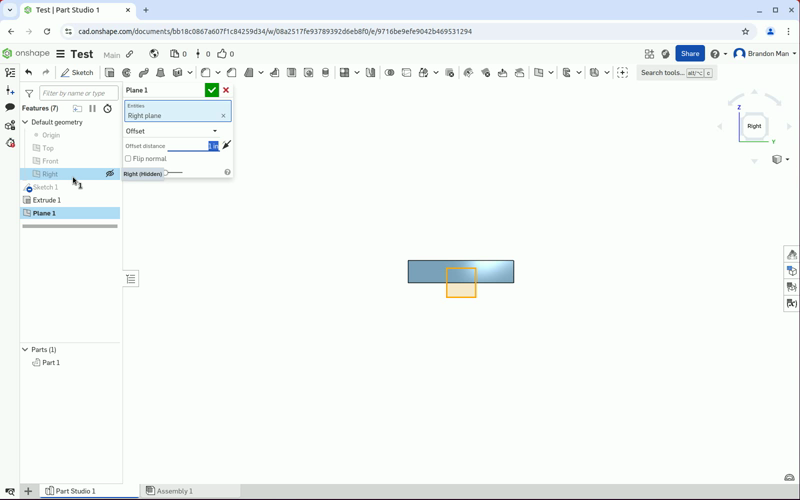
text(22.4)
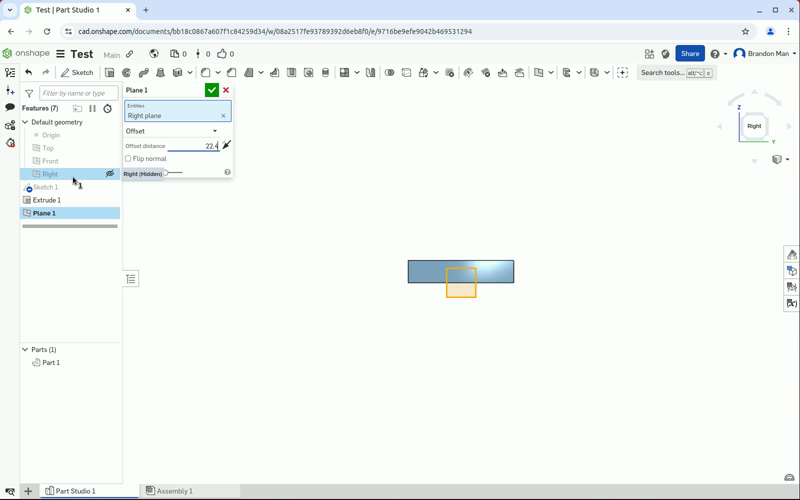
key(enter, 2)
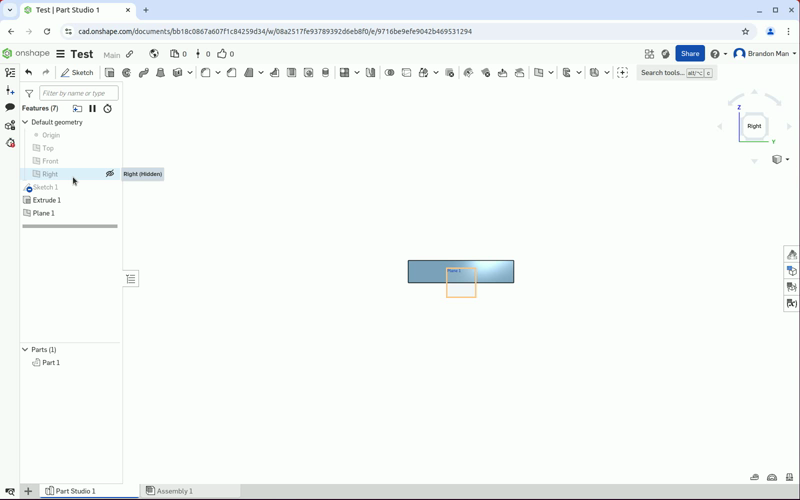
key(shift+s)
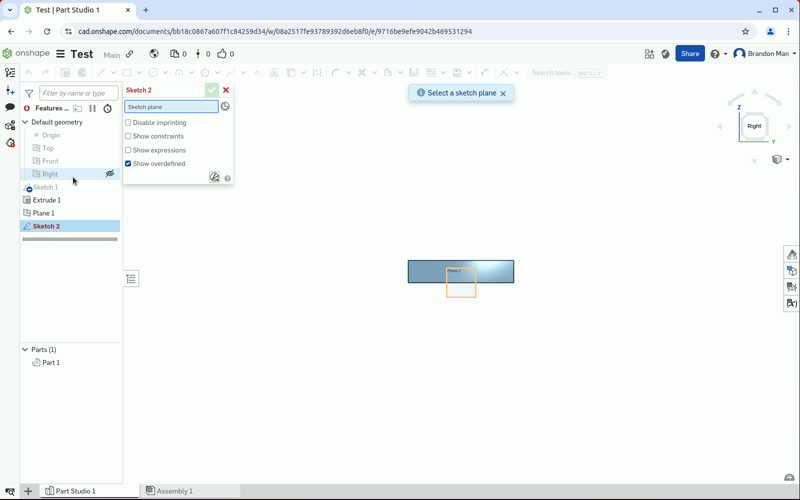
mouse_move(73, 215)
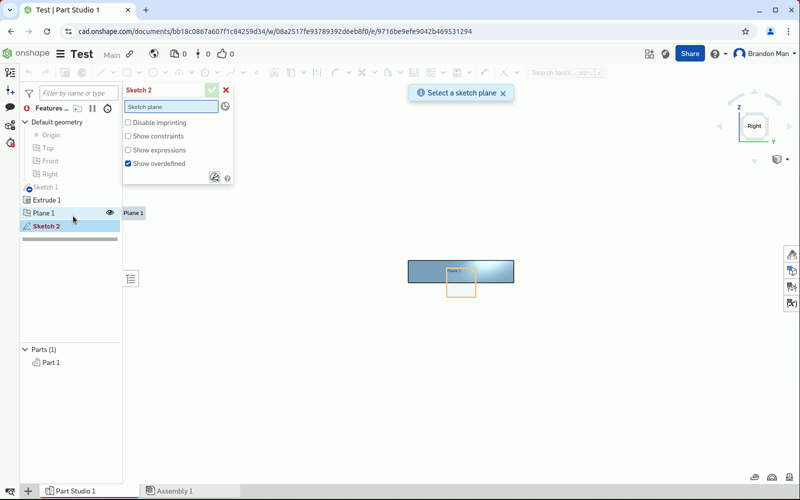
click(73, 215)
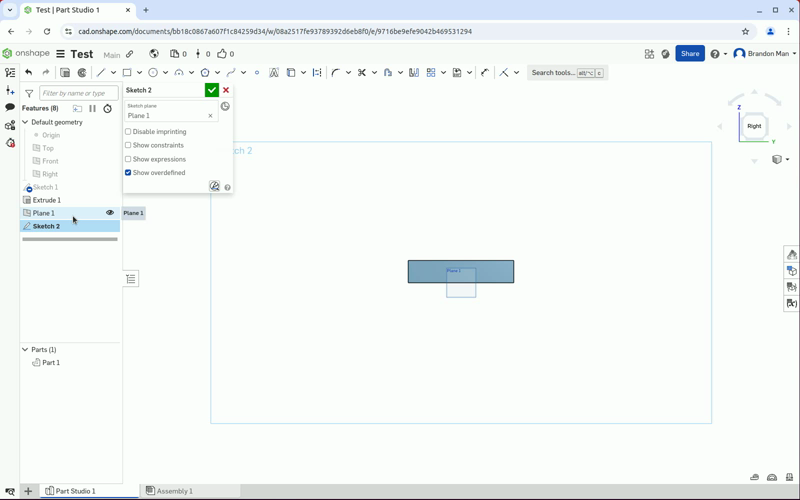
mouse_move(73, 352)
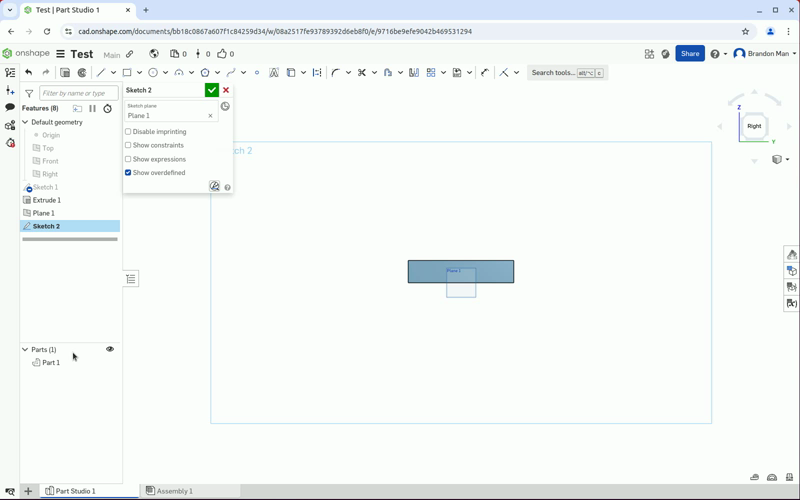
key(y)
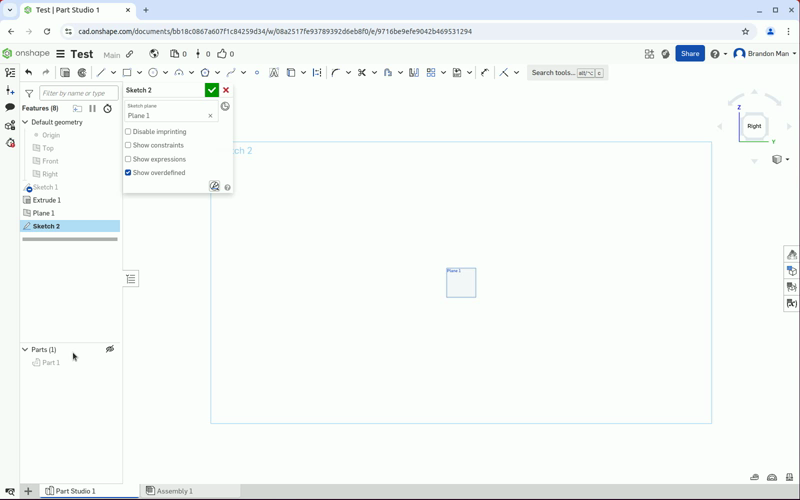
key(l)
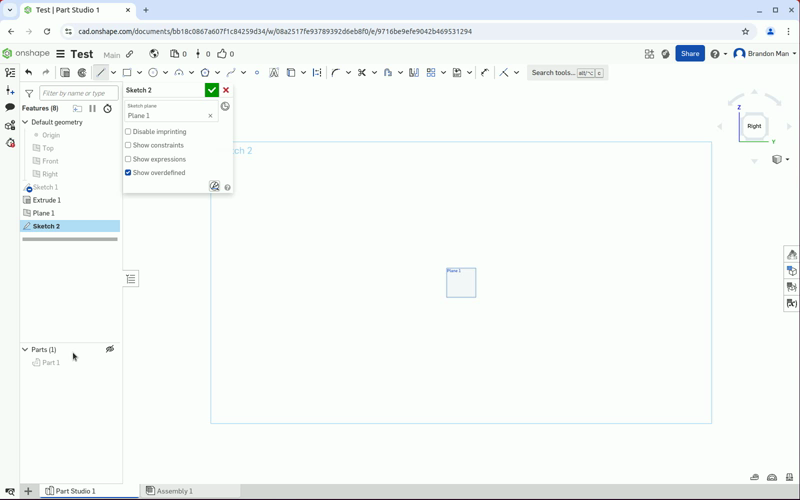
key_down(shift)
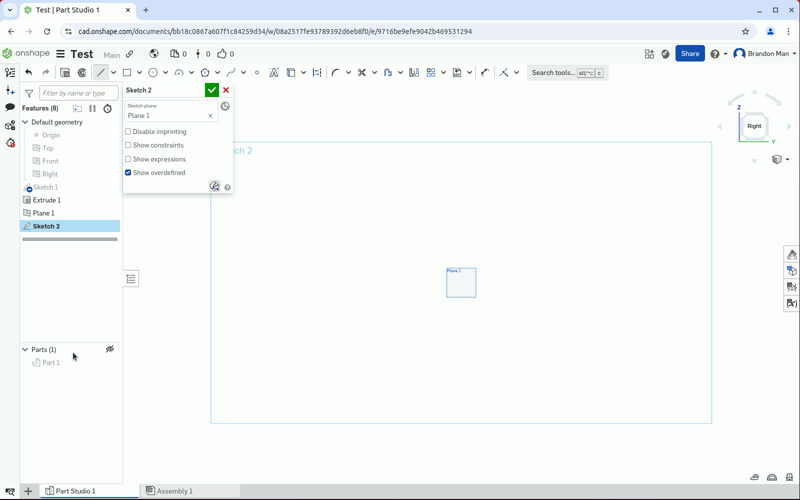
mouse_move(407, 282)
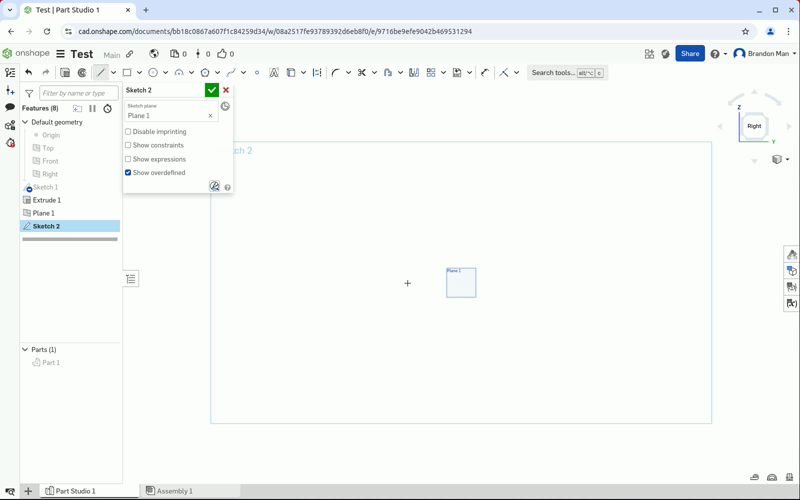
click(407, 282)
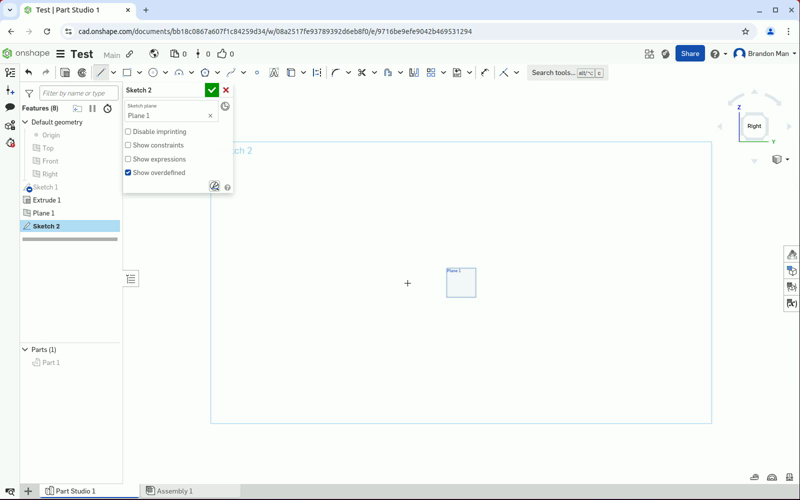
key_up(shift)
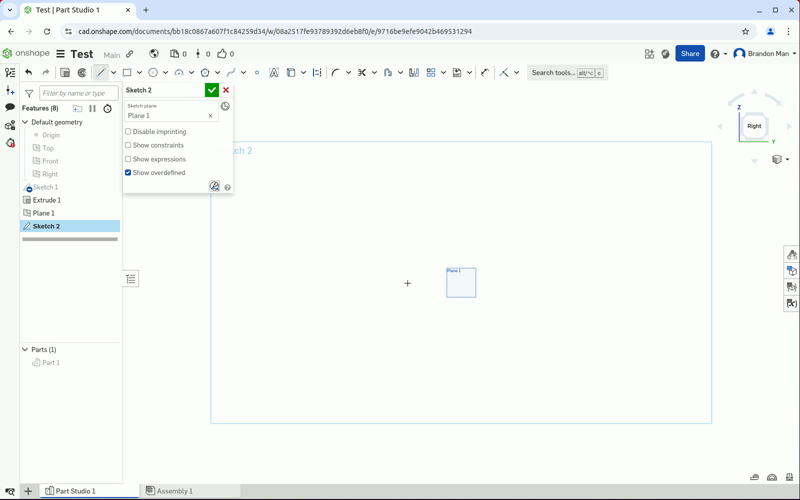
key_down(shift)
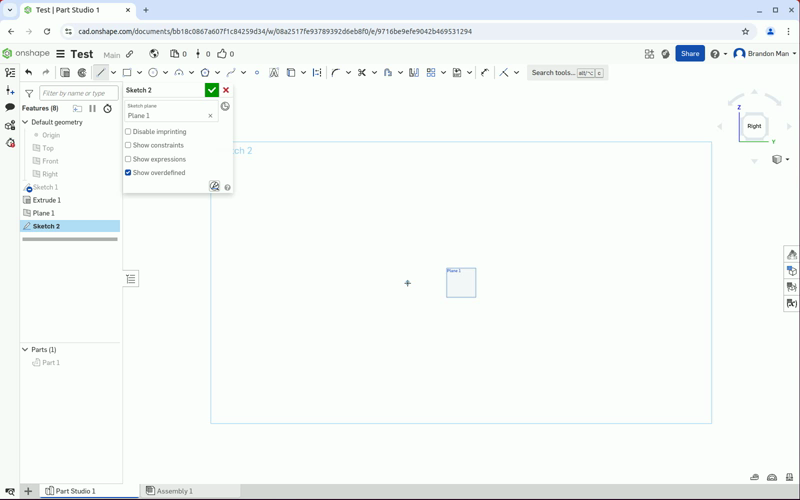
mouse_move(513, 282)
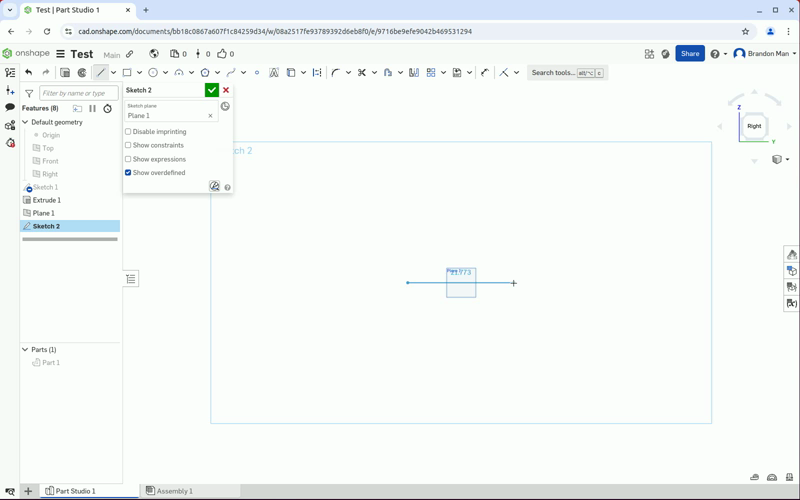
click(513, 282)
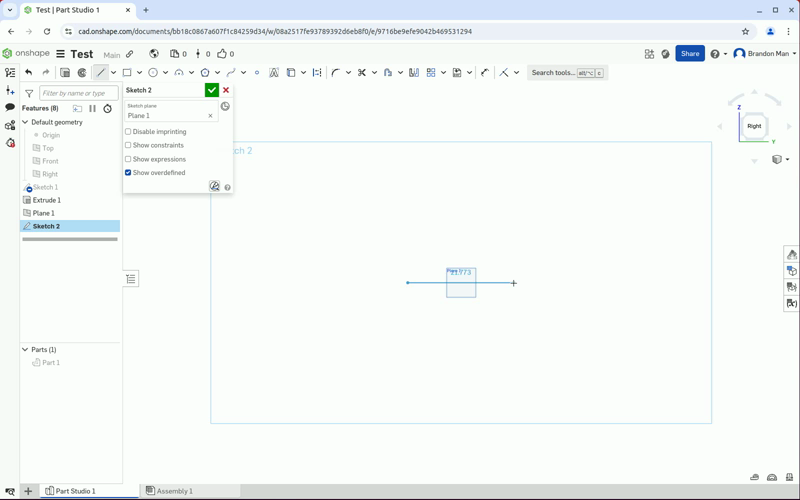
key_up(shift)
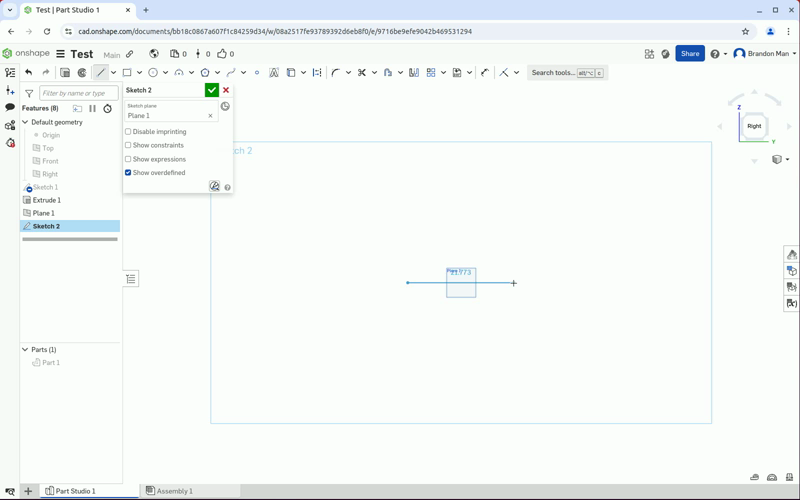
key_down(shift)
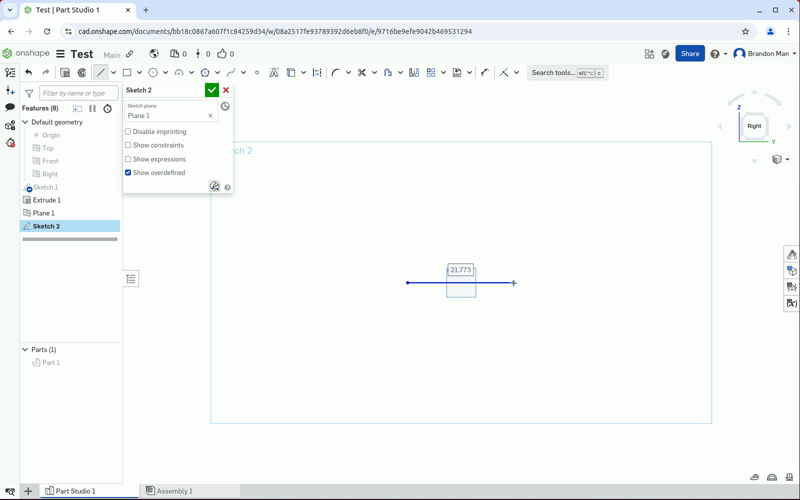
mouse_move(543, 282)
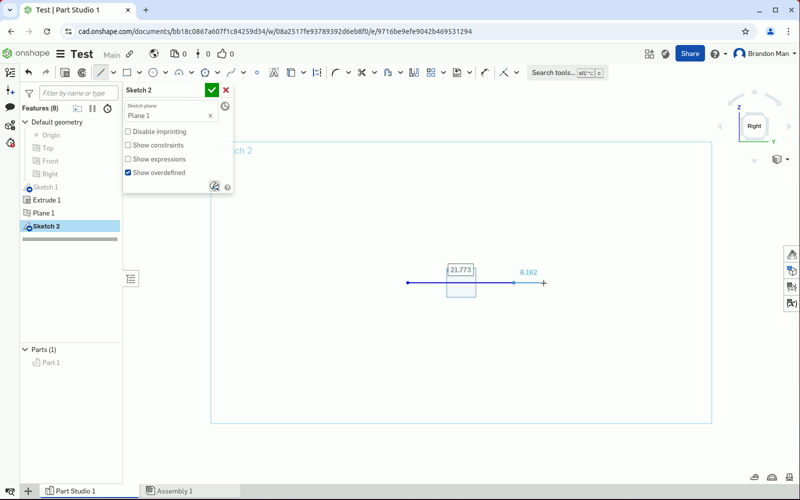
mouse_move(513, 260)
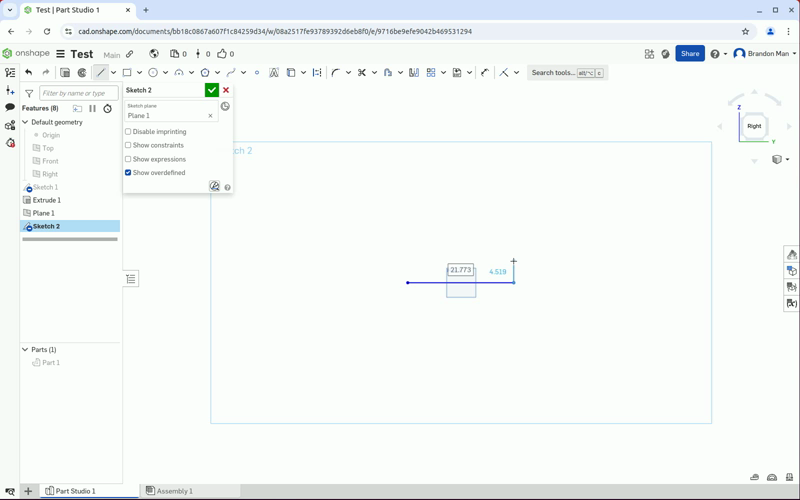
click(513, 260)
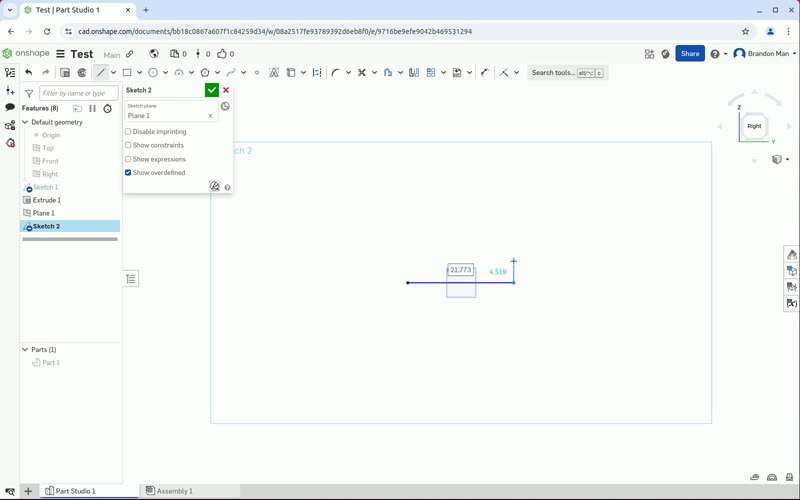
key_up(shift)
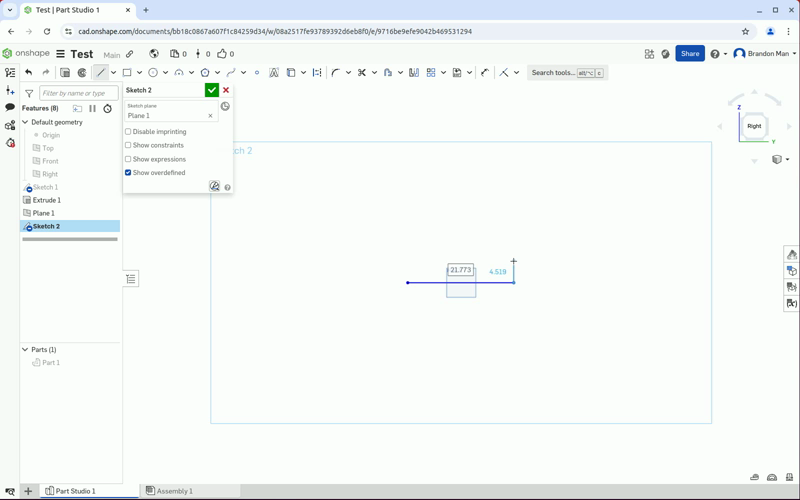
key_down(shift)
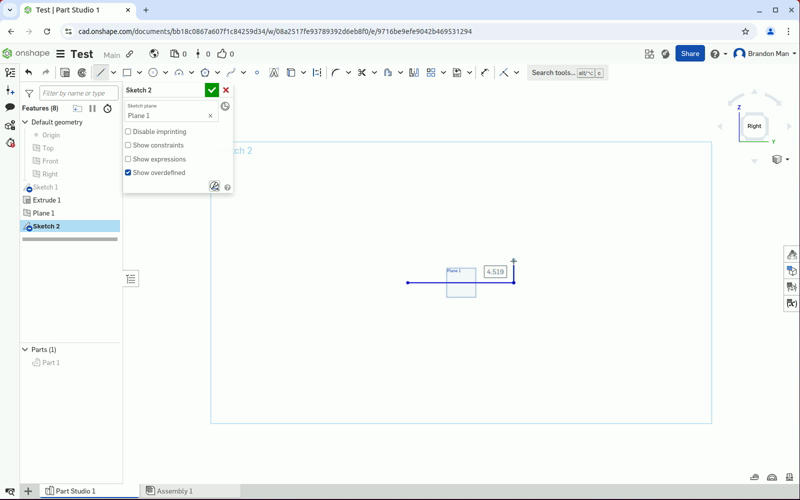
mouse_move(407, 260)
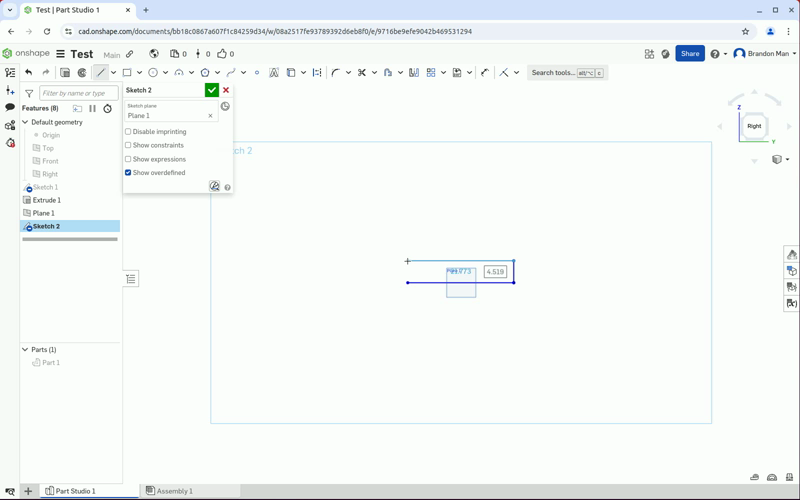
click(407, 260)
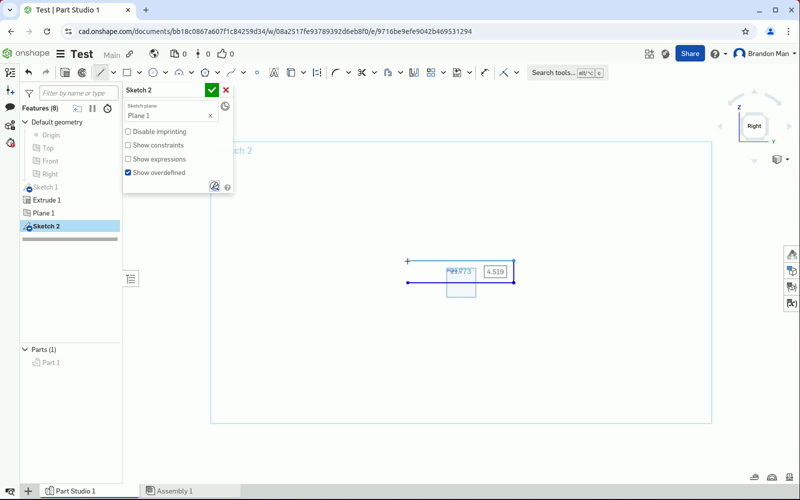
key_up(shift)
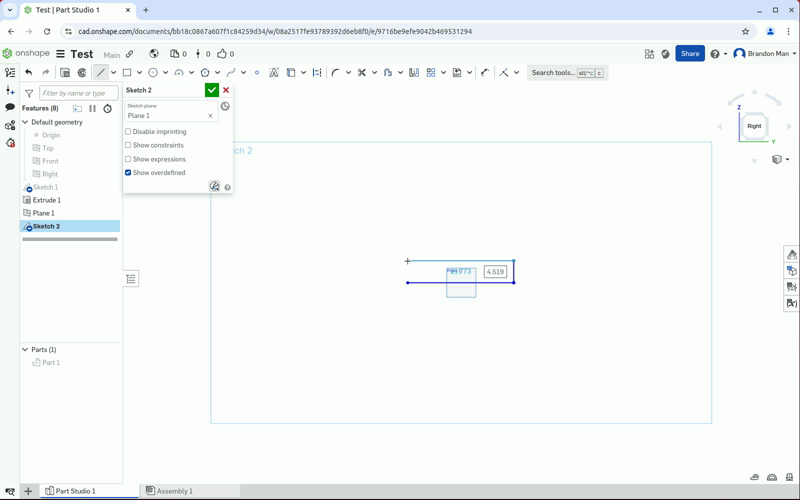
mouse_move(437, 260)
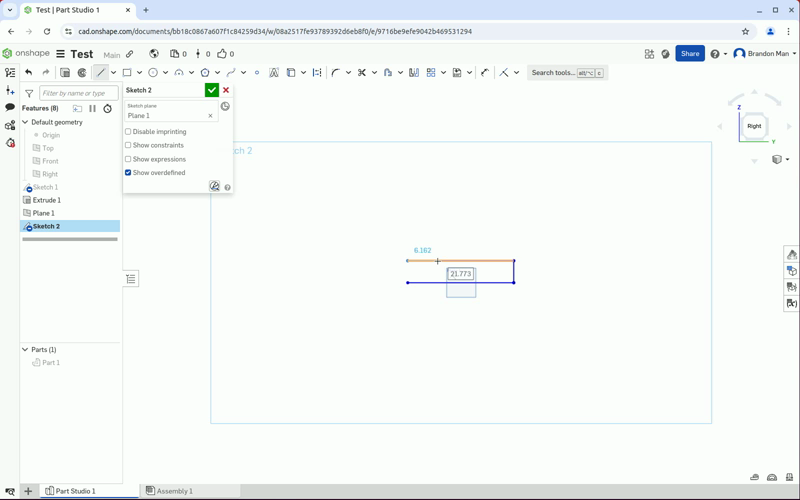
key_down(shift)
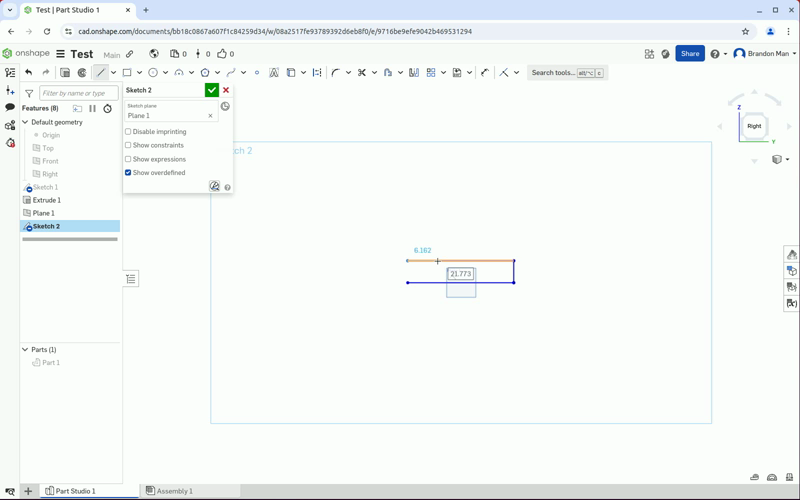
mouse_move(407, 282)
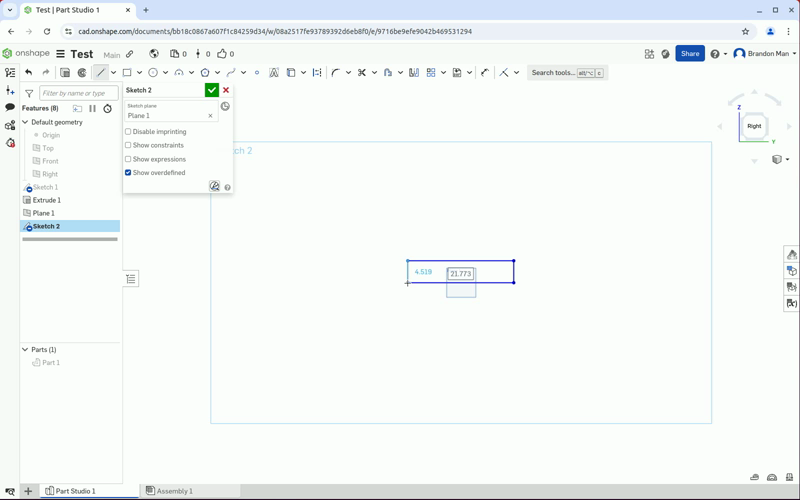
key_up(shift)
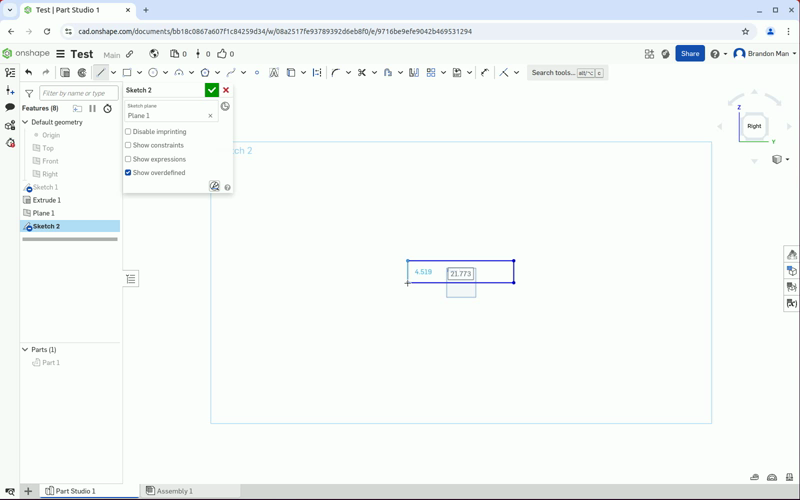
click(407, 282)
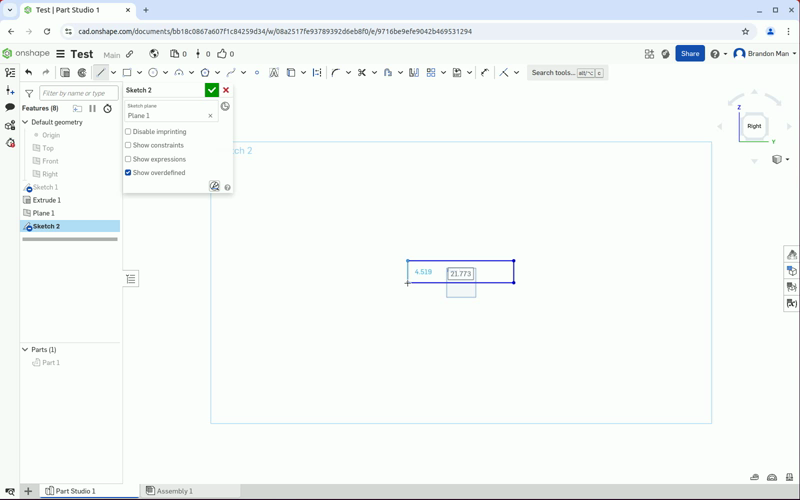
key(esc)
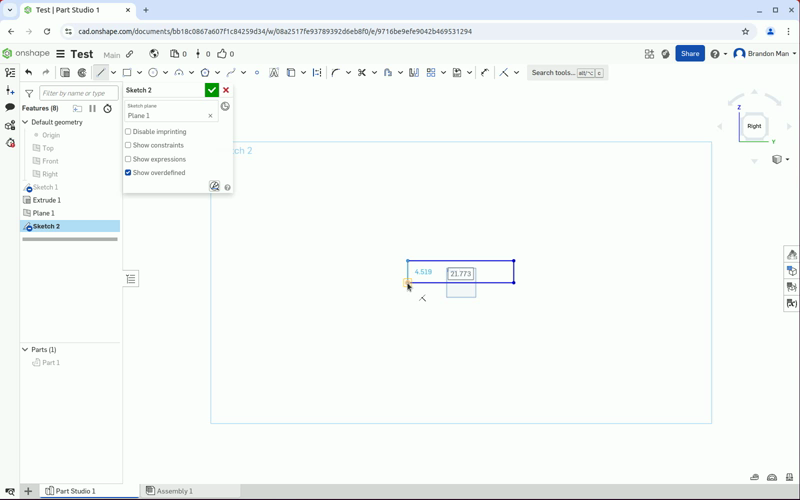
mouse_move(466, 272)
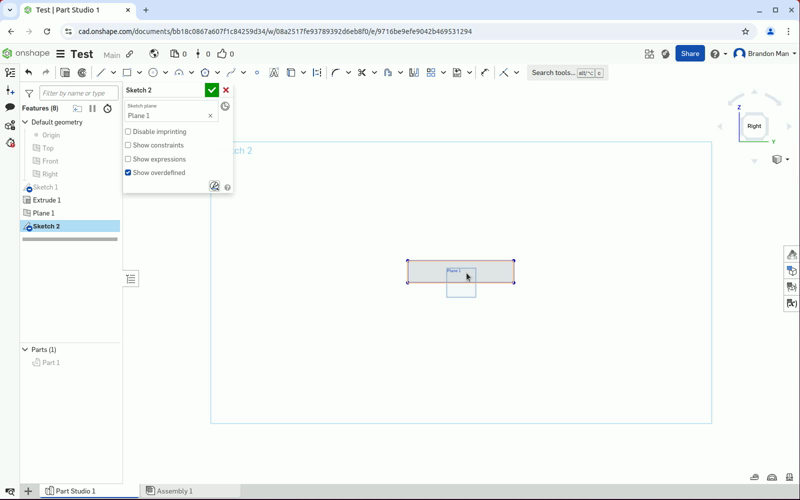
click(466, 272)
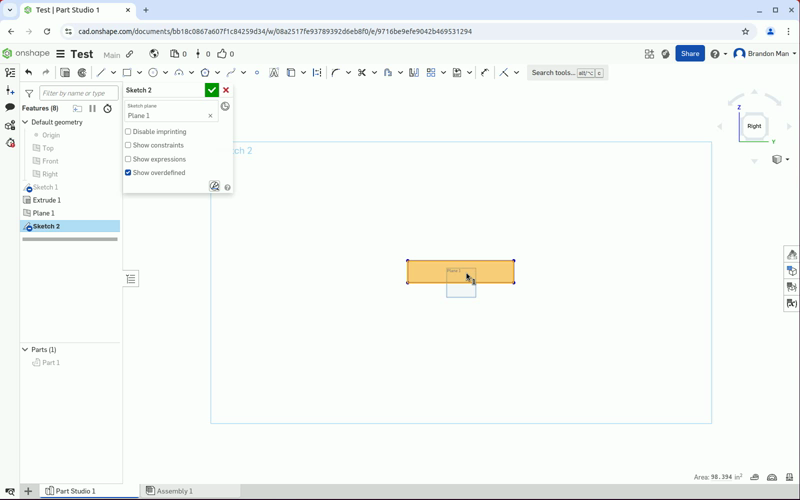
mouse_move(73, 352)
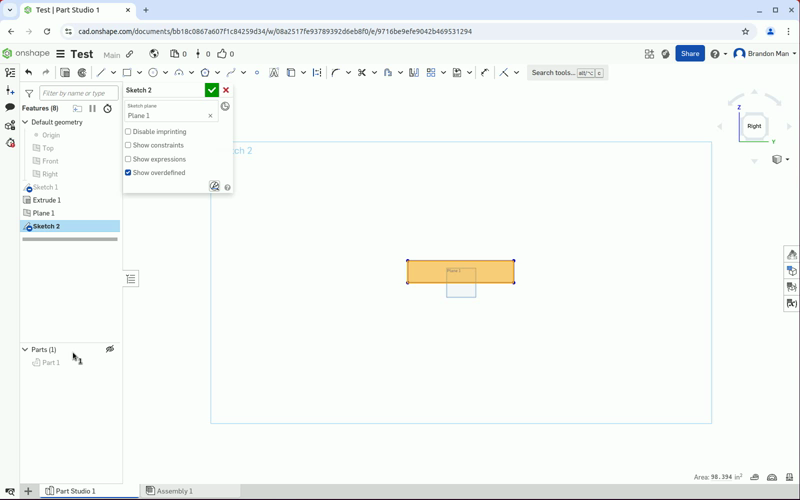
key(shift+y)
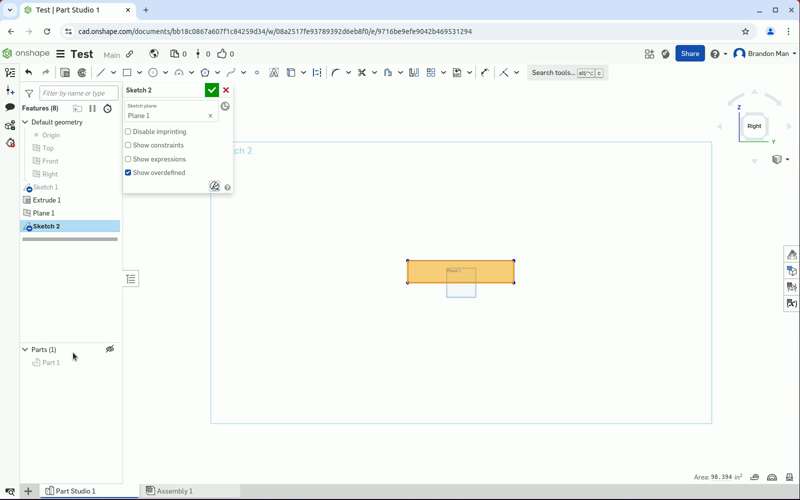
key(shift+e)
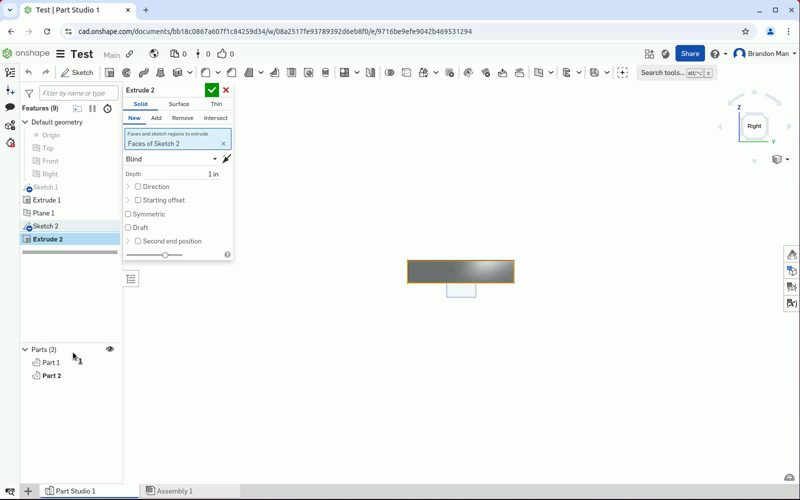
mouse_move(143, 106)
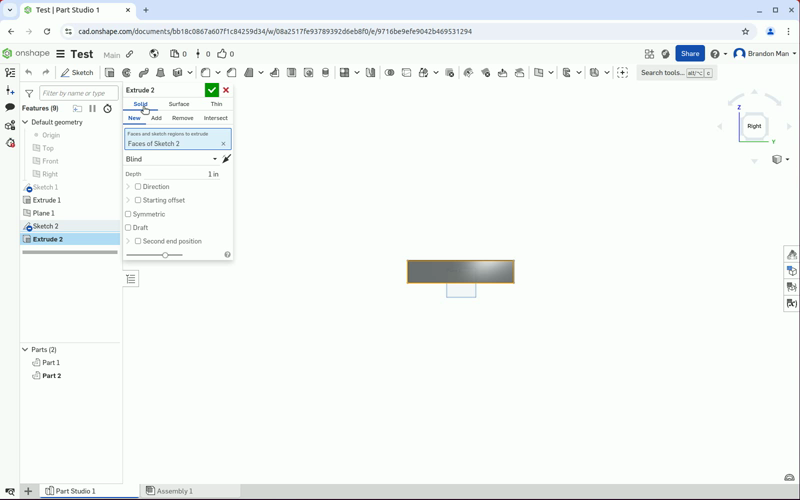
click(143, 106)
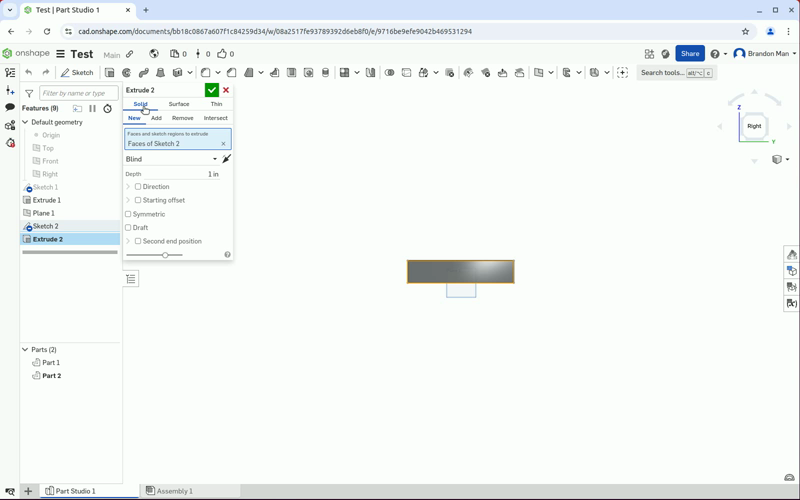
mouse_move(137, 120)
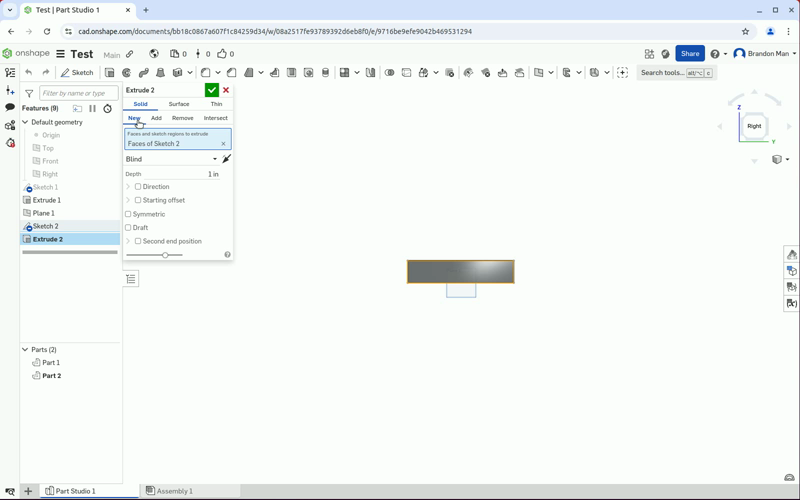
click(137, 120)
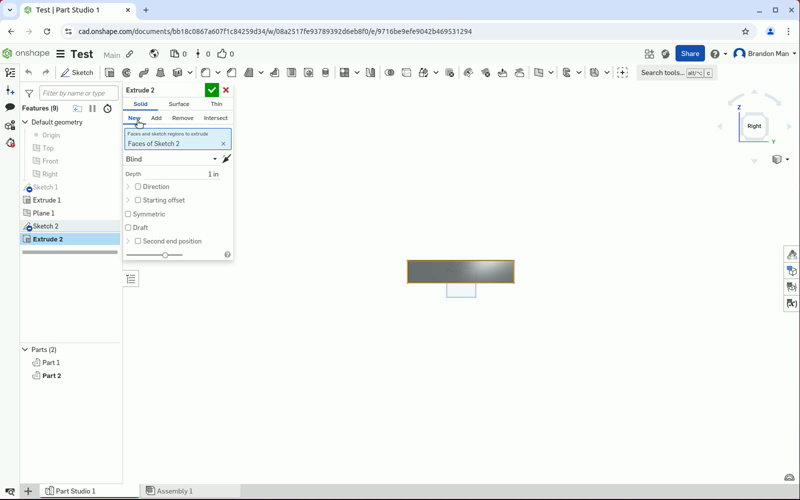
key(tab, 4)
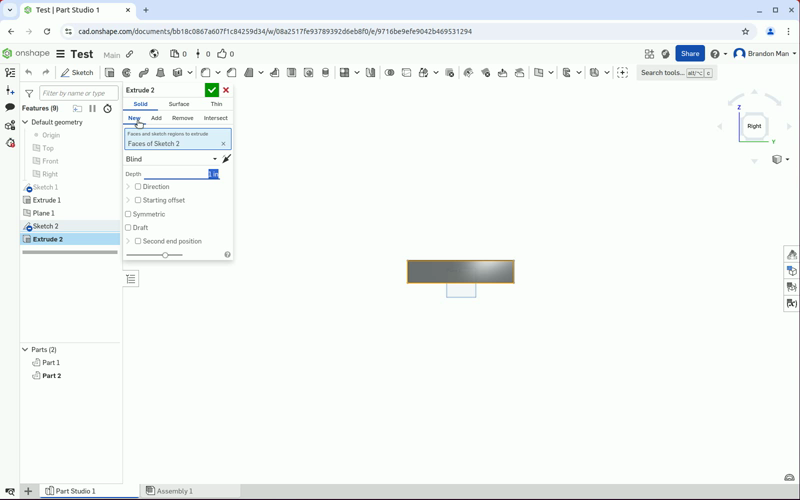
text(0.722)
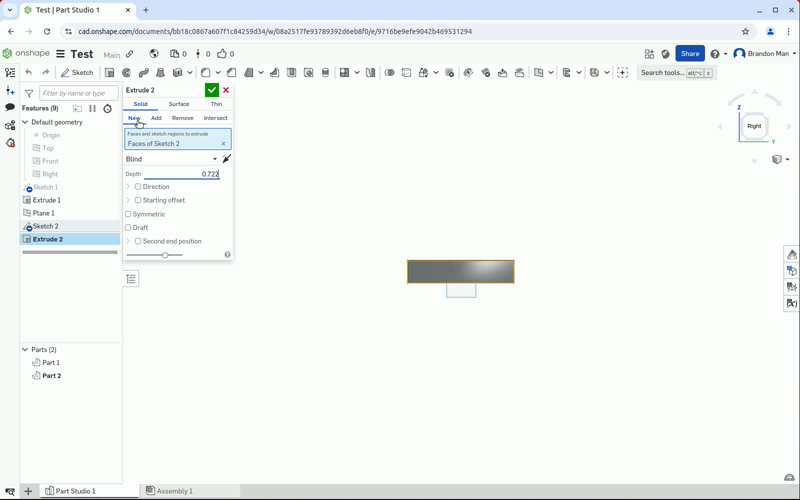
key(enter)
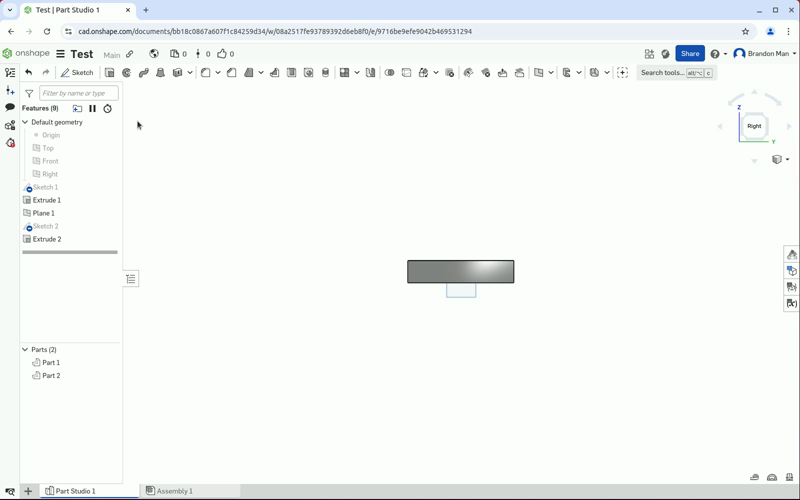
key(shift+h)
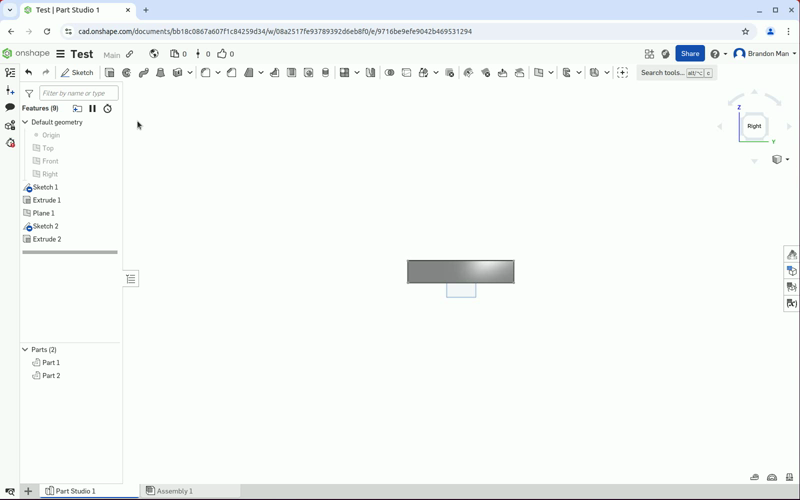
key(shift+h)
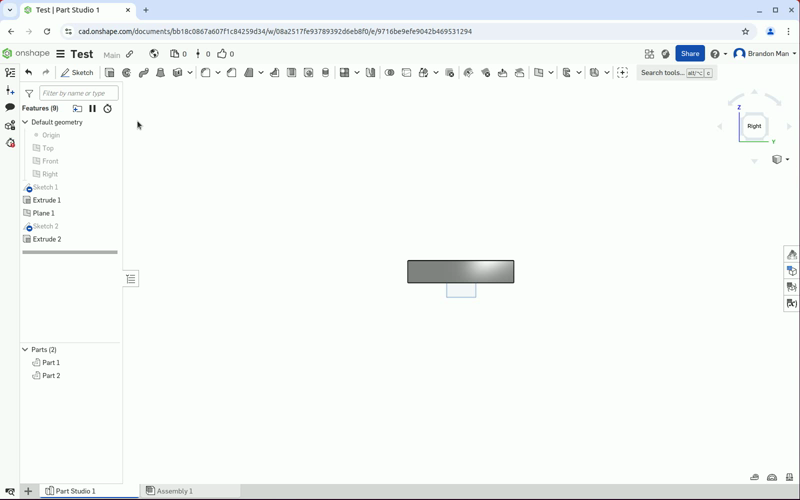
mouse_move(73, 189)
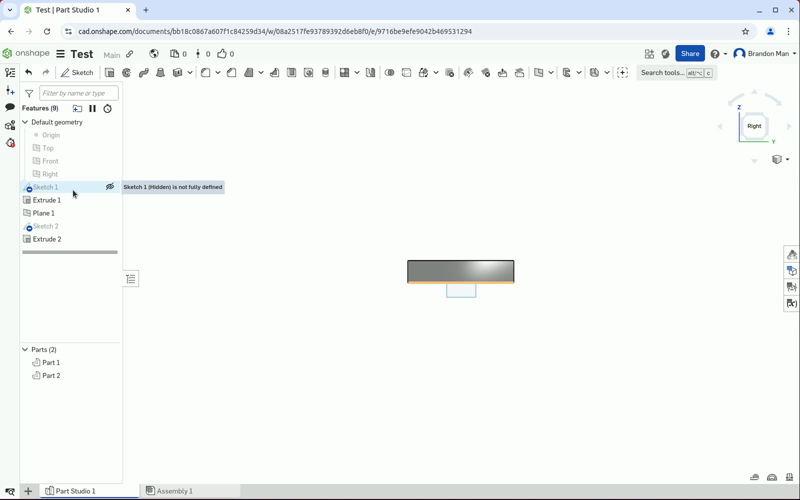
click(73, 189)
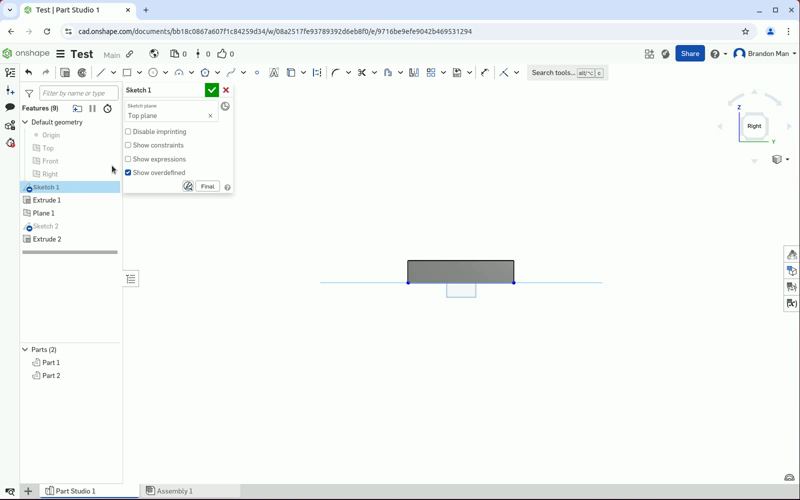
mouse_move(229, 92)
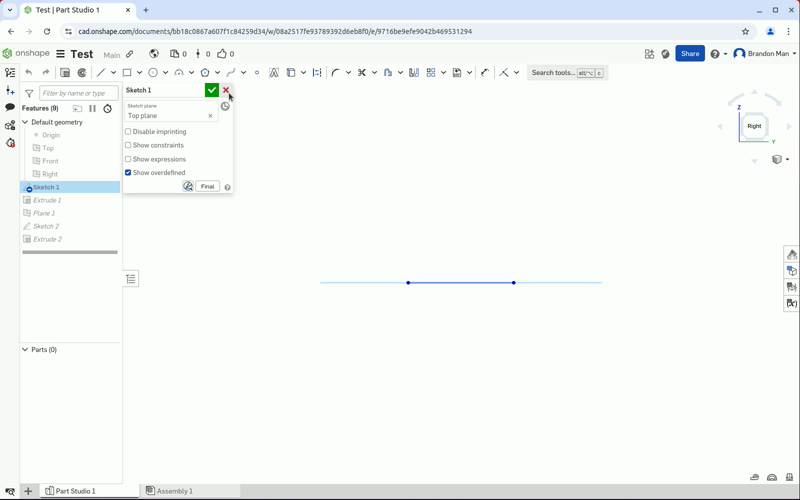
click(229, 92)
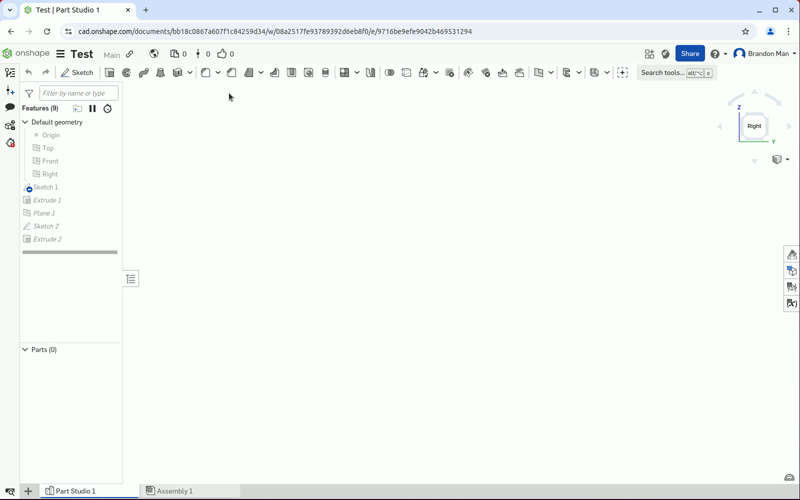
key(shift+s)
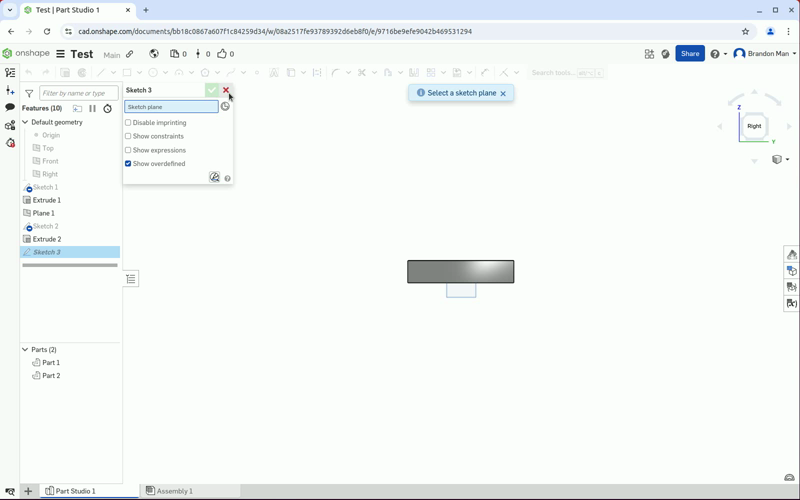
mouse_move(73, 215)
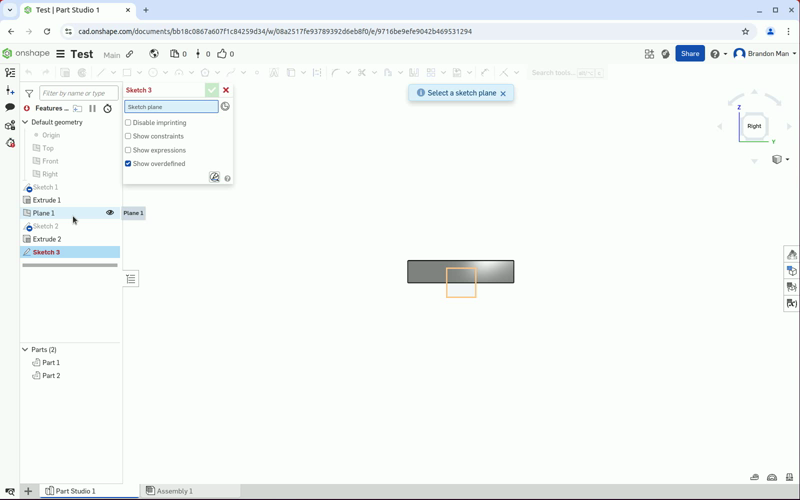
click(73, 215)
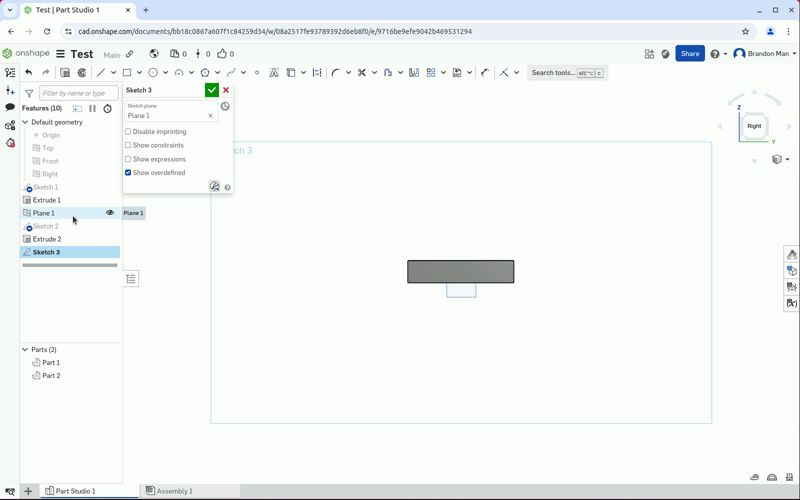
mouse_move(73, 352)
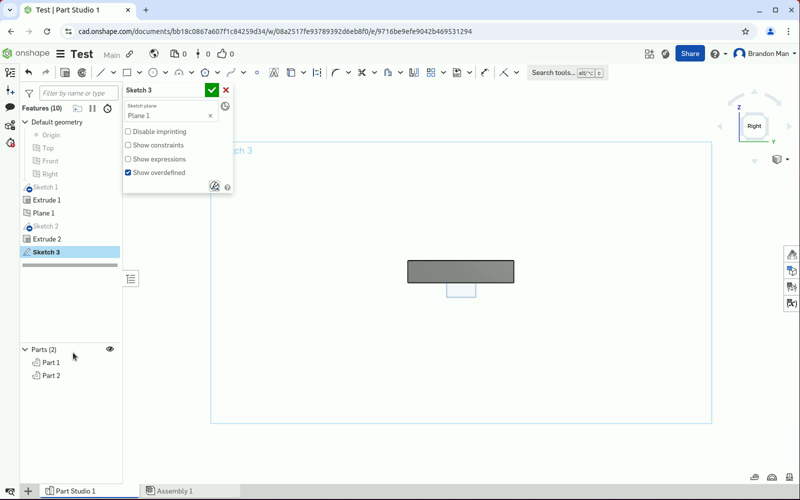
key(y)
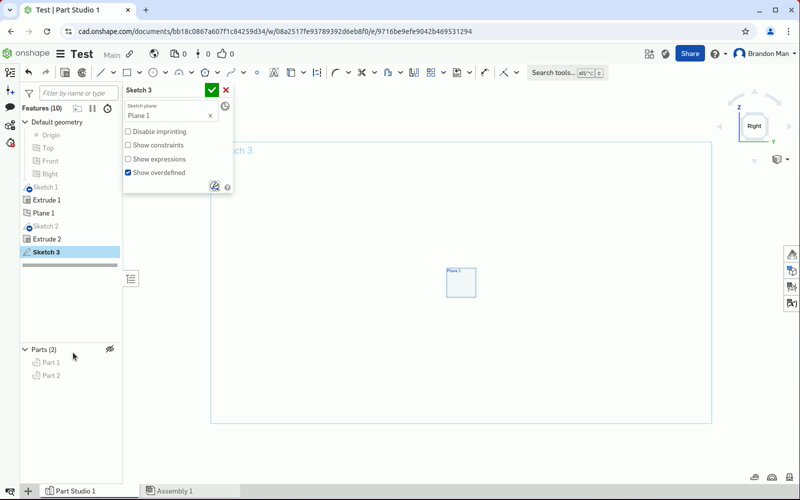
key(l)
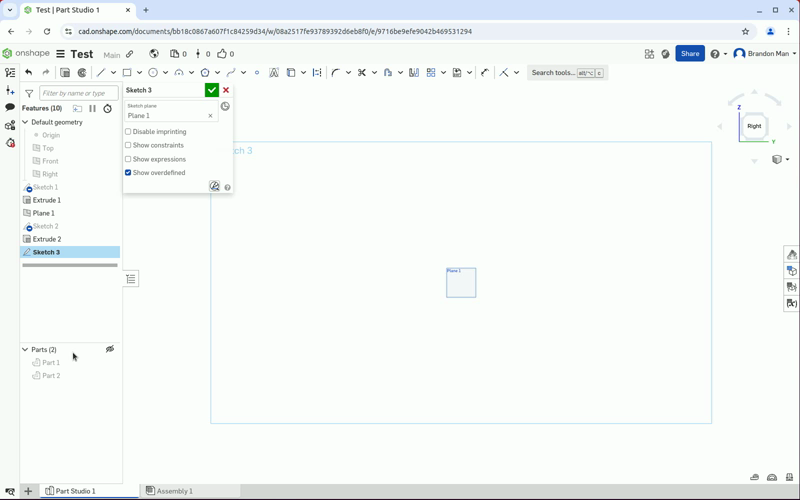
key_down(shift)
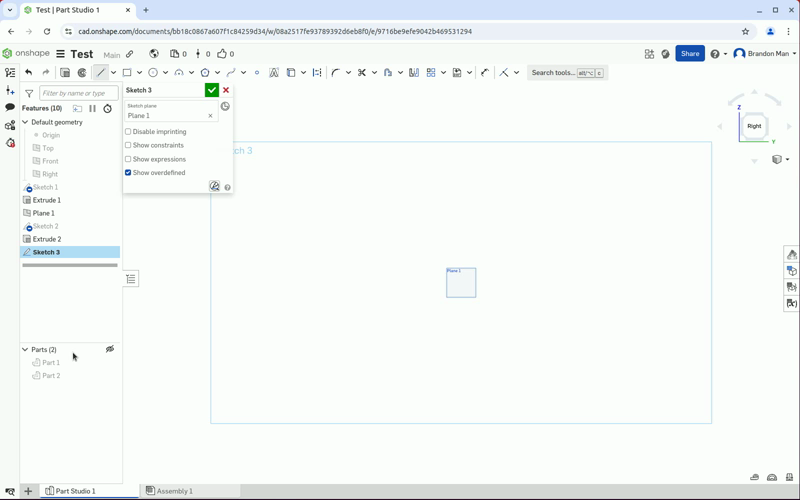
mouse_move(407, 260)
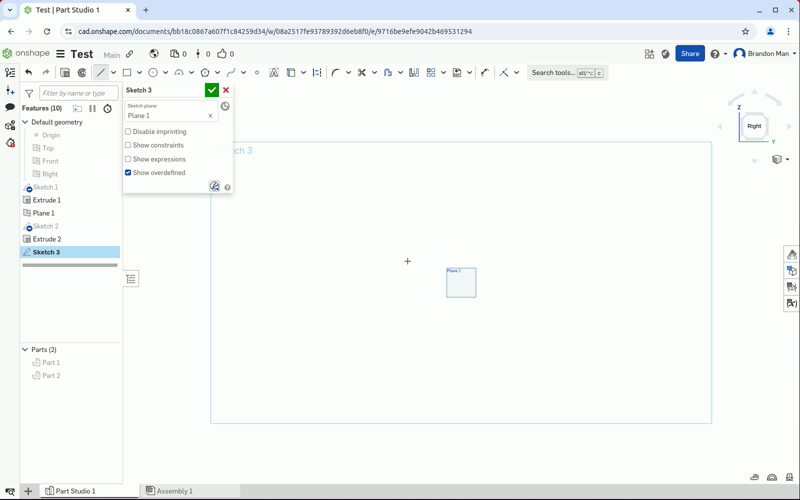
click(407, 260)
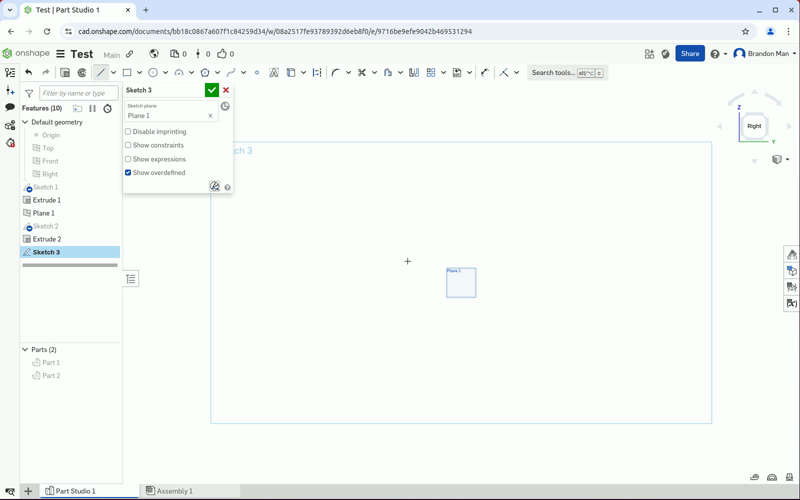
key_up(shift)
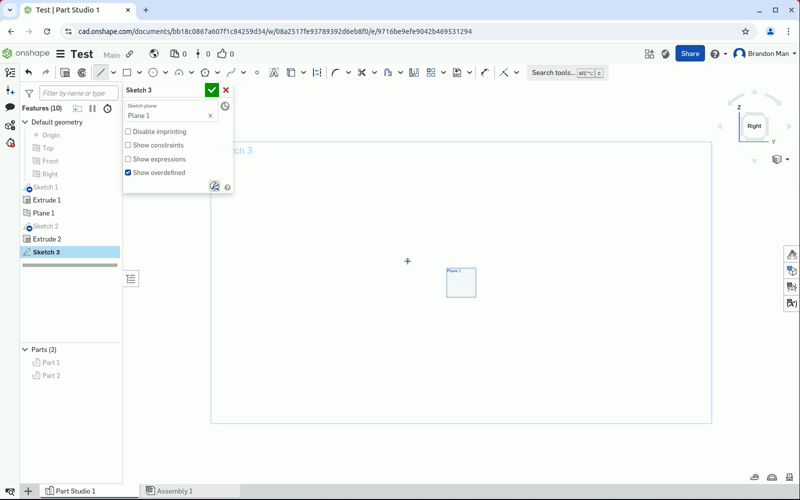
key_down(shift)
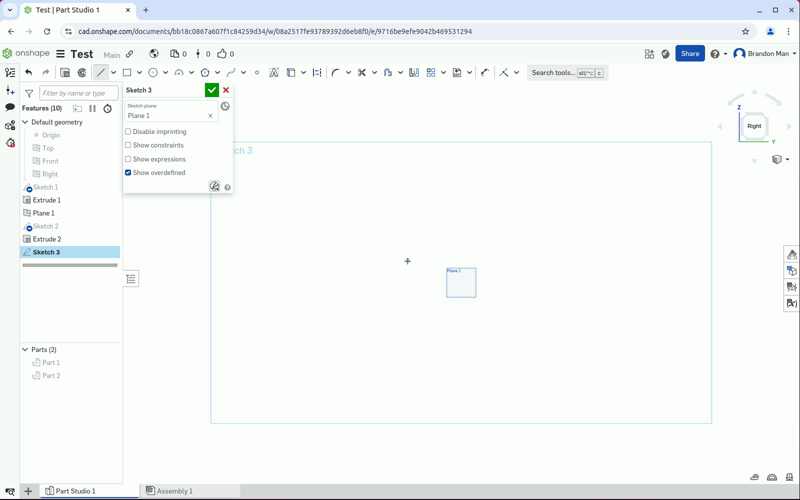
mouse_move(513, 260)
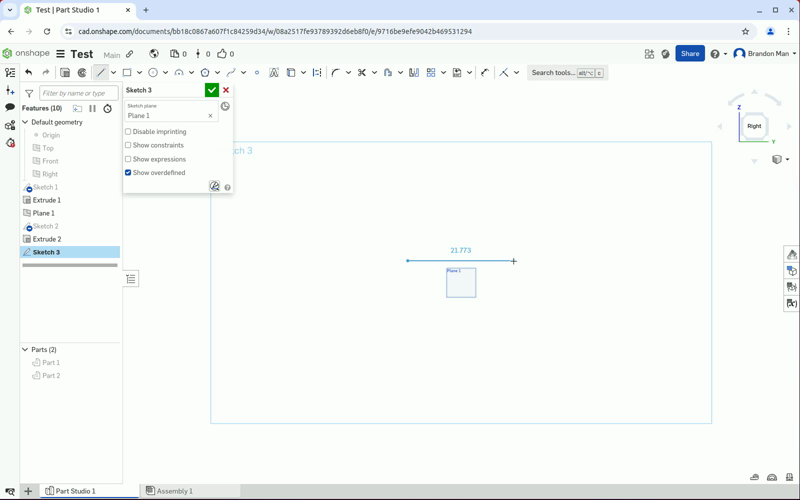
click(513, 260)
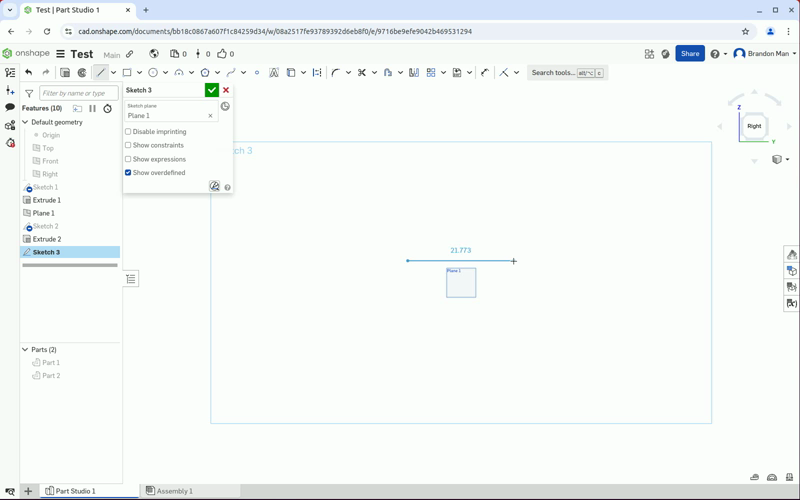
key_up(shift)
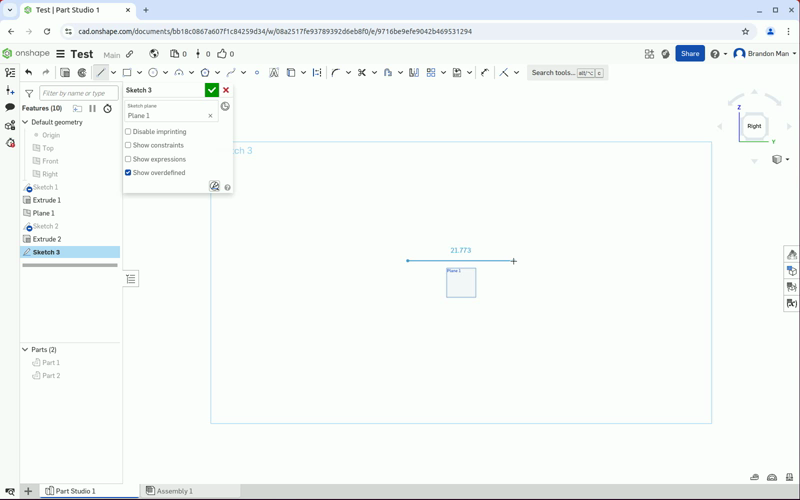
key_down(shift)
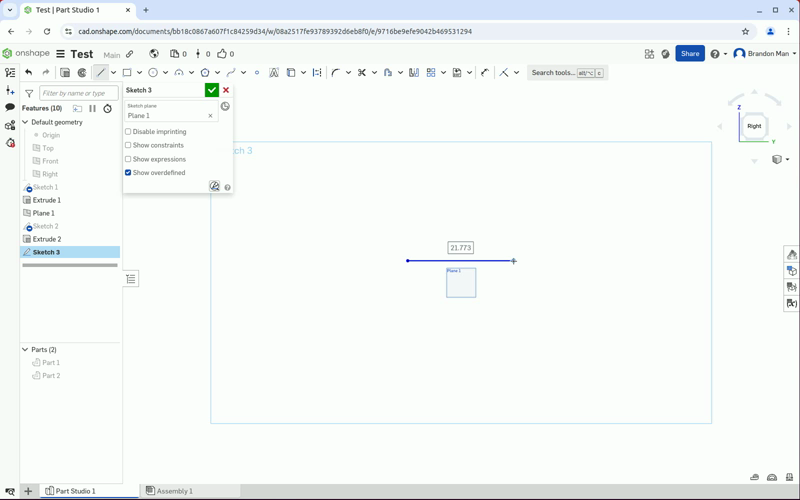
mouse_move(543, 260)
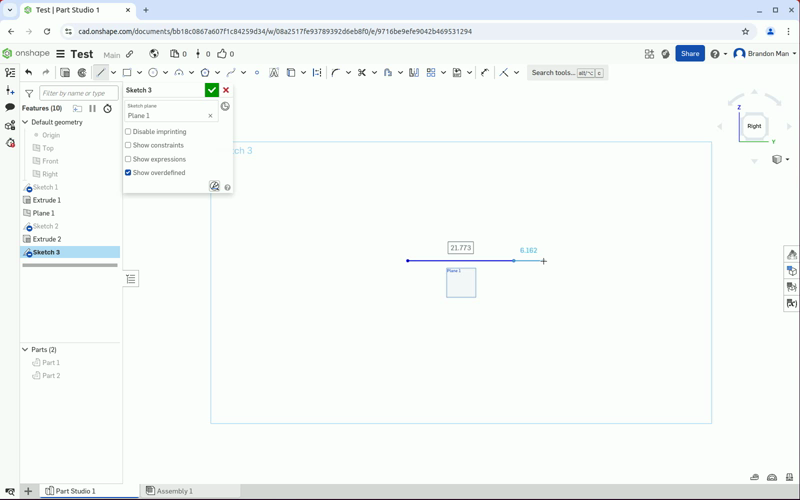
mouse_move(513, 257)
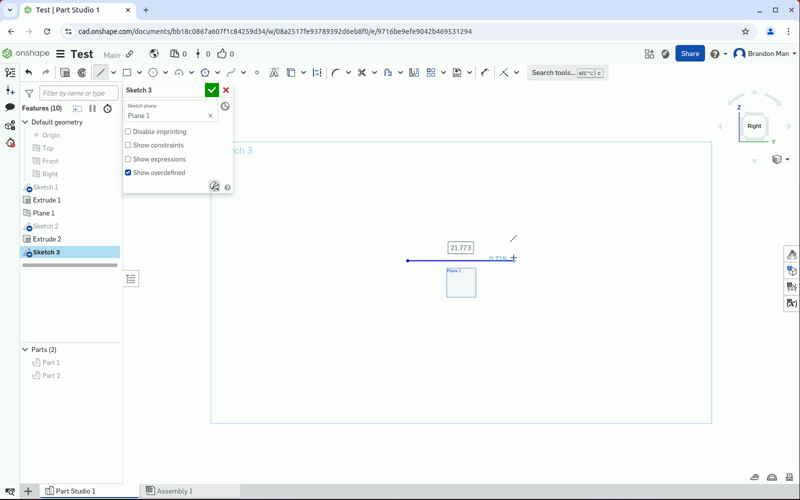
scroll(6)
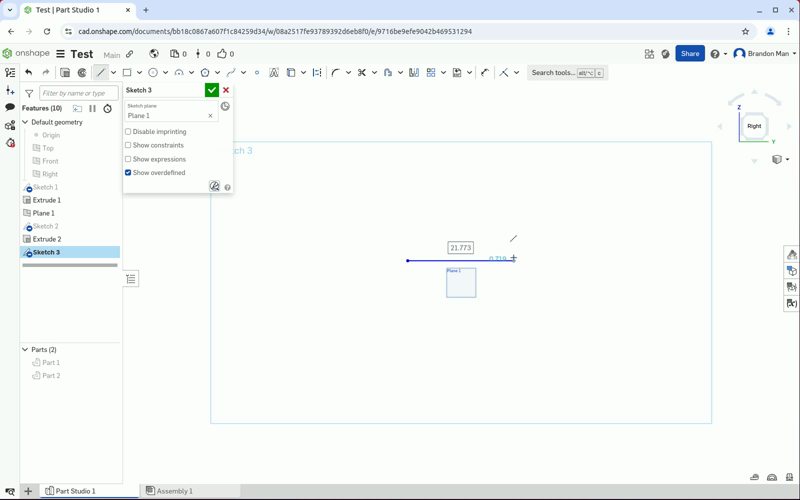
scroll(6)
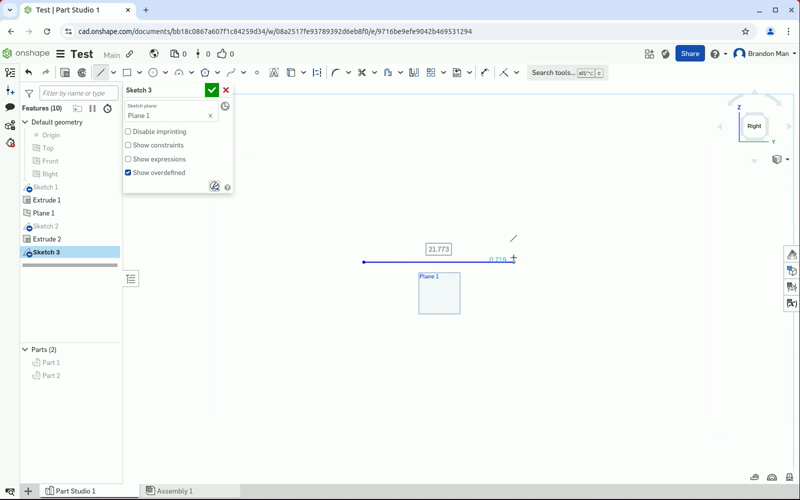
scroll(6)
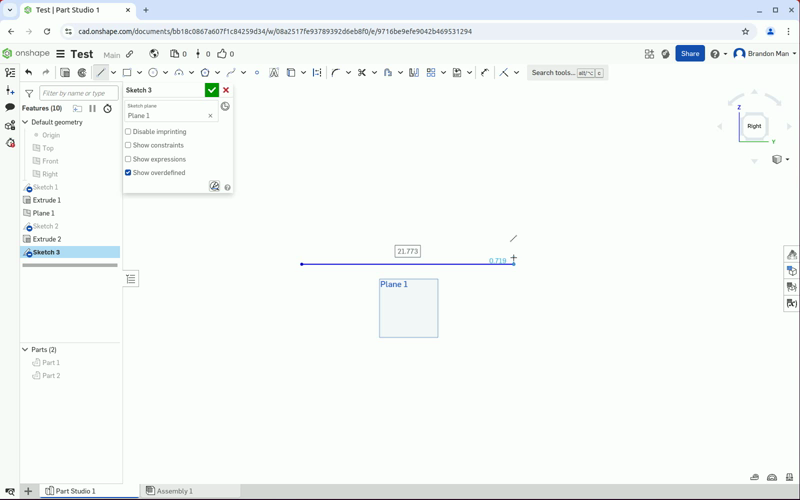
scroll(6)
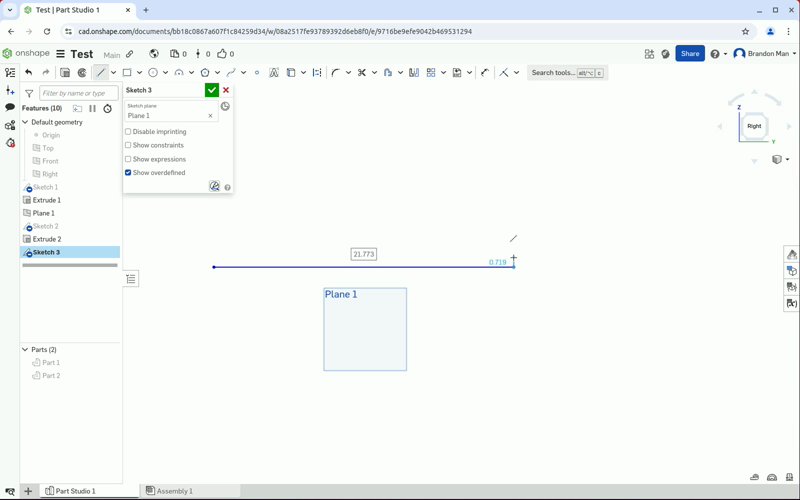
scroll(6)
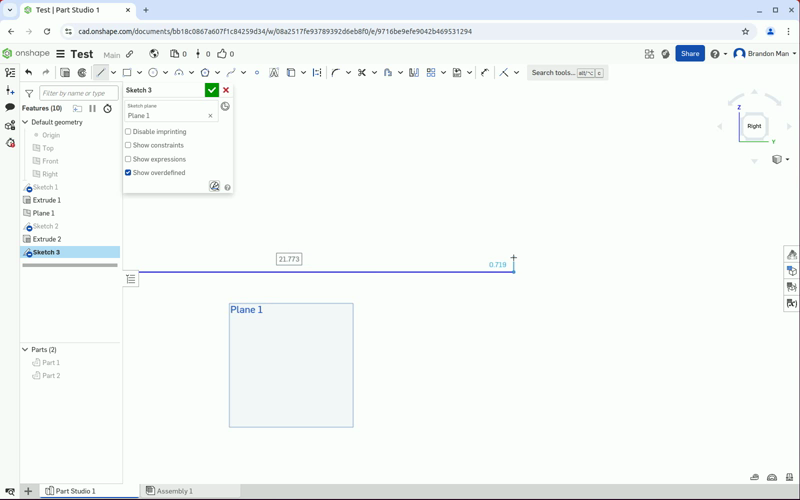
scroll(6)
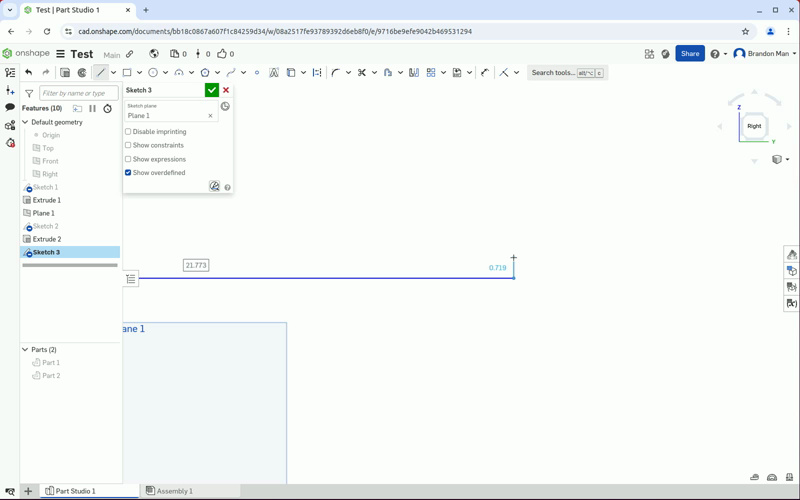
scroll(6)
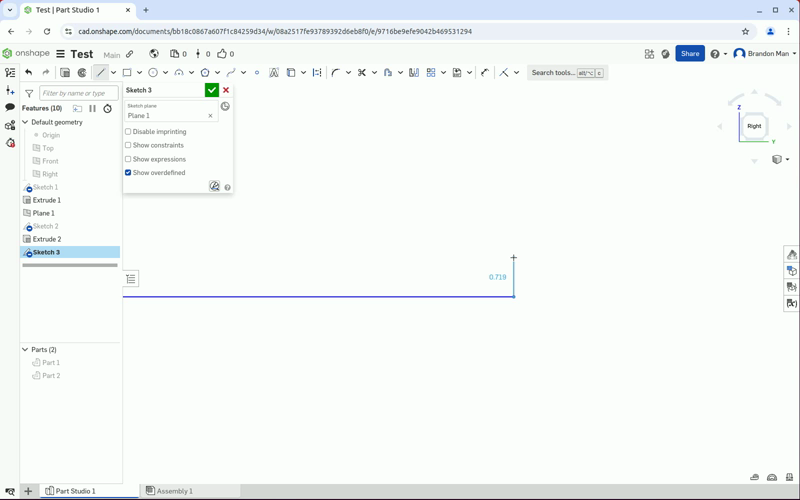
click(513, 257)
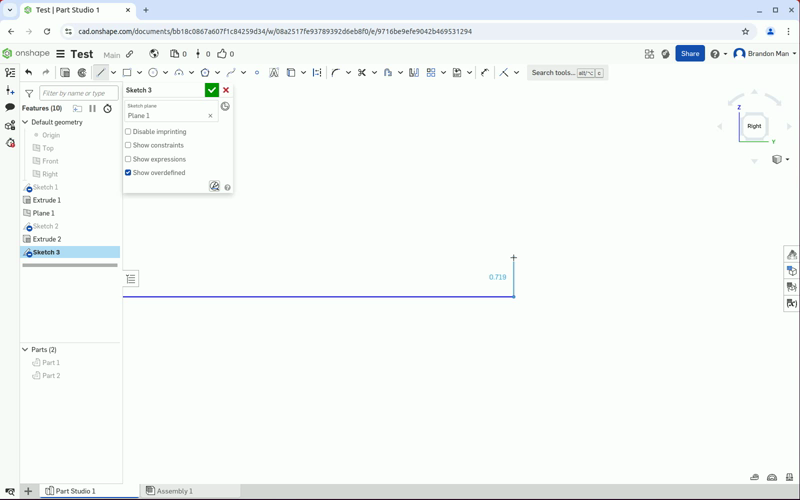
scroll(-6)
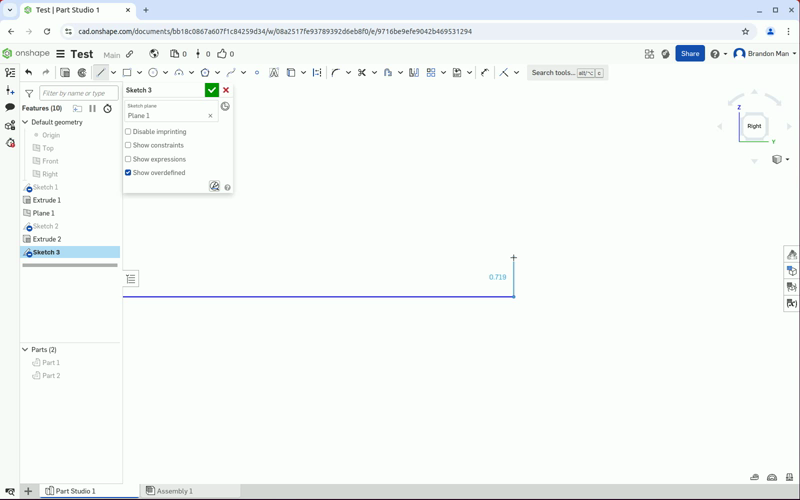
scroll(-6)
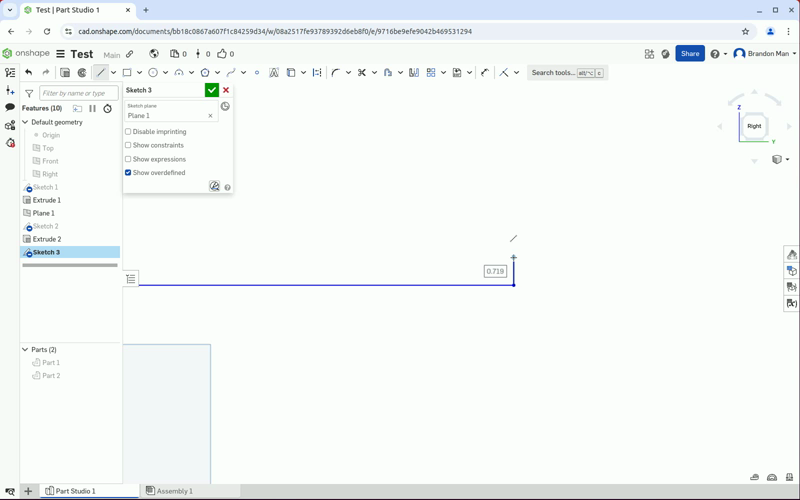
scroll(-6)
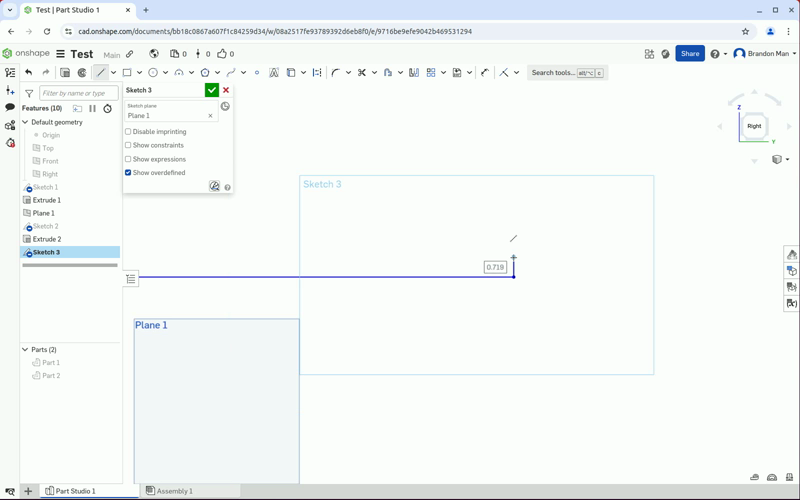
scroll(-6)
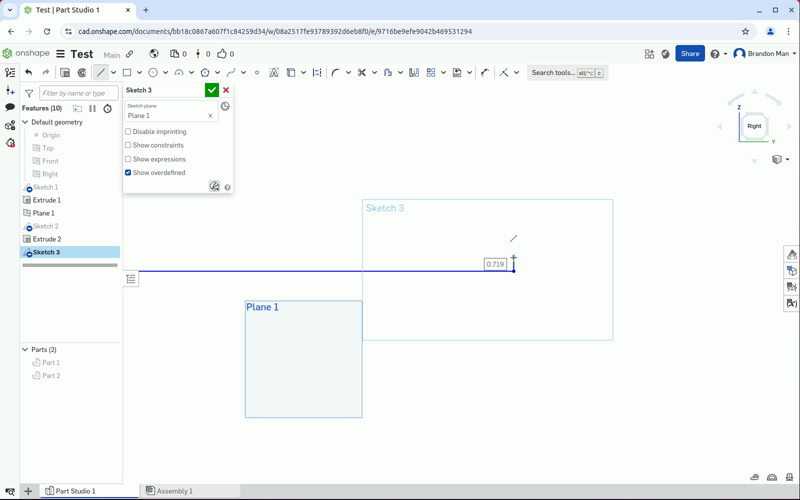
scroll(-6)
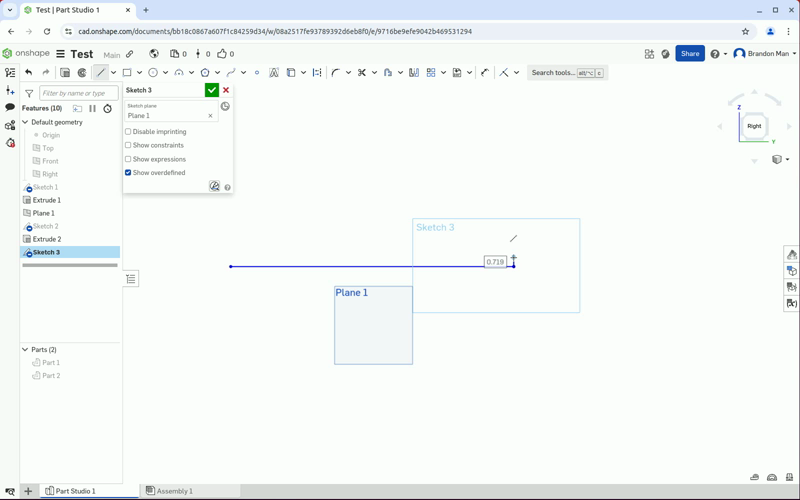
scroll(-6)
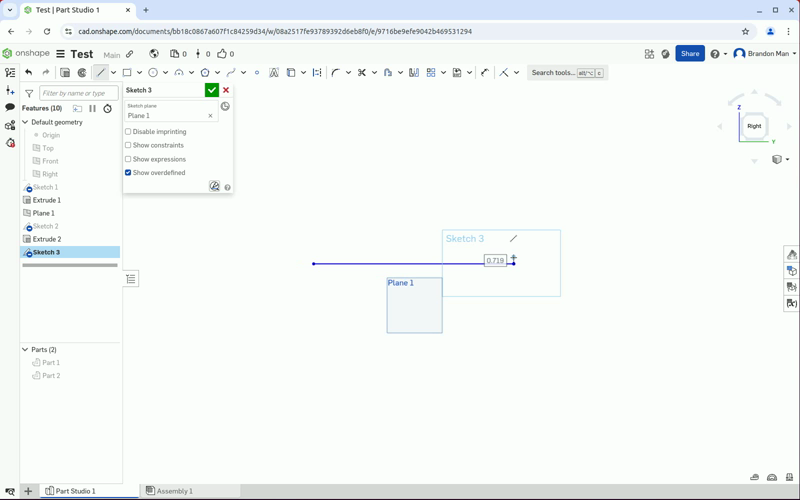
scroll(-6)
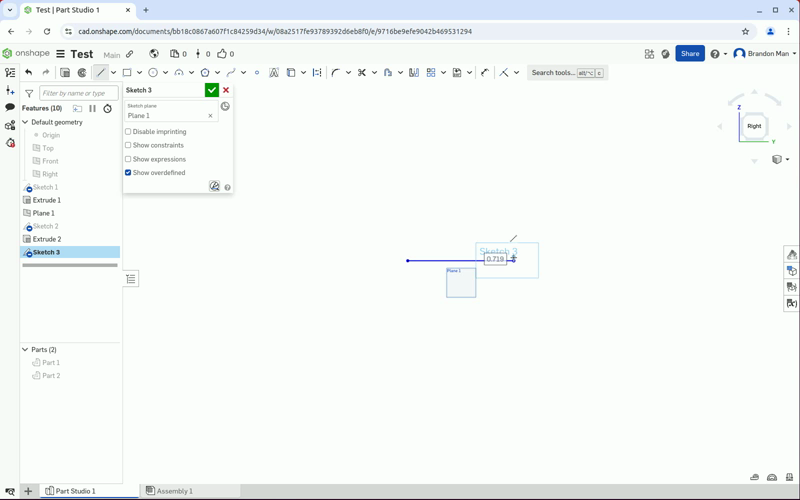
key_up(shift)
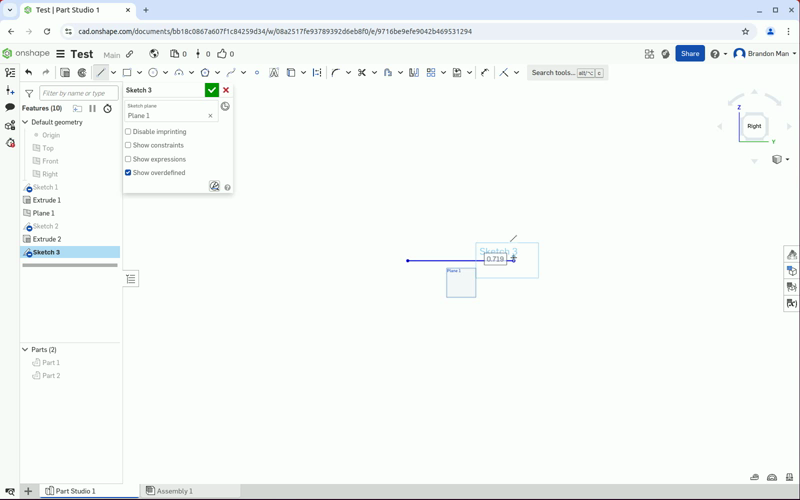
key_down(shift)
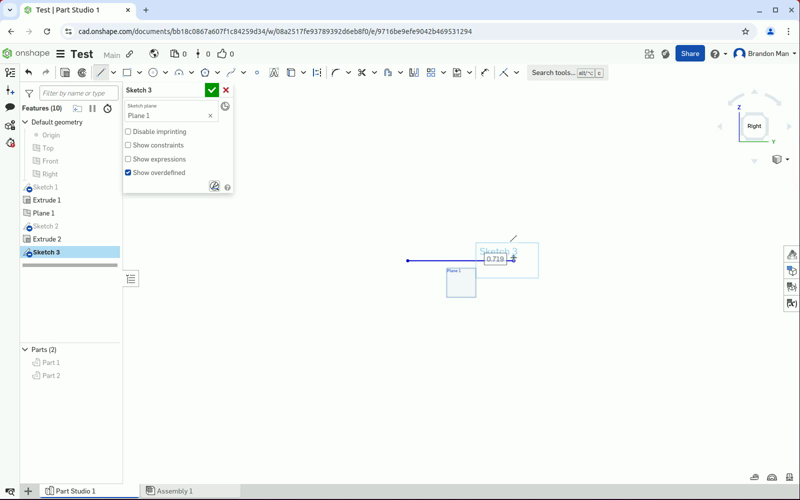
mouse_move(407, 257)
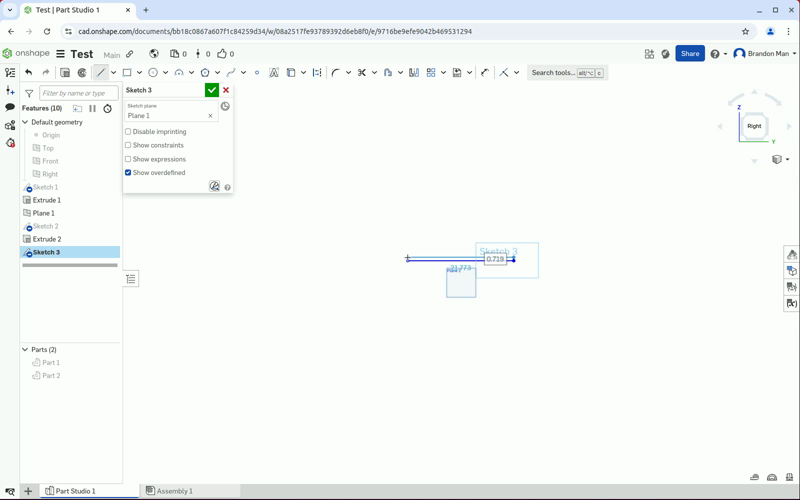
scroll(6)
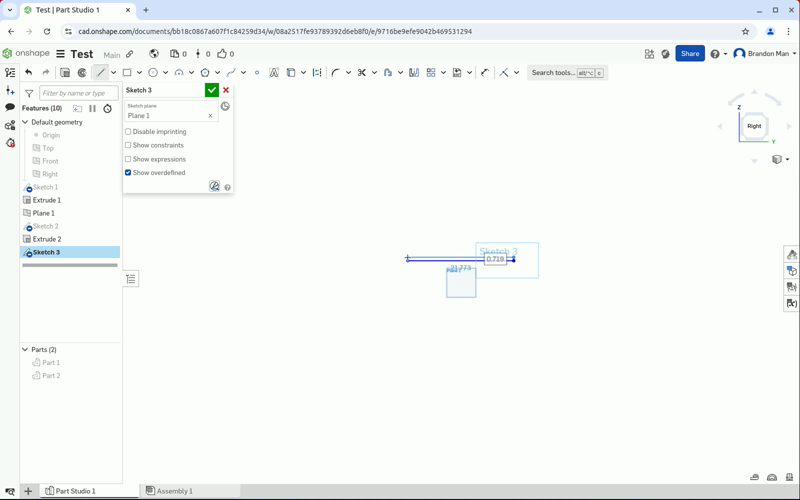
scroll(6)
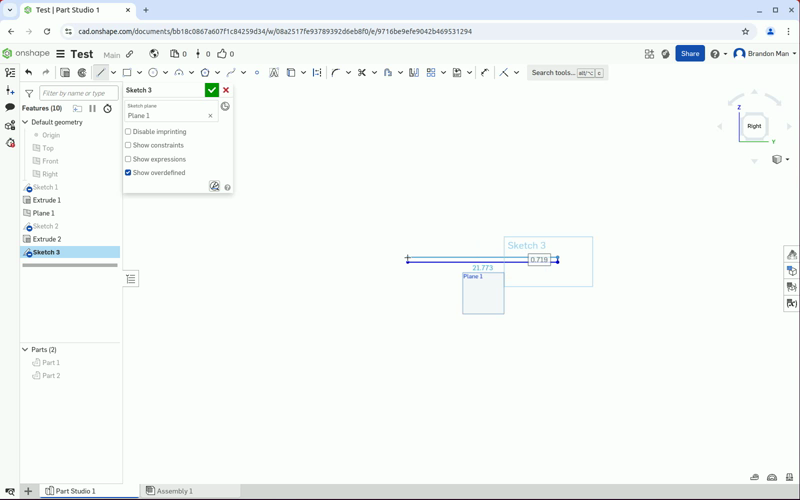
scroll(6)
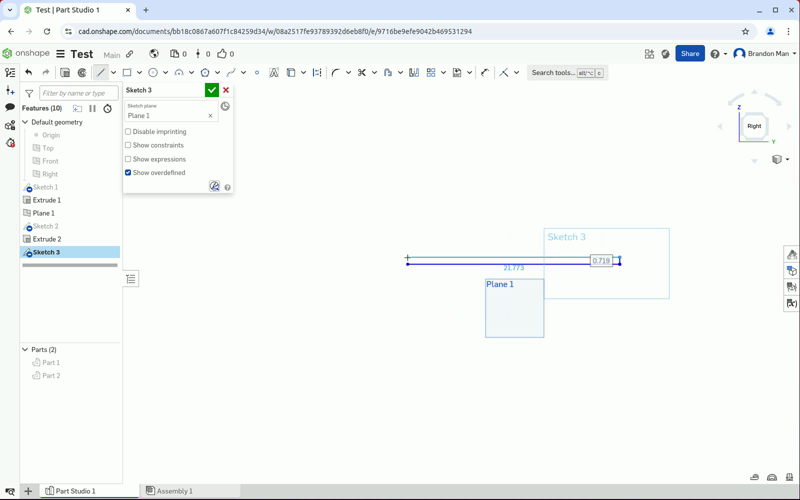
scroll(6)
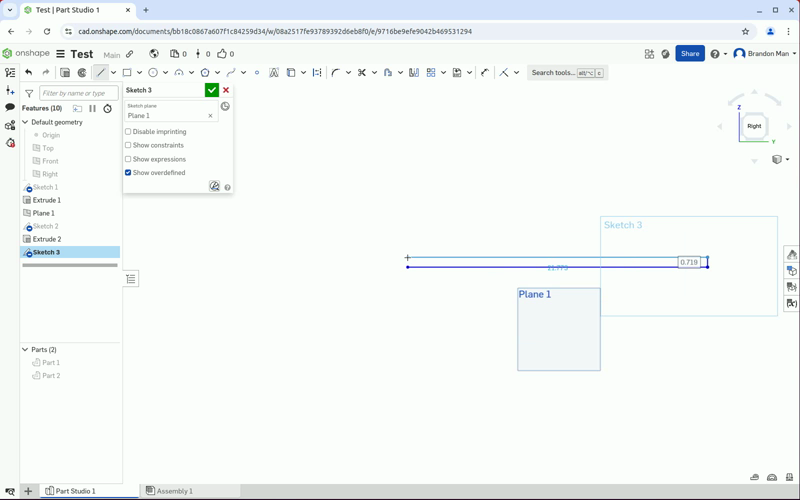
scroll(6)
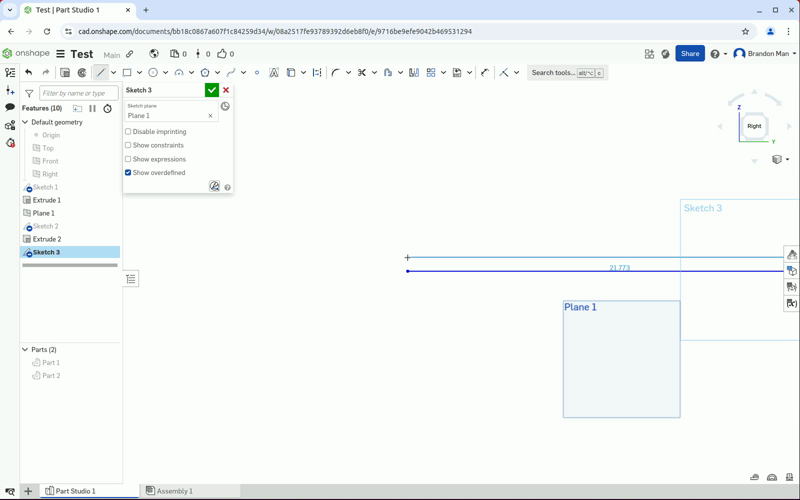
scroll(6)
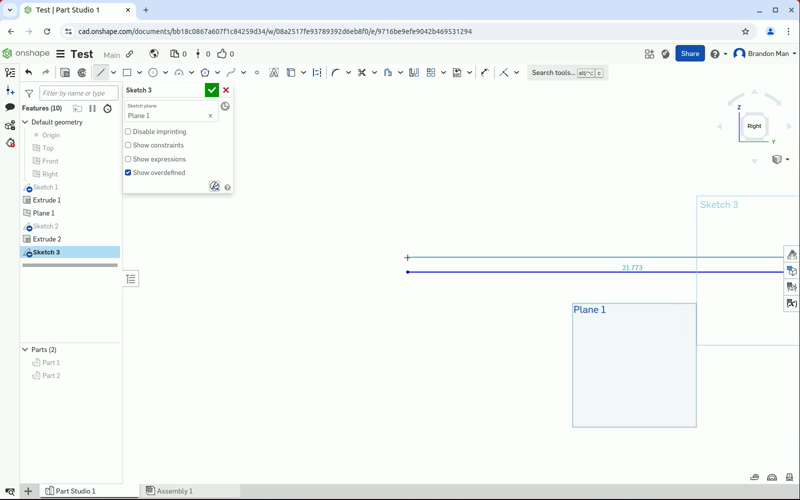
scroll(6)
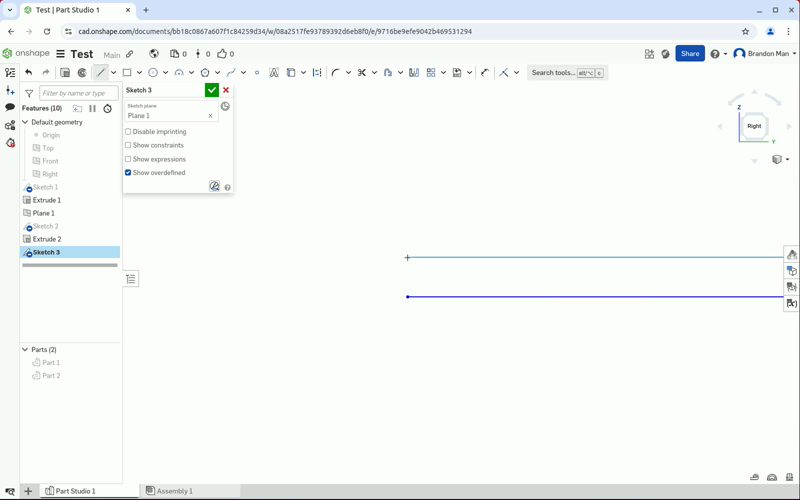
click(407, 257)
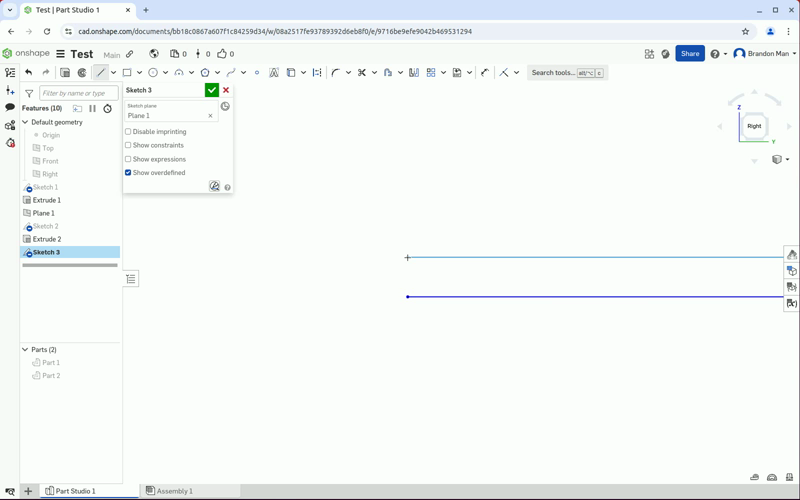
scroll(-6)
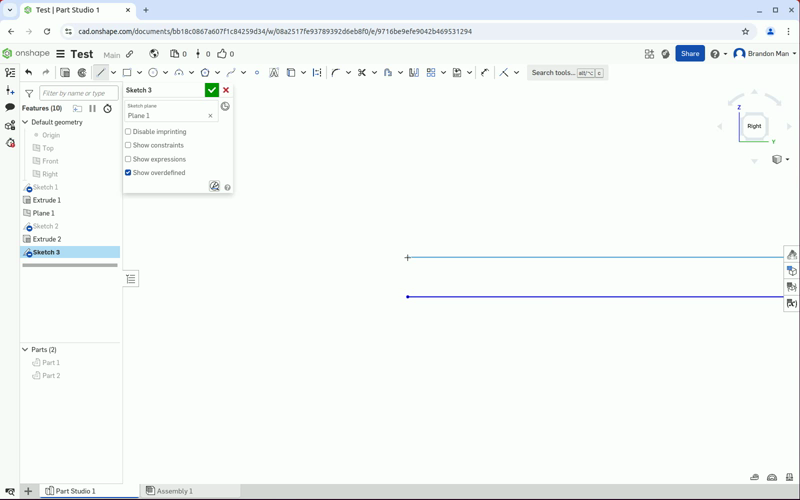
scroll(-6)
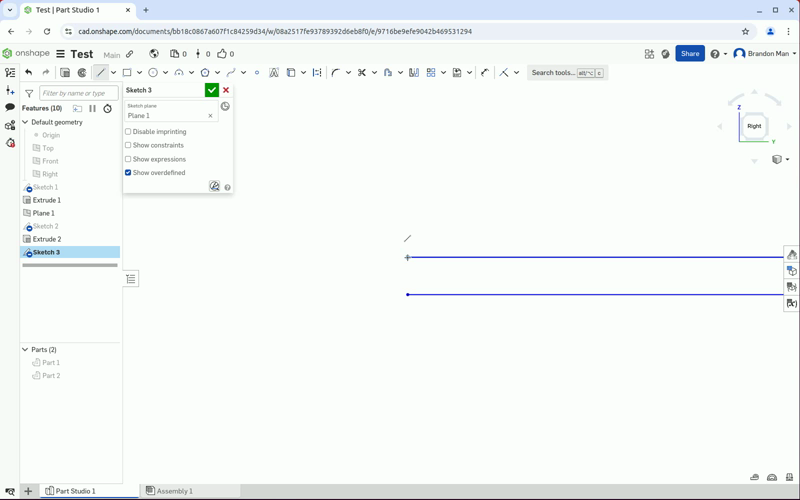
scroll(-6)
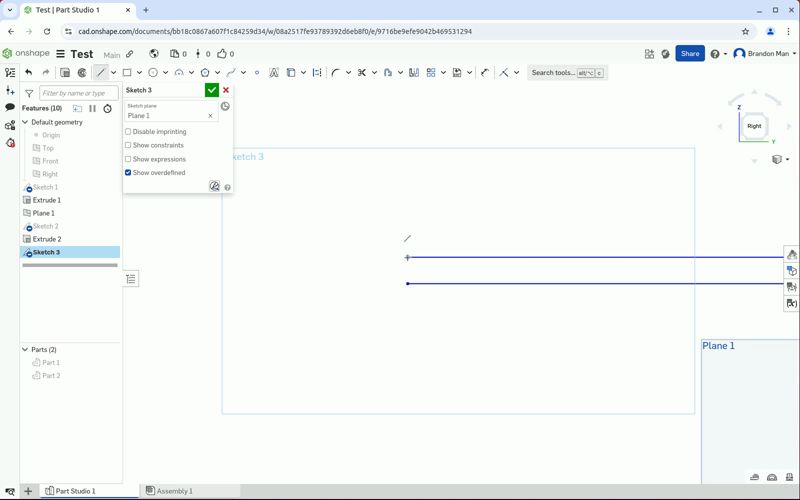
scroll(-6)
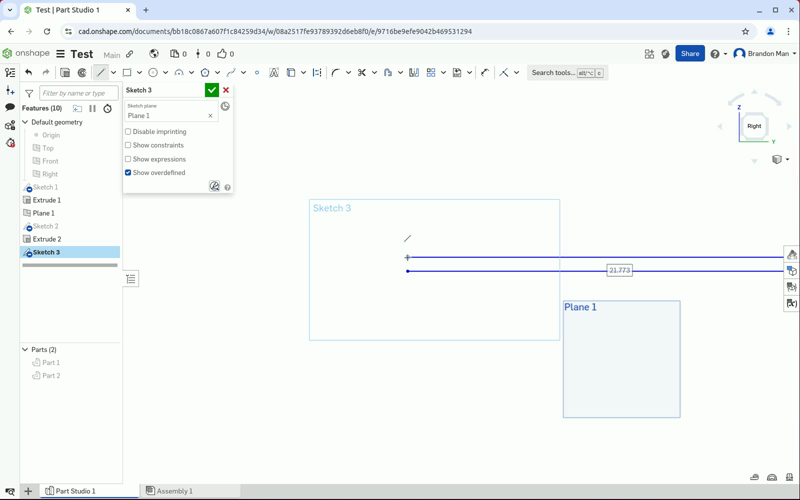
scroll(-6)
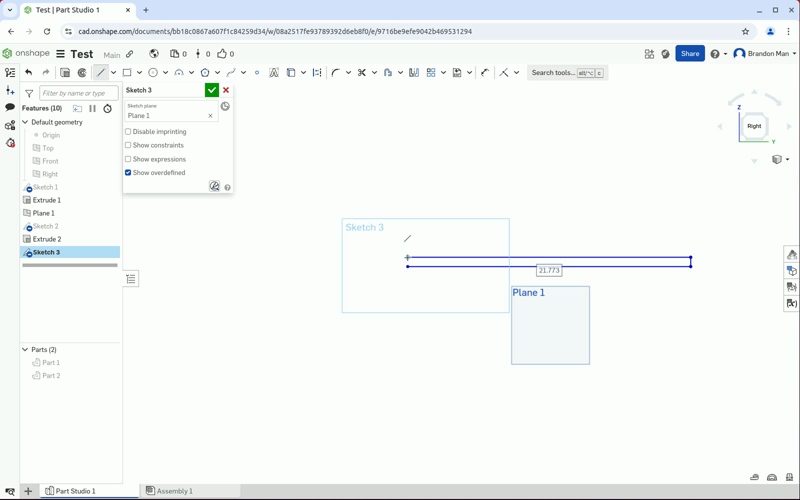
scroll(-6)
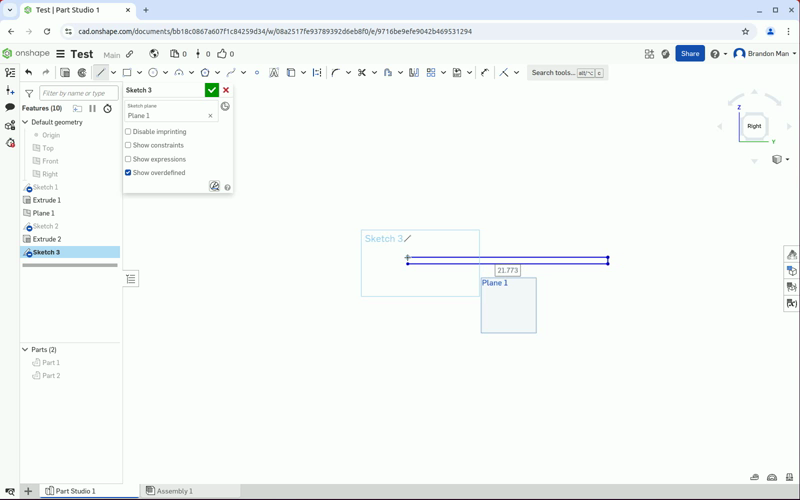
scroll(-6)
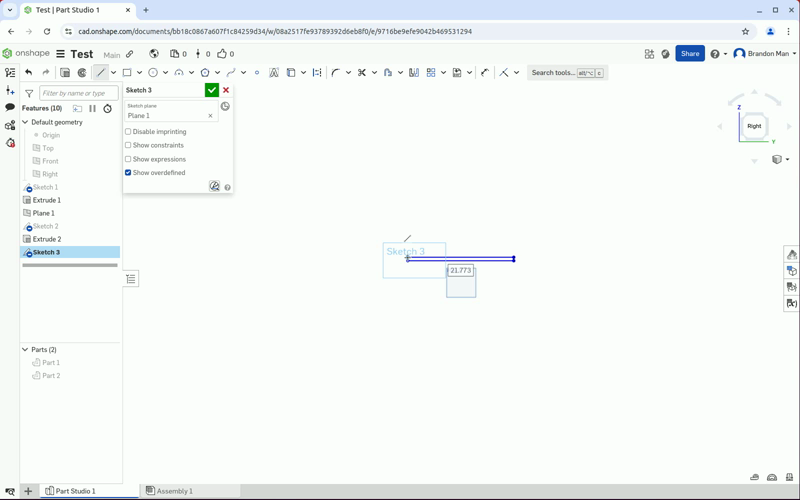
key_up(shift)
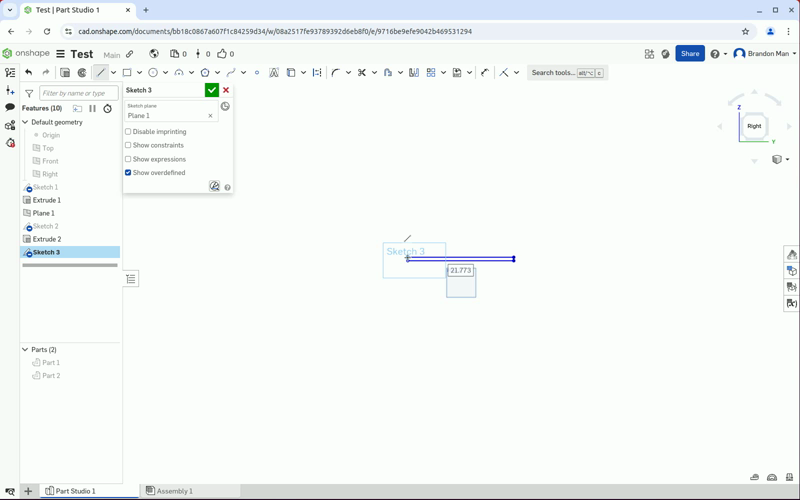
mouse_move(437, 257)
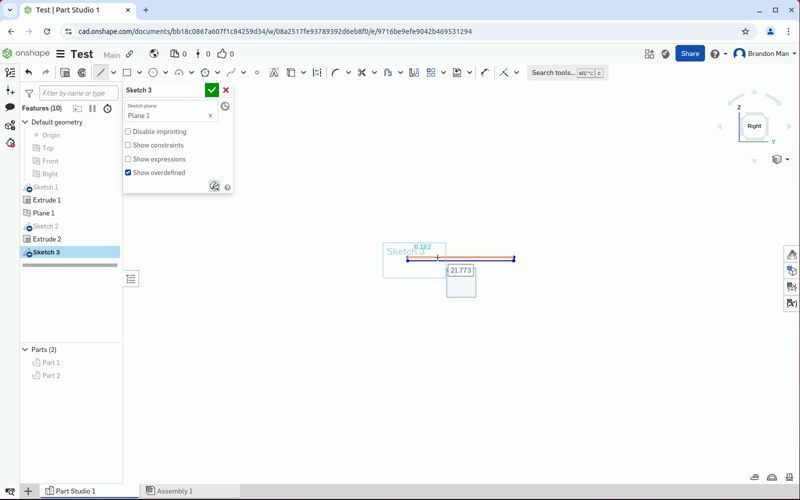
key_down(shift)
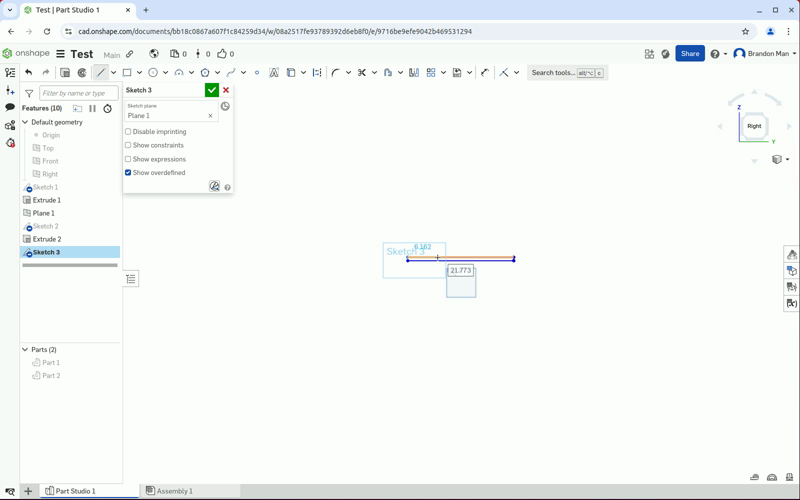
mouse_move(407, 260)
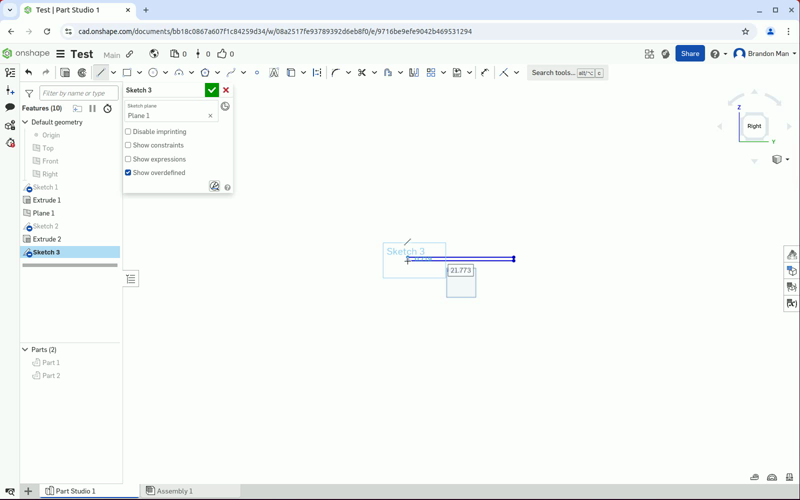
scroll(6)
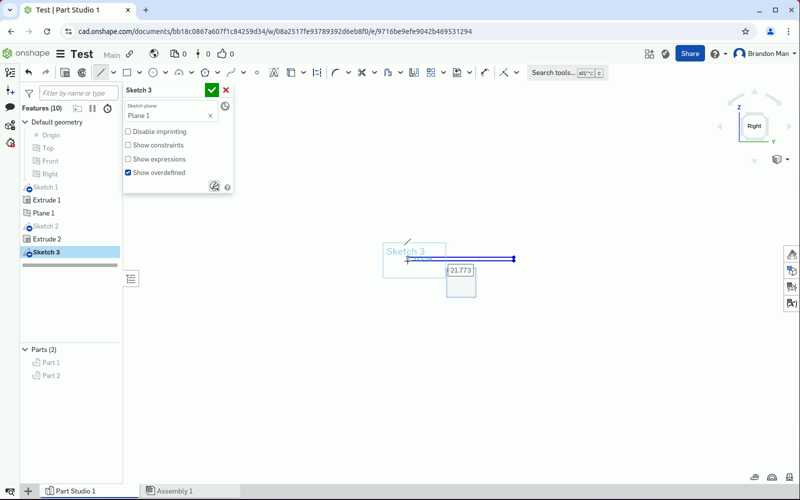
scroll(6)
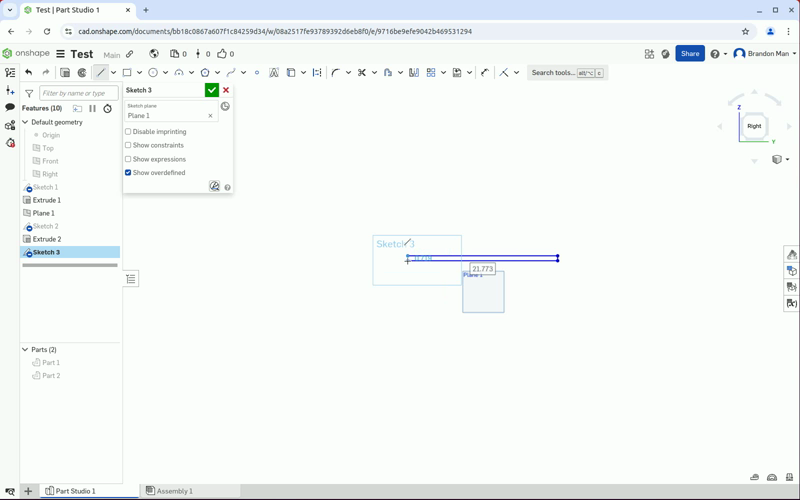
scroll(6)
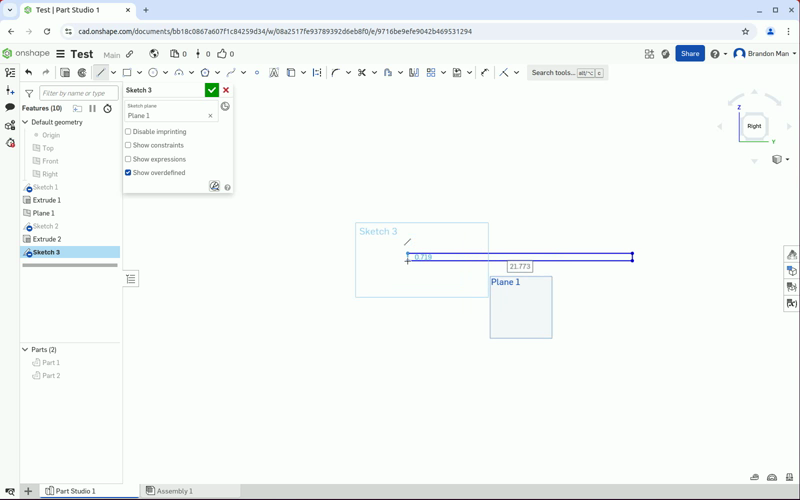
scroll(6)
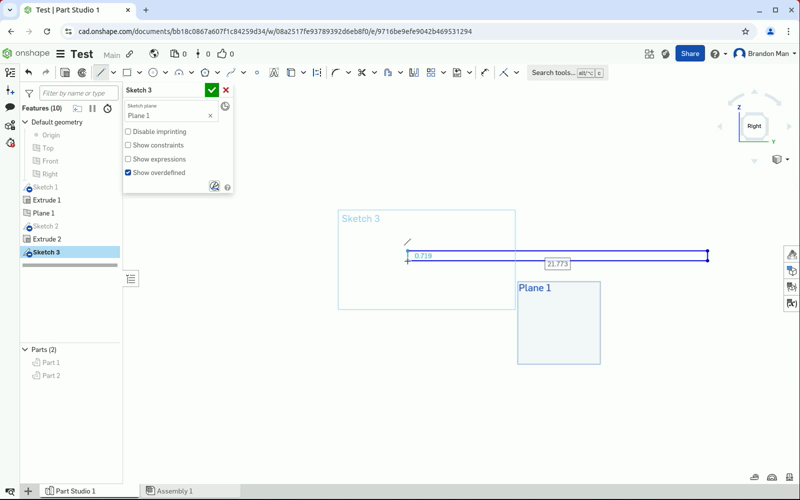
scroll(6)
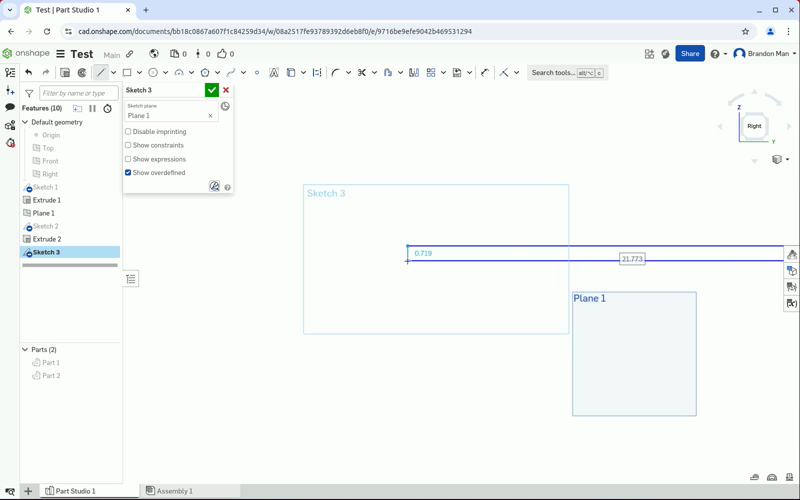
scroll(6)
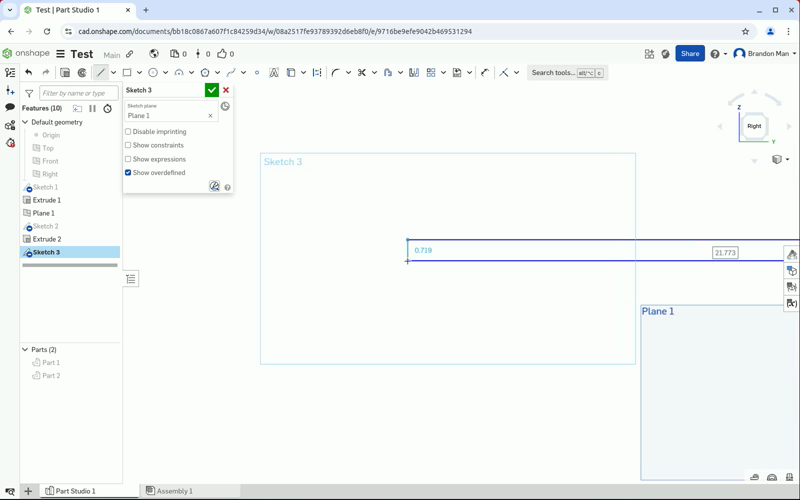
scroll(6)
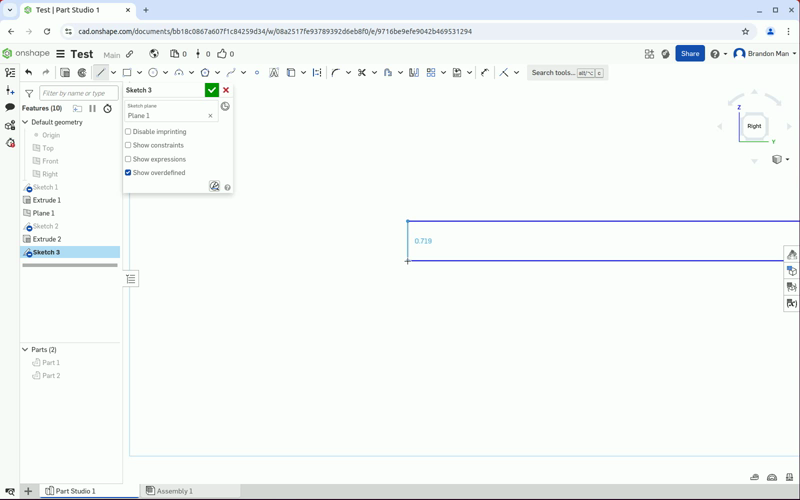
key_up(shift)
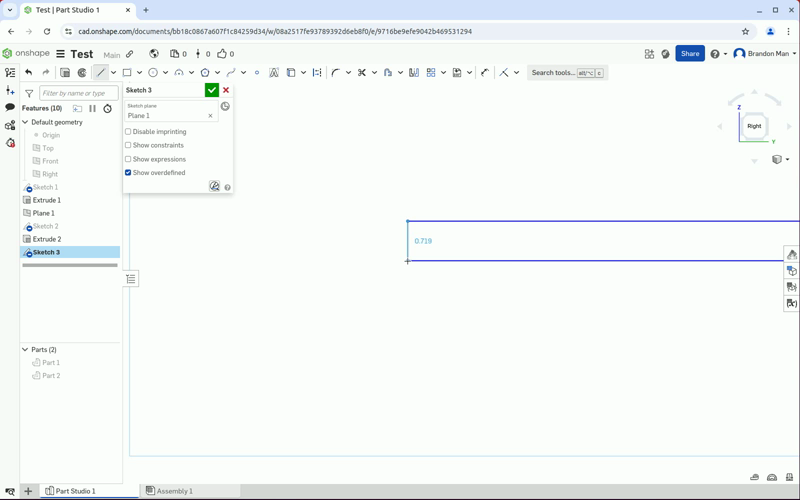
click(407, 260)
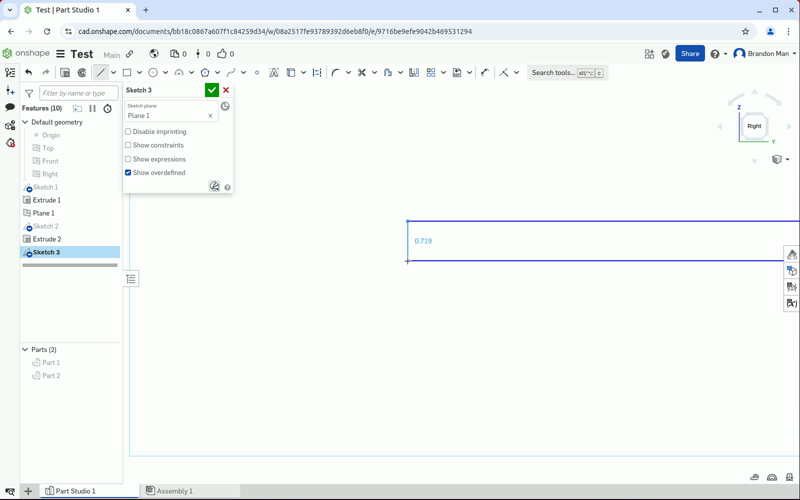
scroll(-6)
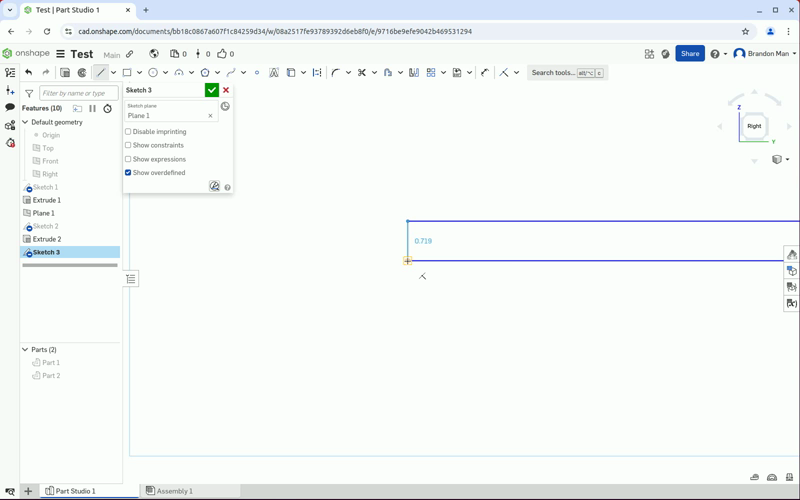
scroll(-6)
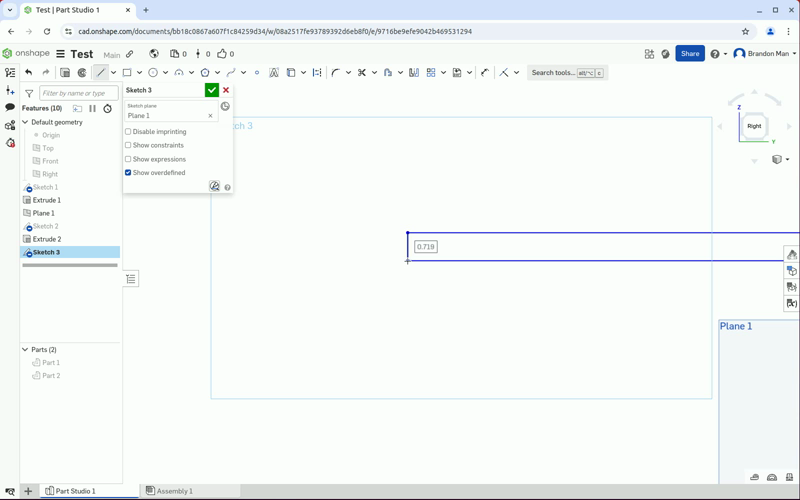
scroll(-6)
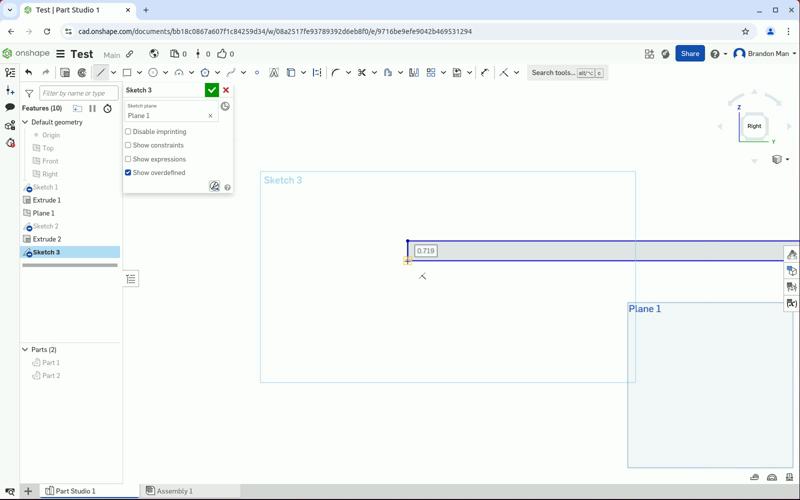
scroll(-6)
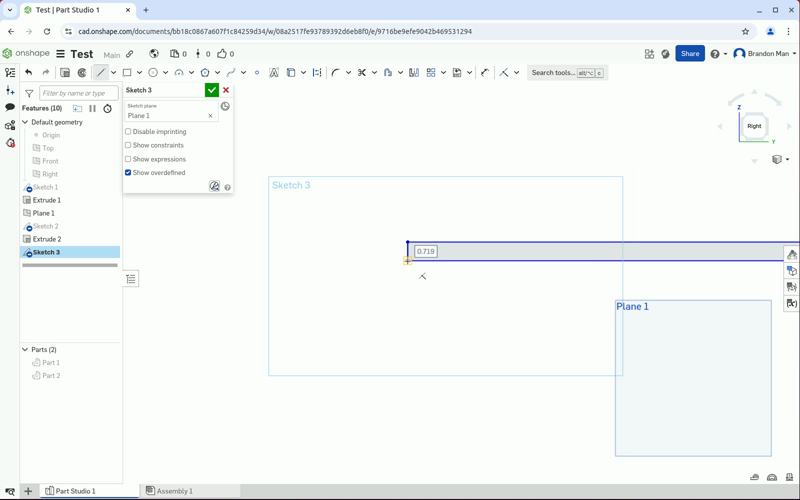
scroll(-6)
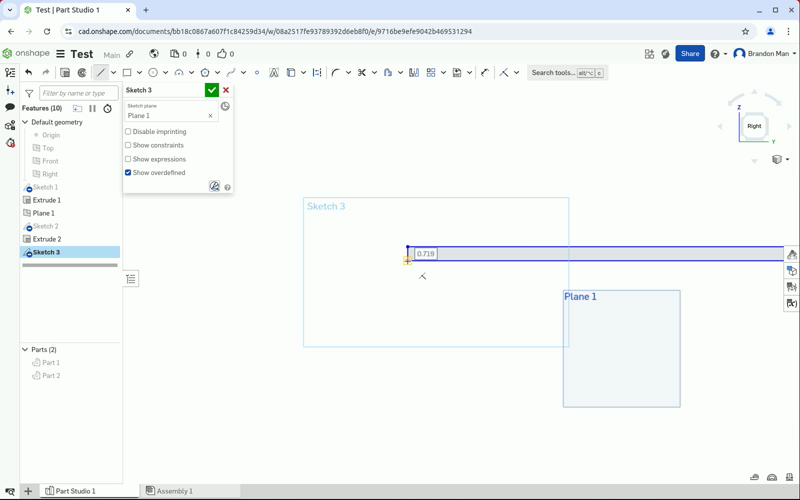
scroll(-6)
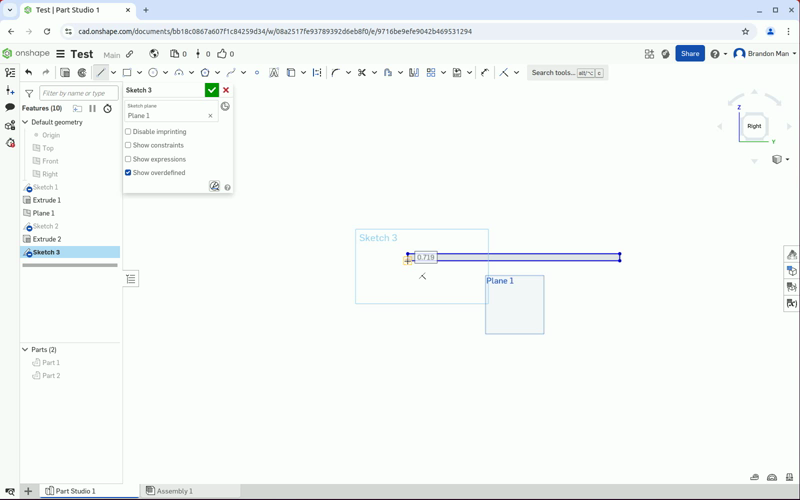
scroll(-6)
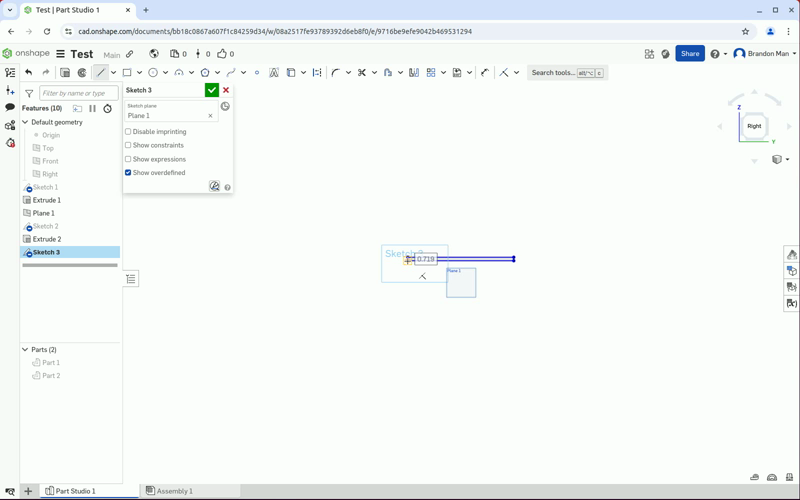
key(esc)
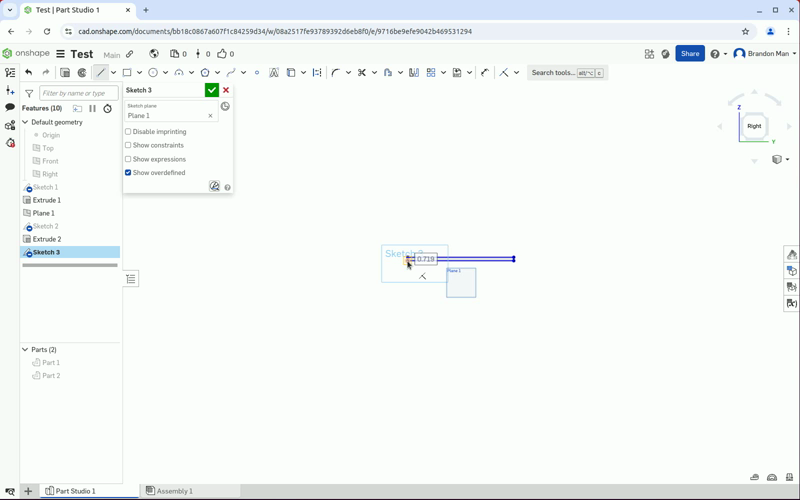
mouse_move(493, 258)
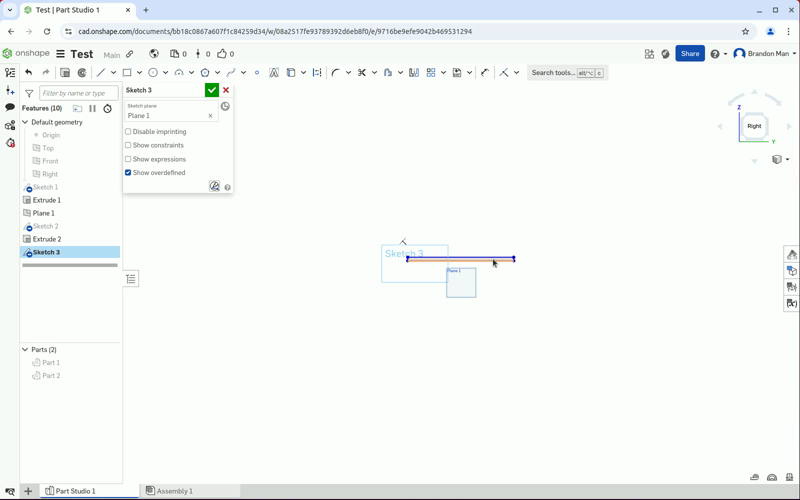
scroll(6)
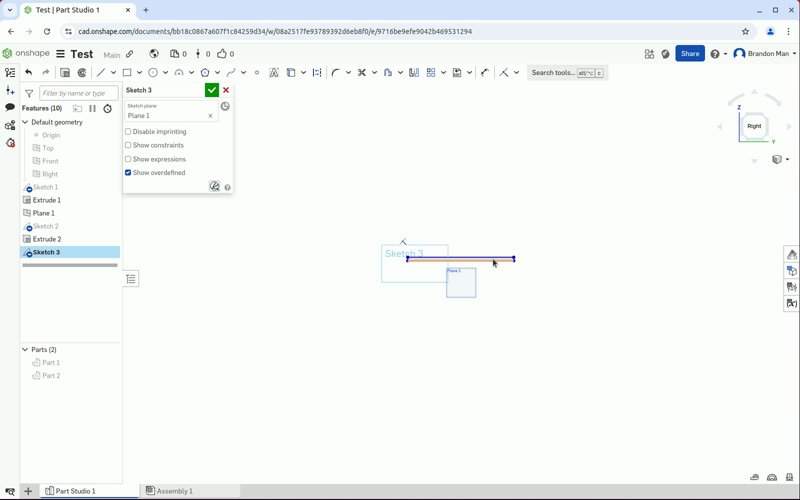
scroll(6)
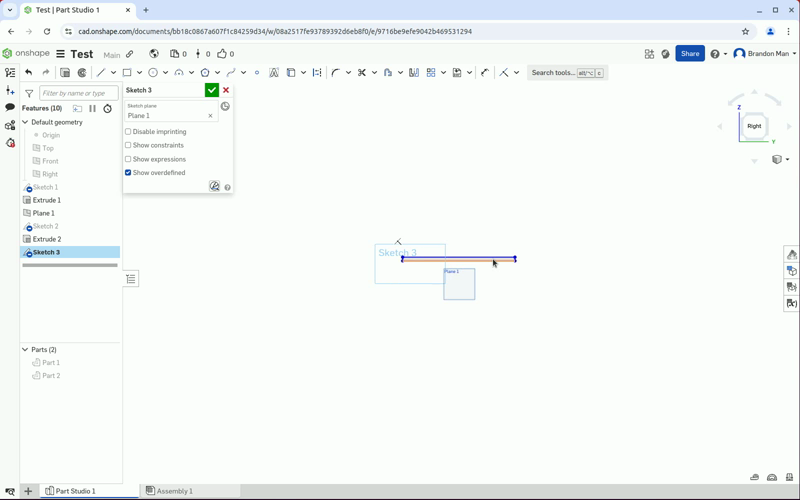
scroll(6)
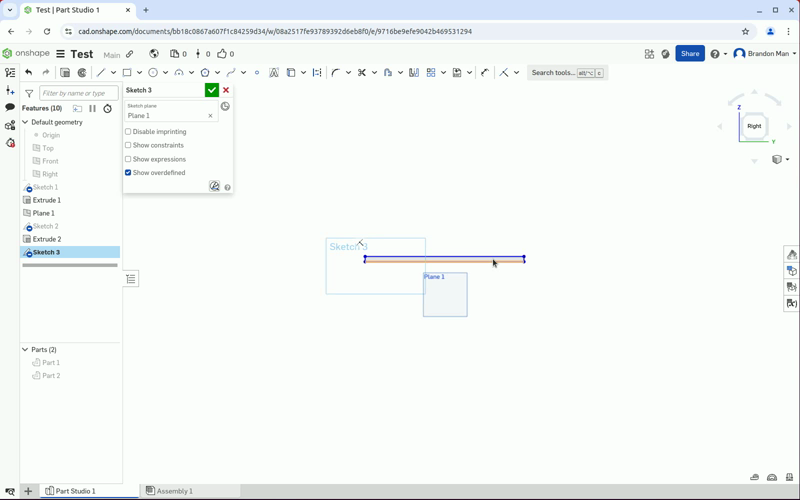
scroll(6)
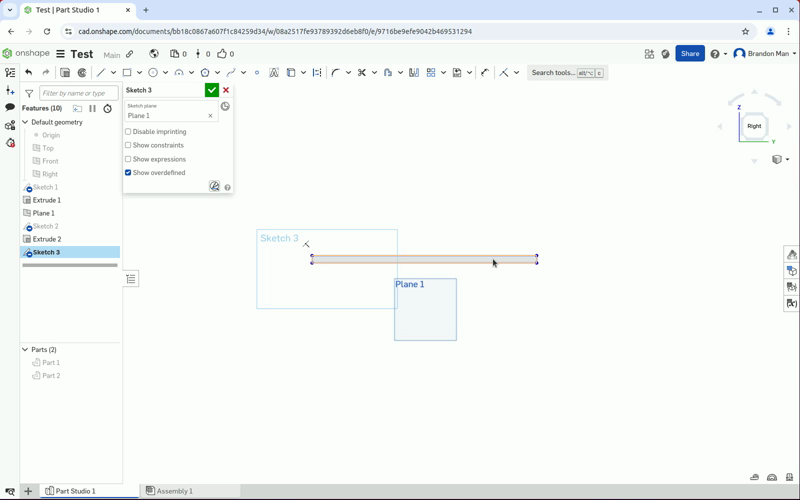
scroll(6)
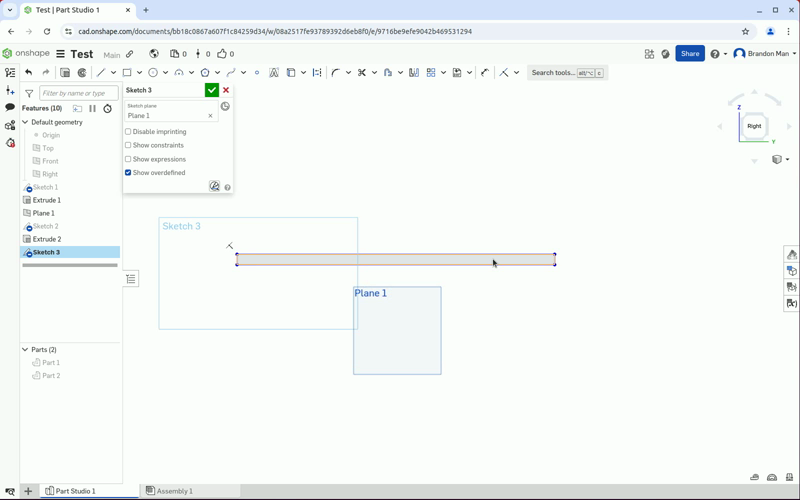
scroll(6)
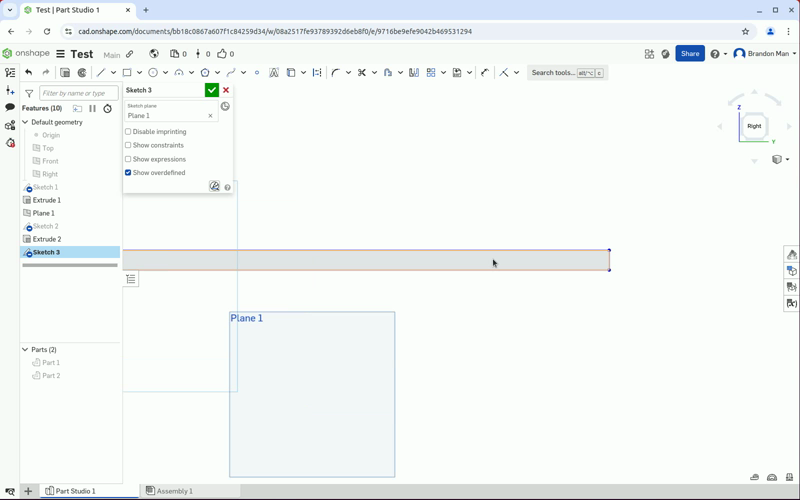
scroll(6)
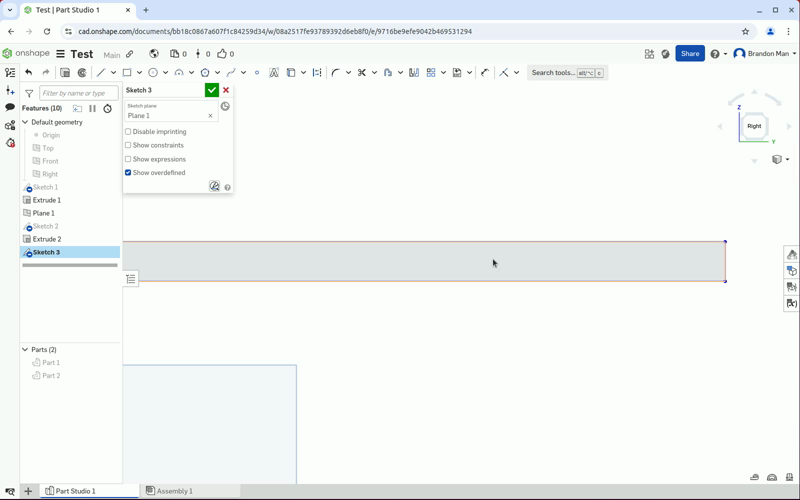
click(493, 258)
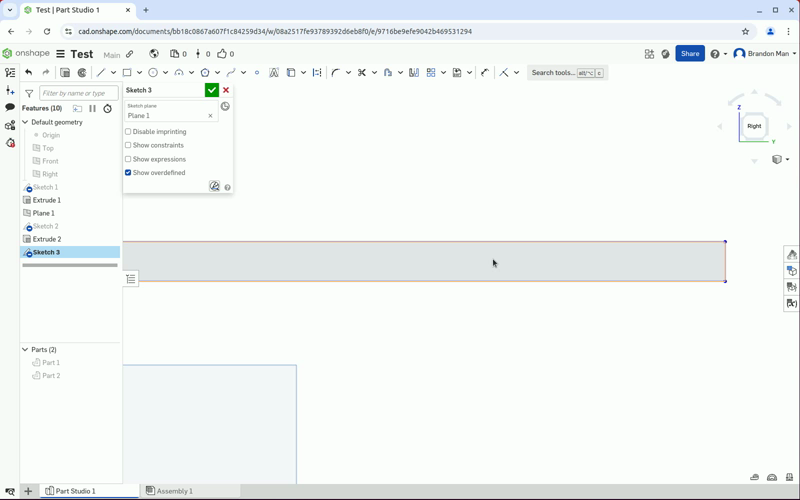
scroll(-6)
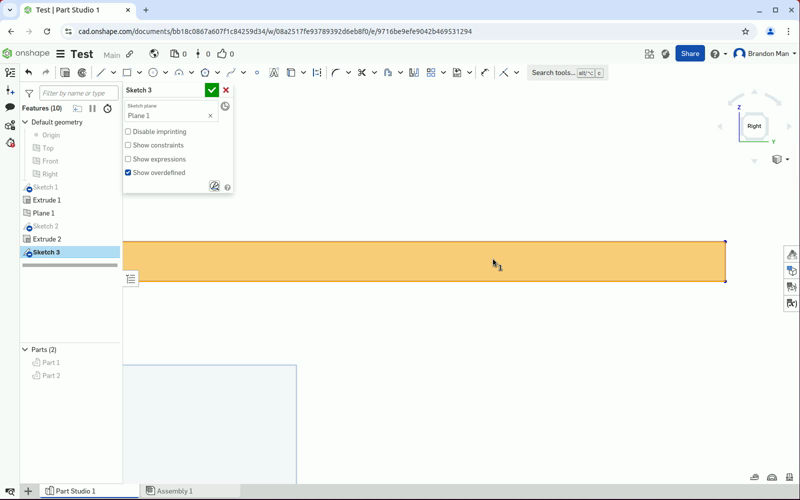
scroll(-6)
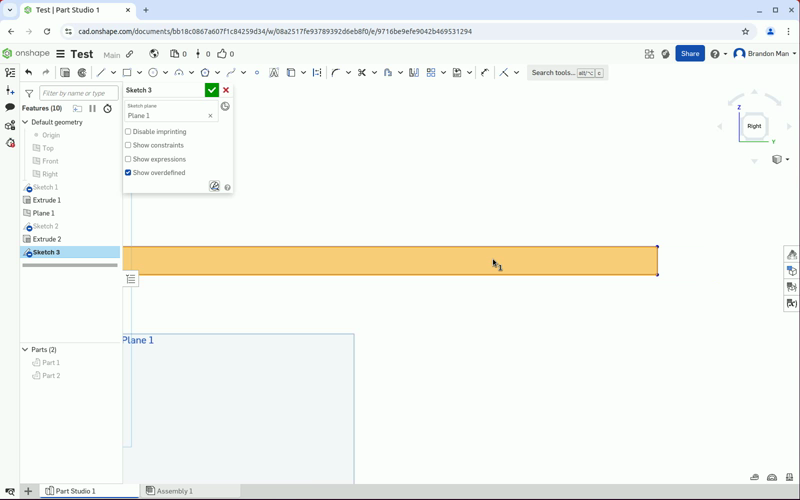
scroll(-6)
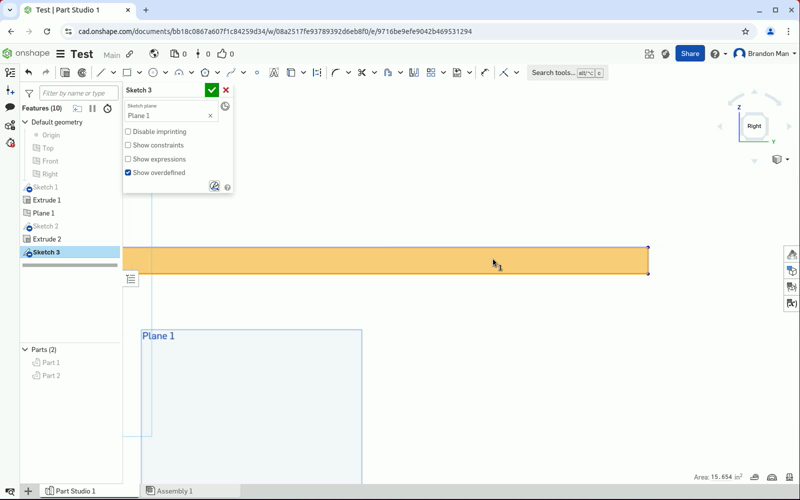
scroll(-6)
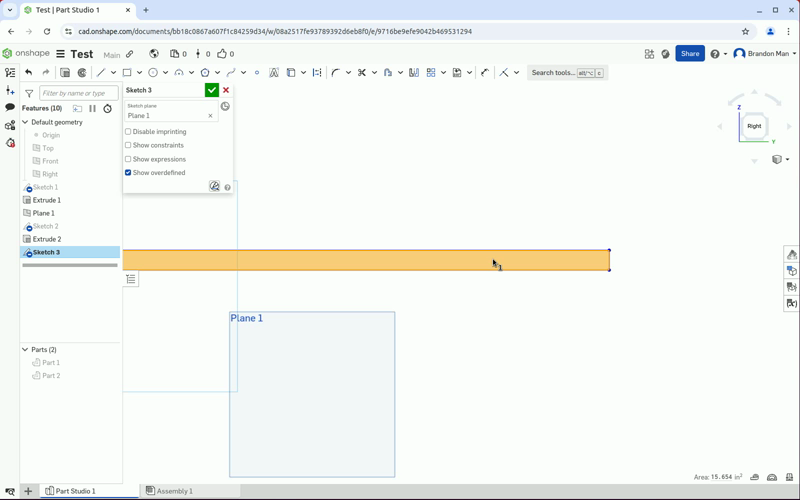
scroll(-6)
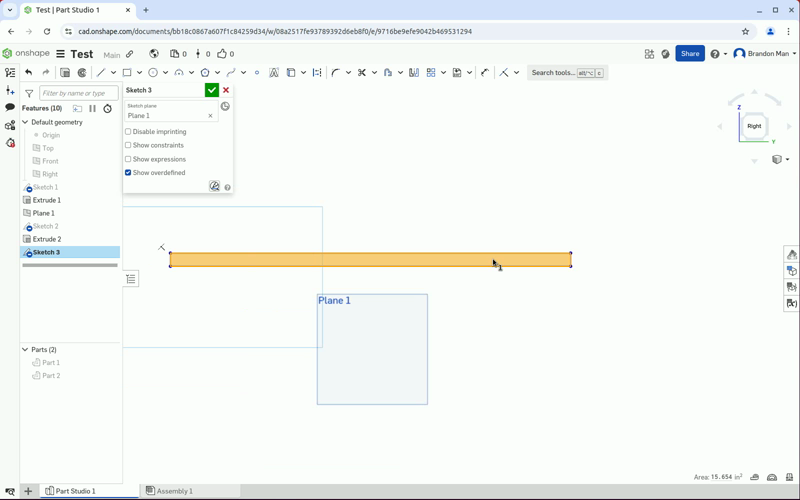
scroll(-6)
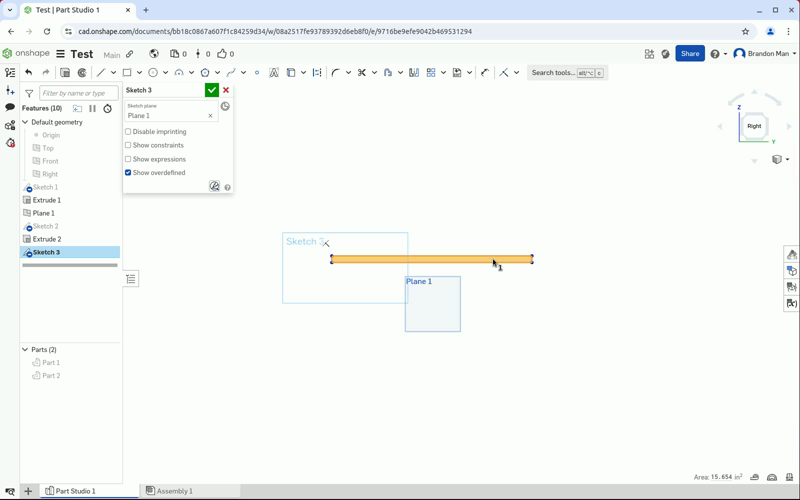
scroll(-6)
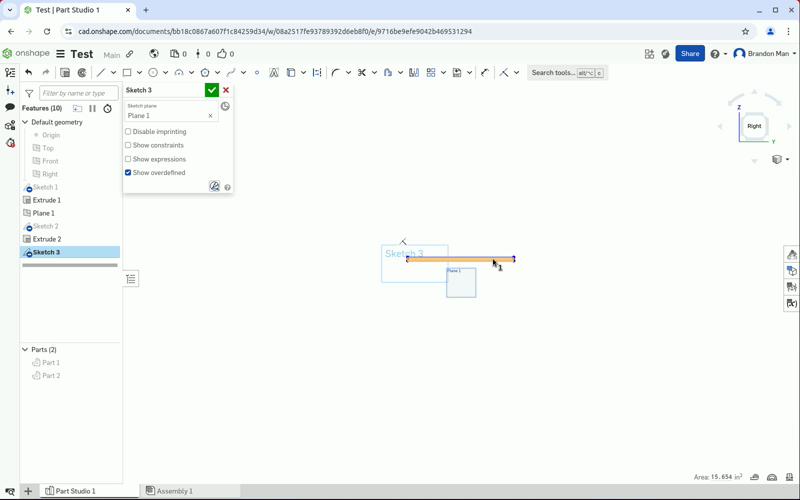
mouse_move(73, 352)
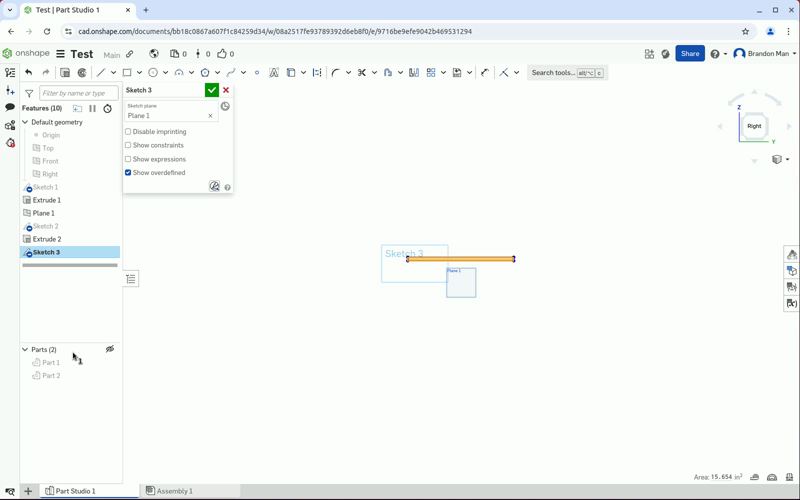
key(shift+y)
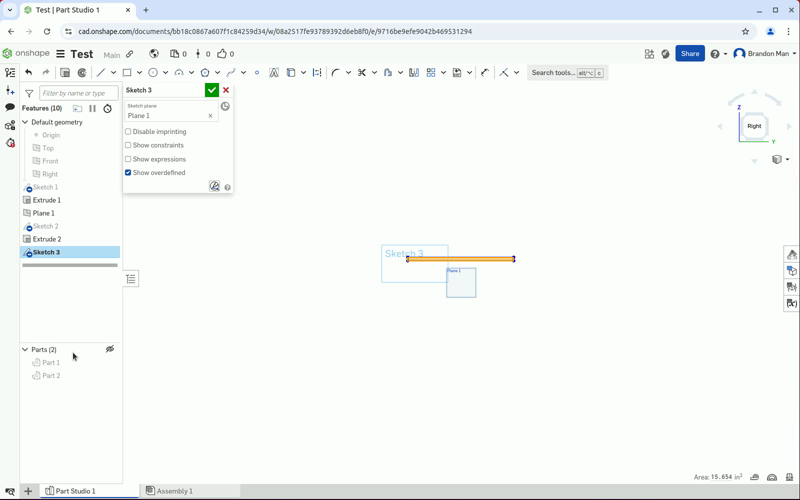
key(shift+e)
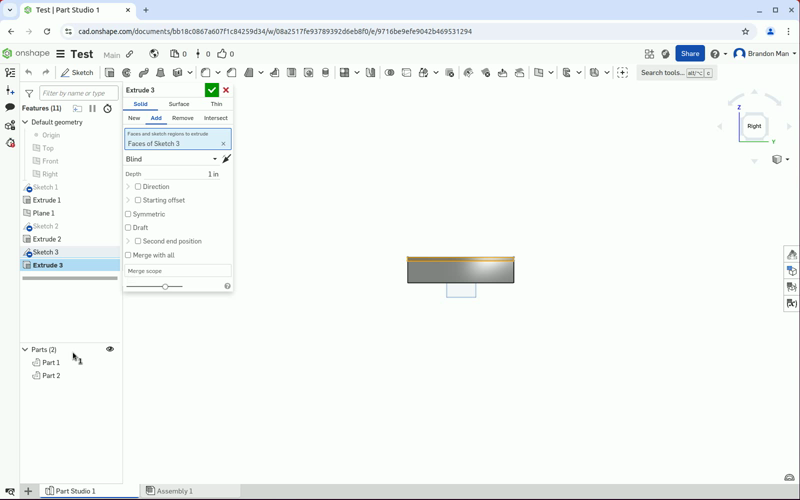
mouse_move(143, 106)
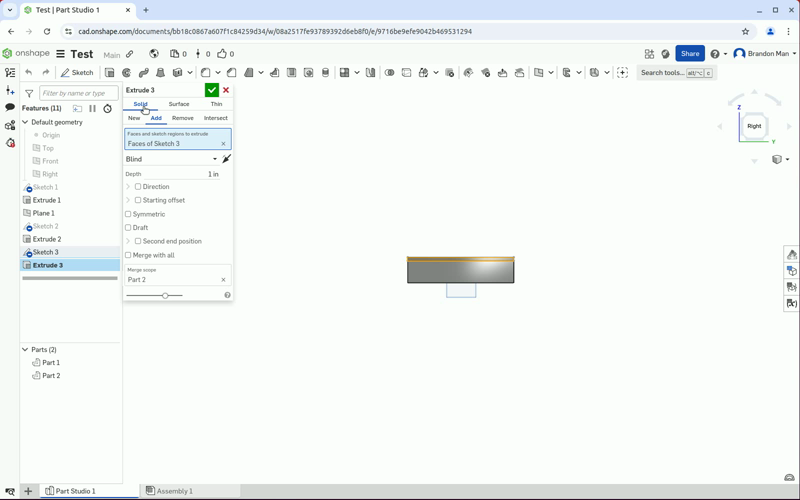
click(143, 106)
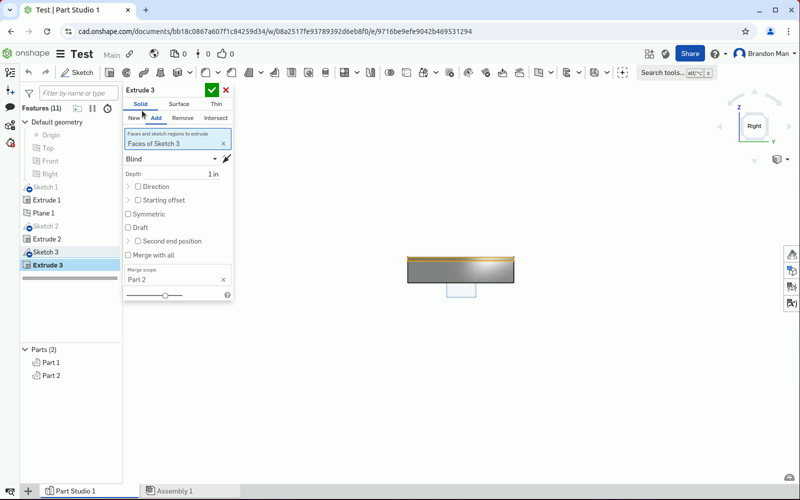
mouse_move(137, 120)
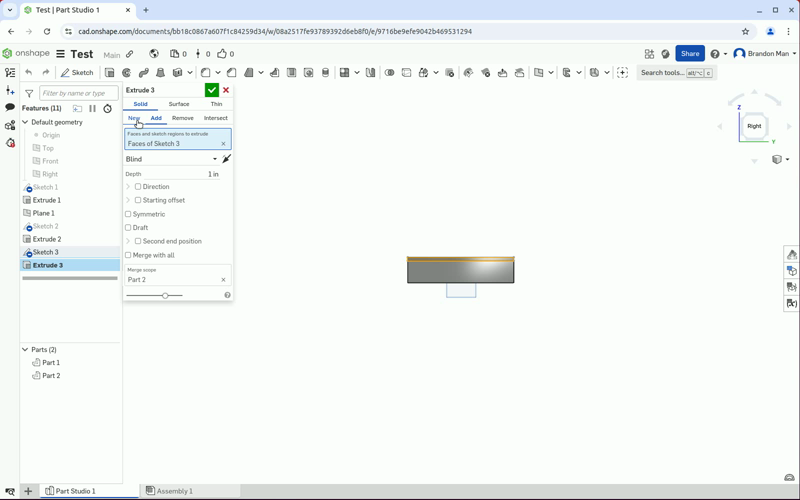
click(137, 120)
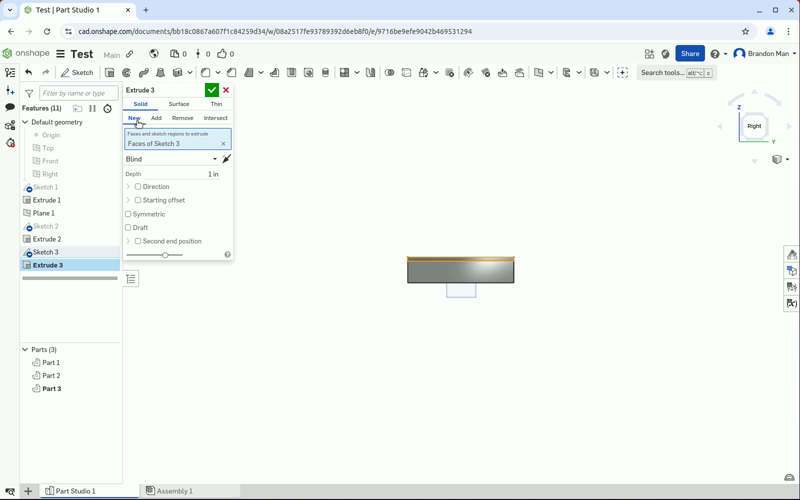
key(tab, 4)
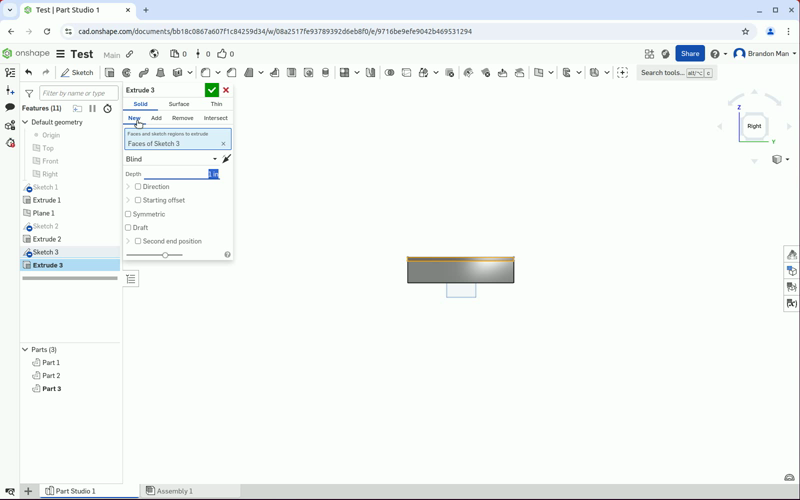
text(0.722)
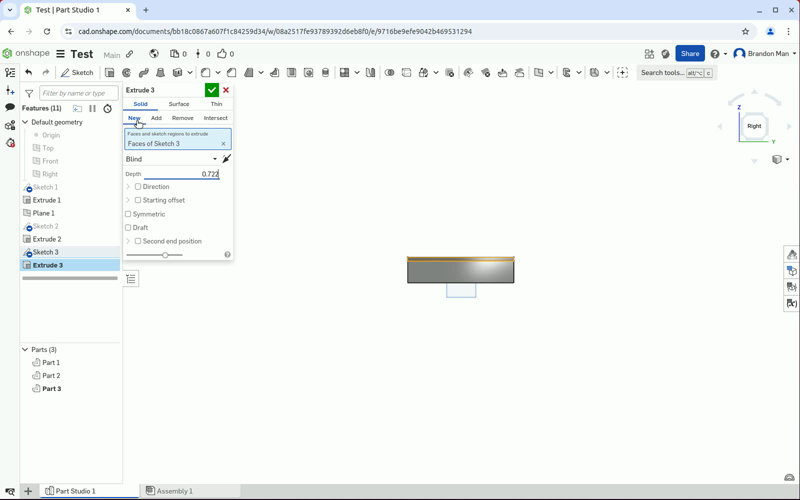
key(enter)
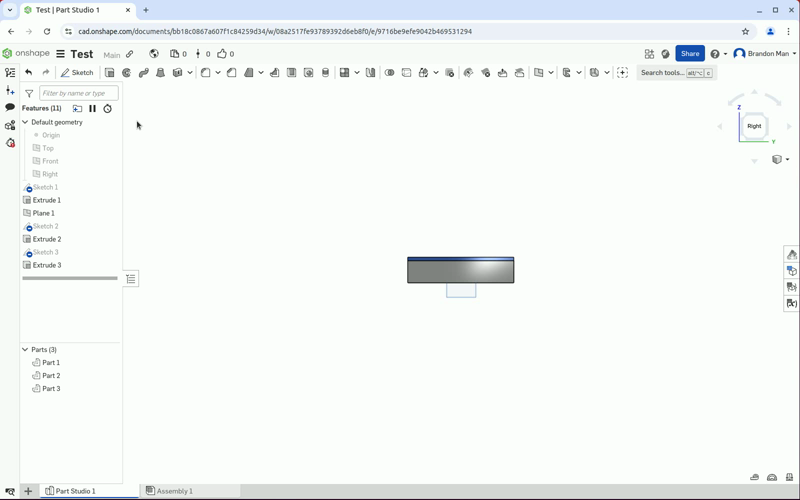
key(shift+h)
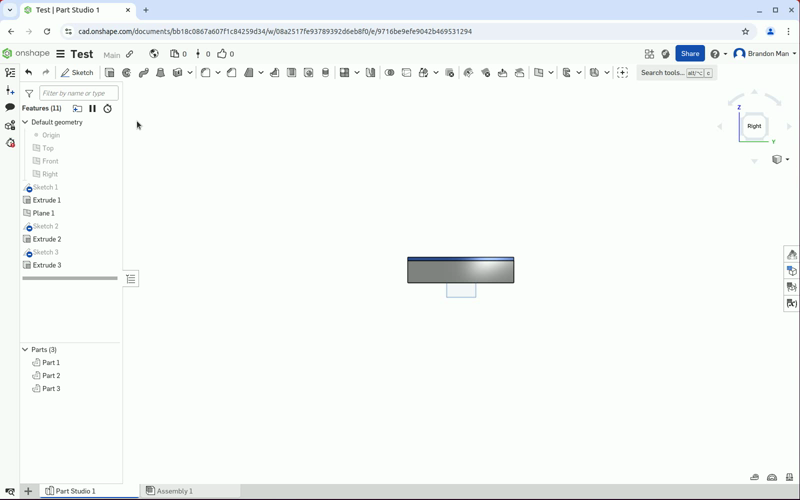
key(shift+h)
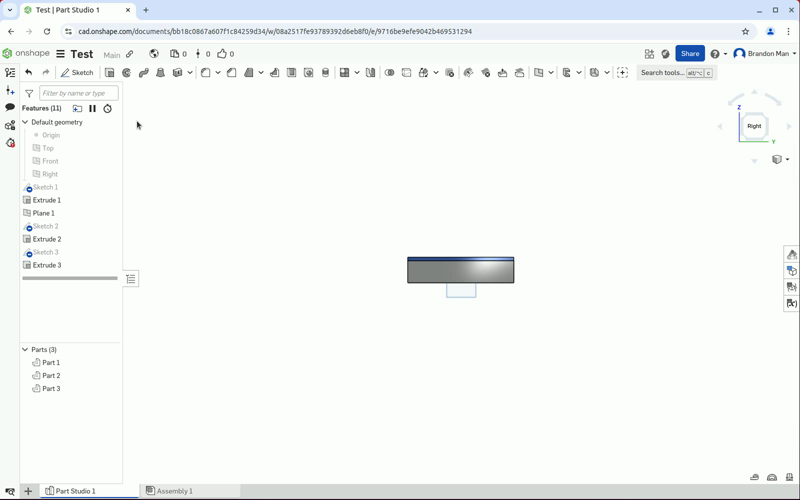
mouse_move(73, 189)
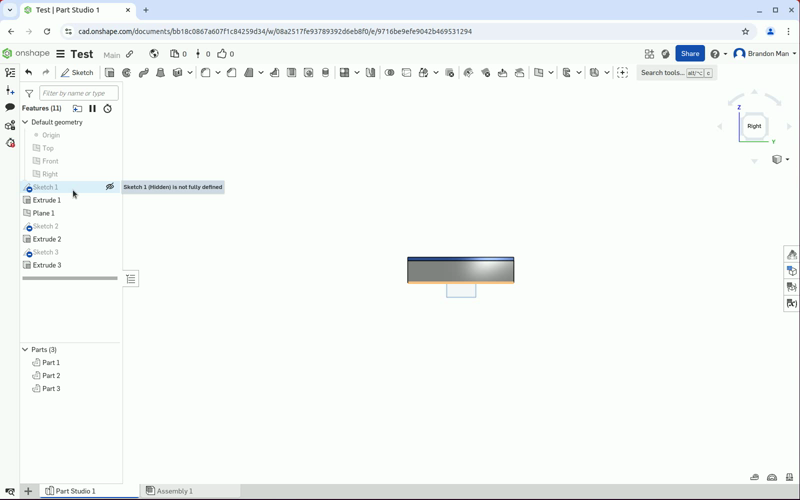
click(73, 189)
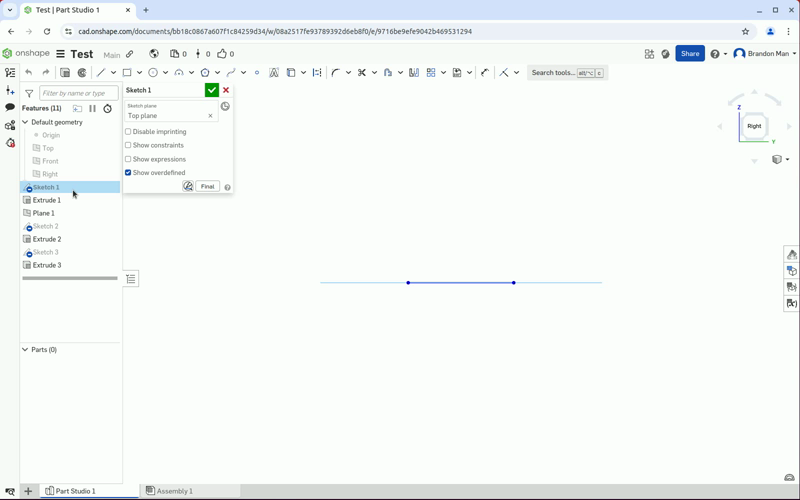
mouse_move(229, 92)
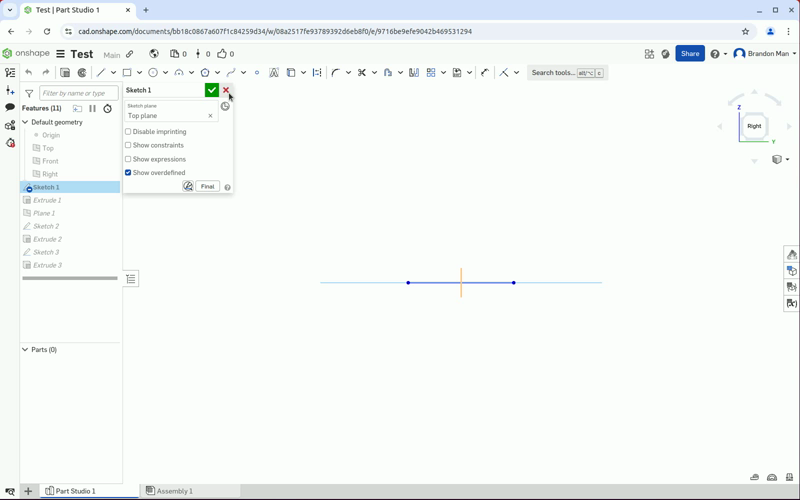
click(229, 92)
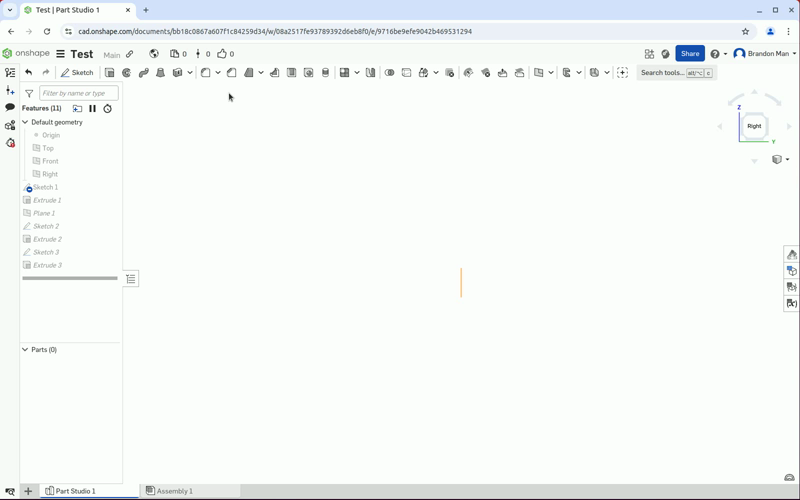
mouse_move(73, 352)
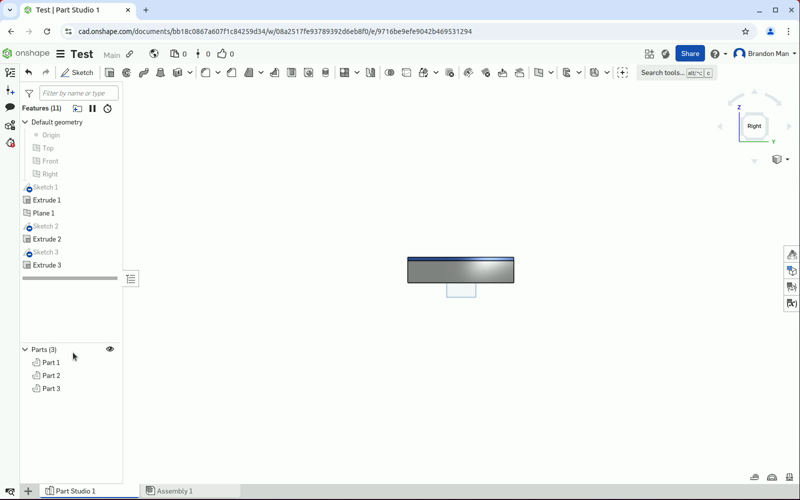
key(y)
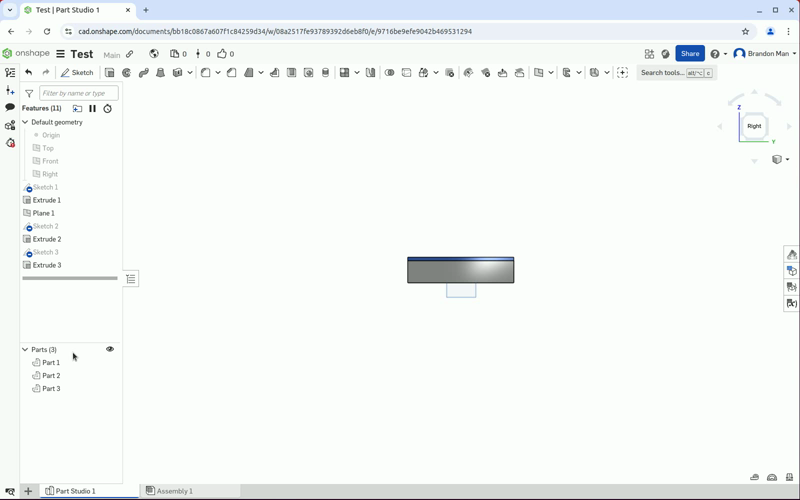
key(shift+p)
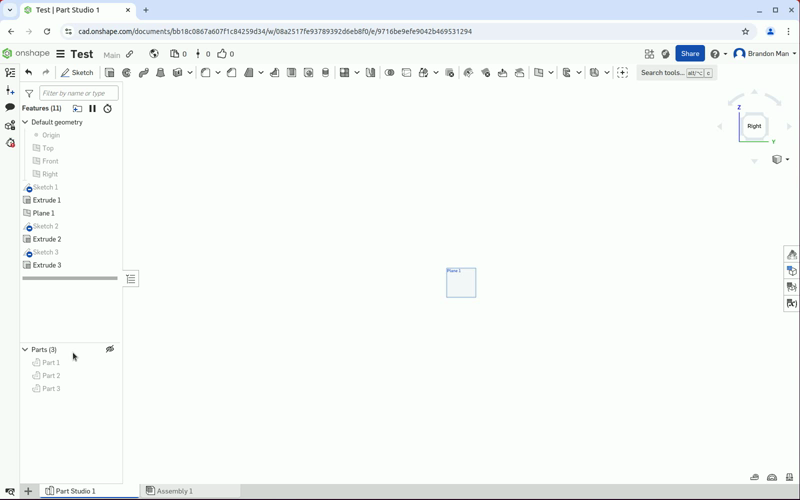
key(space)
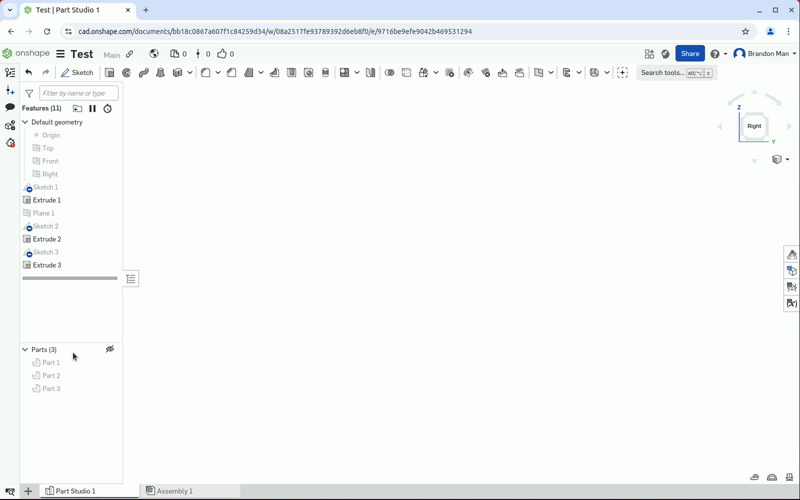
key_down(shift)
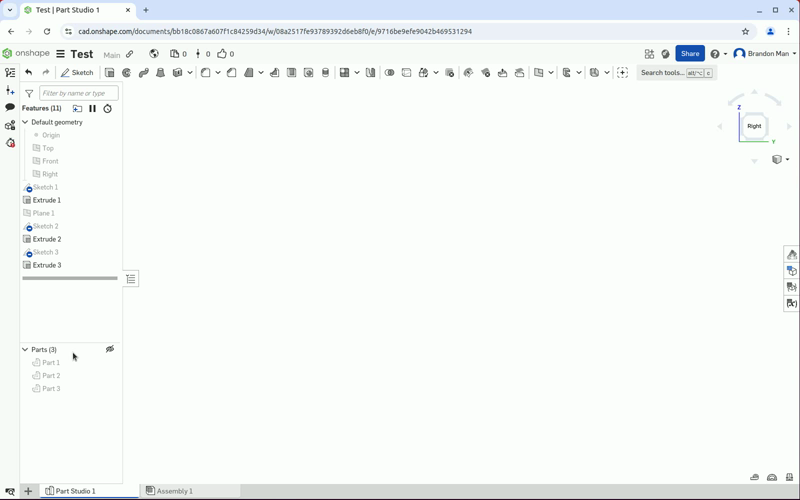
key(right)
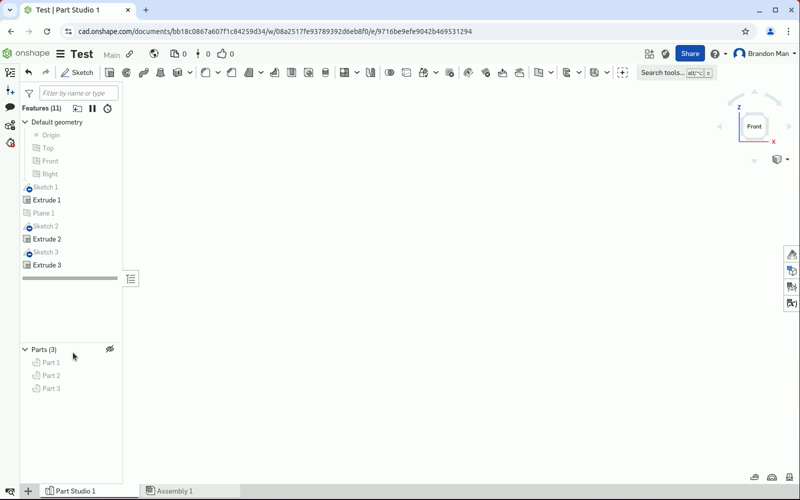
key_up(shift)
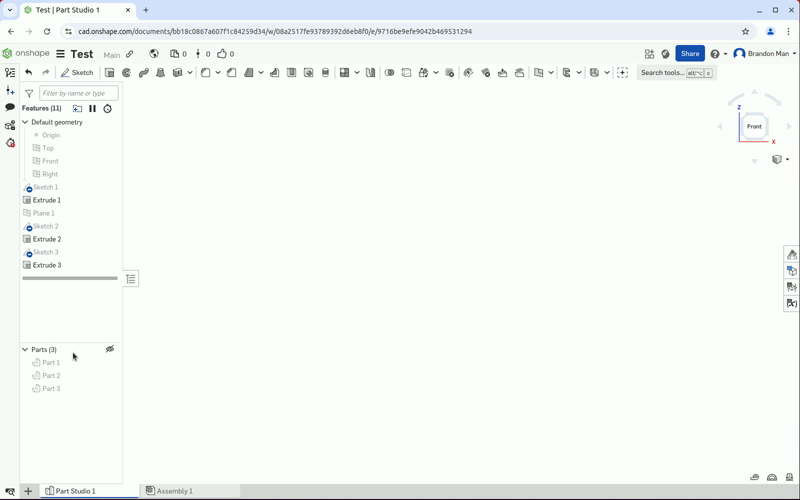
mouse_move(73, 352)
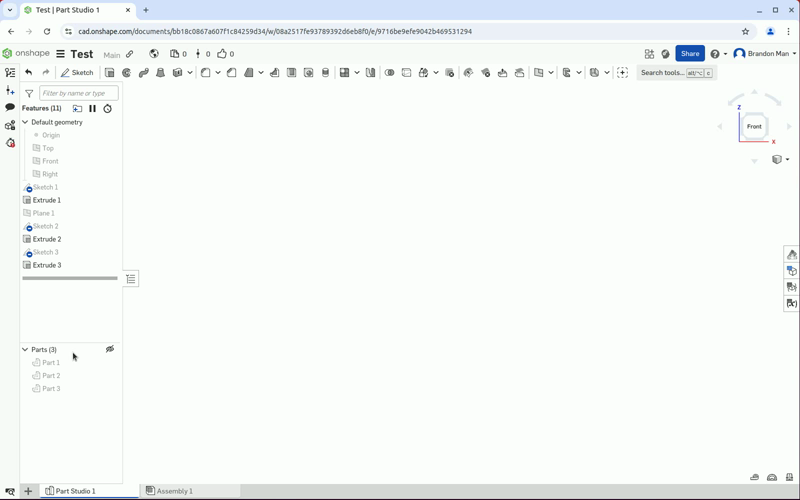
key(shift+y)
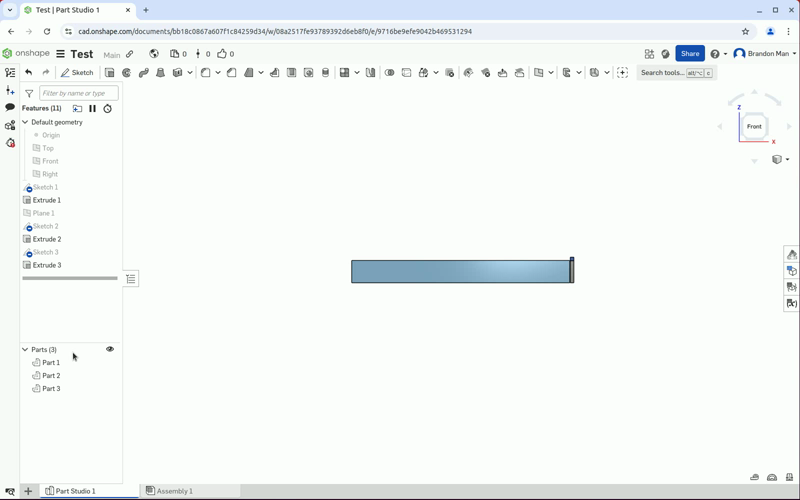
mouse_move(541, 75)
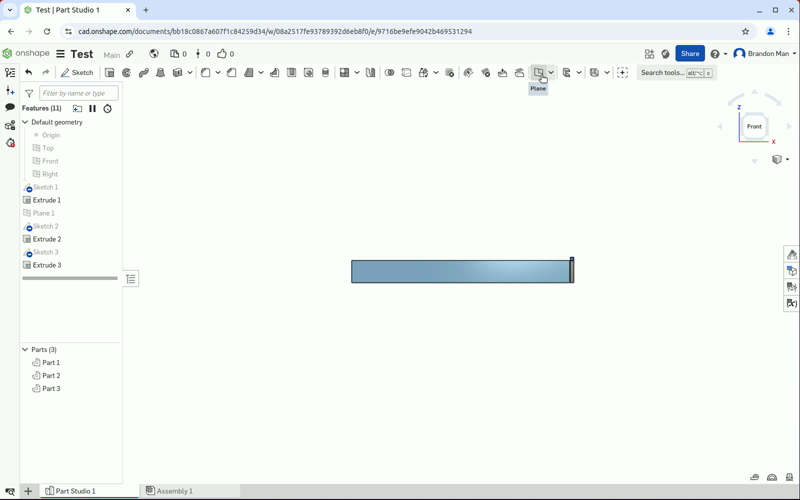
click(541, 75)
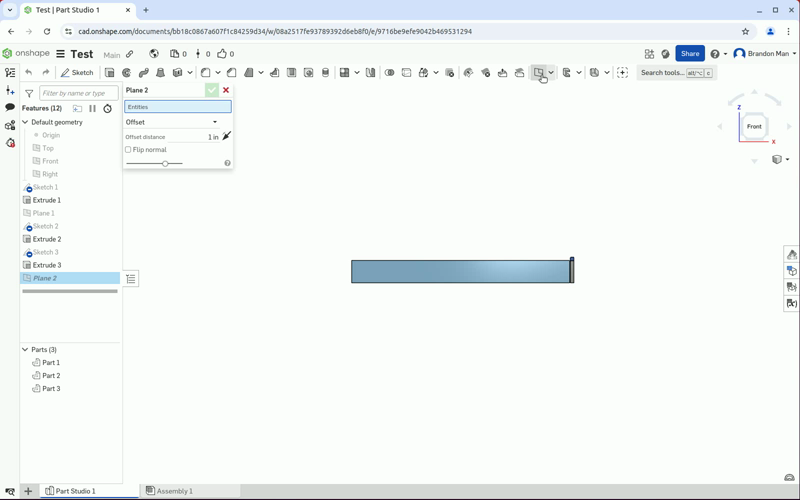
mouse_move(73, 163)
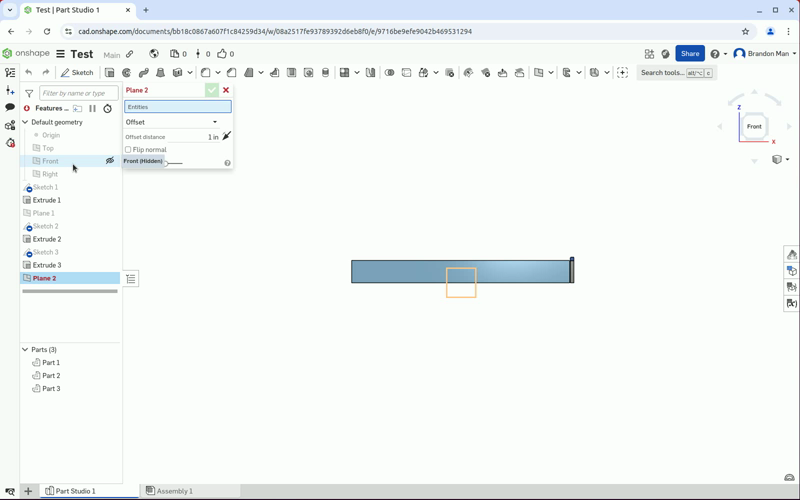
click(73, 163)
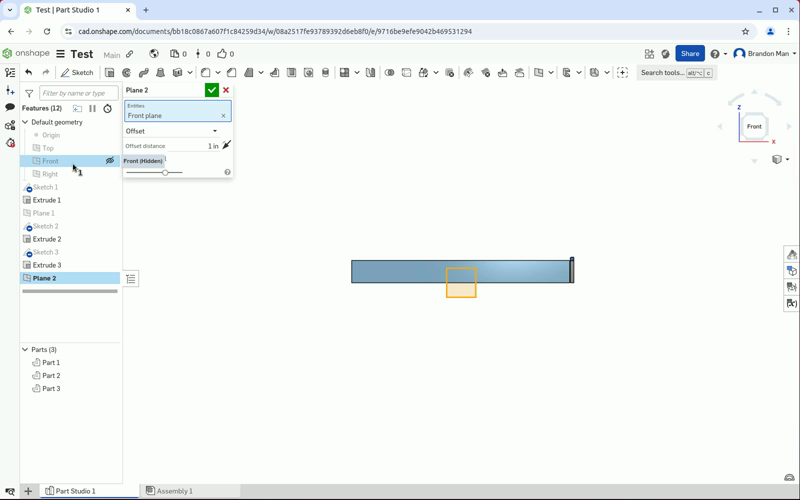
key(tab, 2)
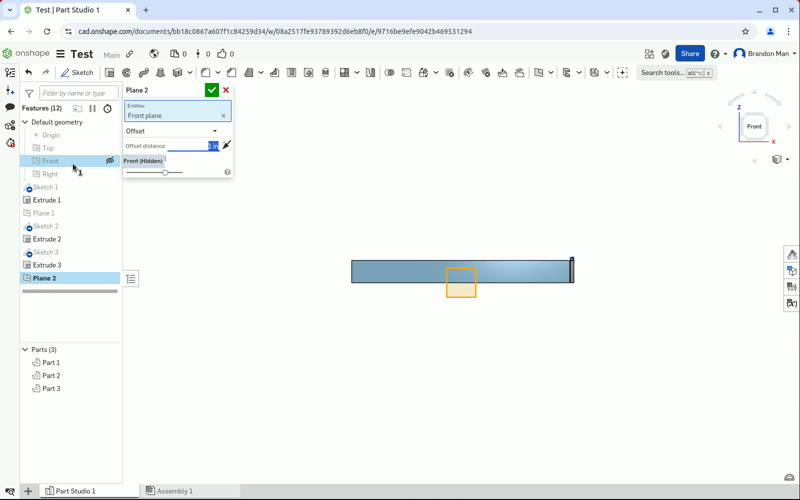
text(10.845)
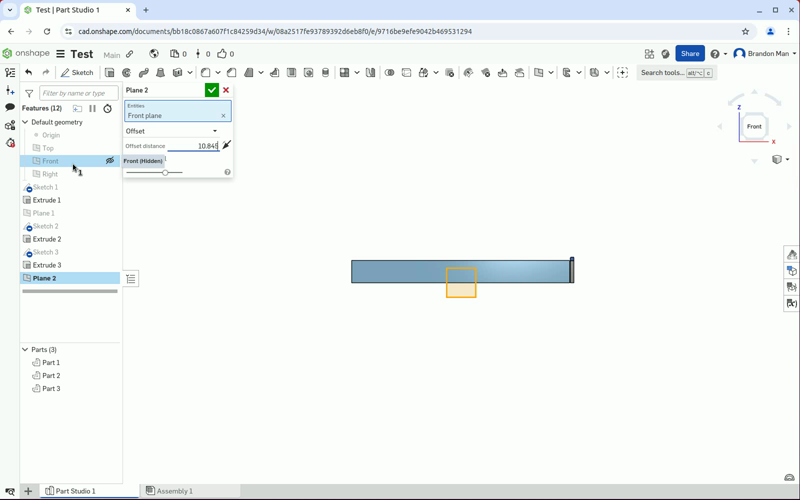
key(enter, 2)
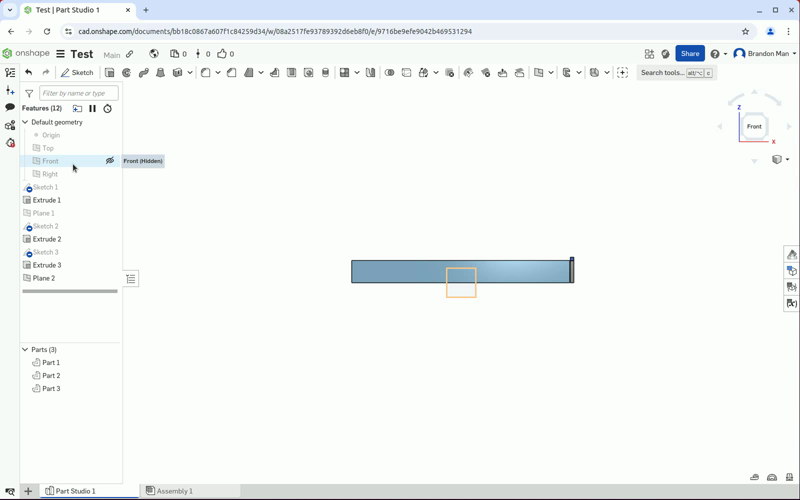
key(shift+s)
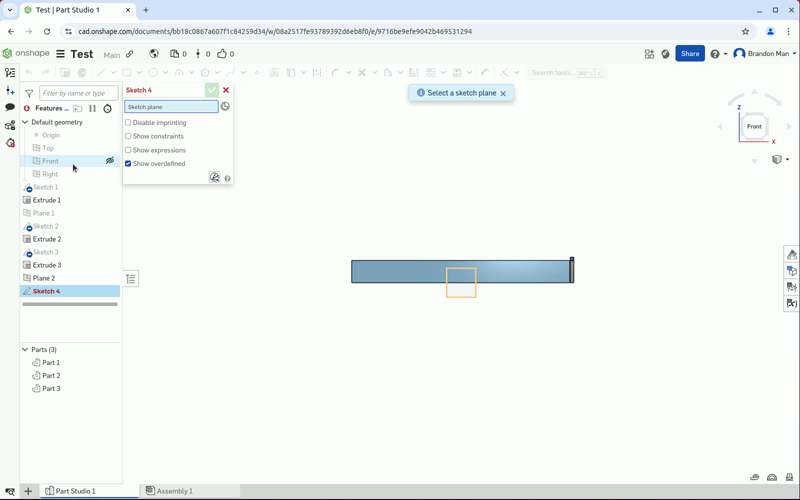
mouse_move(73, 280)
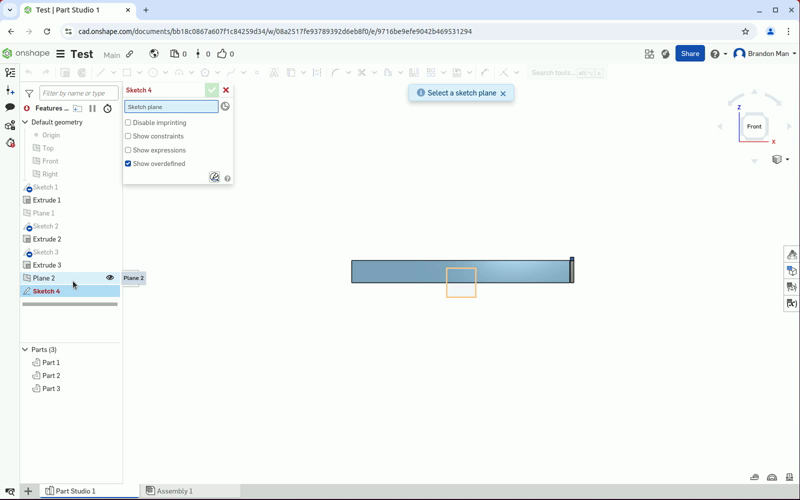
click(73, 280)
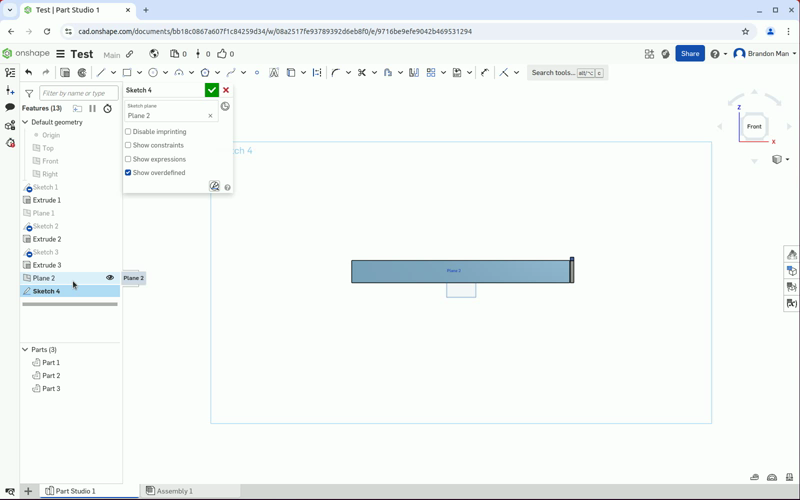
mouse_move(73, 352)
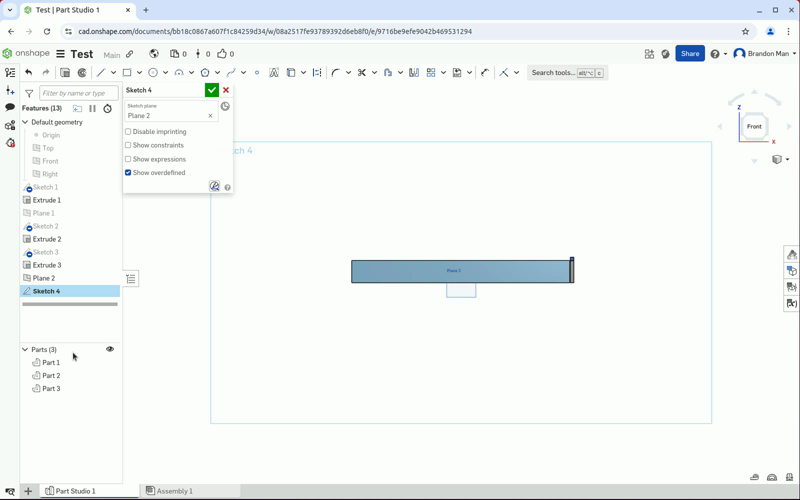
key(y)
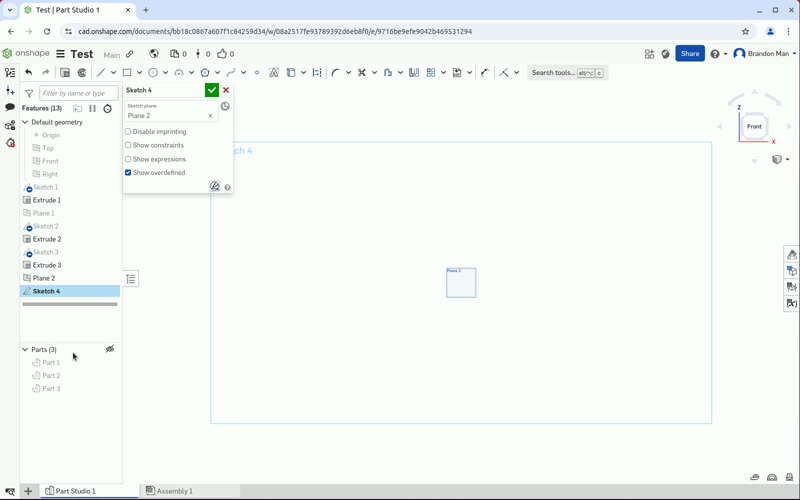
key(l)
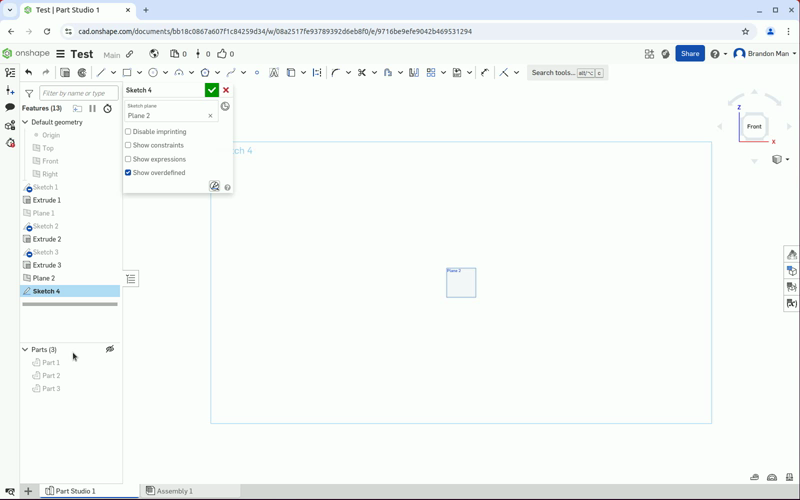
key_down(shift)
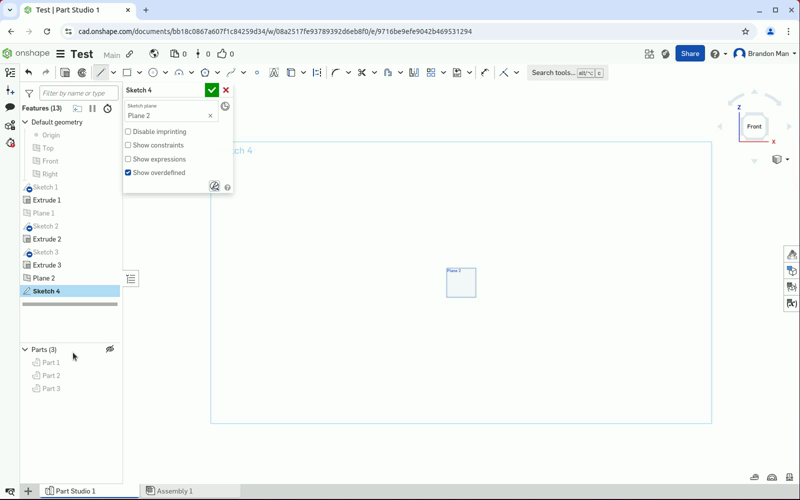
mouse_move(348, 282)
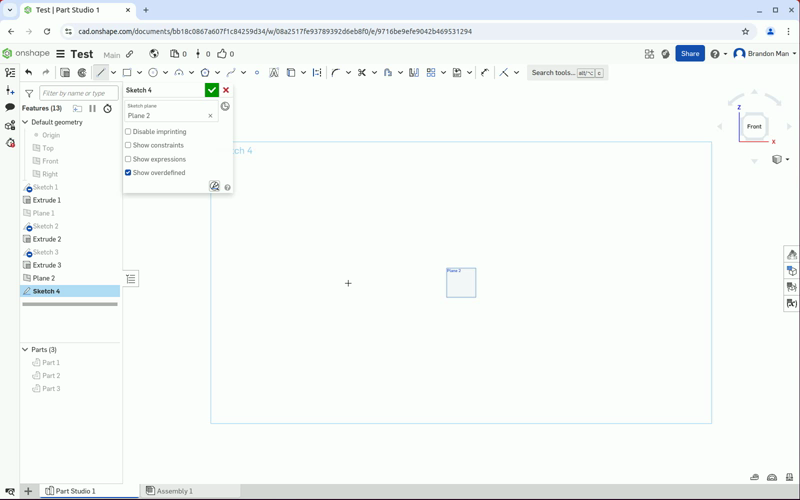
click(348, 282)
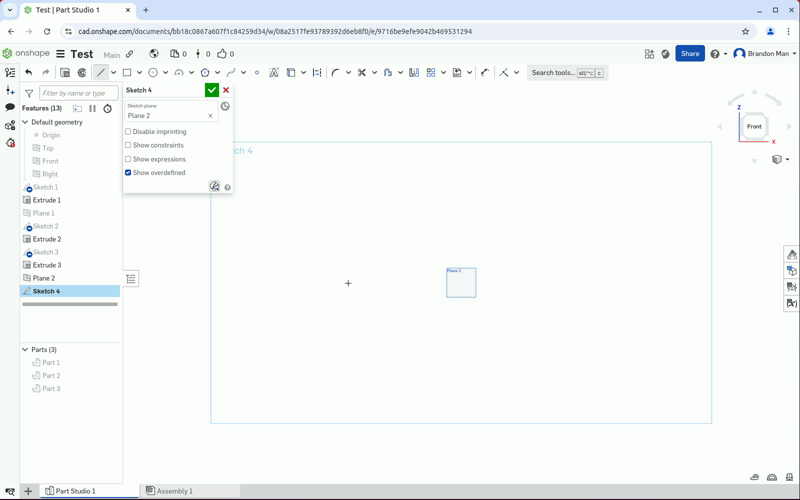
key_up(shift)
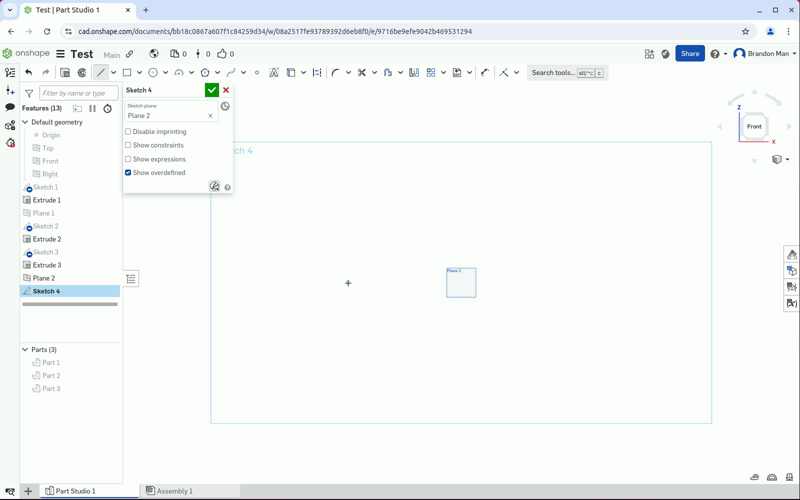
key_down(shift)
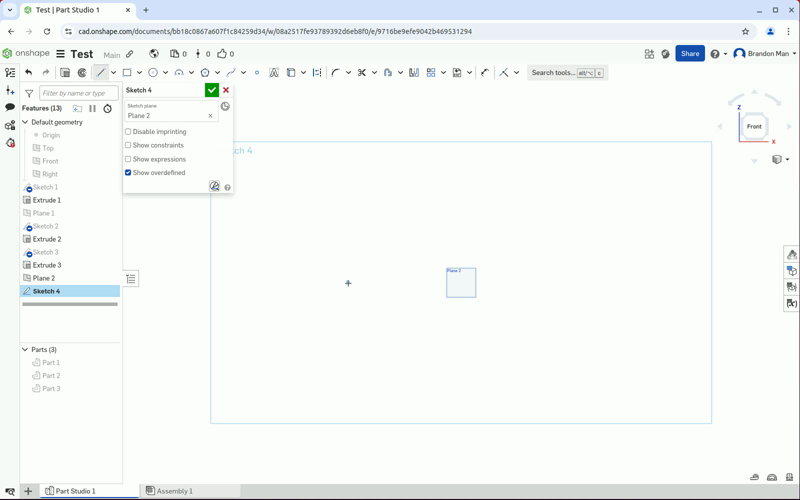
mouse_move(378, 282)
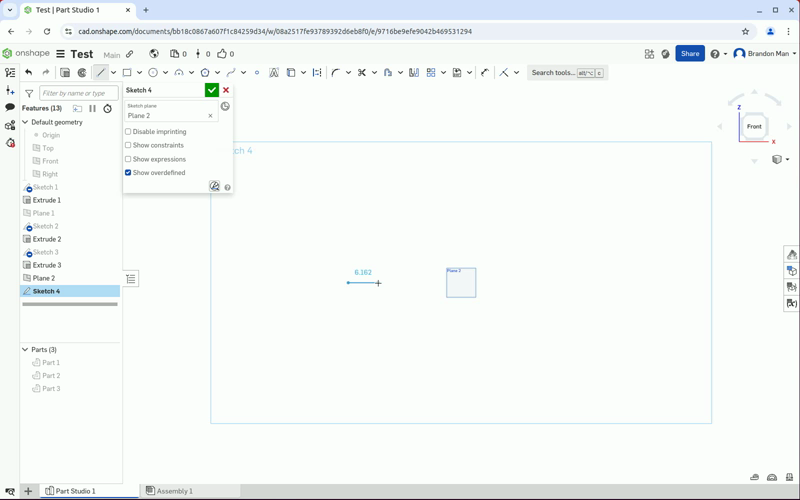
mouse_move(350, 282)
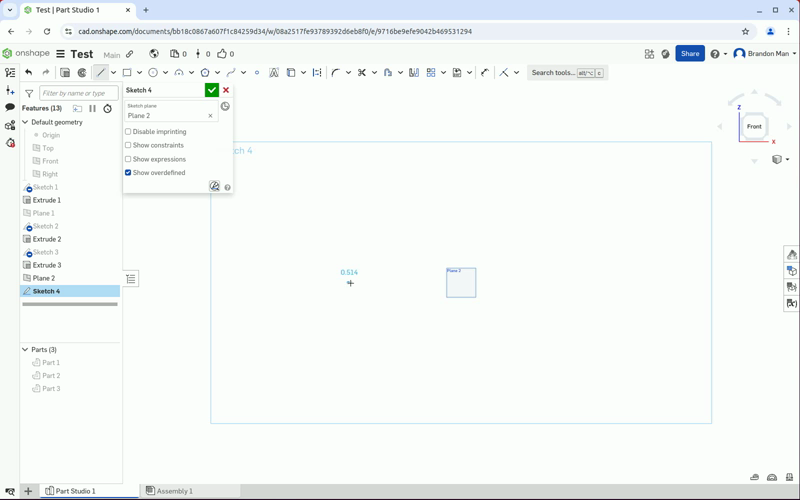
scroll(6)
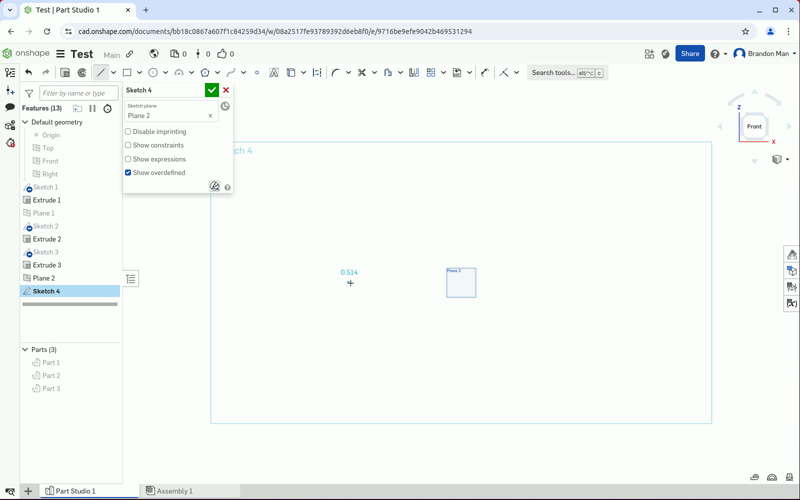
scroll(6)
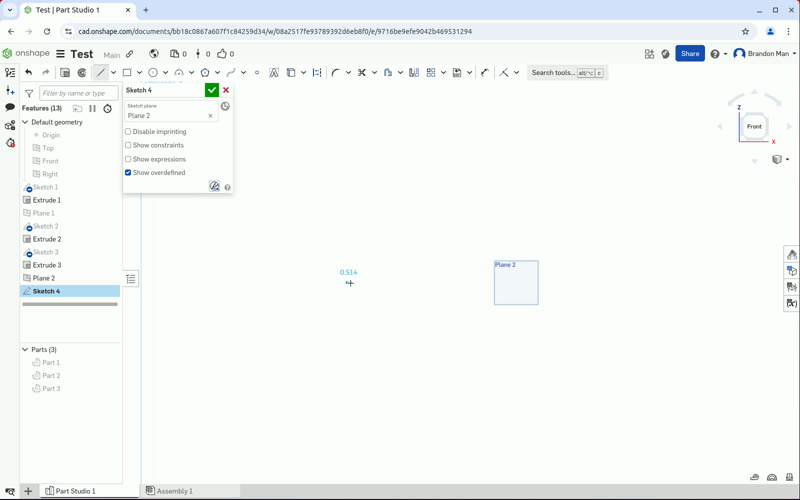
scroll(6)
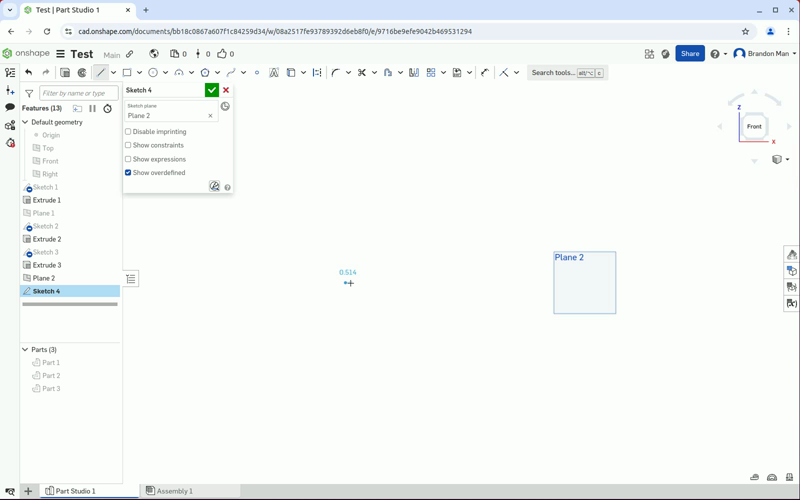
scroll(6)
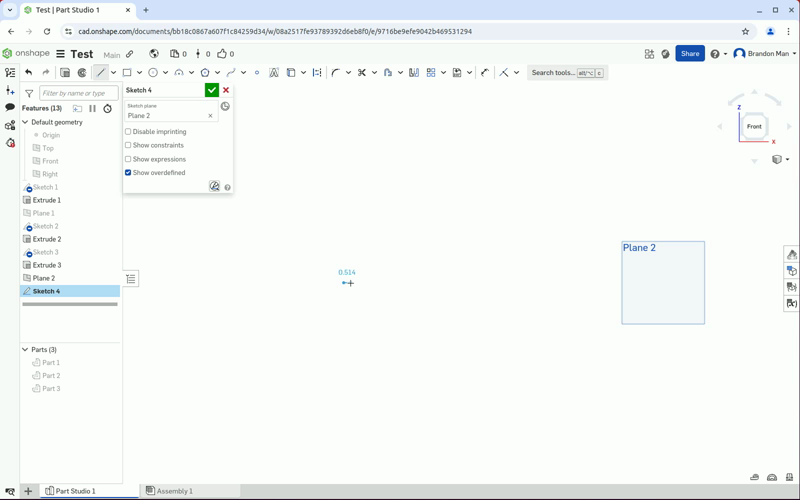
scroll(6)
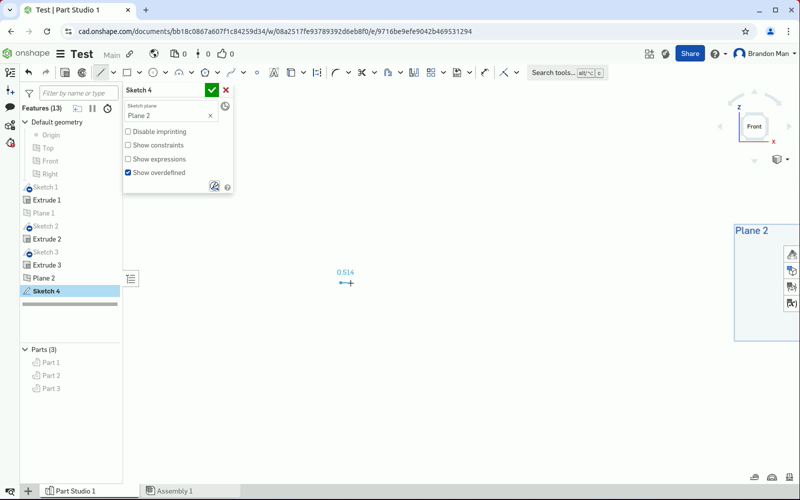
scroll(6)
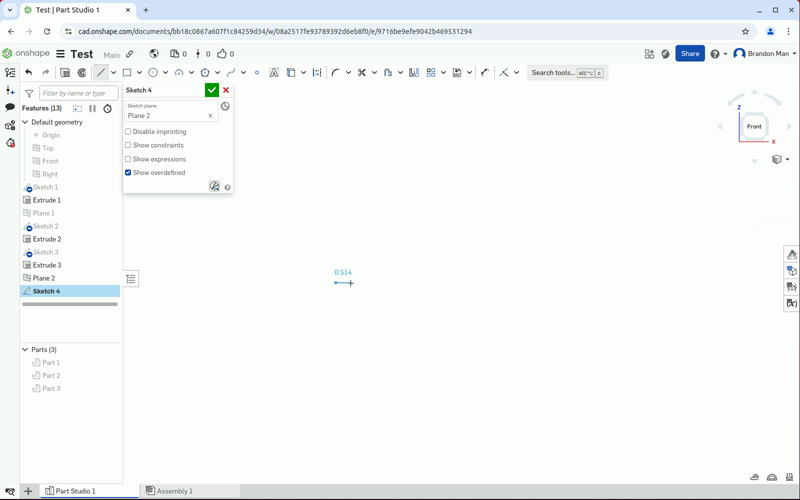
scroll(6)
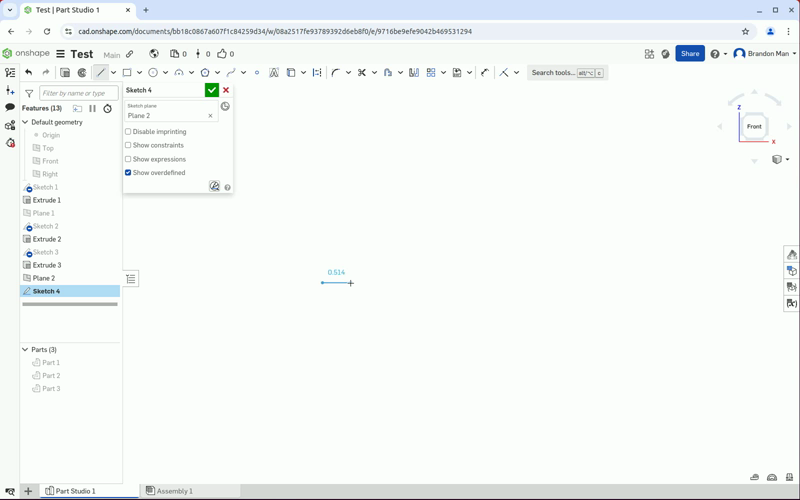
click(350, 282)
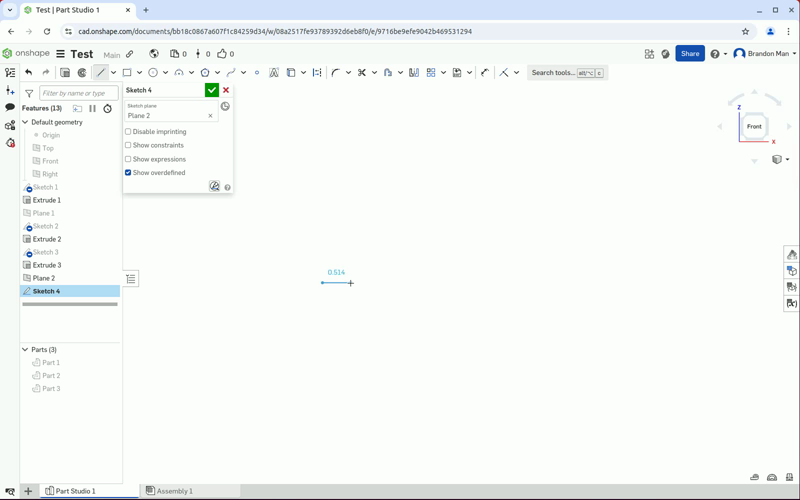
scroll(-6)
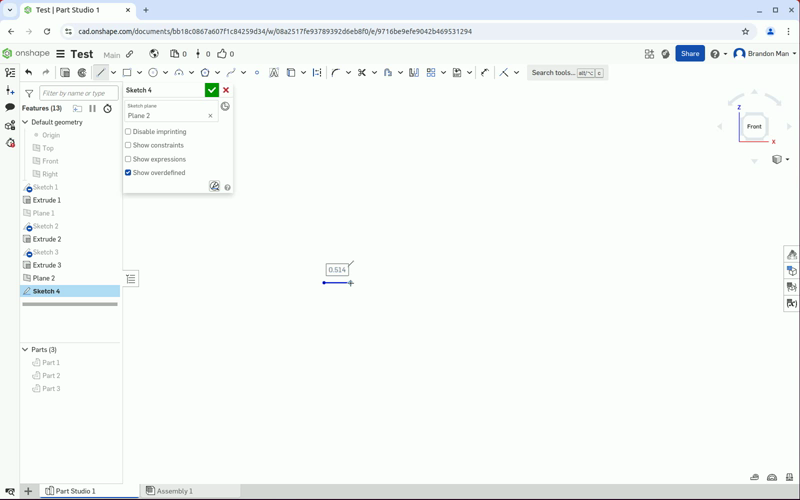
scroll(-6)
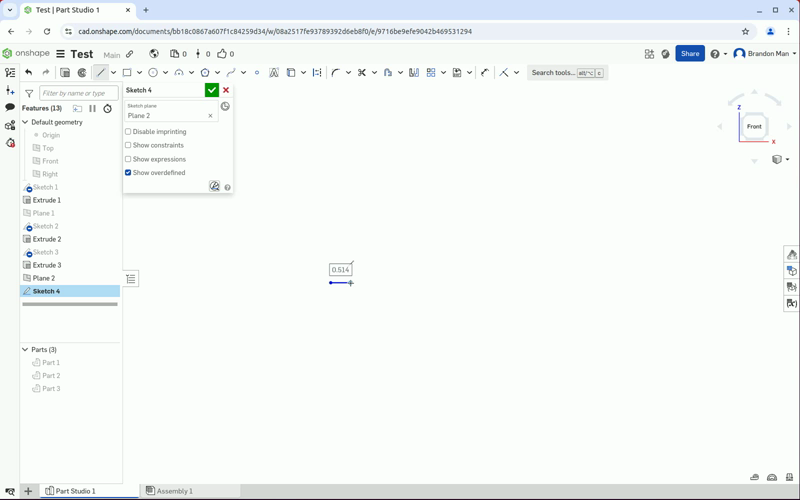
scroll(-6)
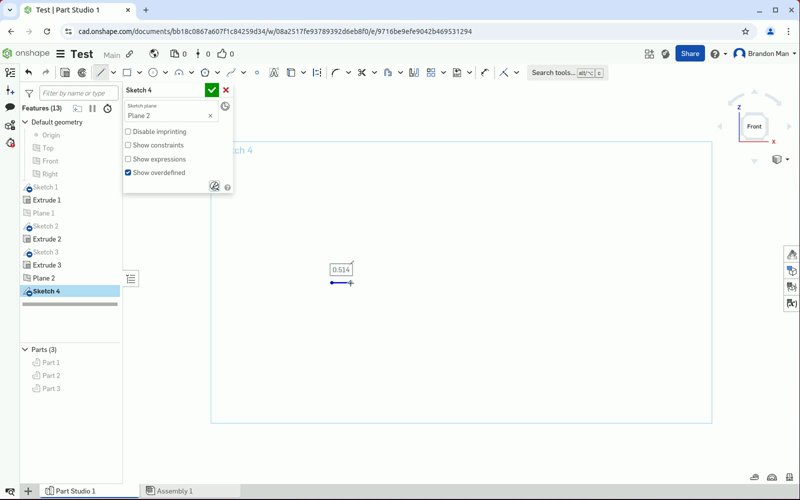
scroll(-6)
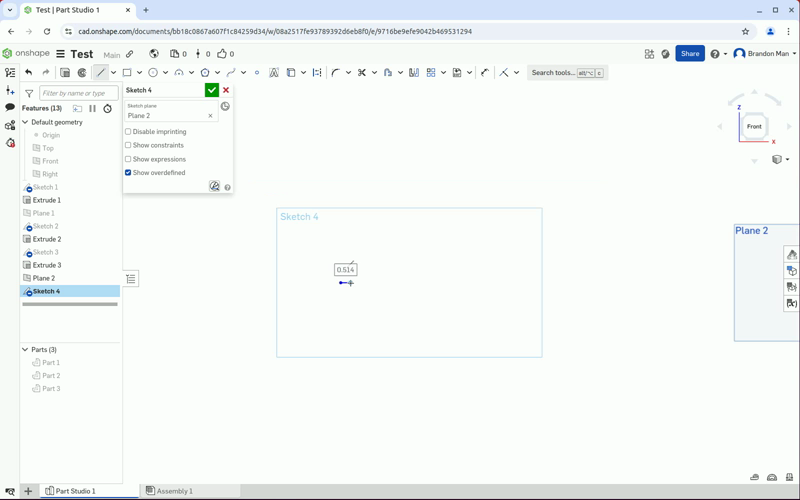
scroll(-6)
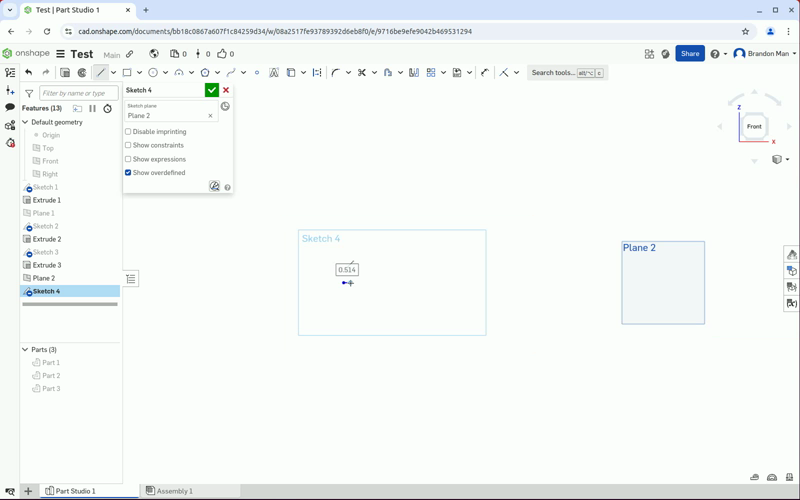
scroll(-6)
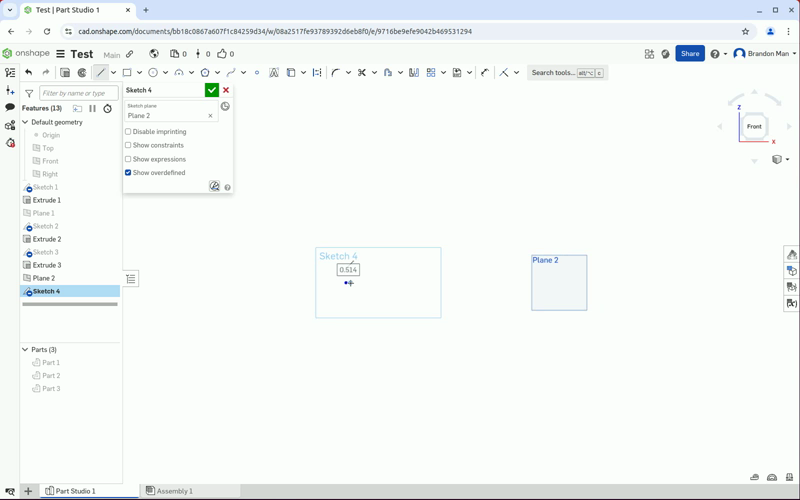
scroll(-6)
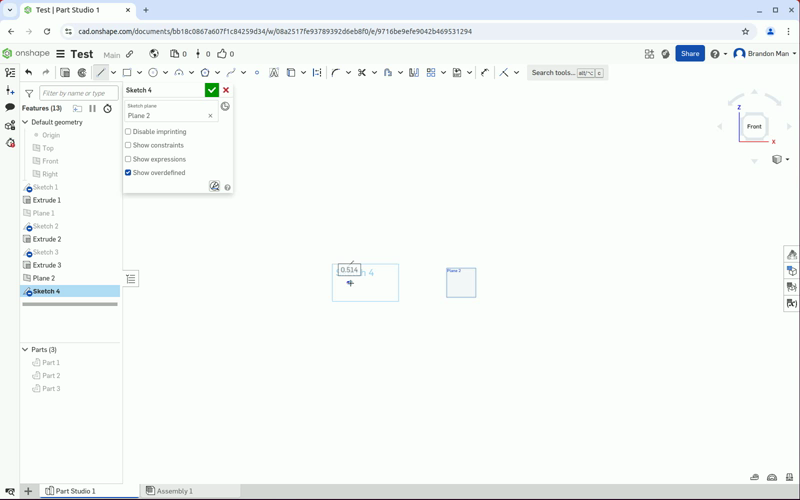
key_up(shift)
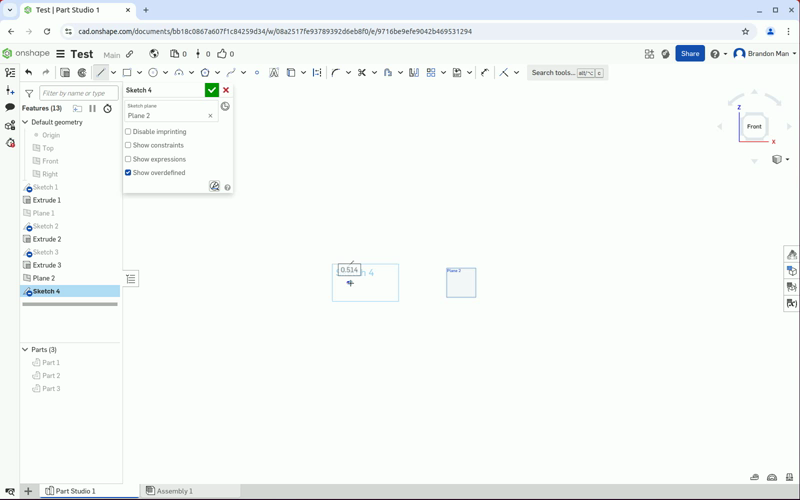
key_down(shift)
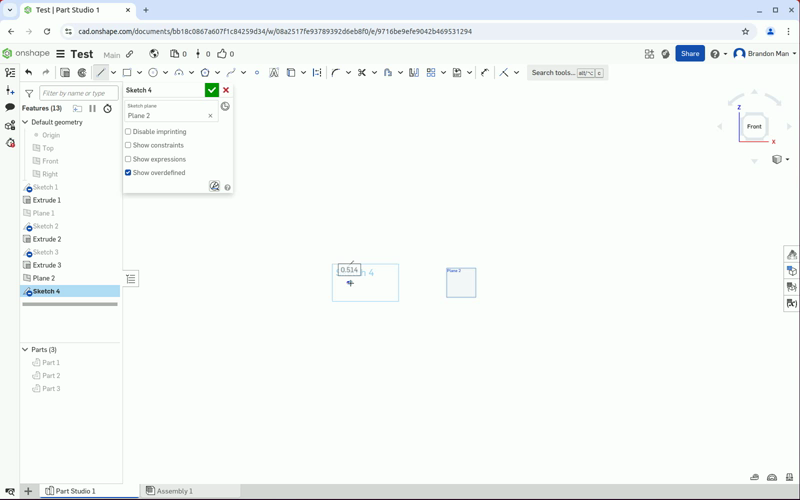
mouse_move(380, 282)
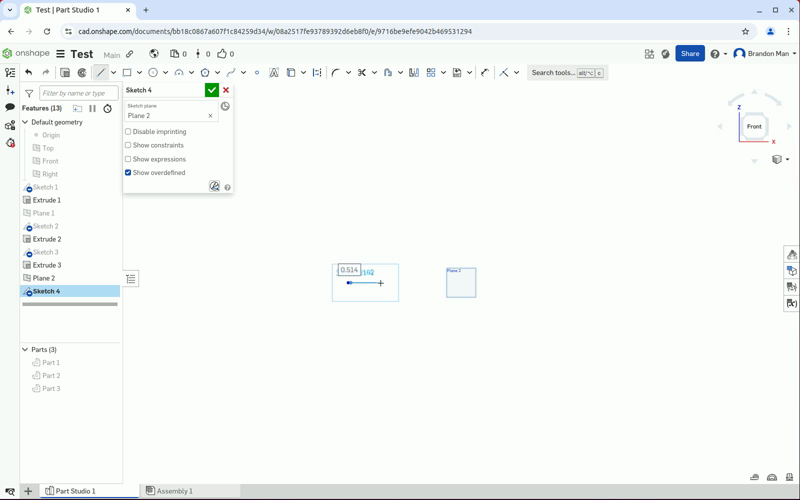
mouse_move(350, 259)
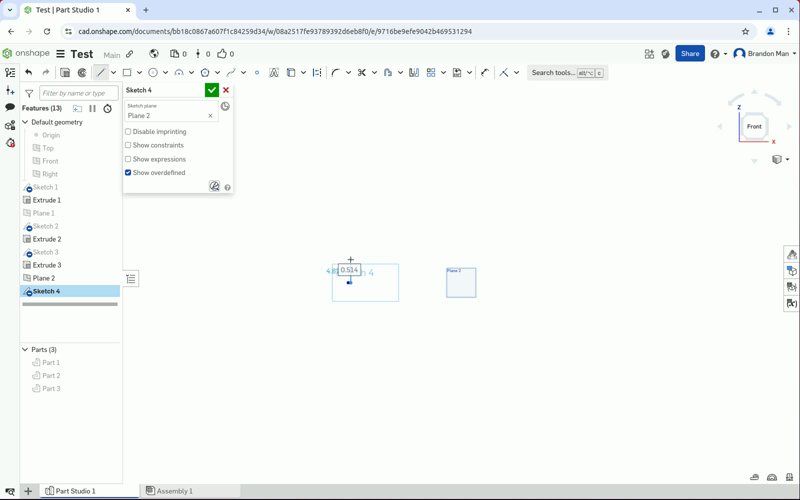
click(350, 259)
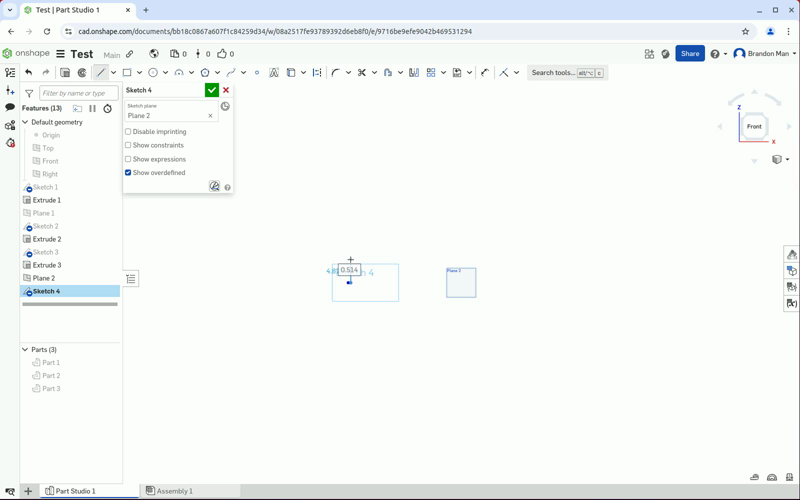
key_up(shift)
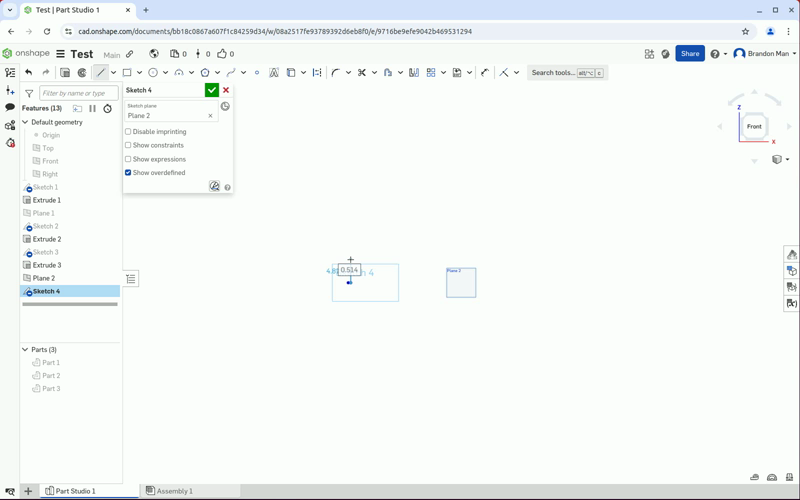
key_down(shift)
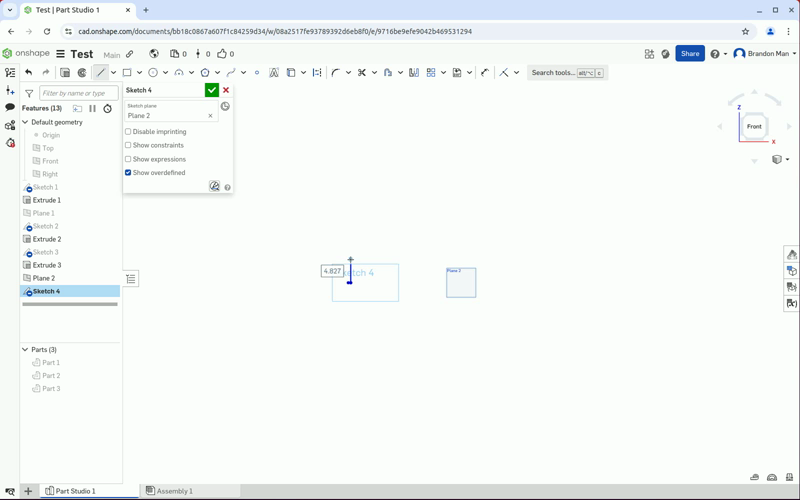
mouse_move(569, 259)
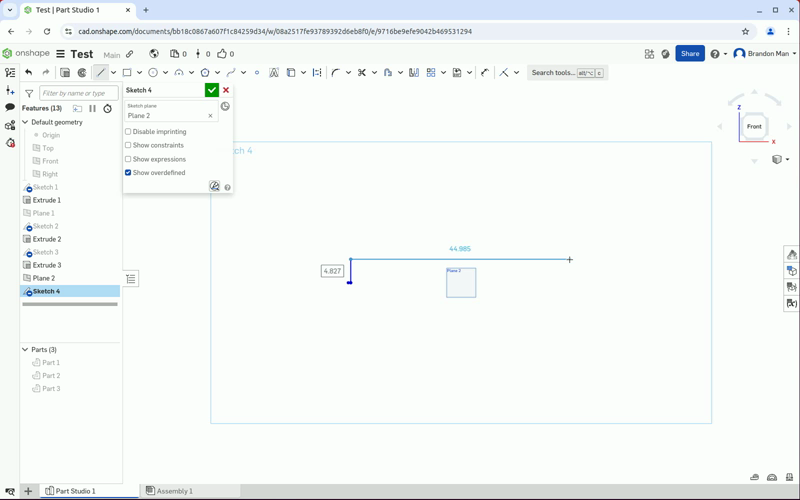
click(569, 259)
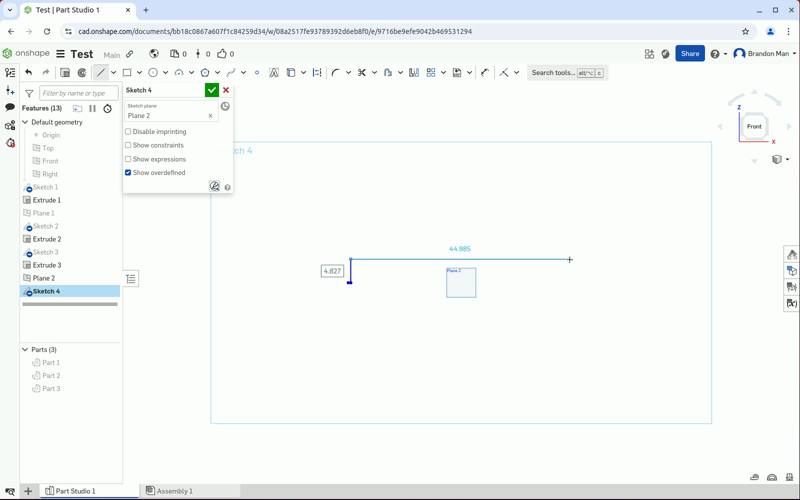
key_up(shift)
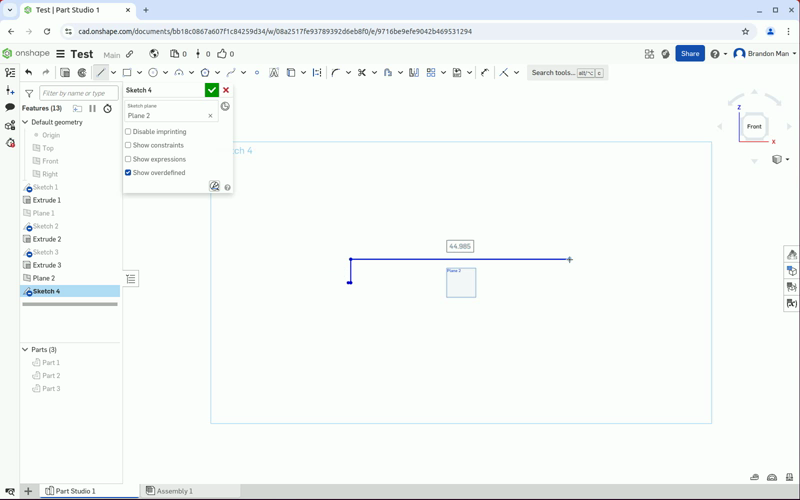
key_down(shift)
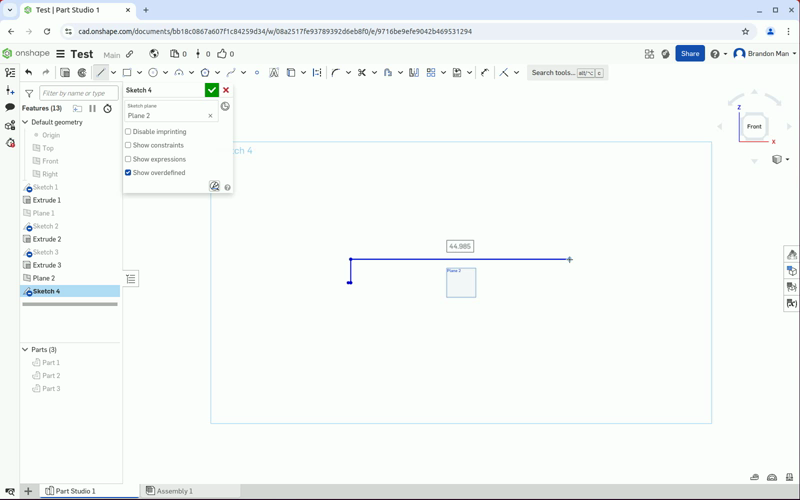
mouse_move(589, 259)
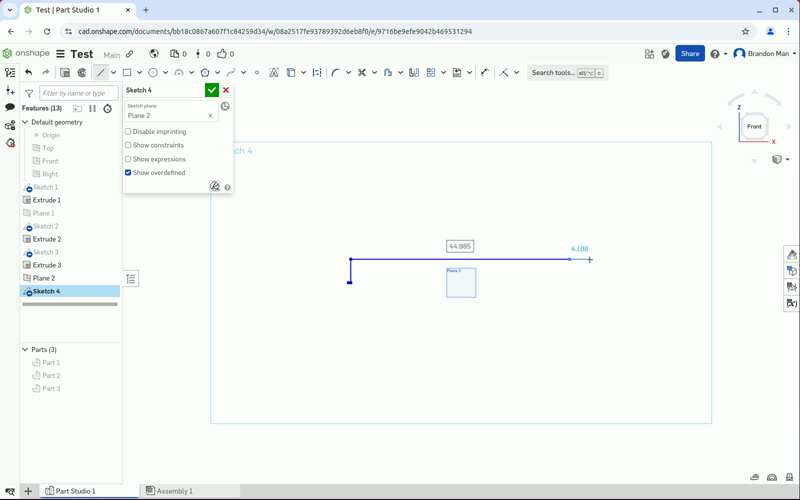
mouse_move(569, 282)
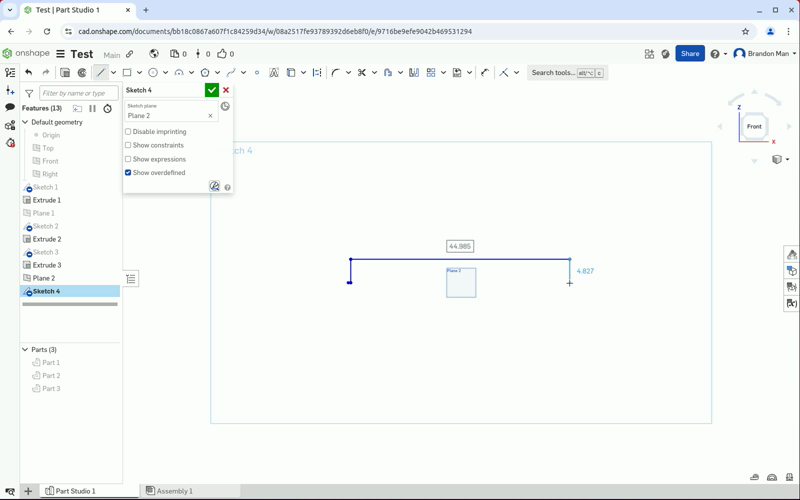
click(569, 282)
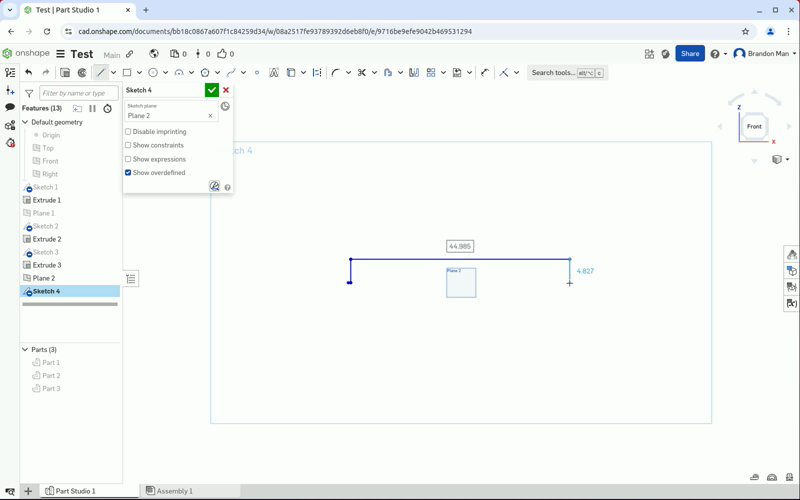
key_up(shift)
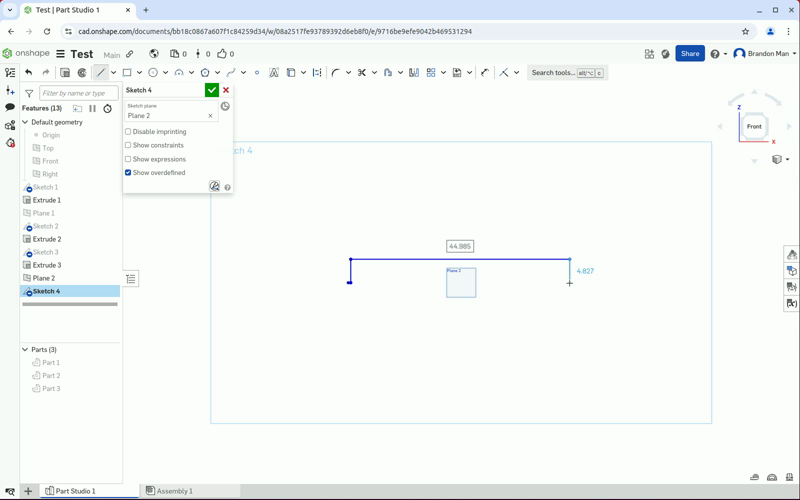
key_down(shift)
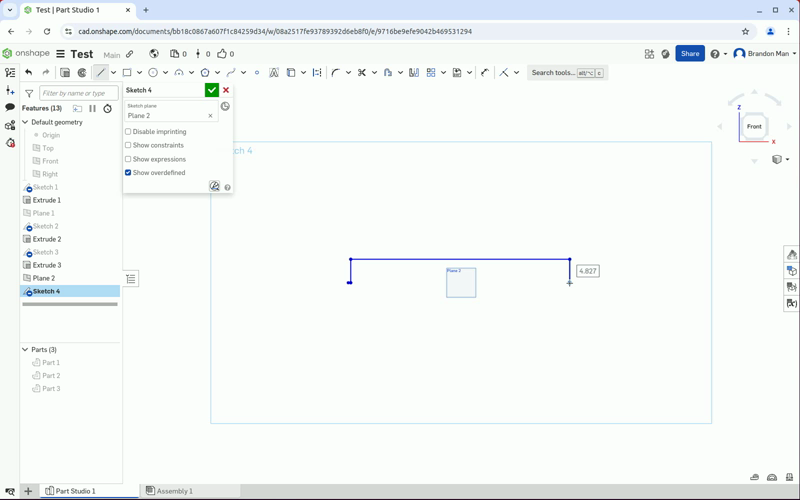
mouse_move(589, 282)
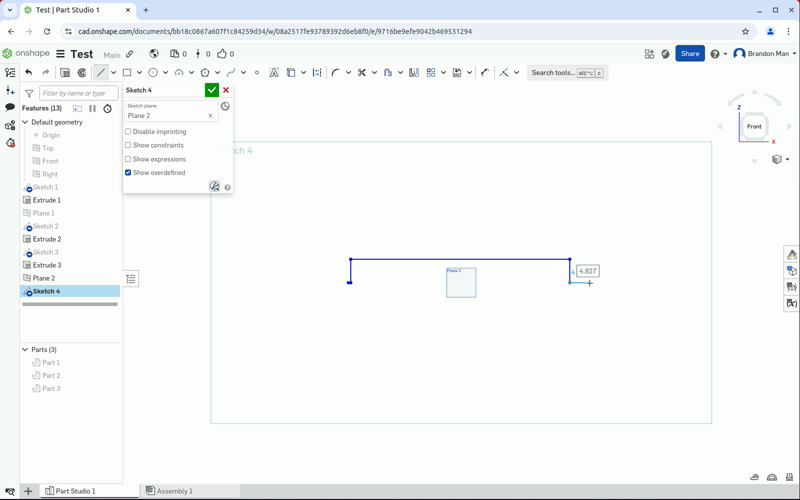
mouse_move(572, 282)
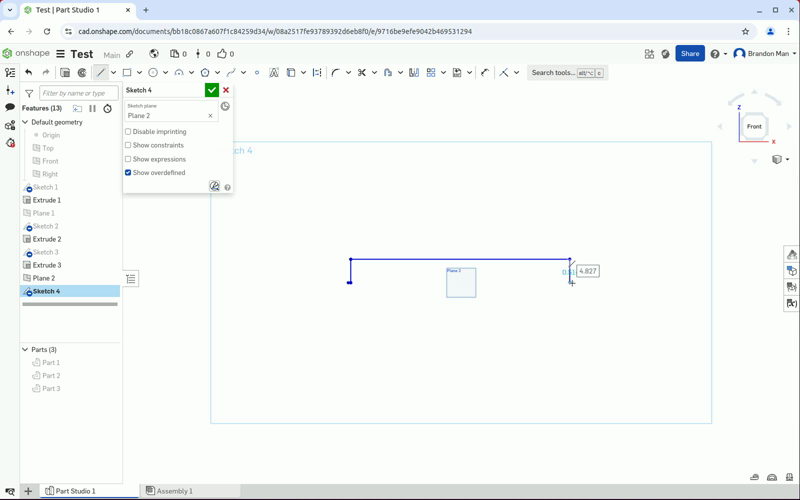
scroll(6)
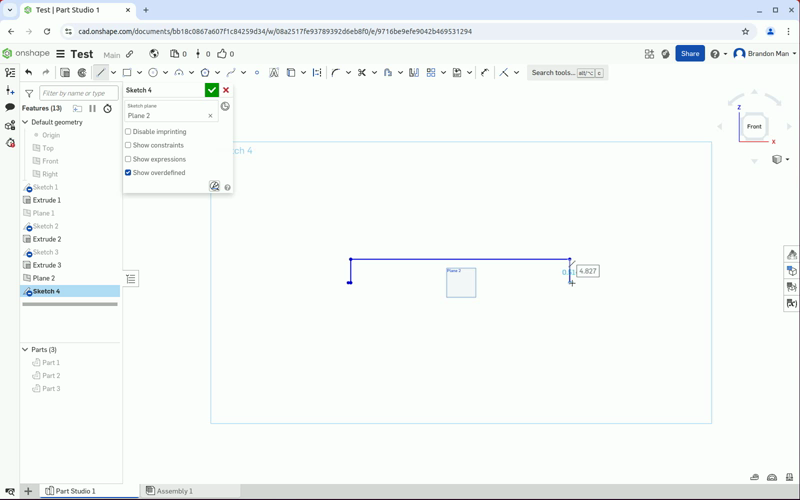
scroll(6)
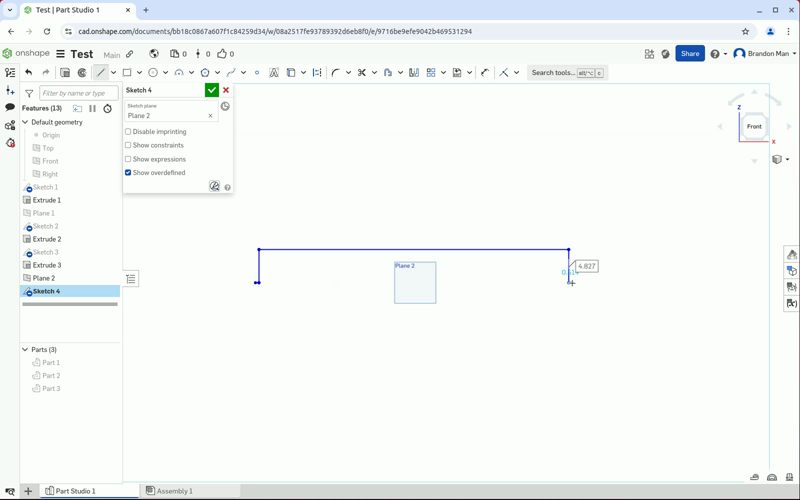
scroll(6)
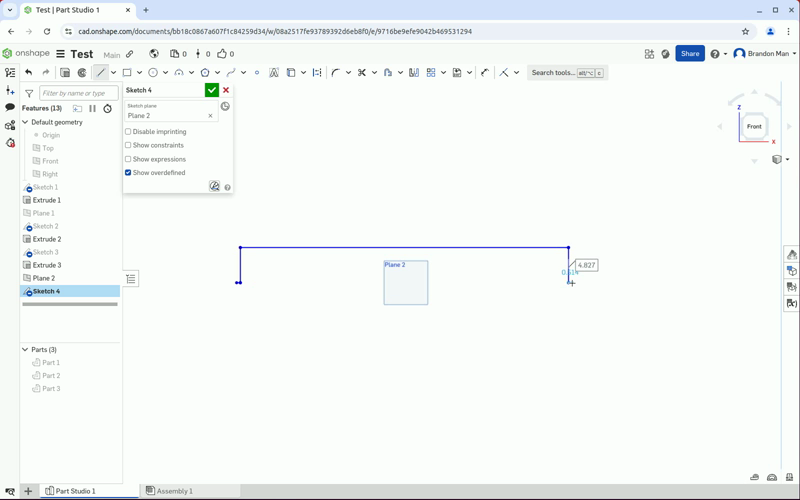
scroll(6)
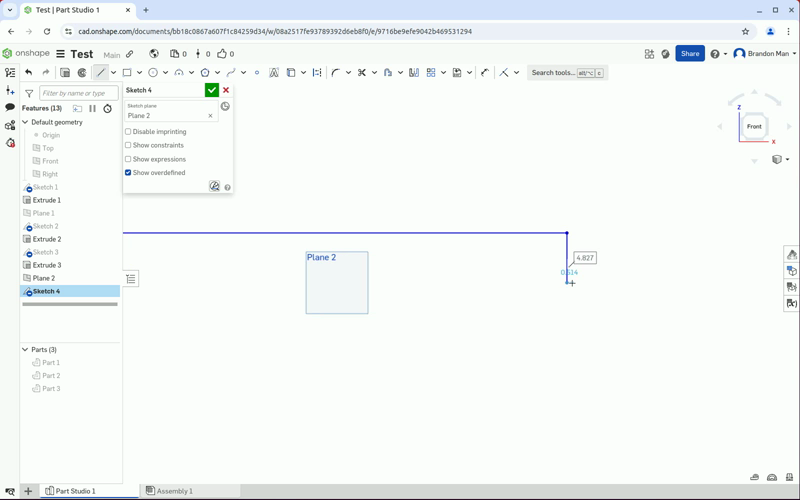
scroll(6)
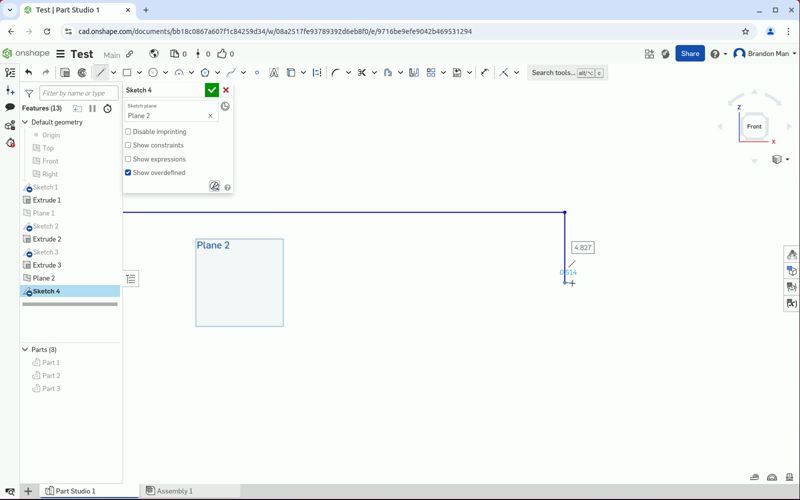
scroll(6)
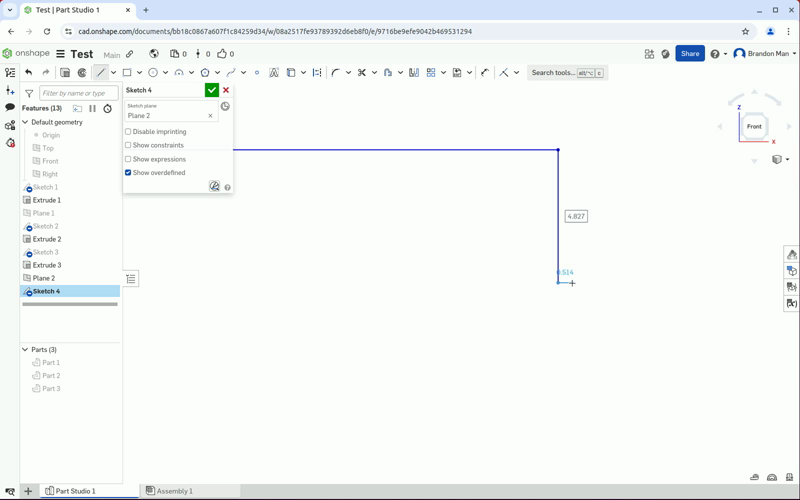
scroll(6)
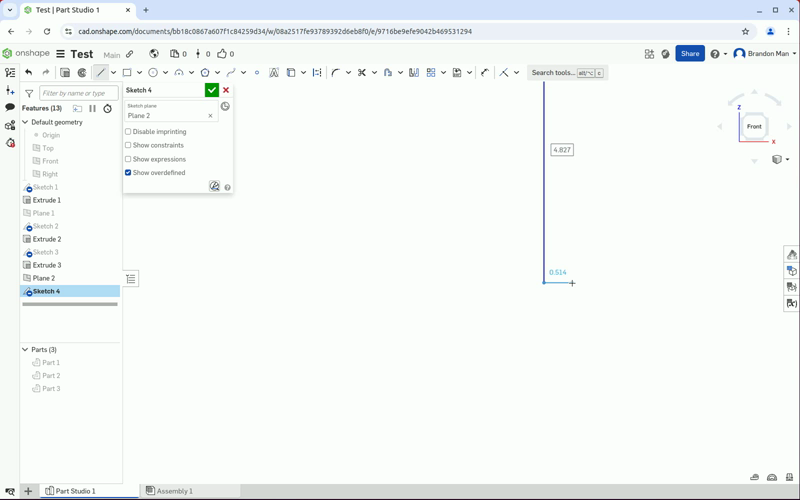
click(572, 282)
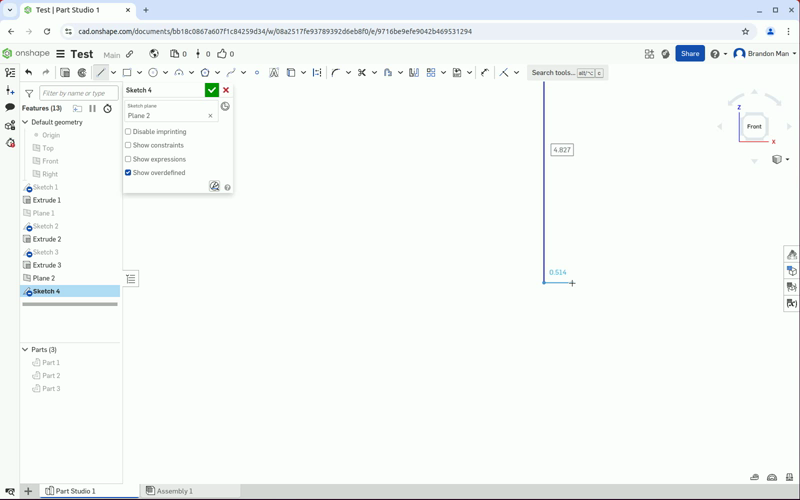
scroll(-6)
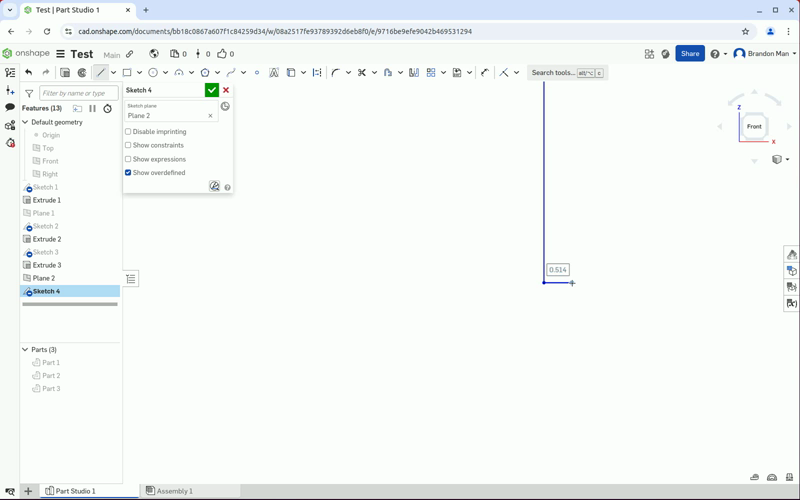
scroll(-6)
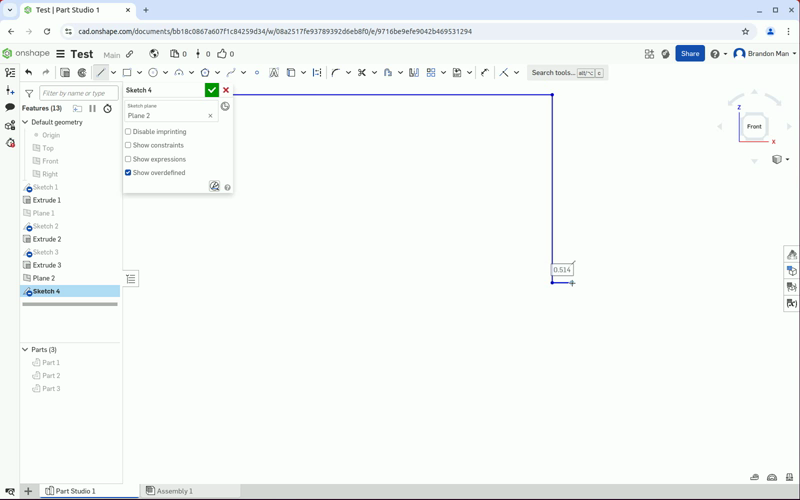
scroll(-6)
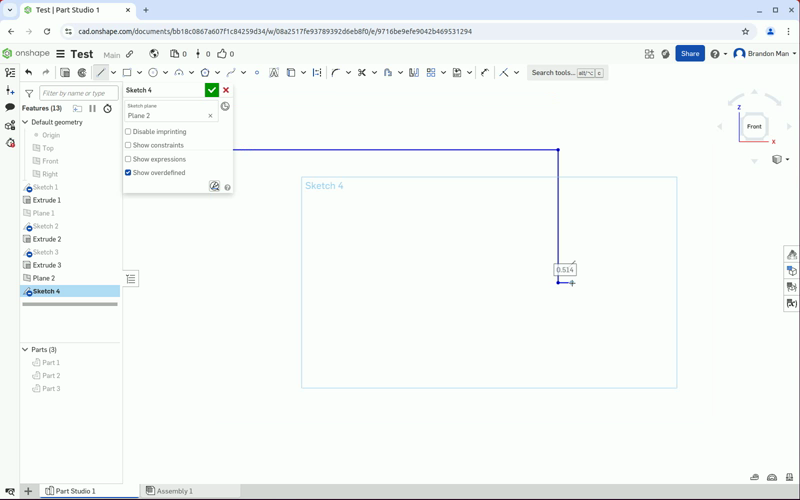
scroll(-6)
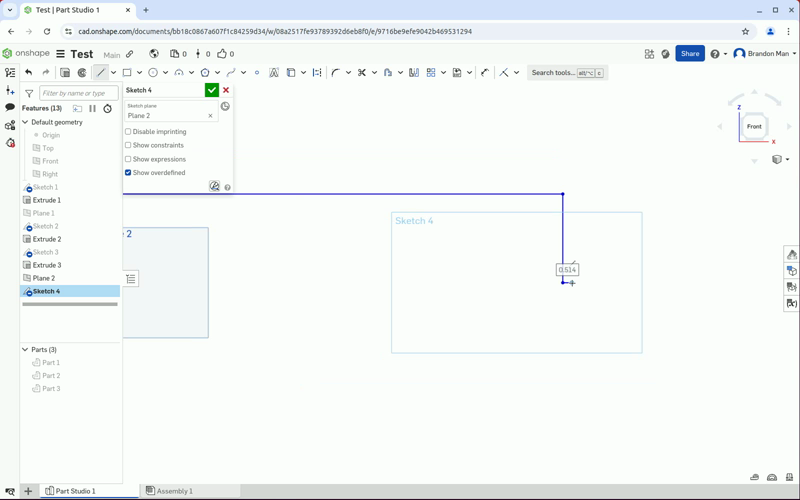
scroll(-6)
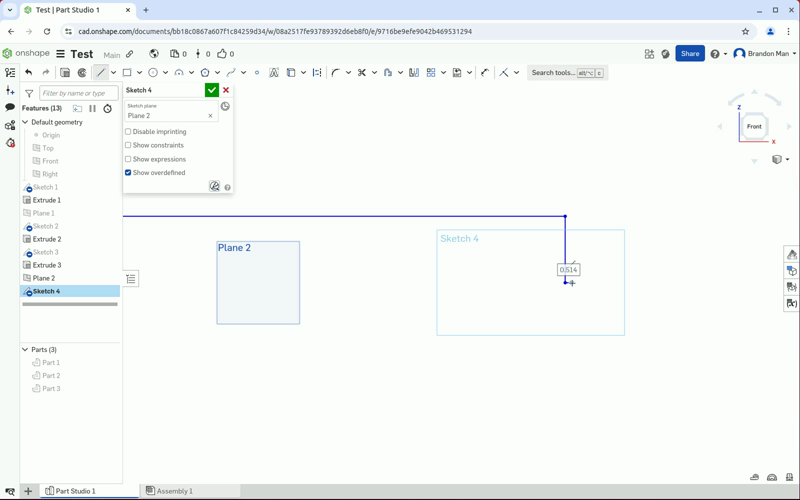
scroll(-6)
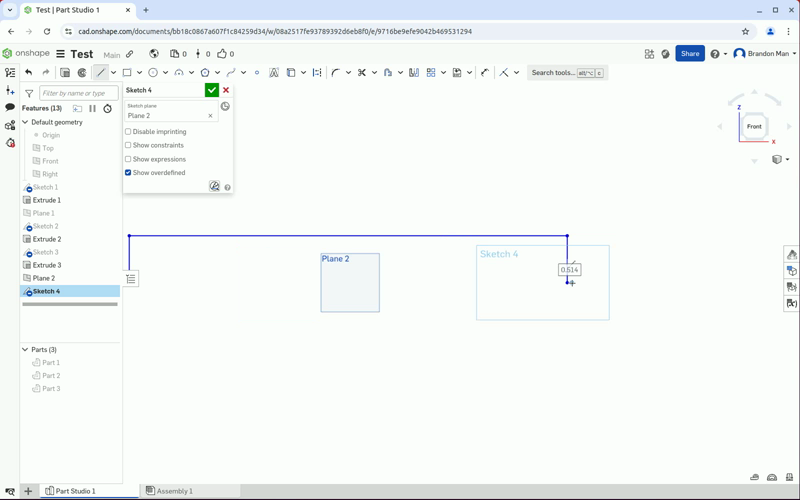
scroll(-6)
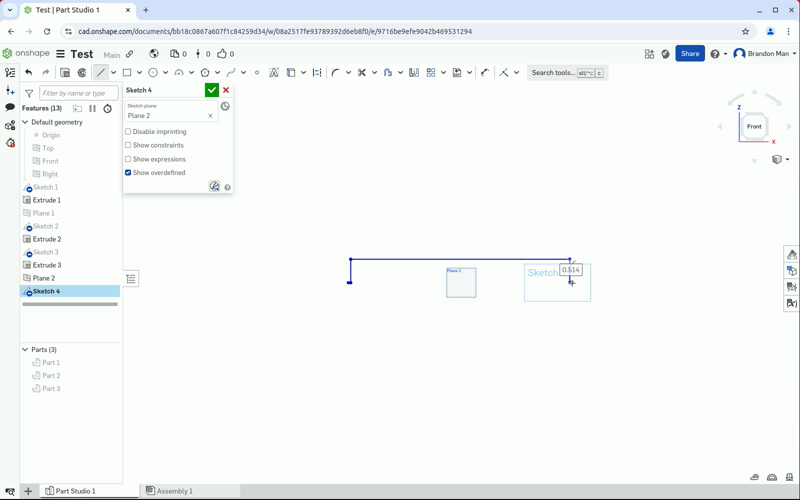
key_up(shift)
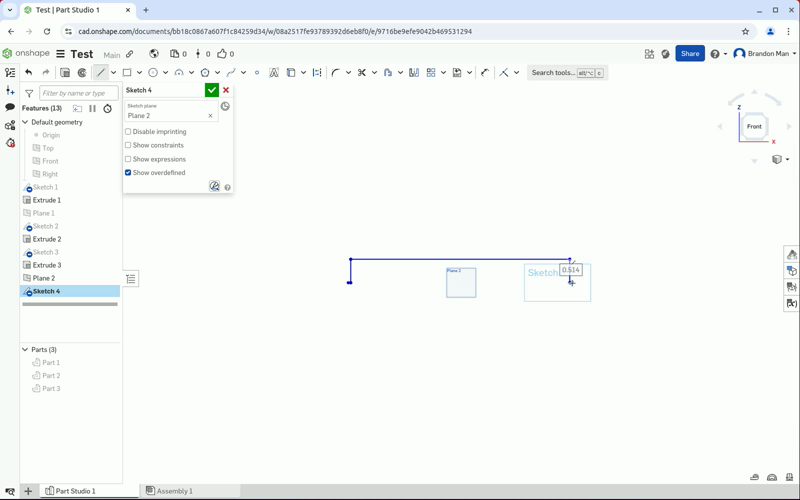
key_down(shift)
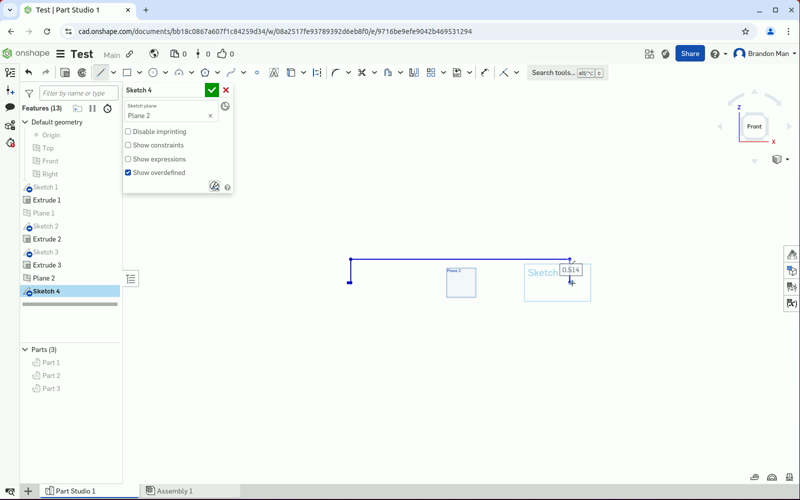
mouse_move(589, 282)
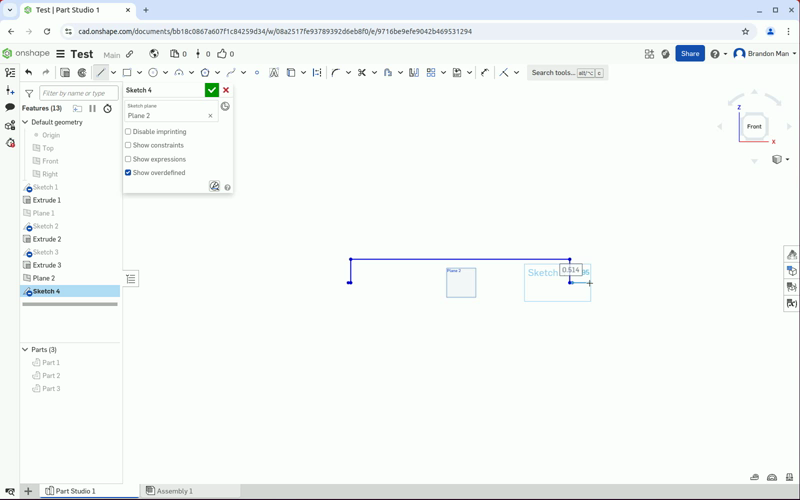
mouse_move(572, 257)
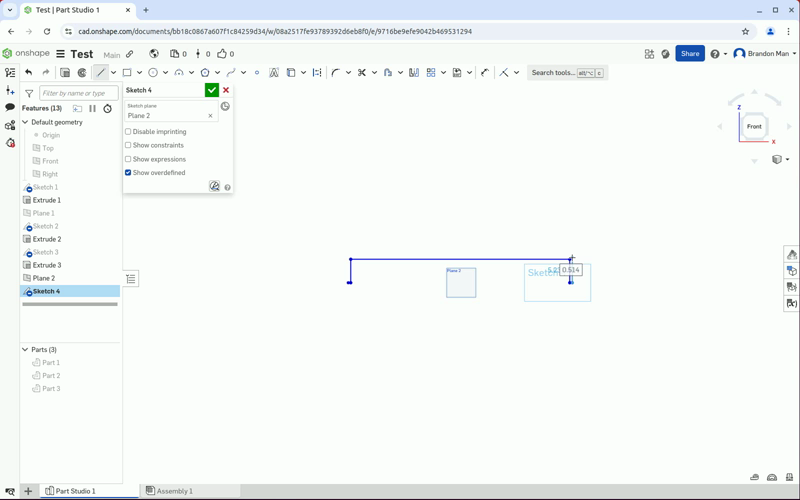
scroll(6)
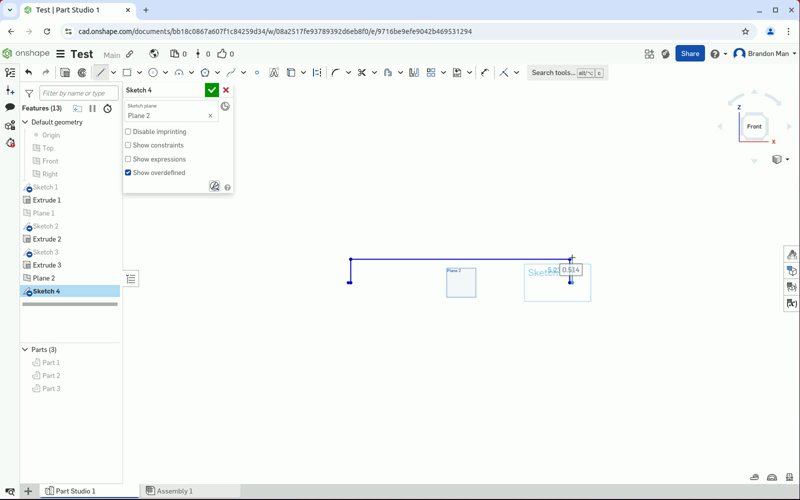
scroll(6)
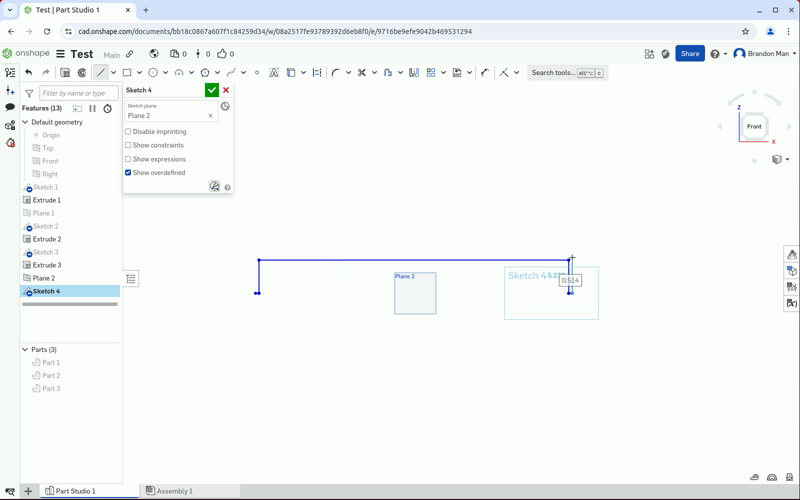
scroll(6)
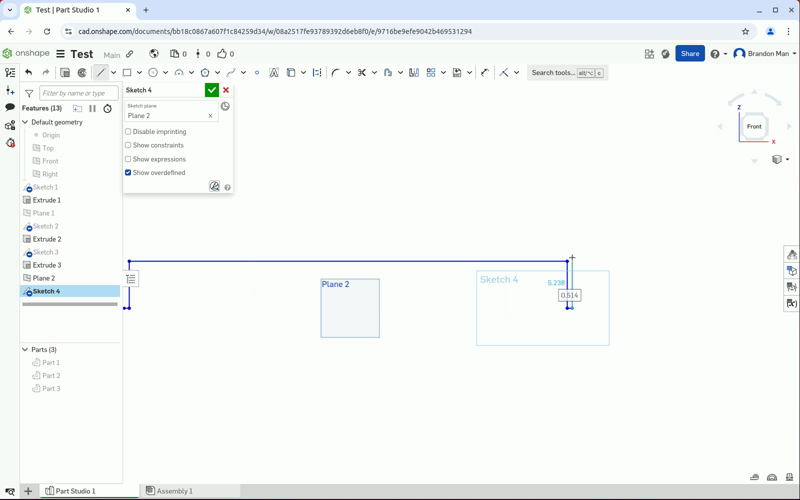
scroll(6)
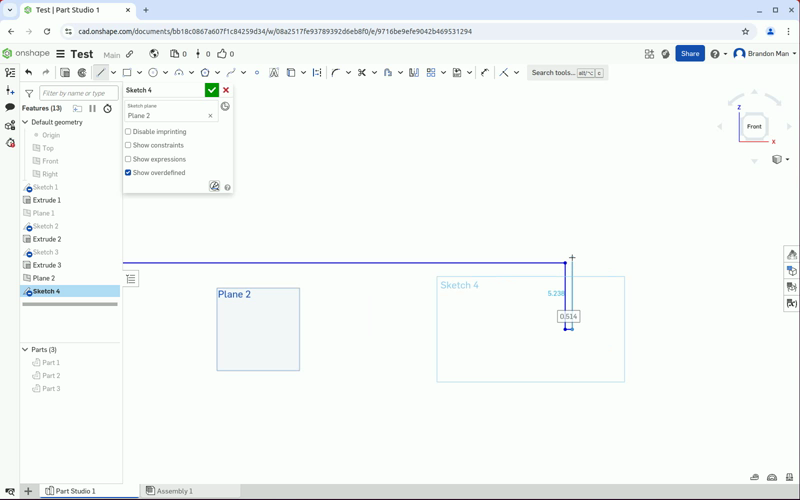
scroll(6)
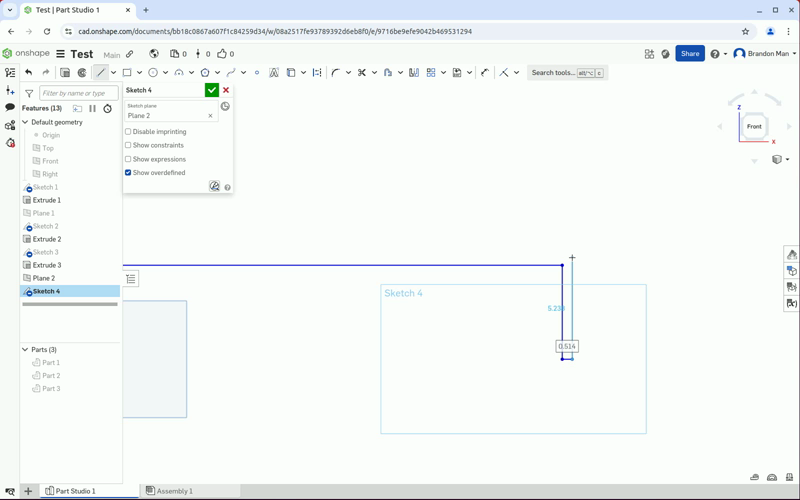
scroll(6)
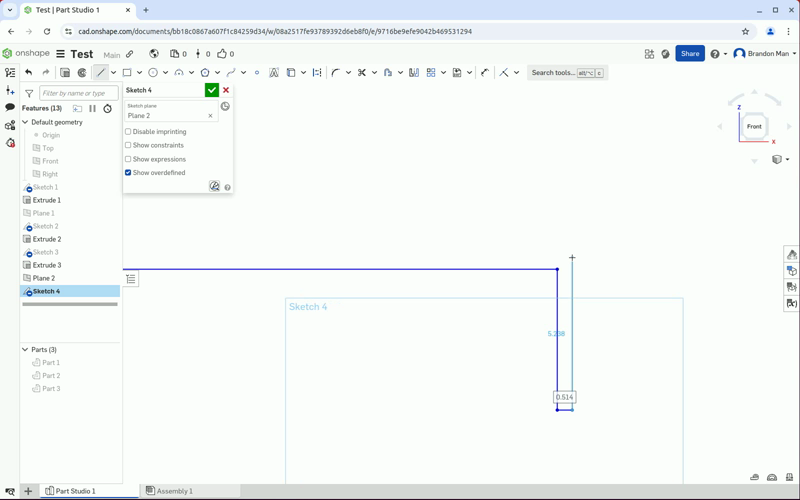
scroll(6)
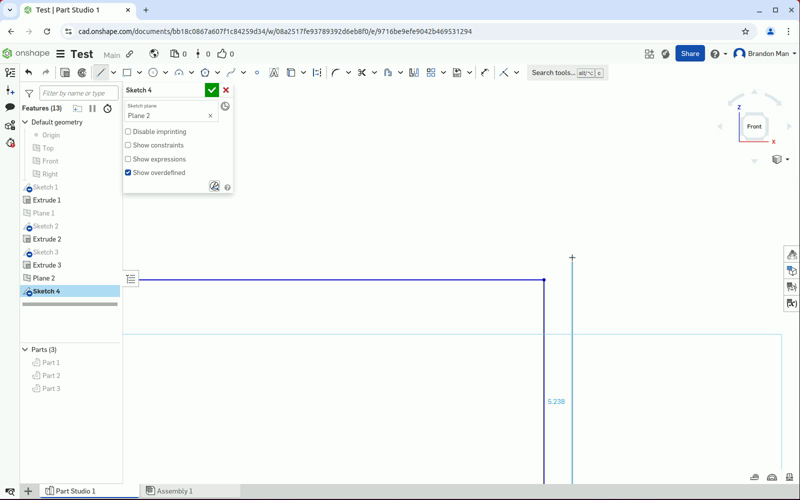
click(572, 257)
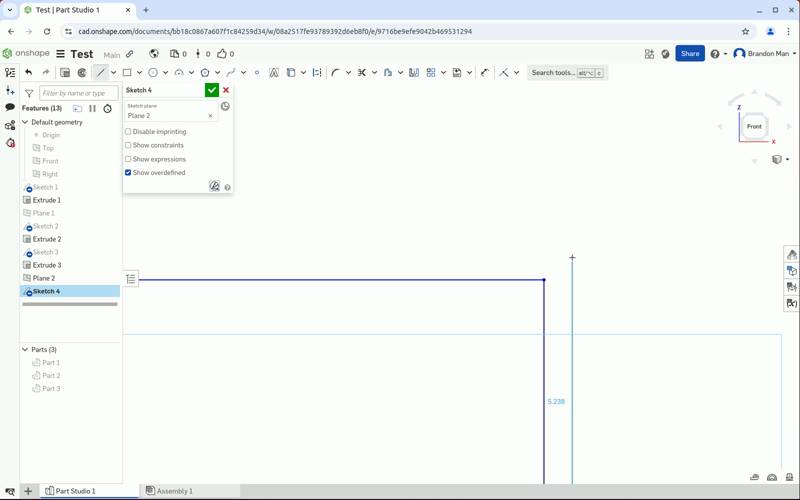
scroll(-6)
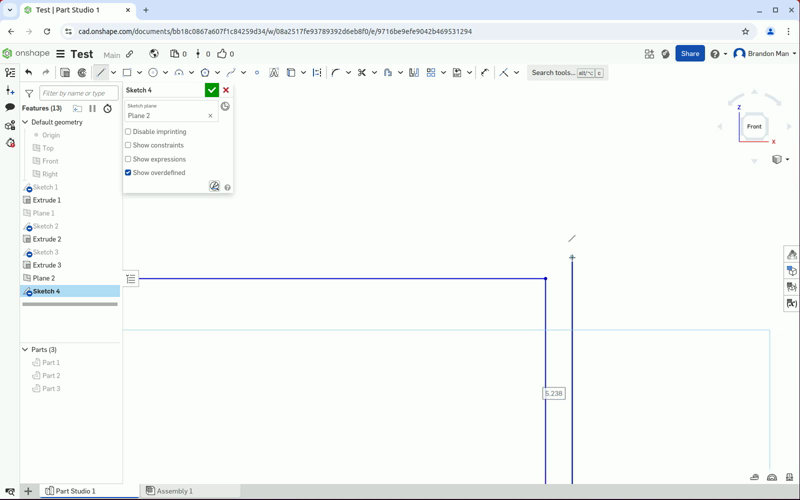
scroll(-6)
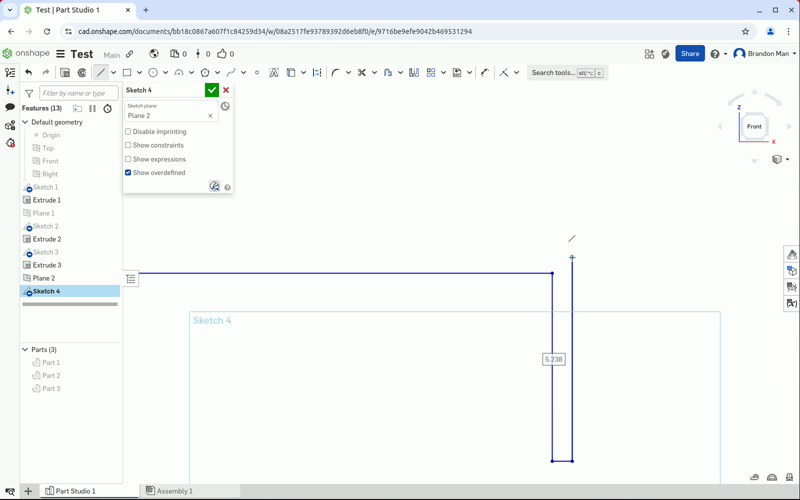
scroll(-6)
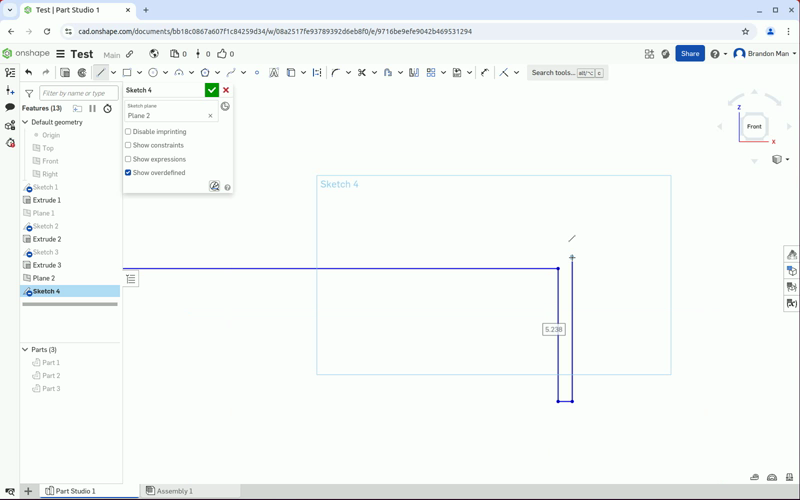
scroll(-6)
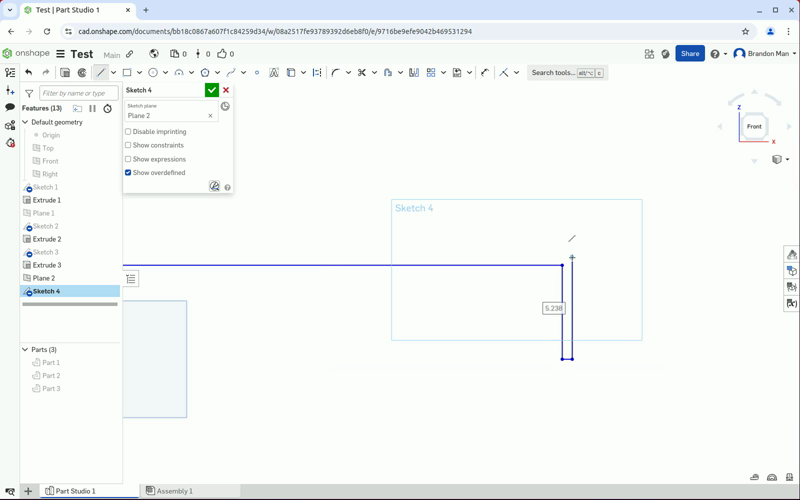
scroll(-6)
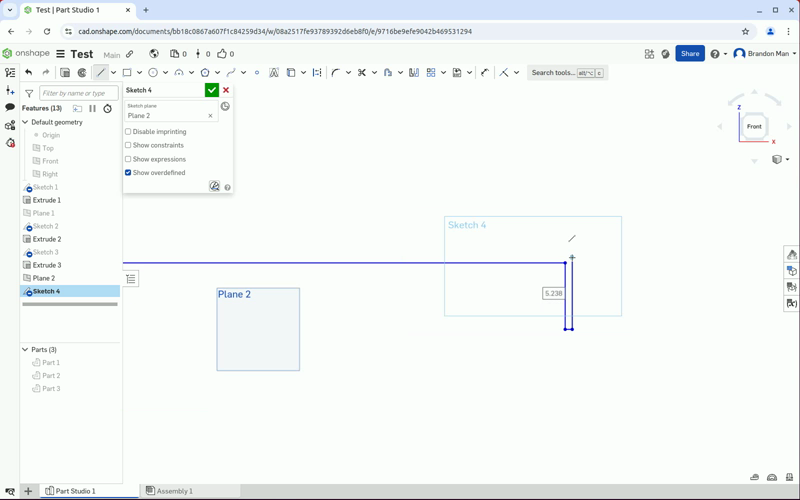
scroll(-6)
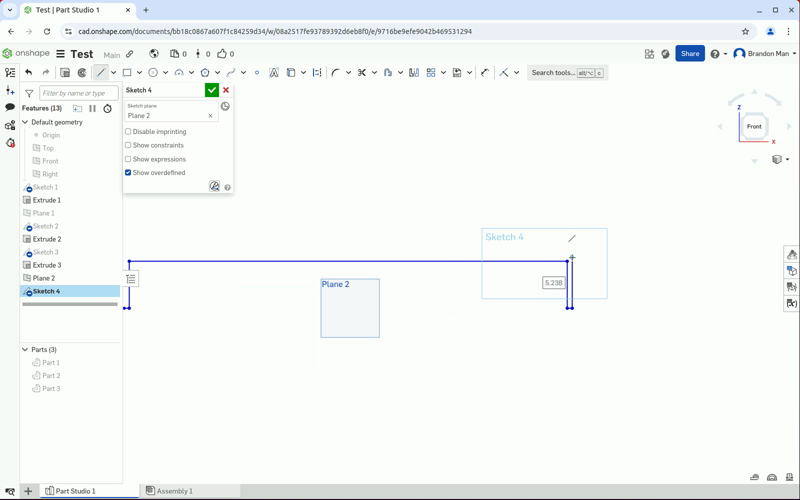
scroll(-6)
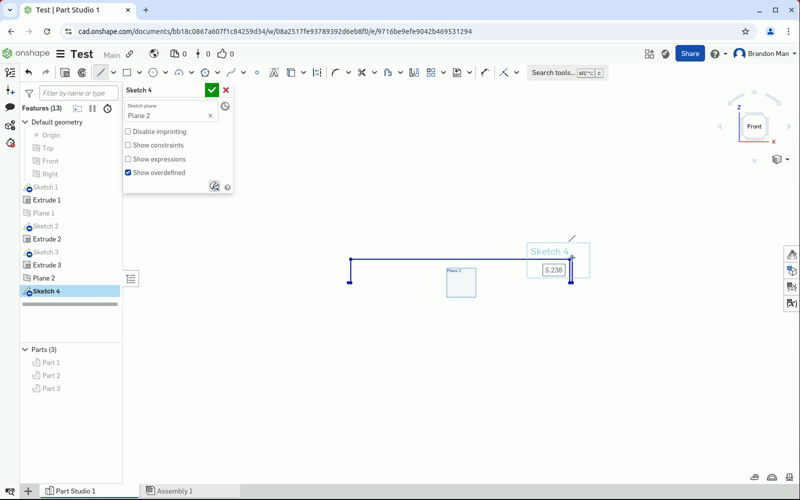
key_up(shift)
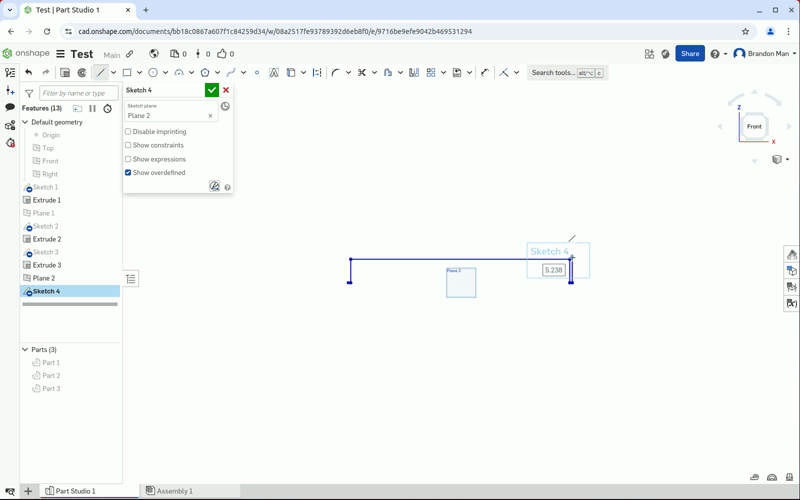
key_down(shift)
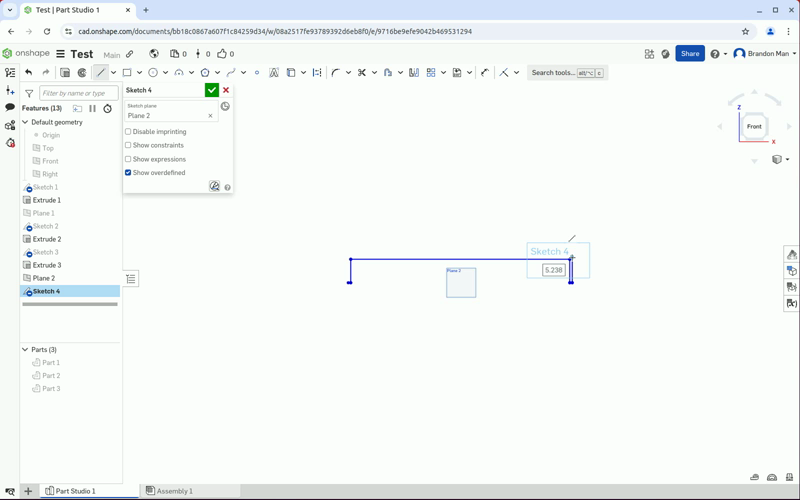
mouse_move(348, 257)
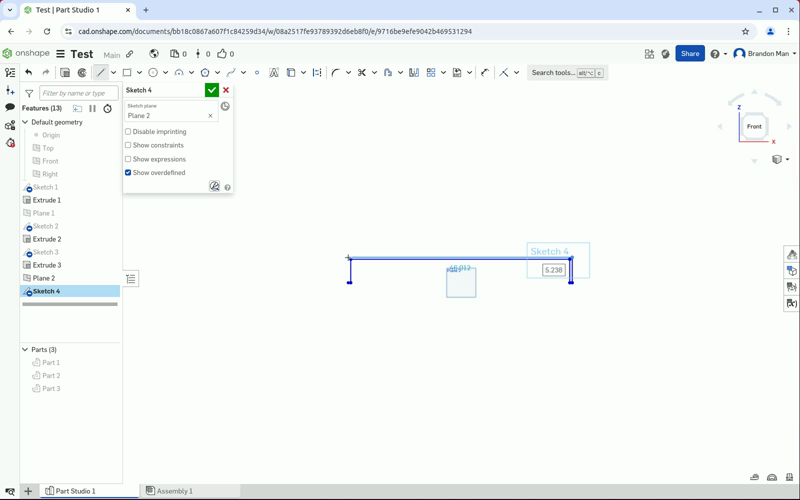
scroll(6)
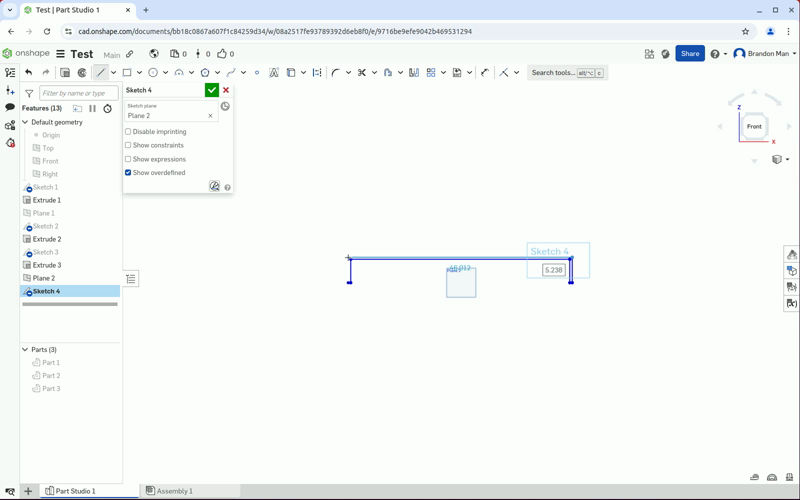
scroll(6)
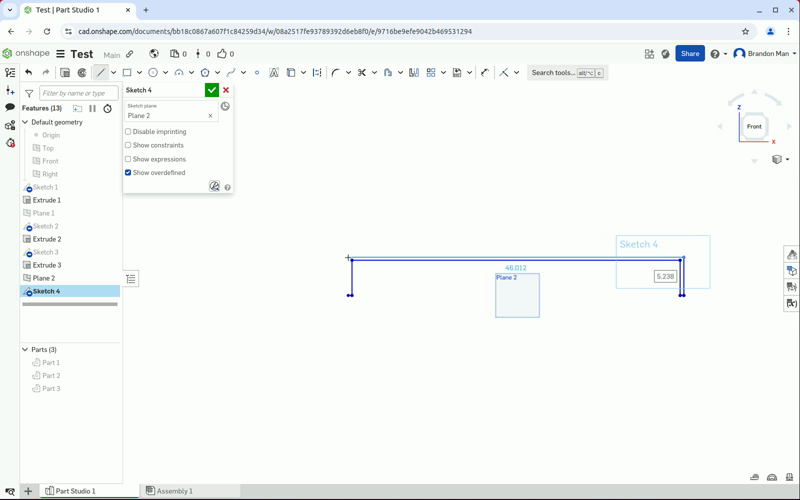
scroll(6)
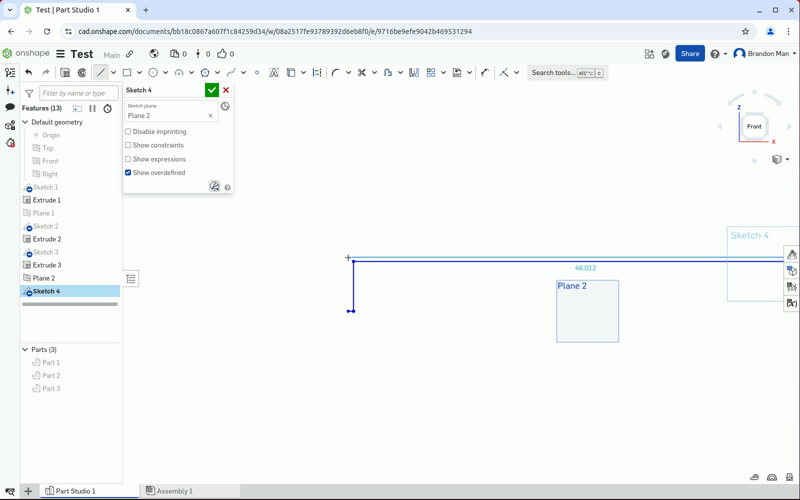
scroll(6)
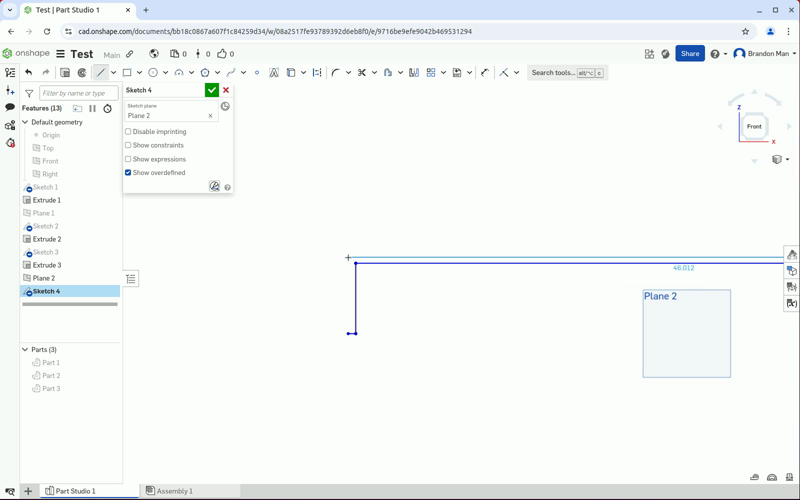
scroll(6)
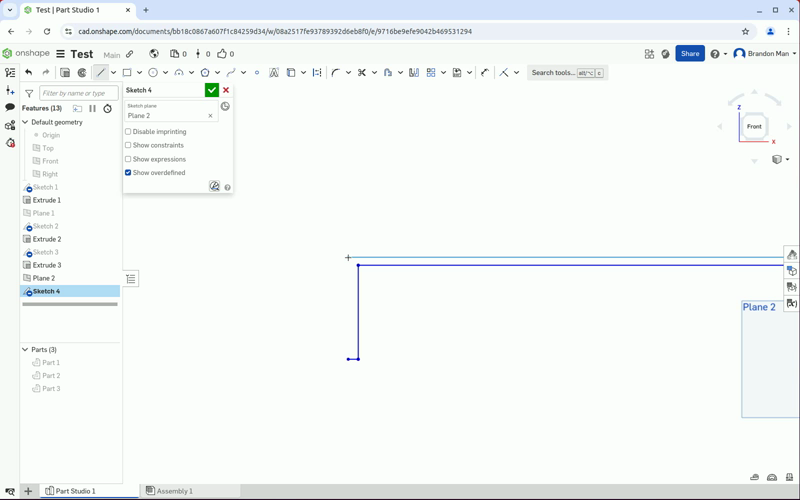
scroll(6)
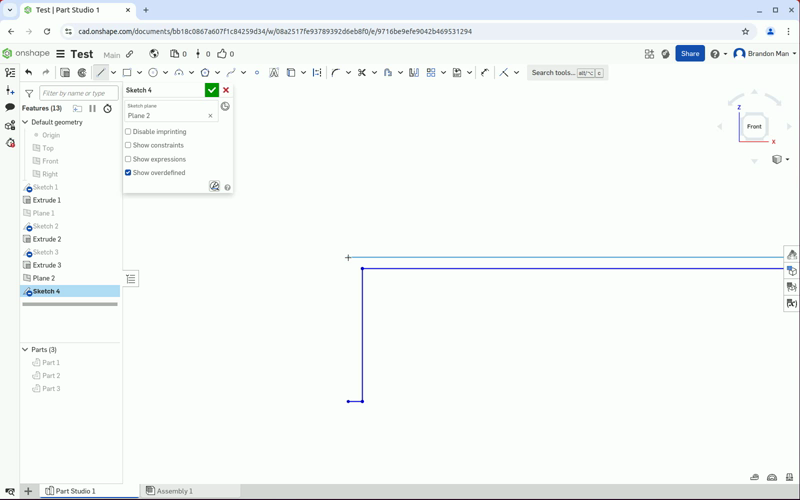
scroll(6)
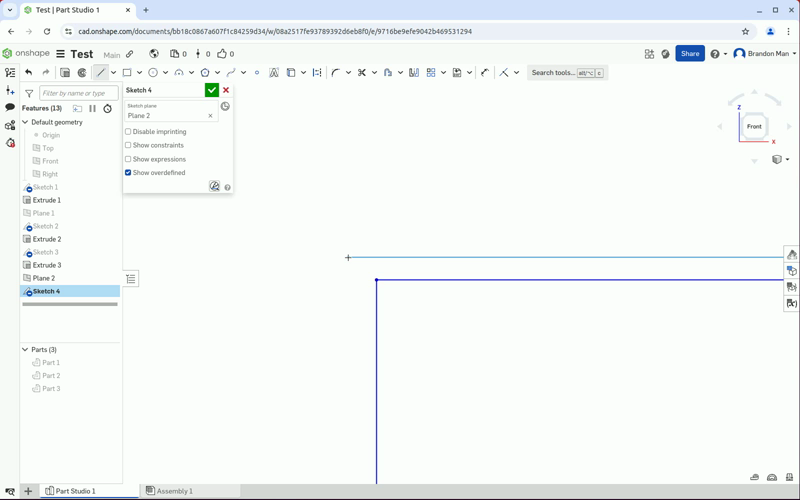
click(348, 257)
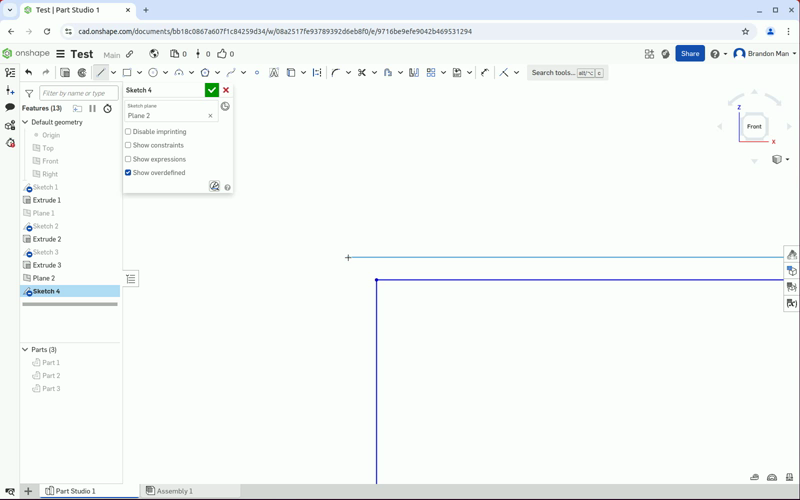
scroll(-6)
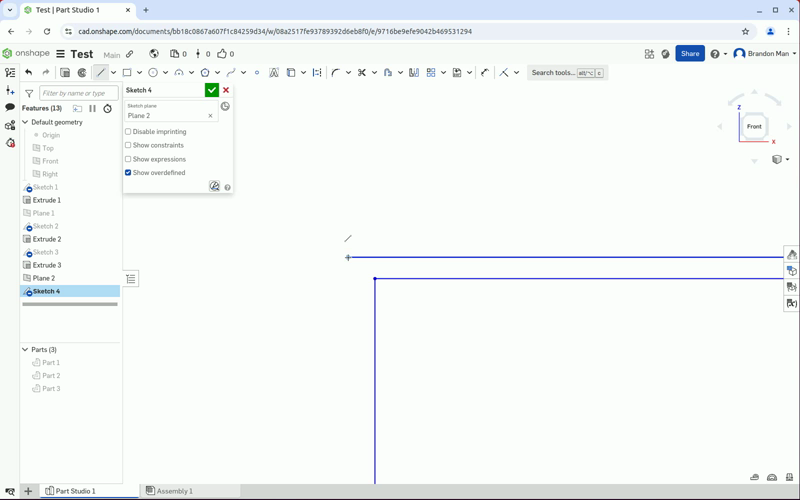
scroll(-6)
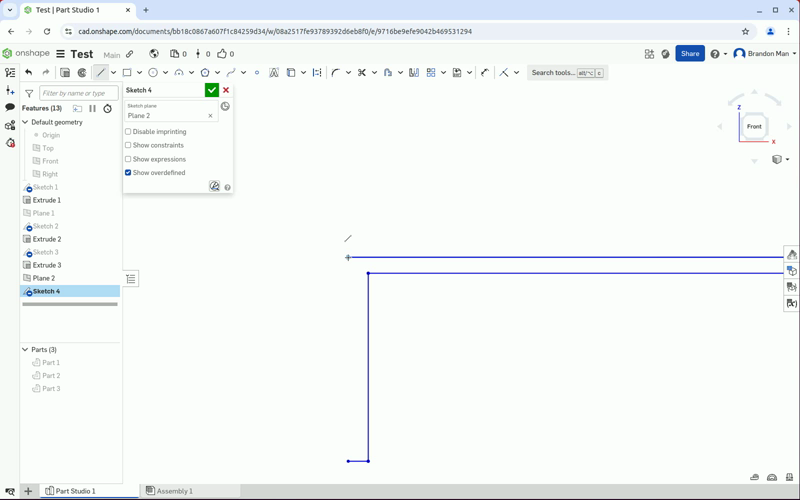
scroll(-6)
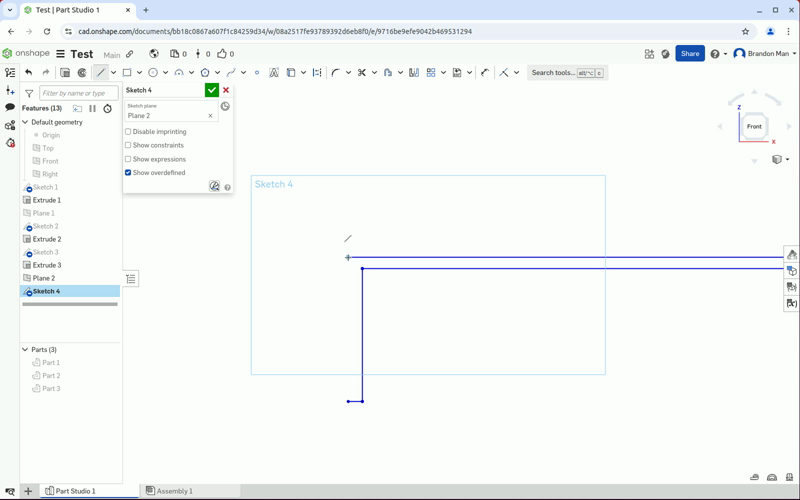
scroll(-6)
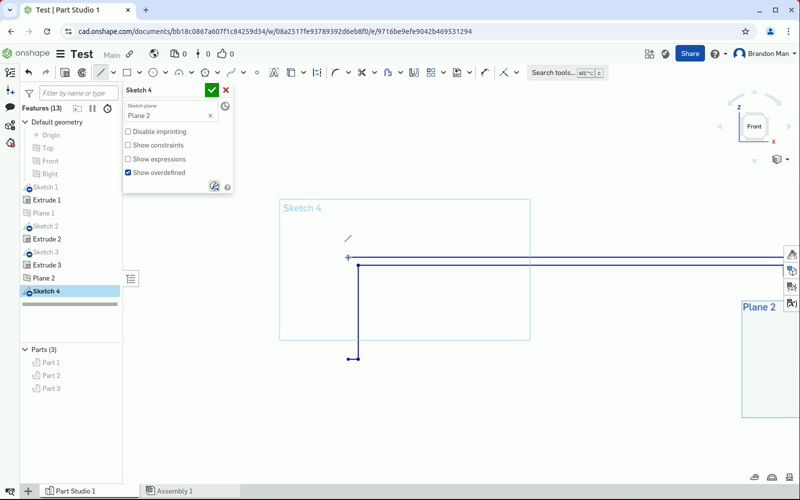
scroll(-6)
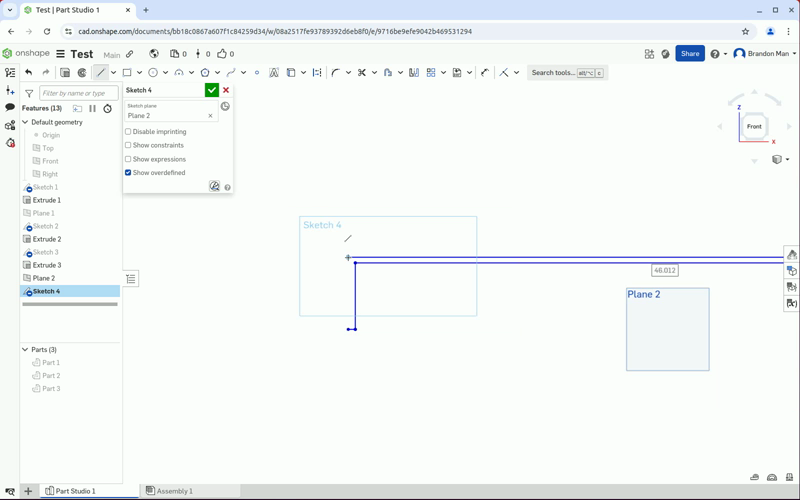
scroll(-6)
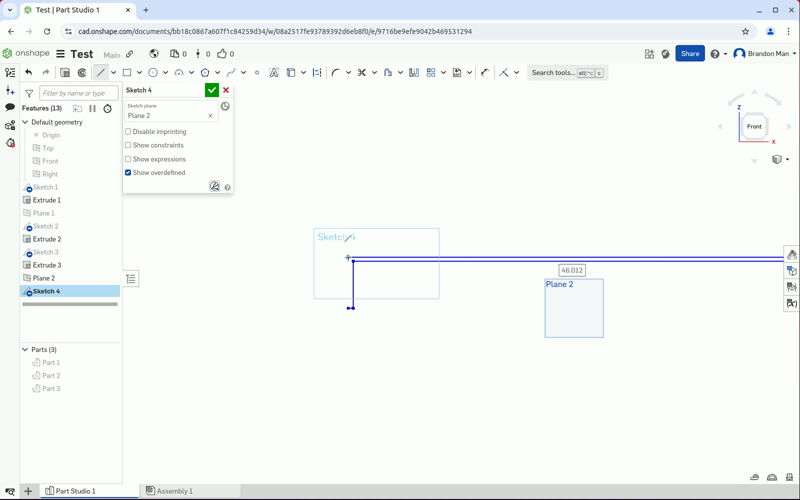
scroll(-6)
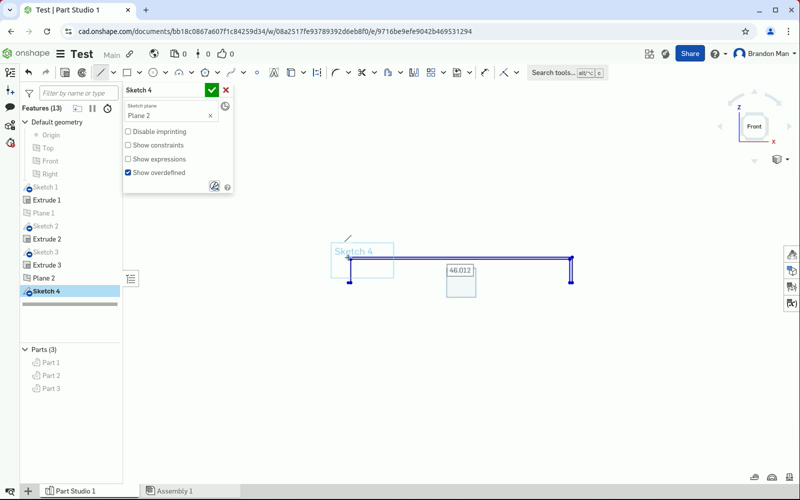
key_up(shift)
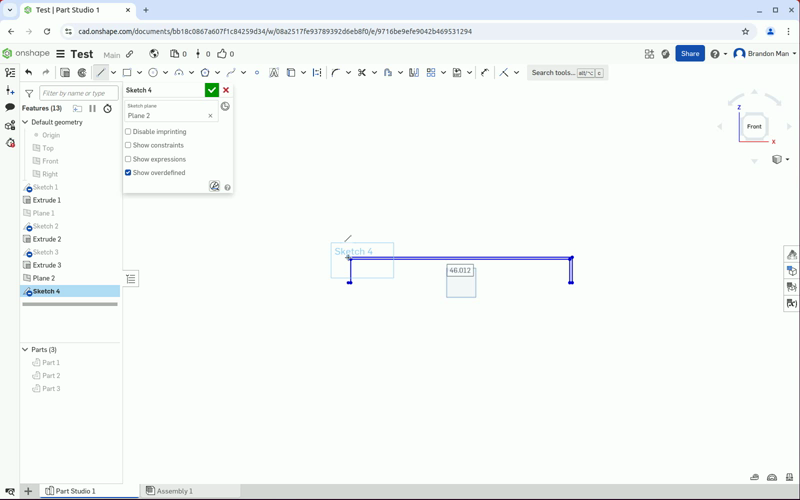
mouse_move(378, 257)
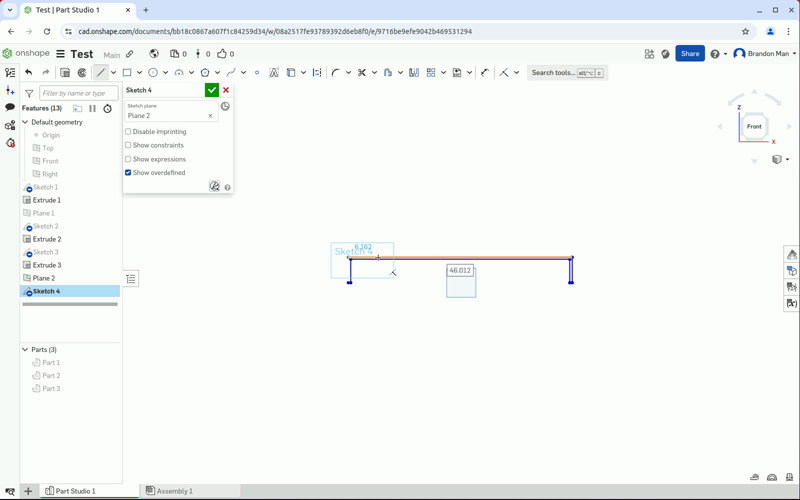
key_down(shift)
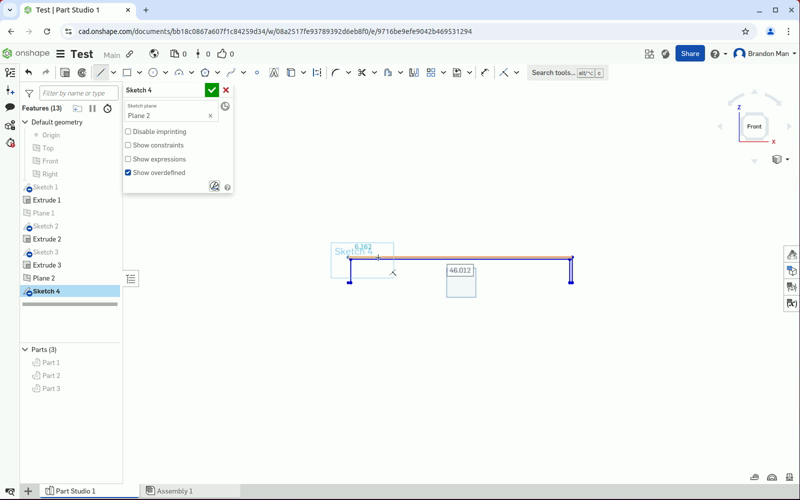
mouse_move(348, 282)
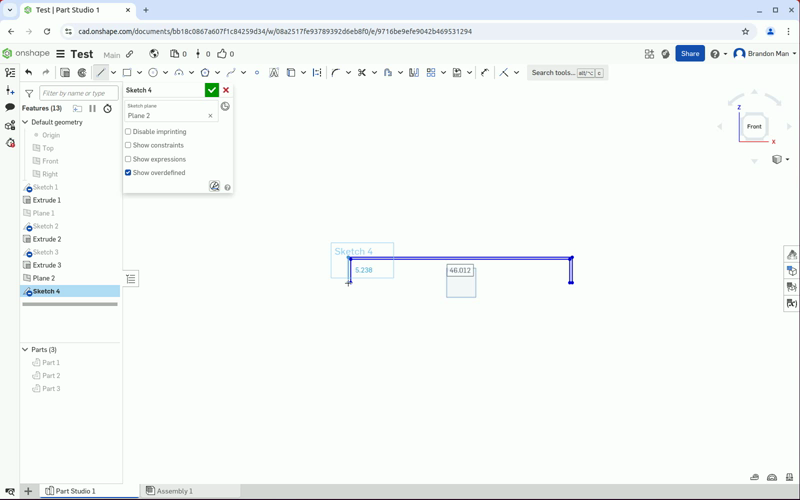
scroll(6)
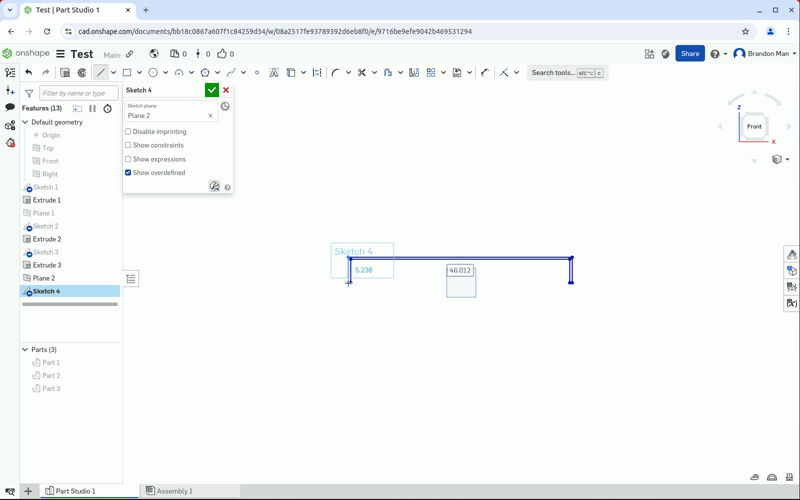
scroll(6)
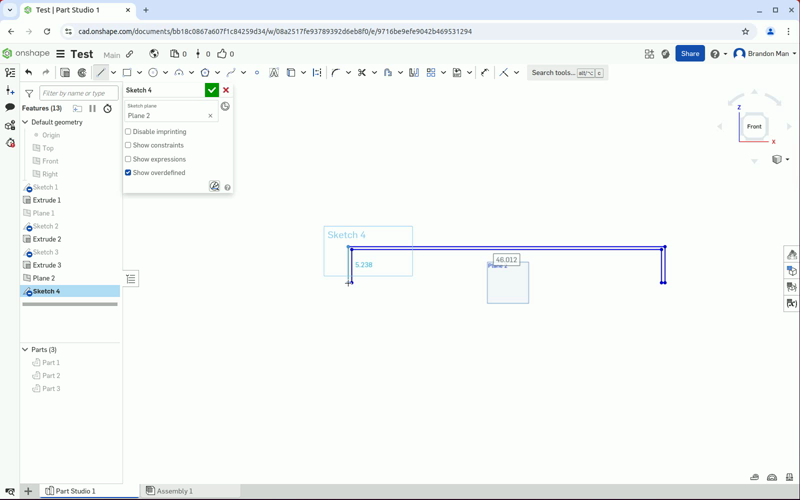
scroll(6)
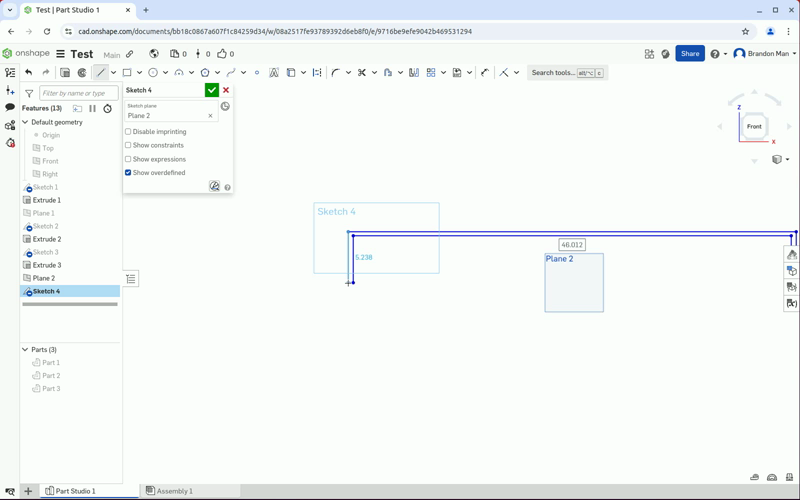
scroll(6)
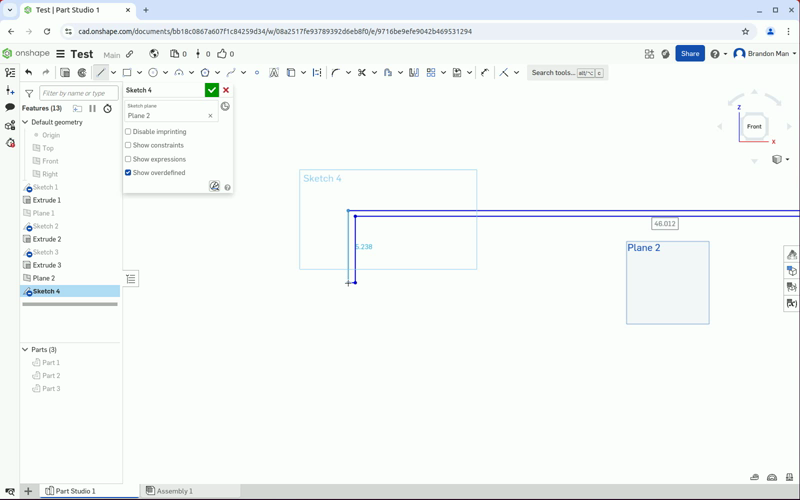
scroll(6)
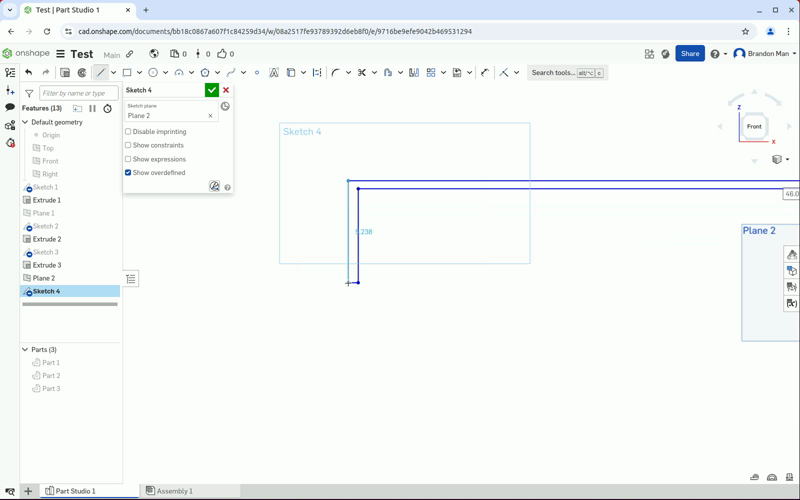
scroll(6)
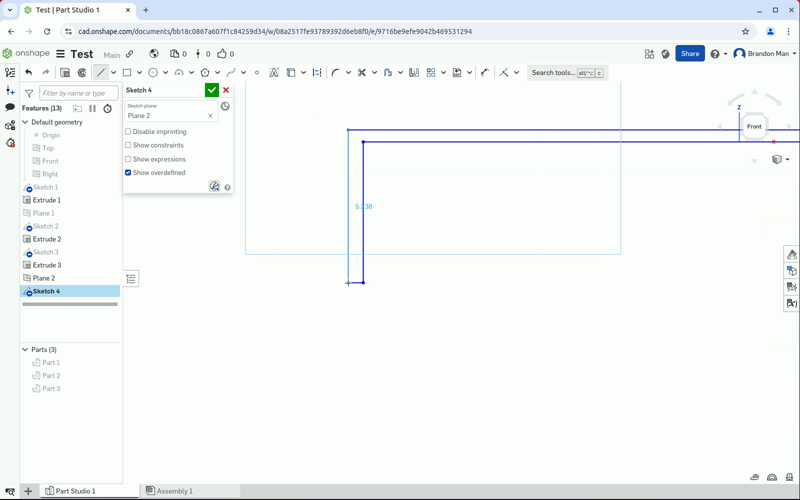
scroll(6)
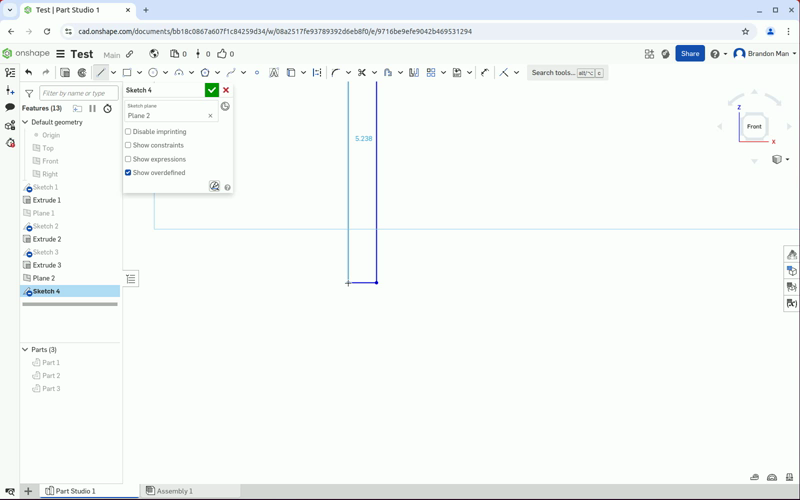
key_up(shift)
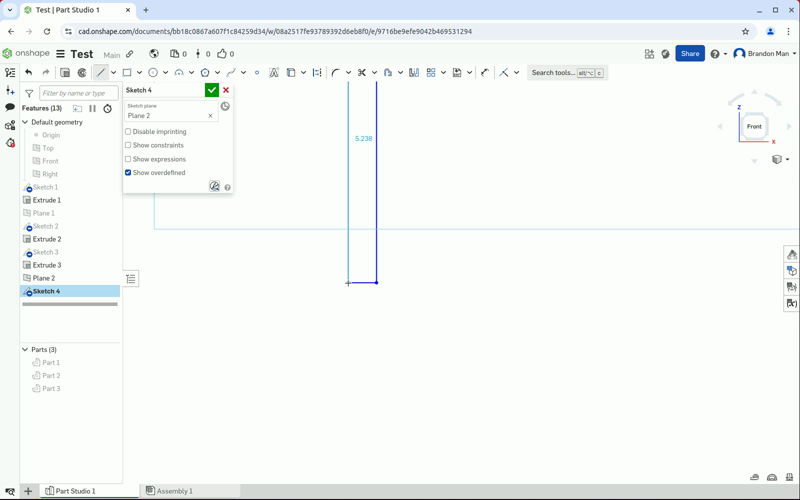
click(348, 282)
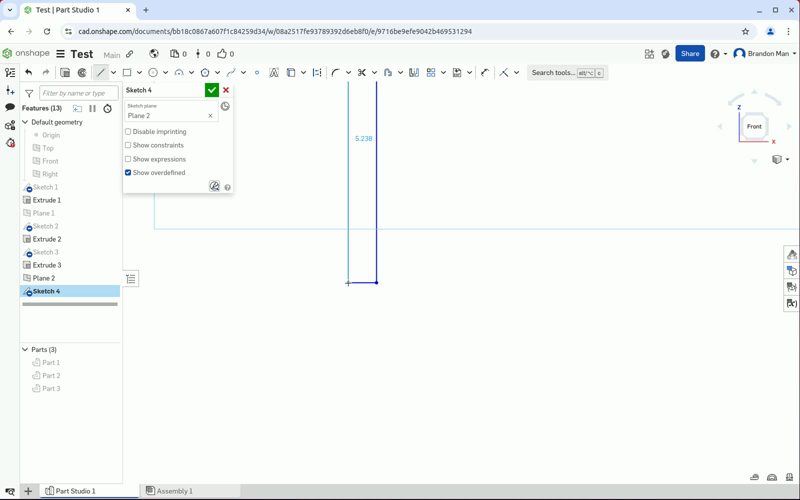
scroll(-6)
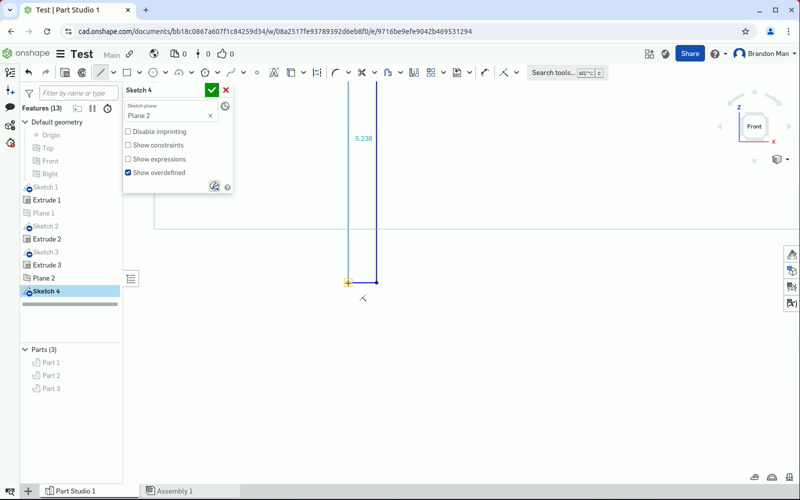
scroll(-6)
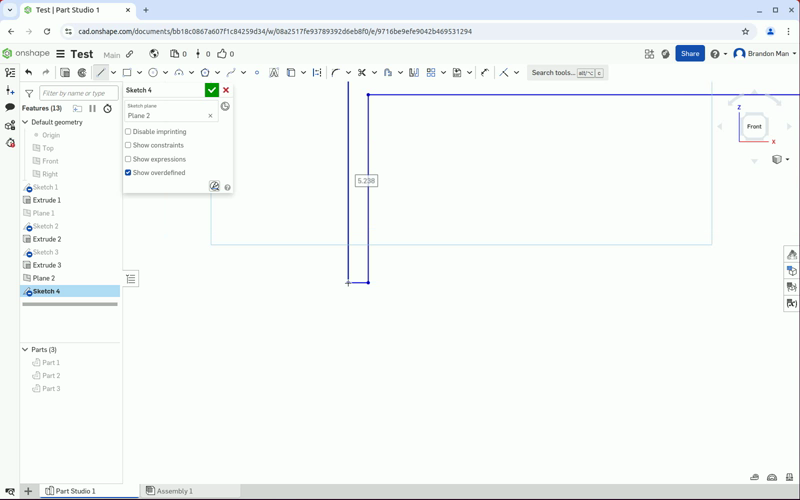
scroll(-6)
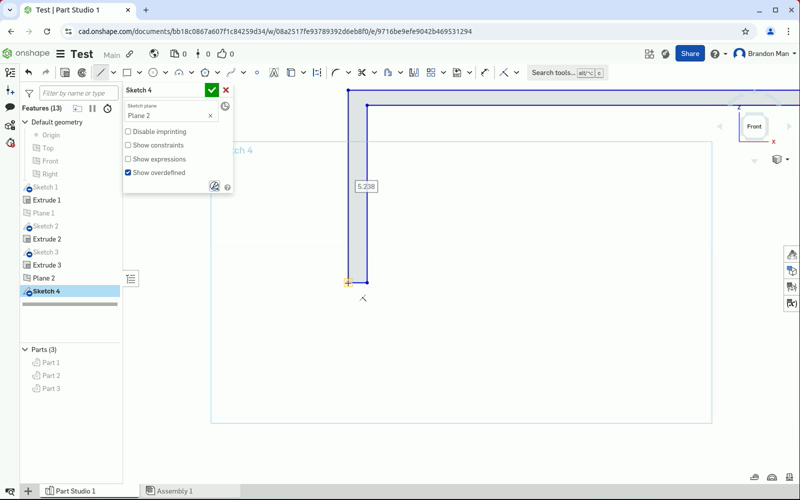
scroll(-6)
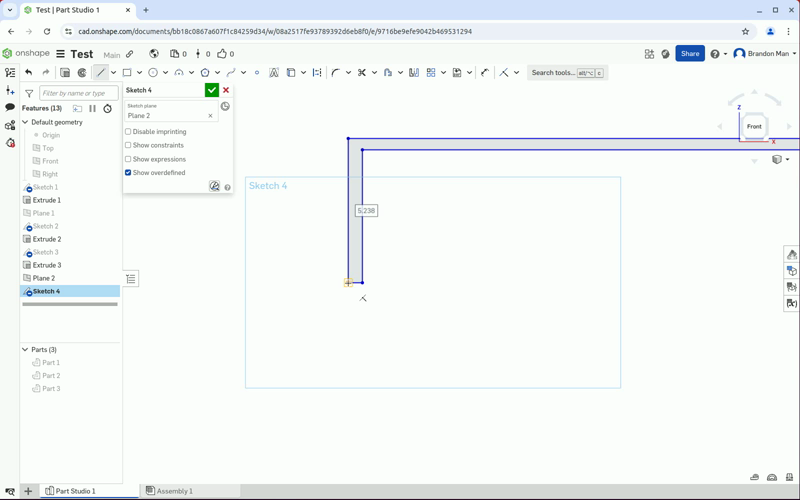
scroll(-6)
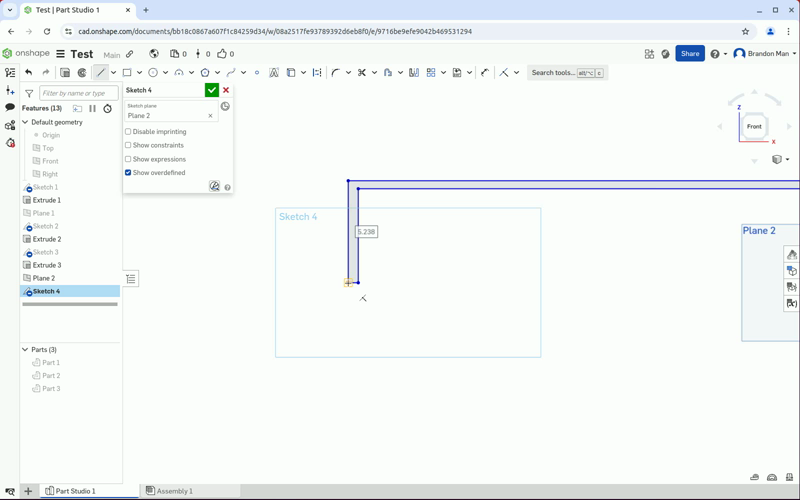
scroll(-6)
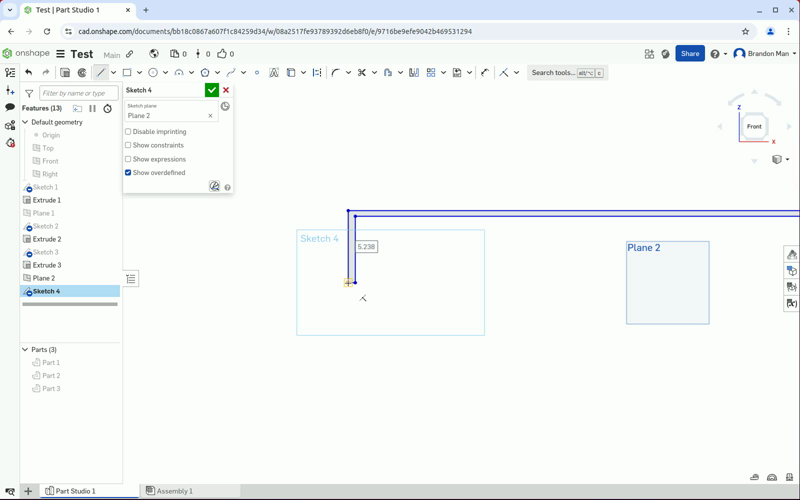
scroll(-6)
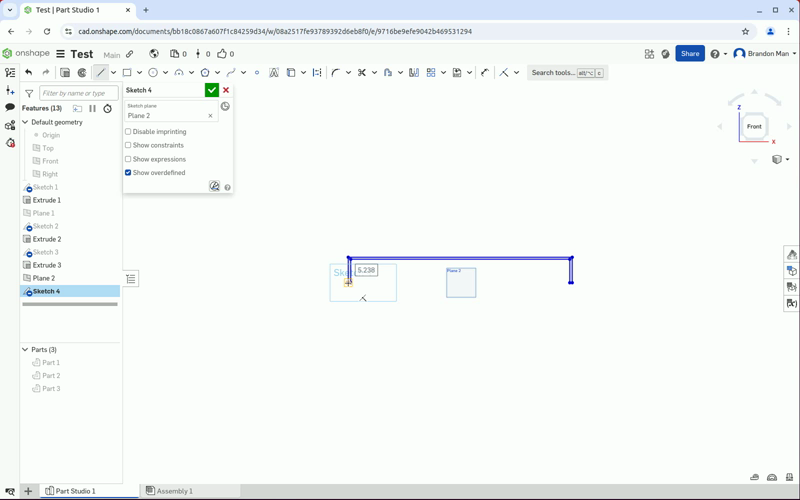
key(esc)
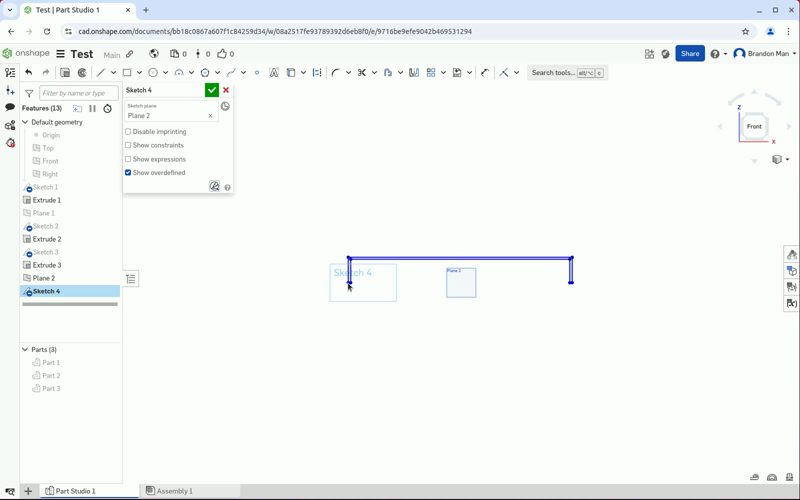
mouse_move(500, 258)
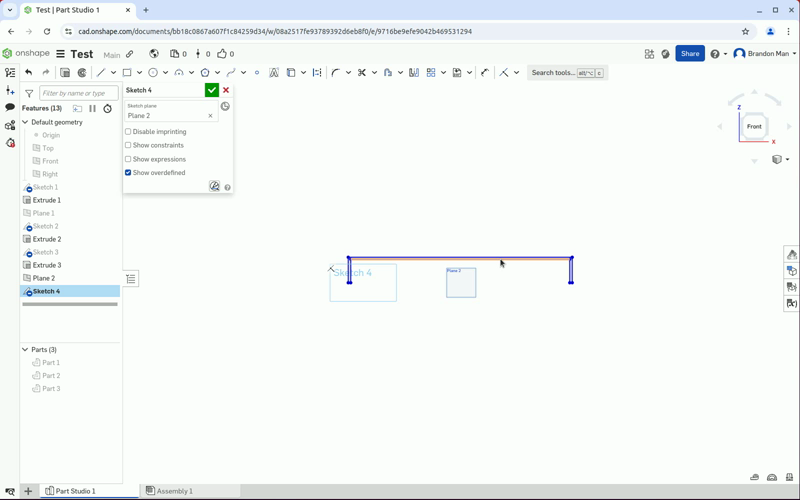
scroll(6)
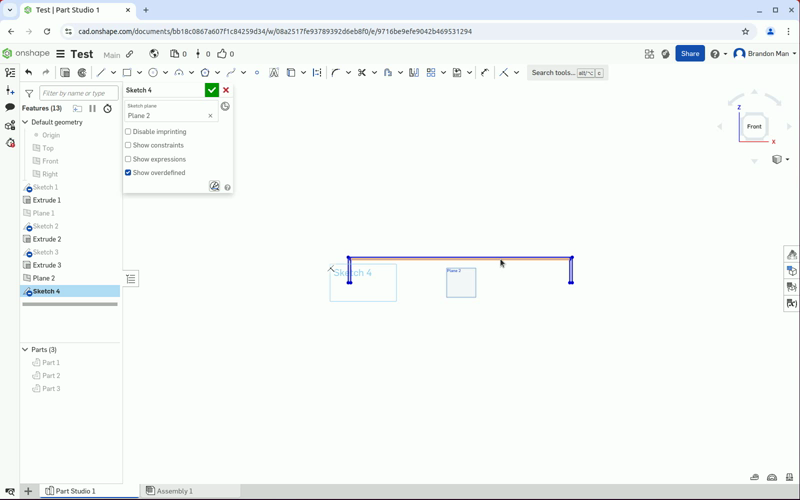
scroll(6)
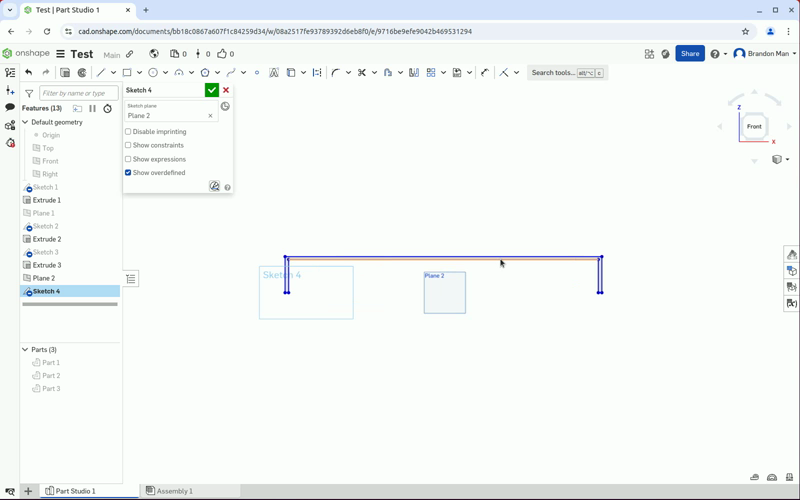
scroll(6)
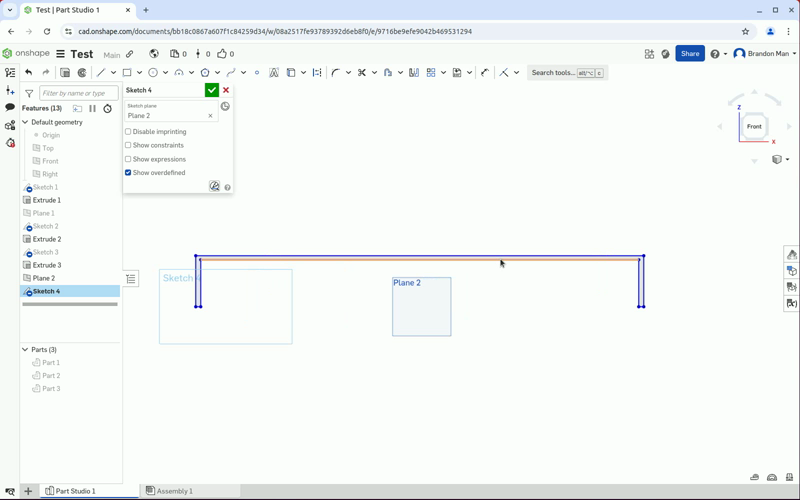
scroll(6)
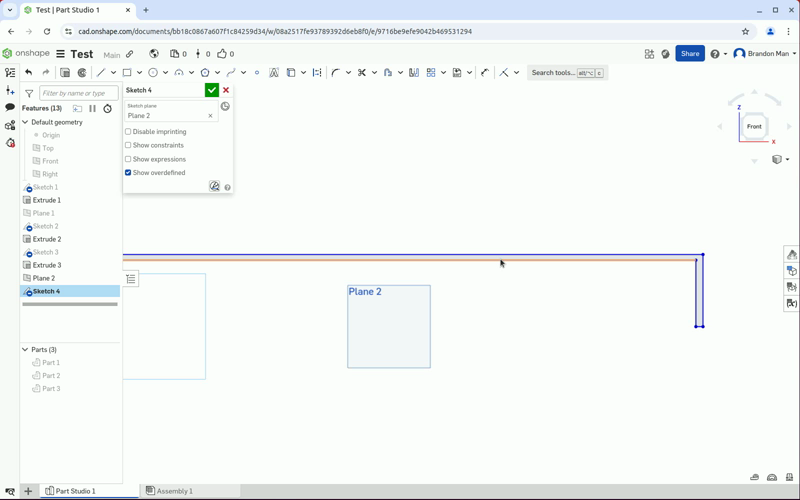
scroll(6)
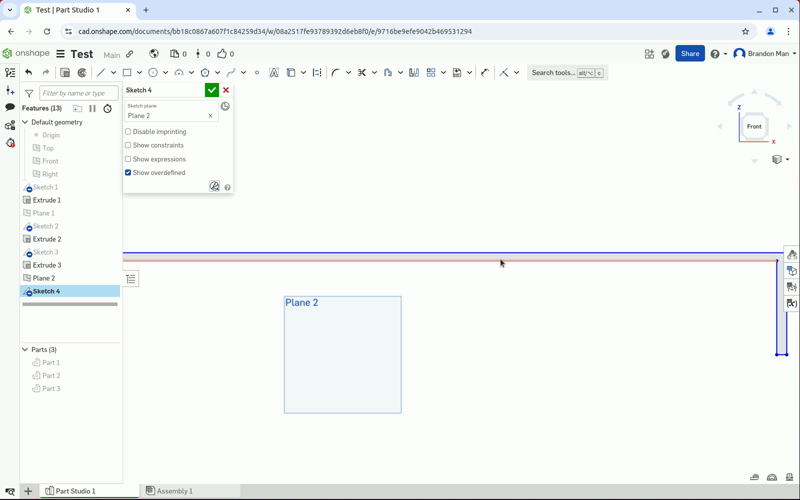
scroll(6)
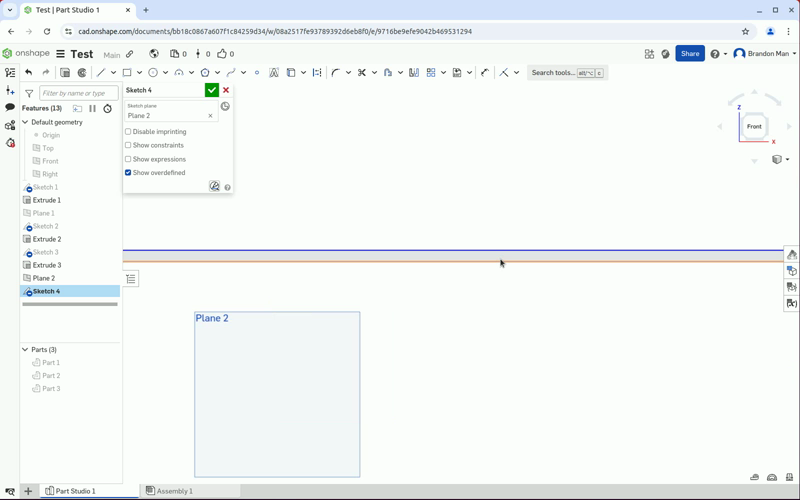
scroll(6)
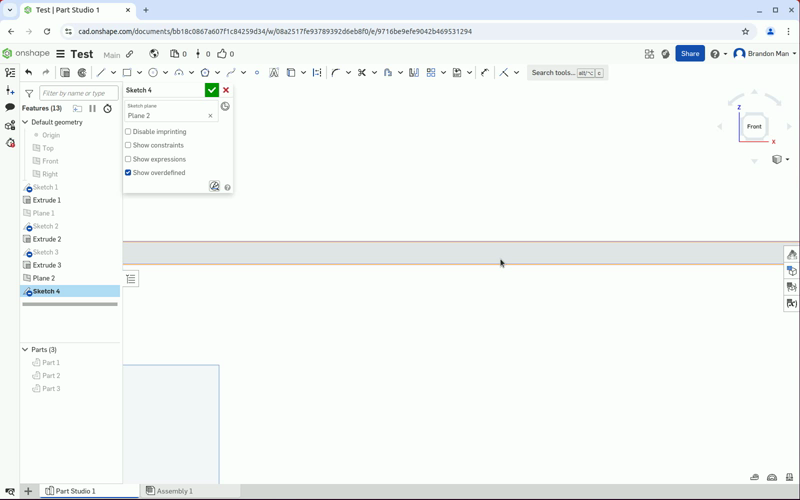
click(500, 258)
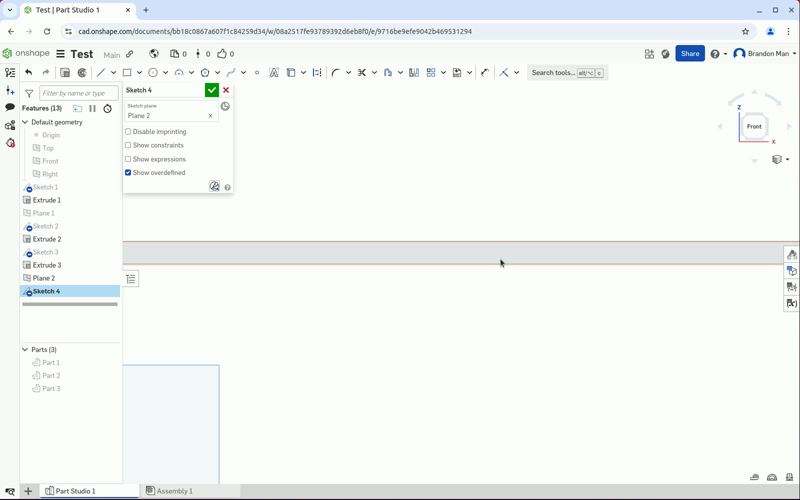
scroll(-6)
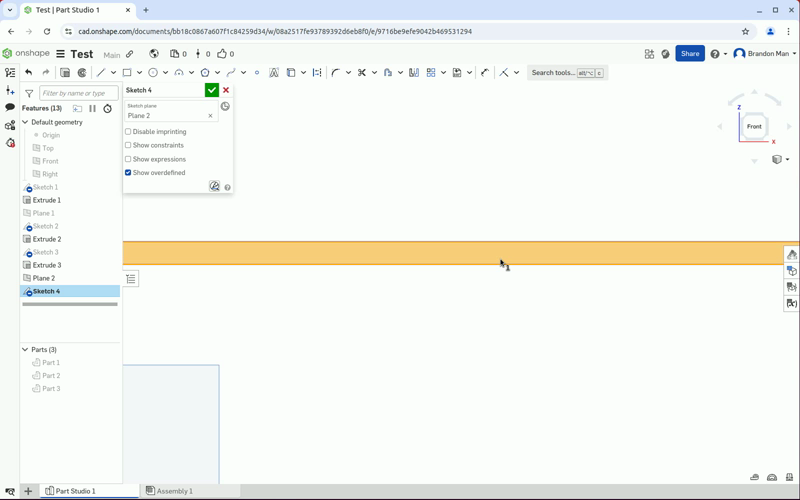
scroll(-6)
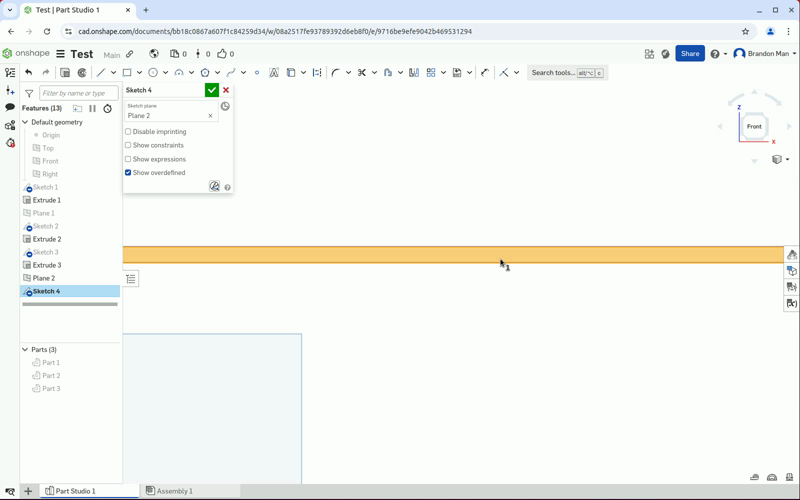
scroll(-6)
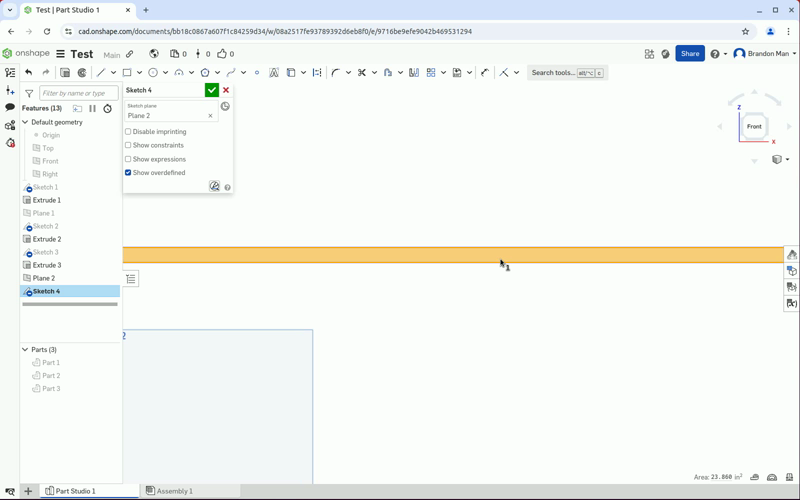
scroll(-6)
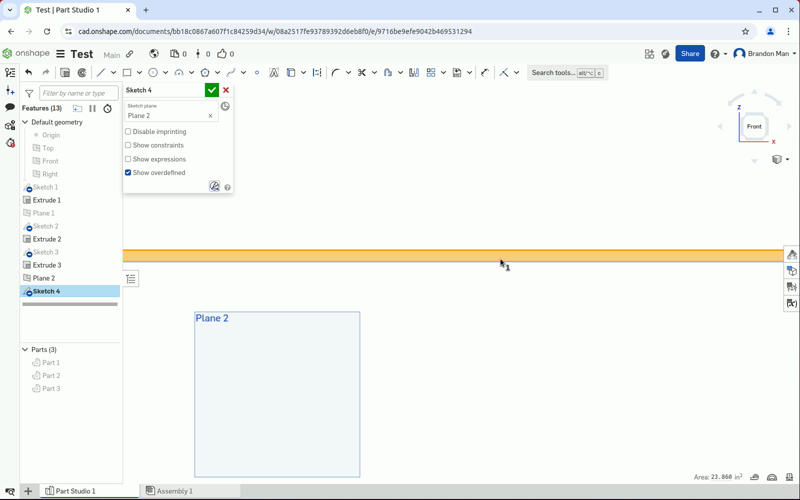
scroll(-6)
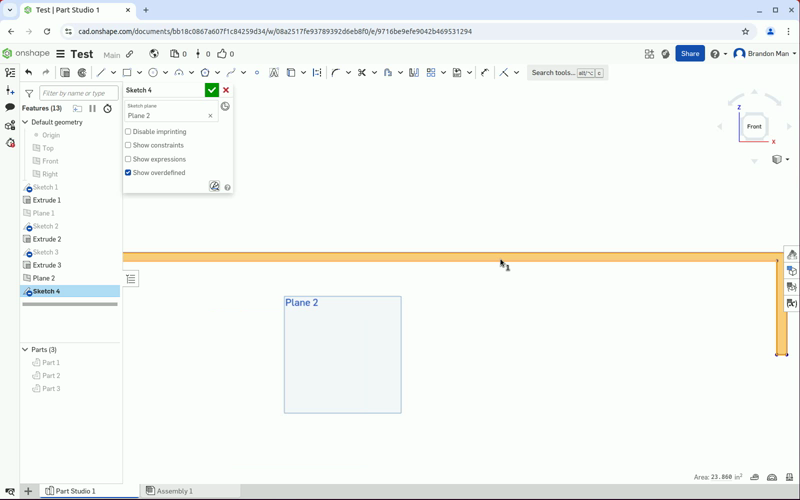
scroll(-6)
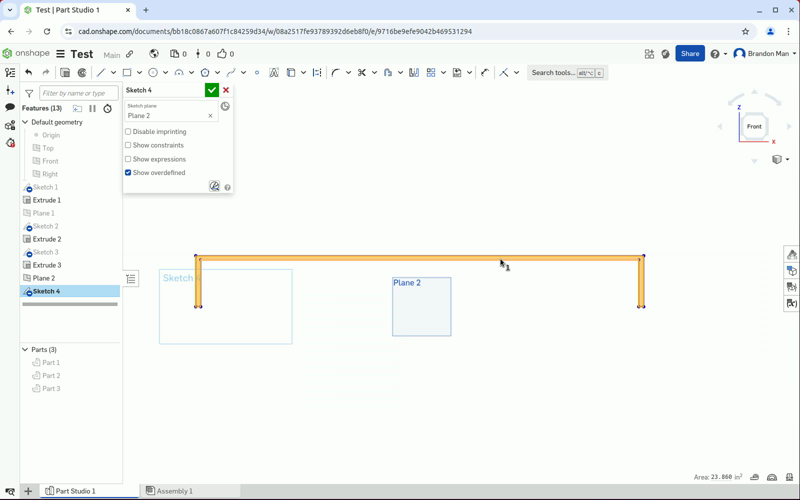
scroll(-6)
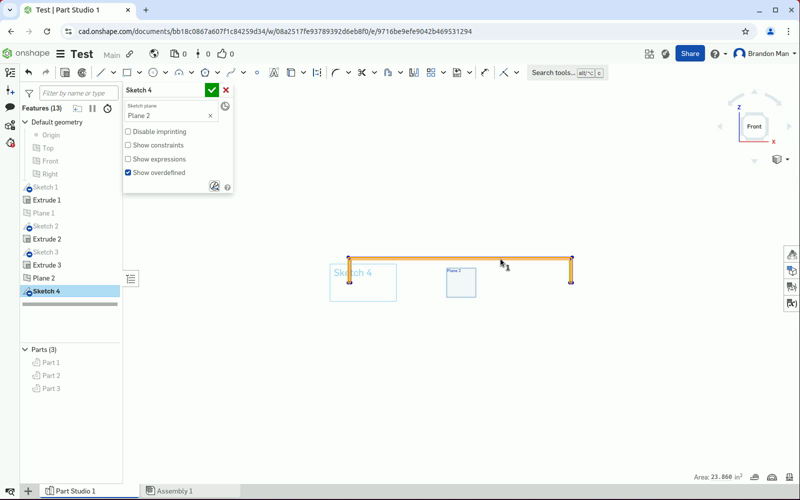
mouse_move(73, 352)
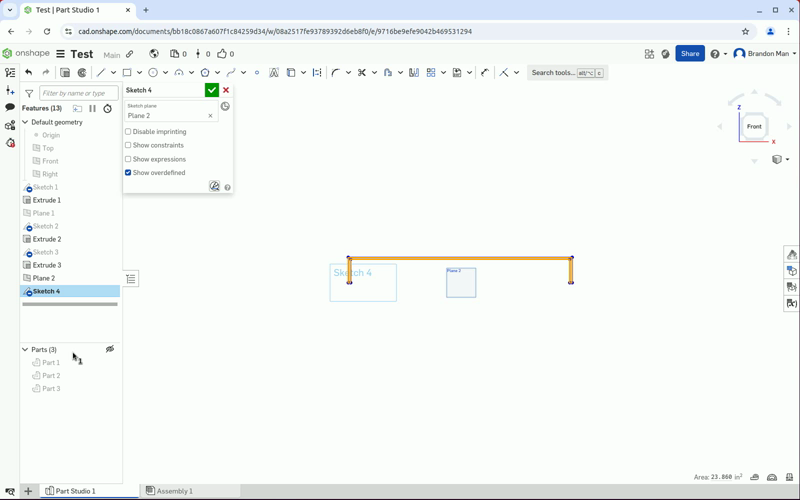
key(shift+y)
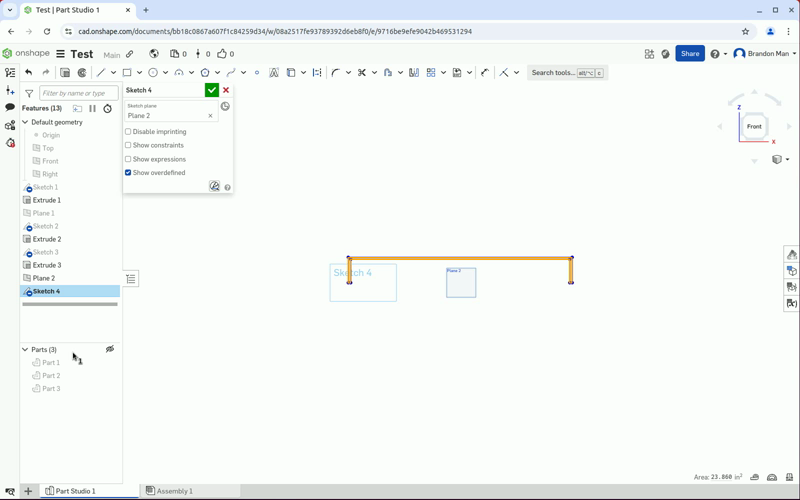
key(shift+e)
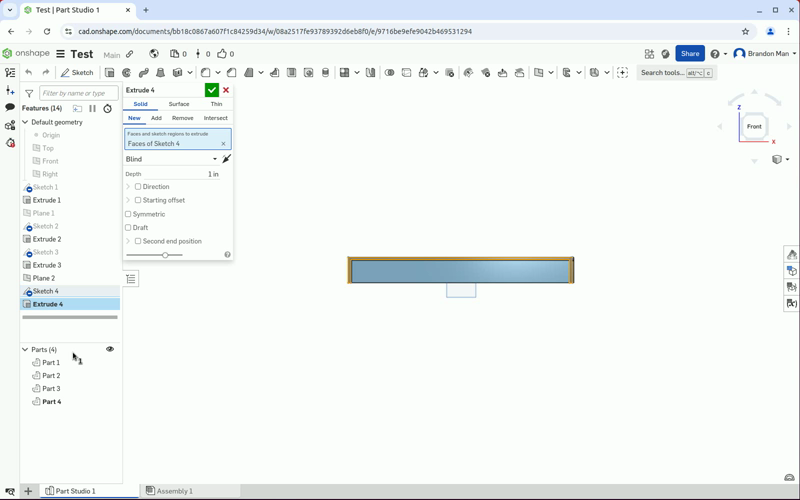
mouse_move(143, 106)
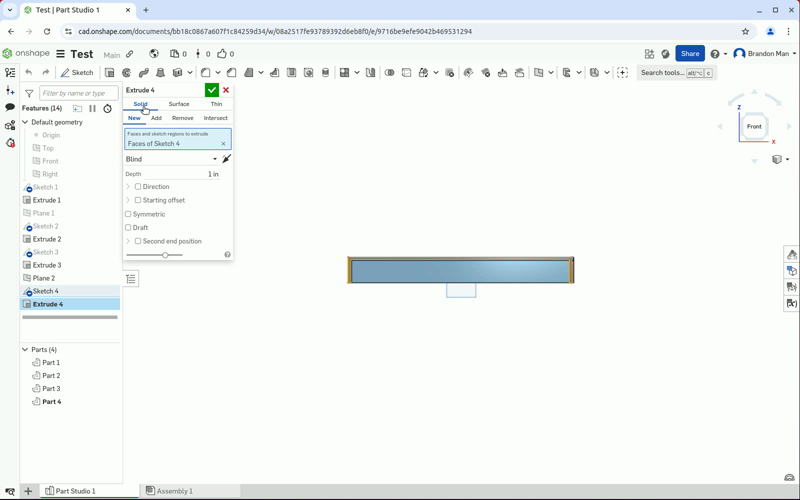
click(143, 106)
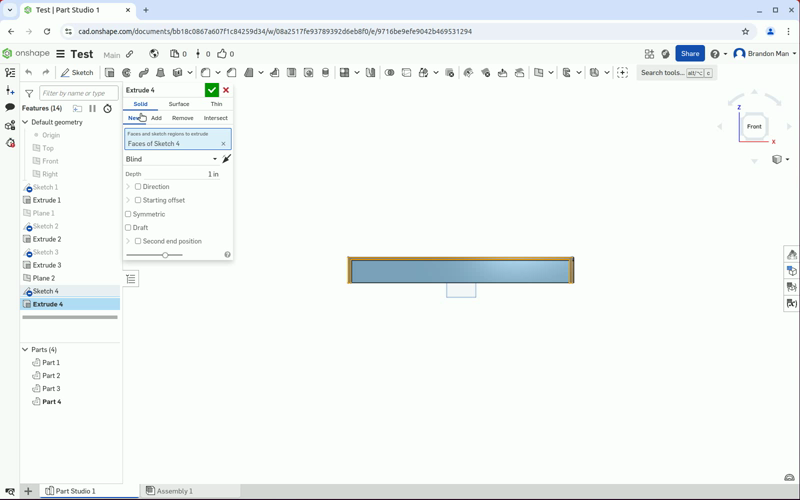
mouse_move(137, 120)
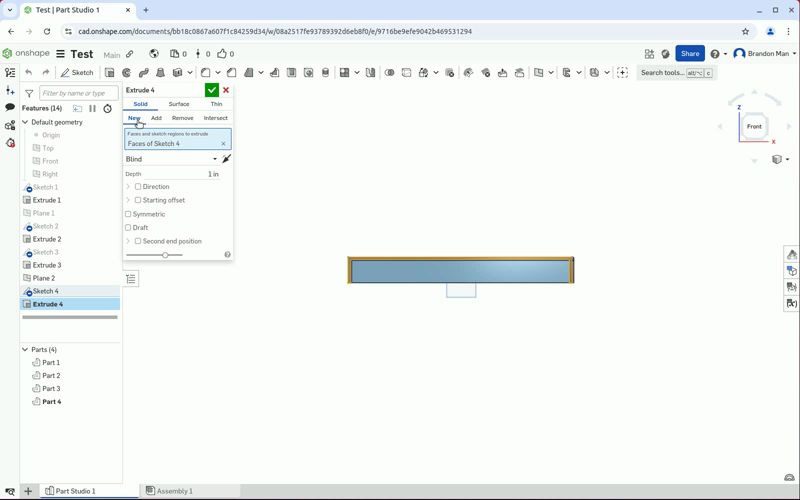
click(137, 120)
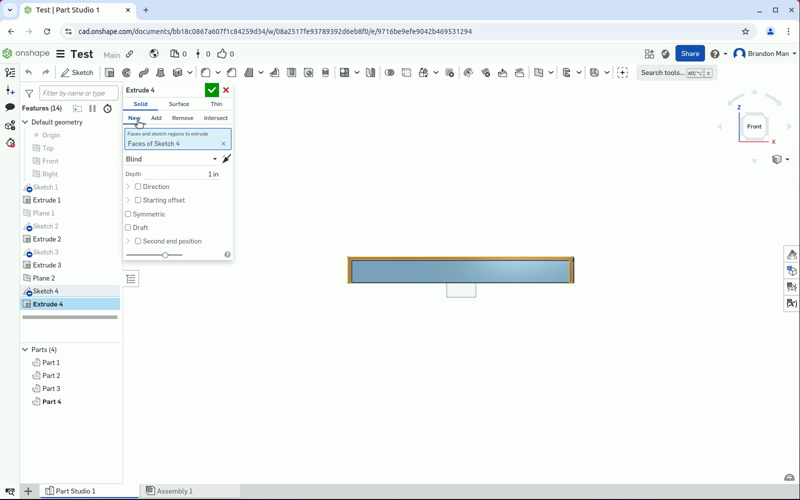
key(tab, 4)
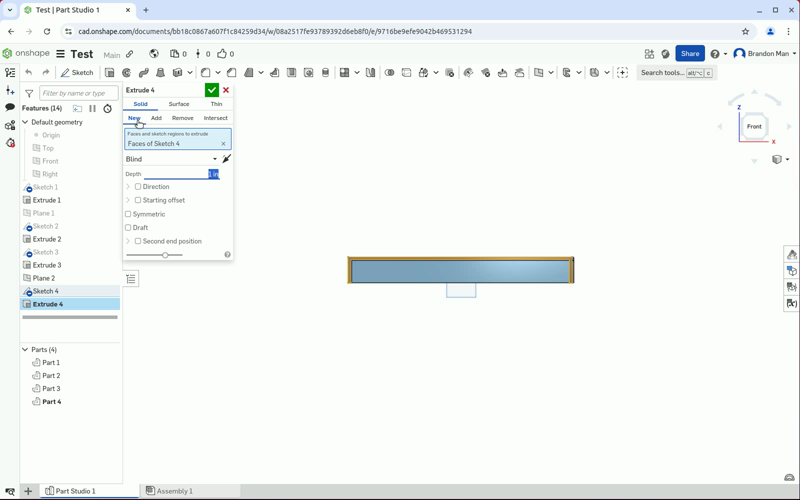
text(0.722)
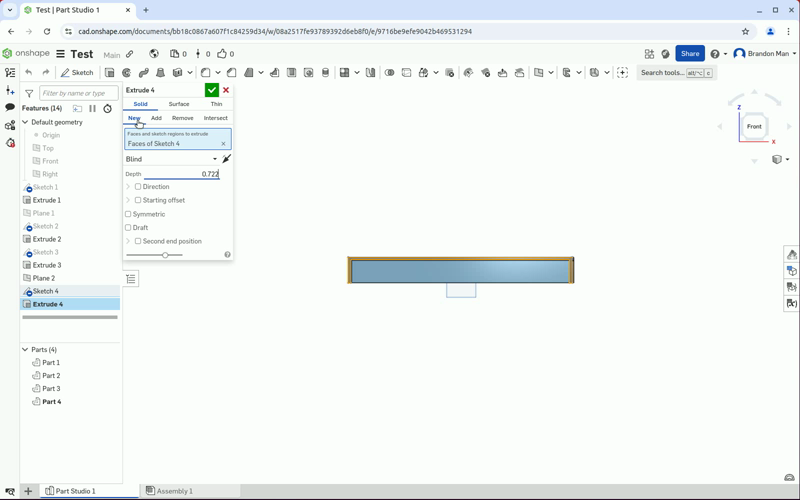
key(enter)
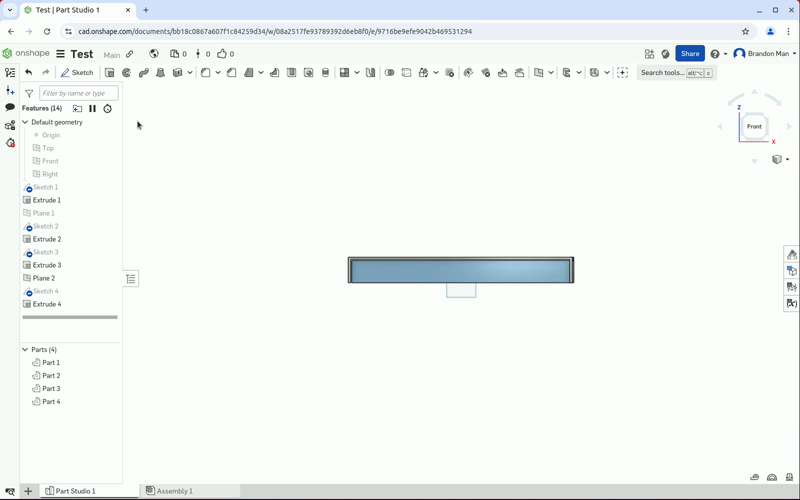
key(shift+h)
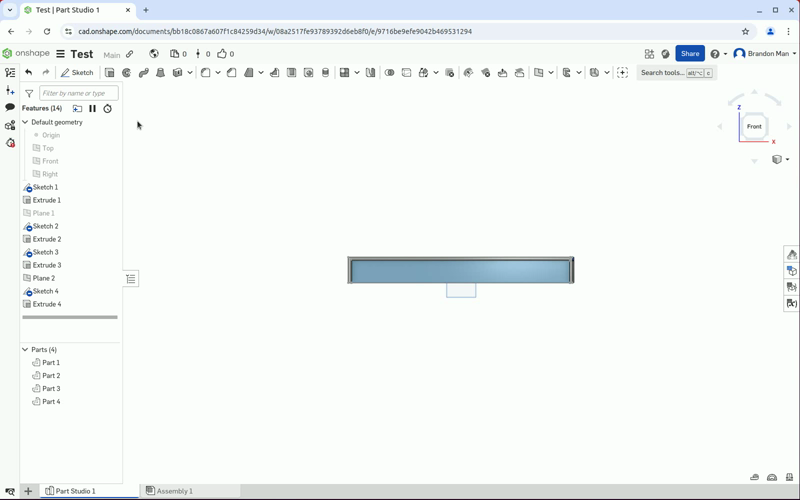
key(shift+h)
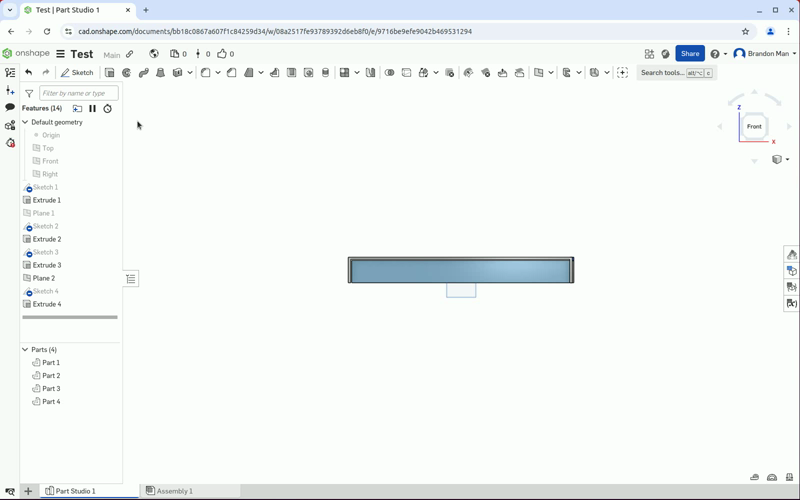
mouse_move(73, 189)
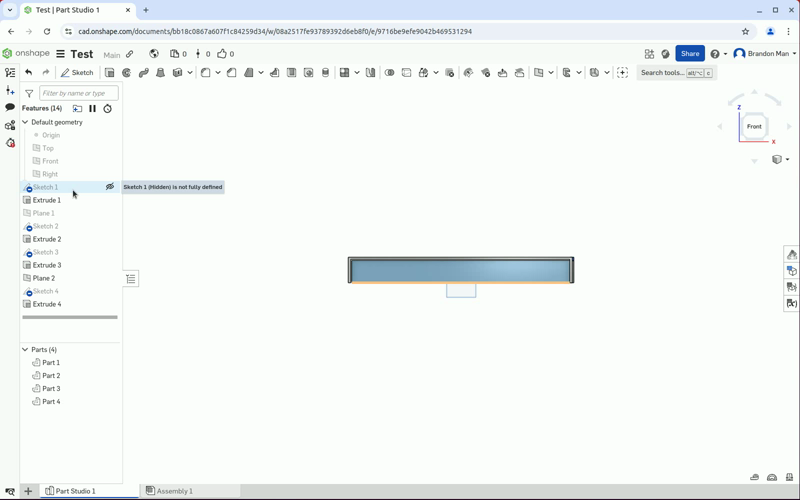
click(73, 189)
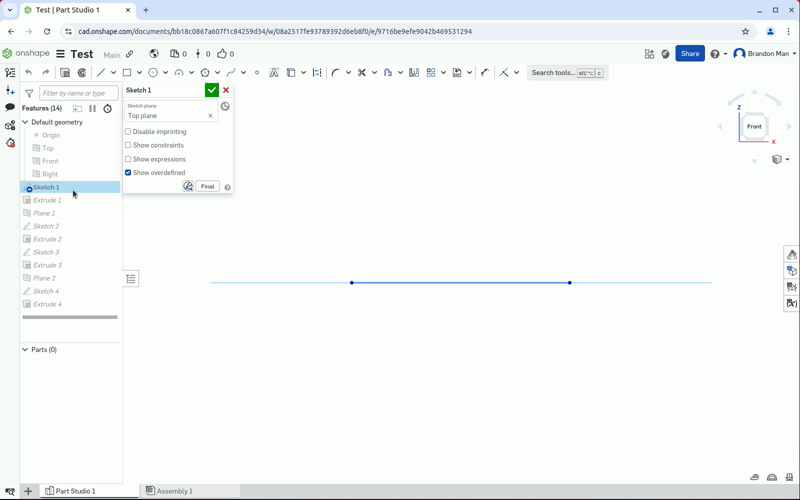
mouse_move(229, 92)
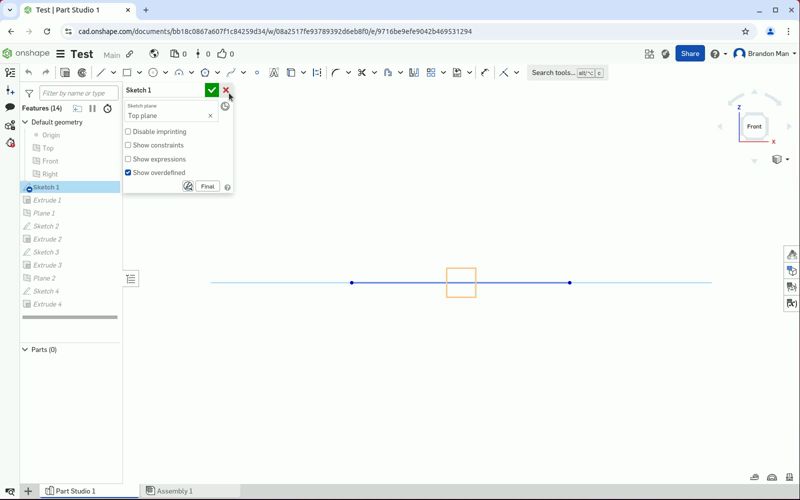
click(229, 92)
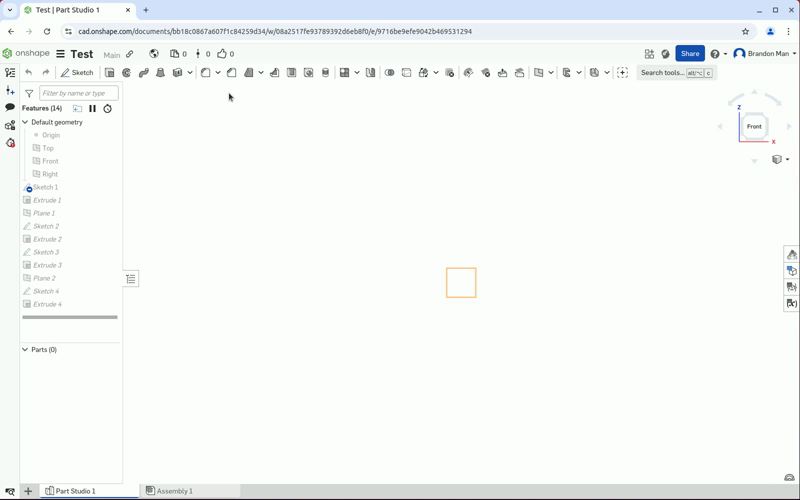
key(shift+s)
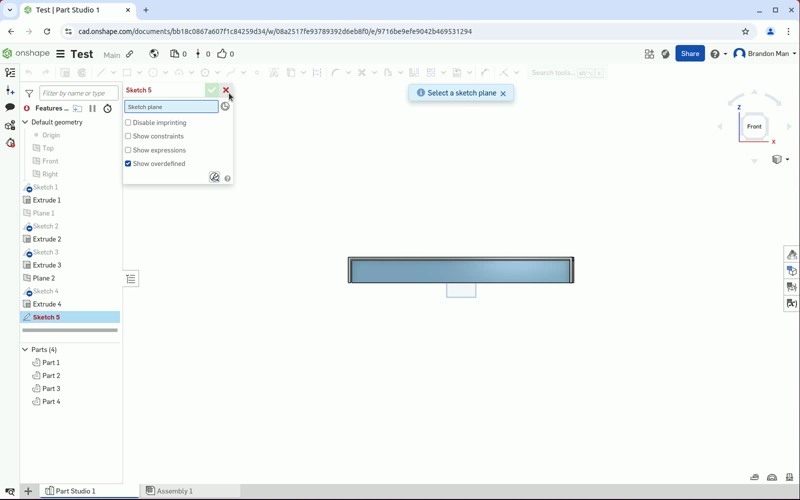
mouse_move(73, 280)
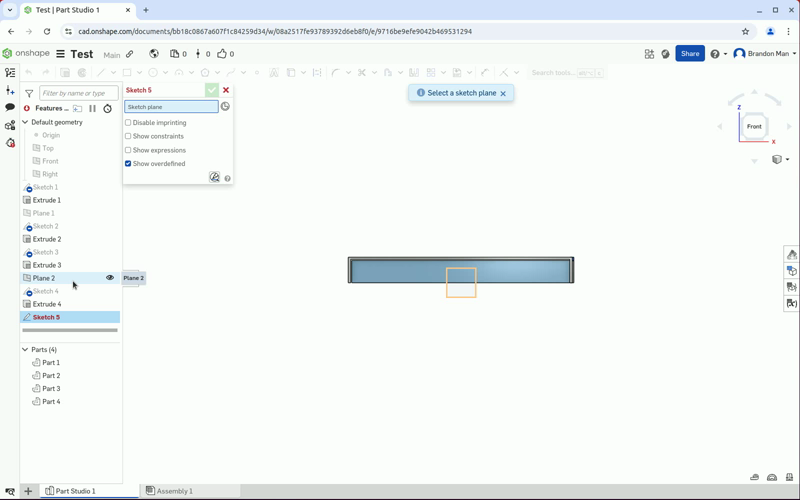
click(73, 280)
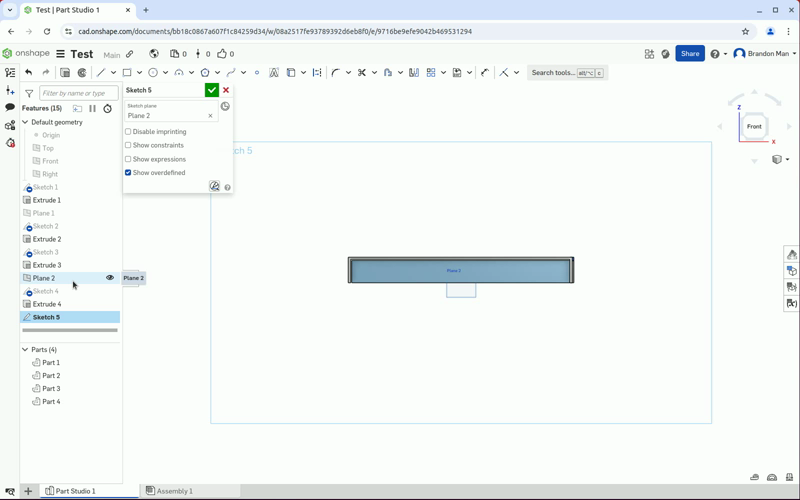
mouse_move(73, 352)
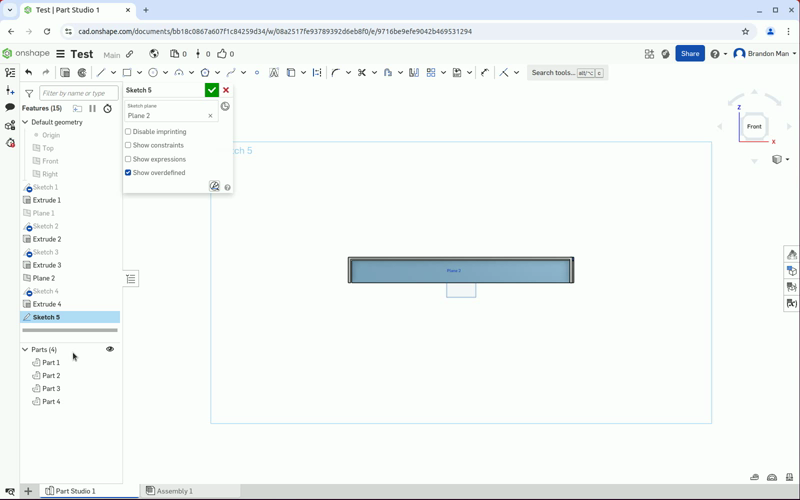
key(y)
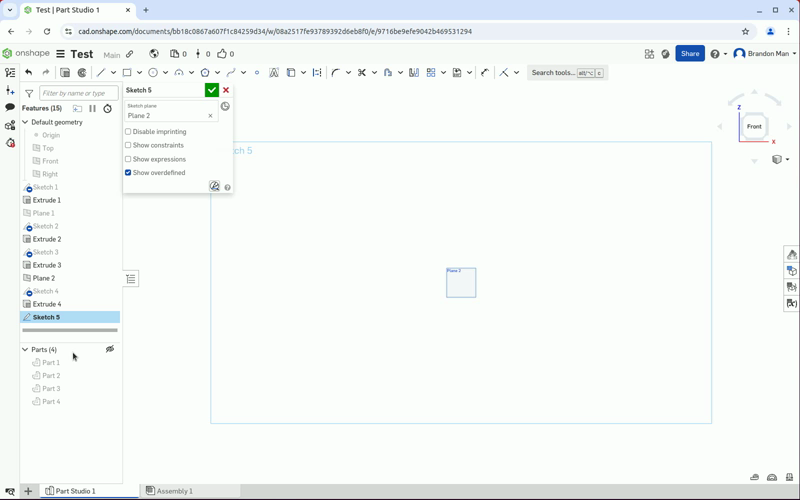
key(l)
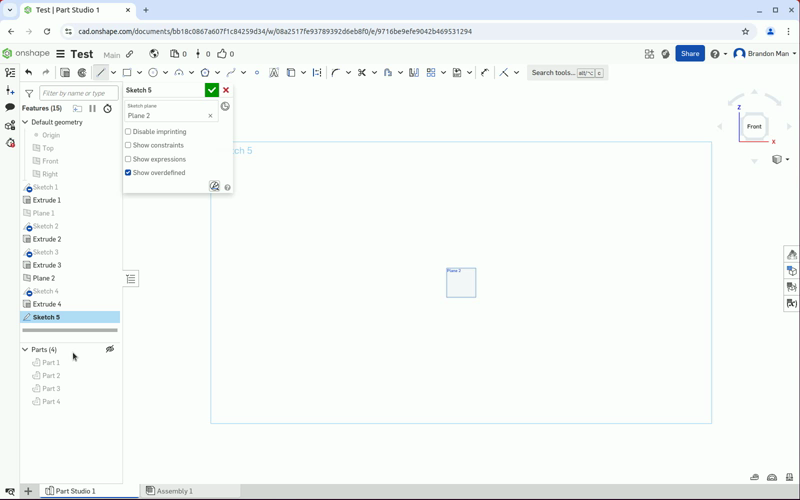
key_down(shift)
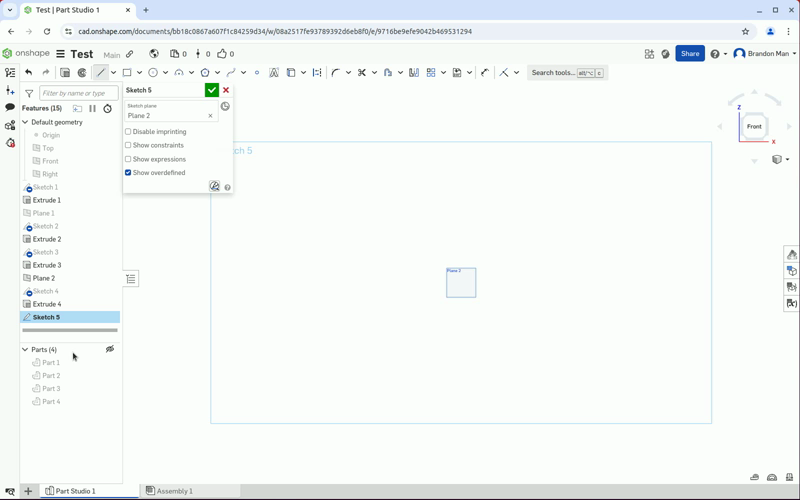
mouse_move(351, 282)
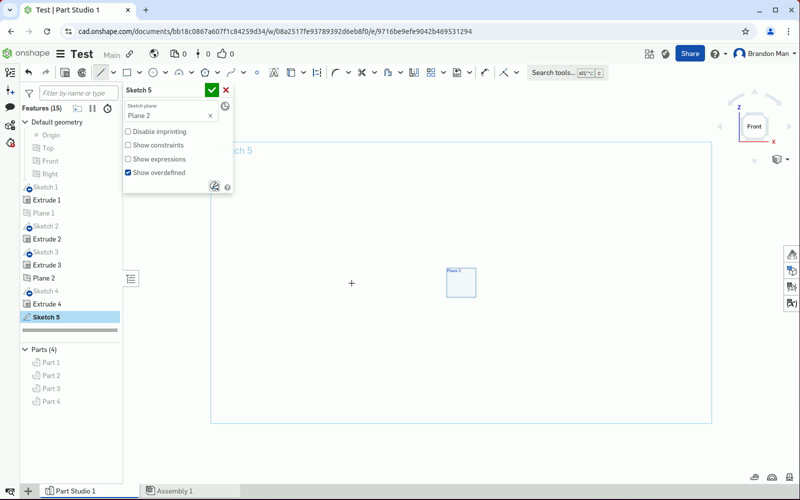
click(351, 282)
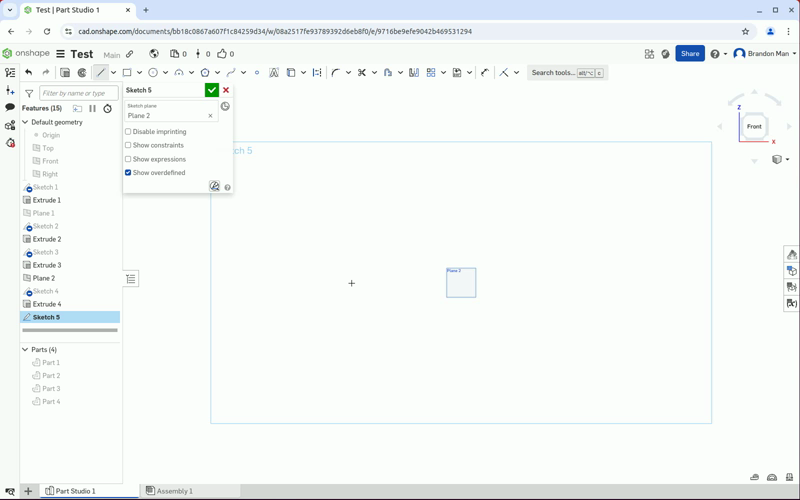
key_up(shift)
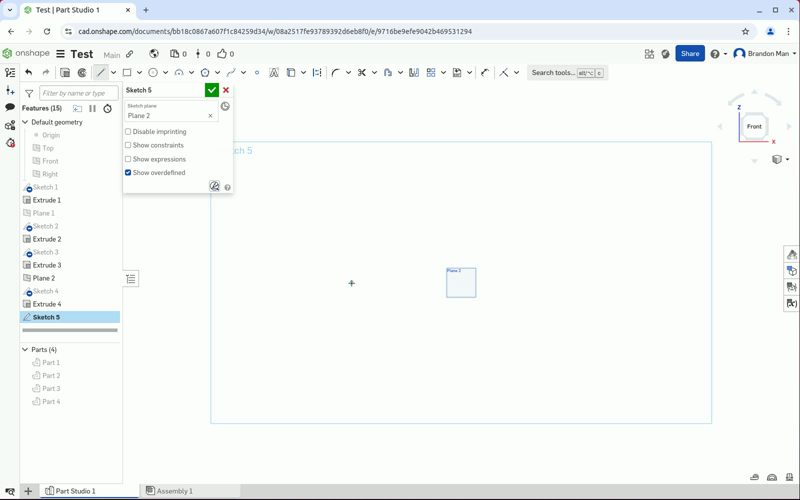
key_down(shift)
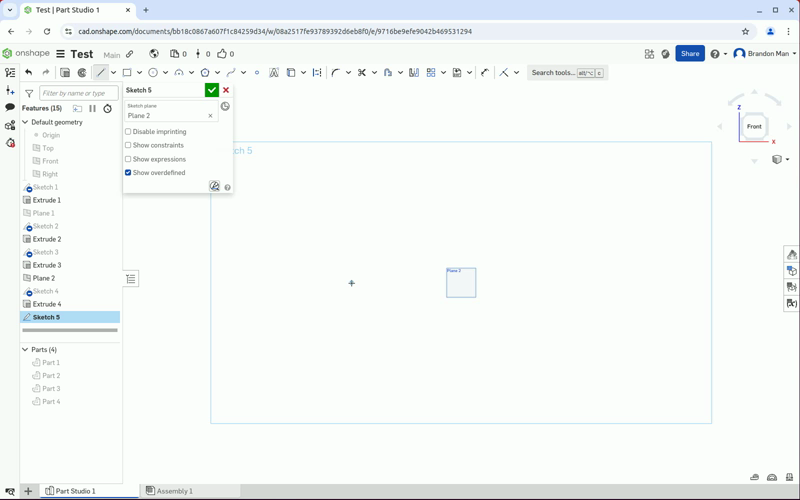
mouse_move(569, 282)
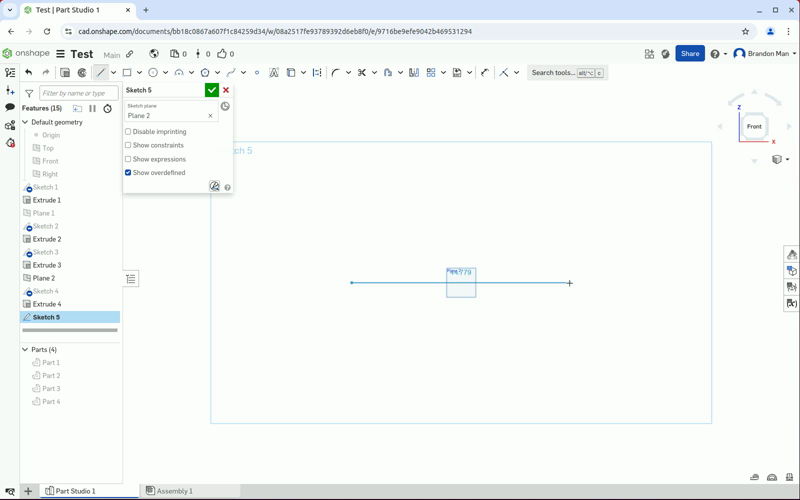
click(569, 282)
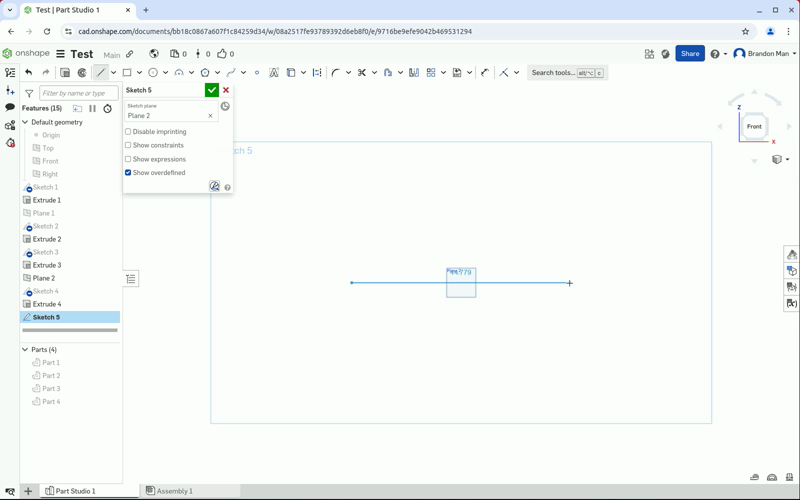
key_up(shift)
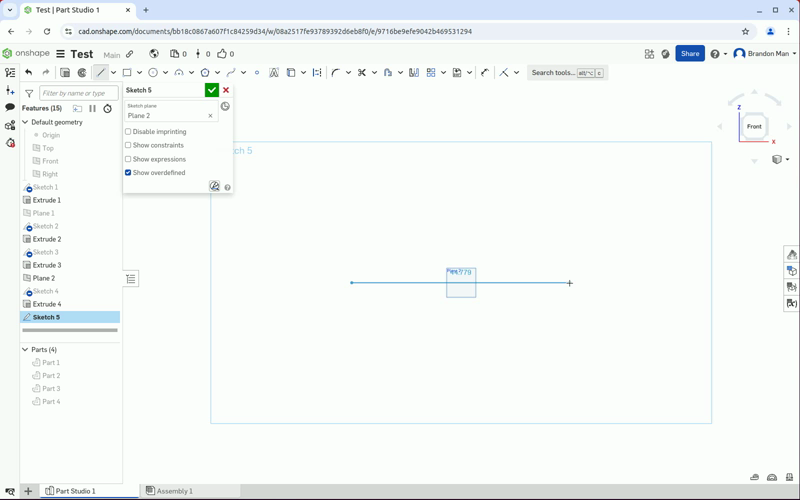
key_down(shift)
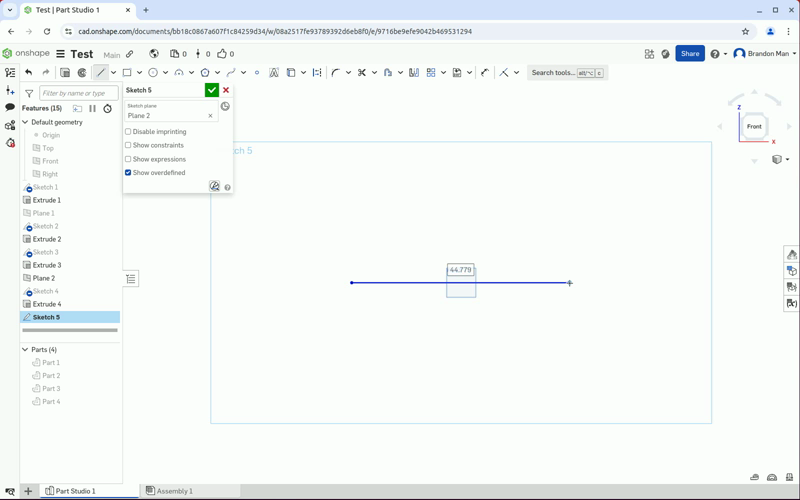
mouse_move(589, 282)
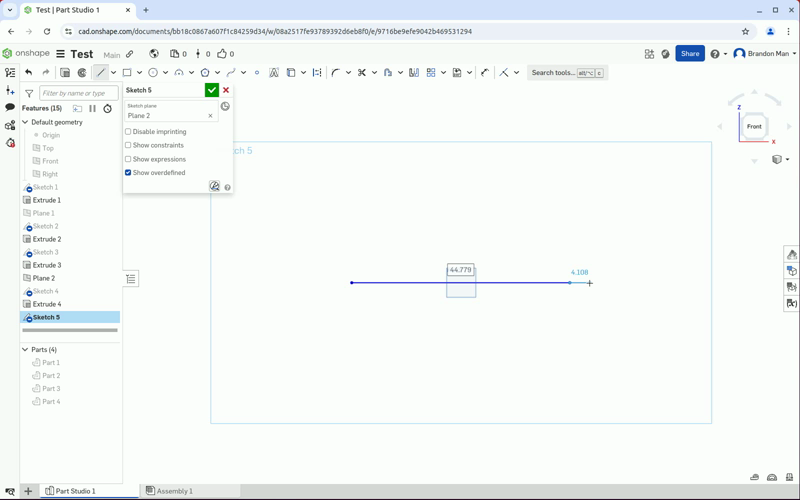
mouse_move(569, 260)
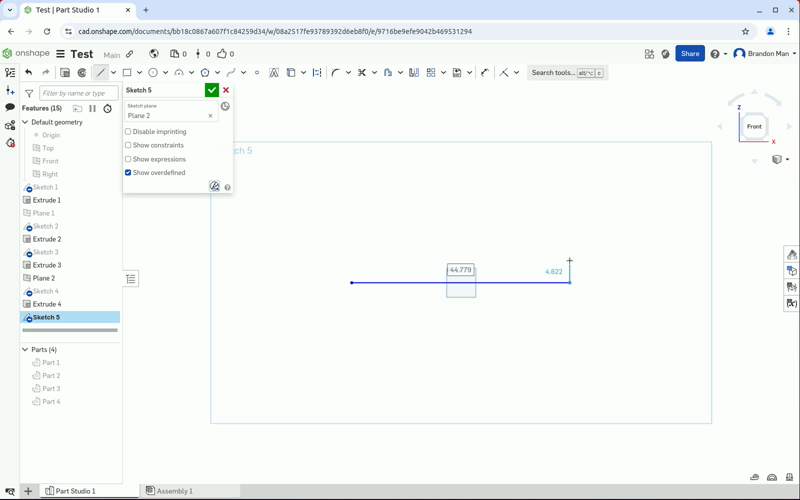
click(569, 260)
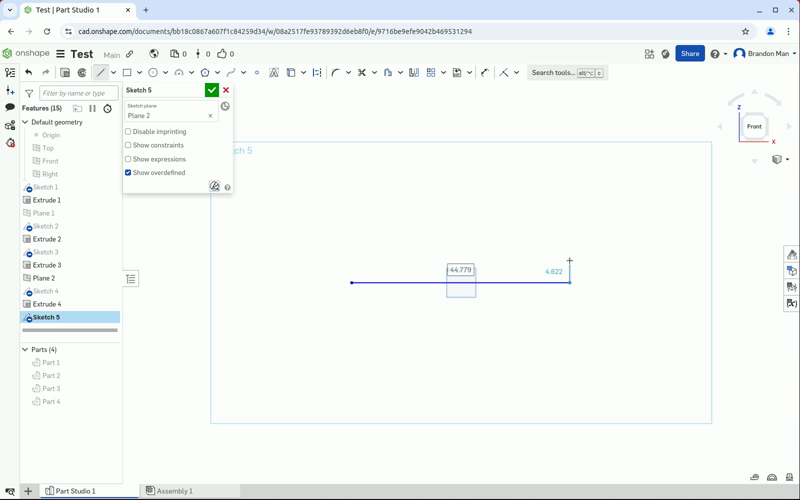
key_up(shift)
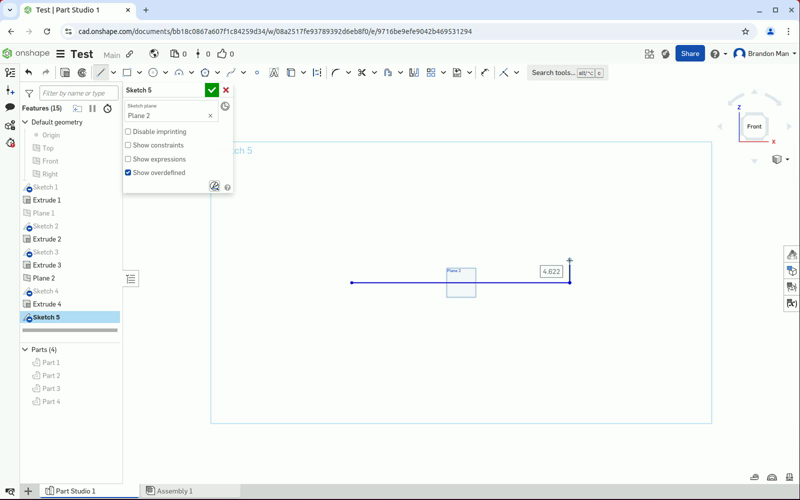
key_down(shift)
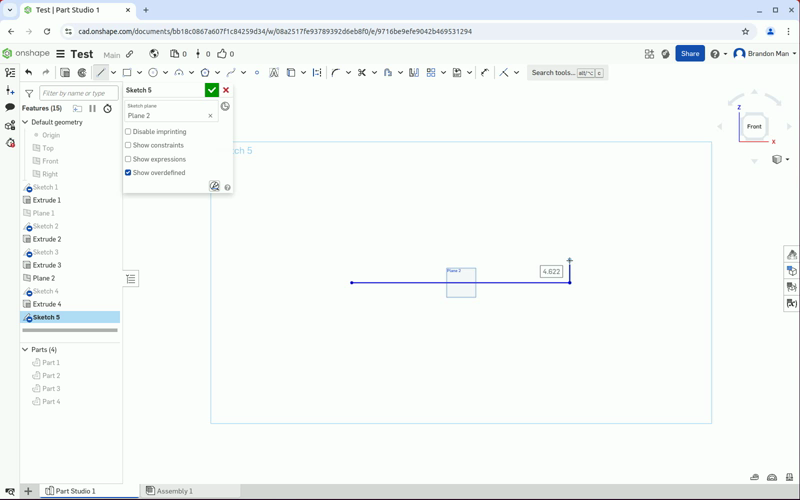
mouse_move(351, 260)
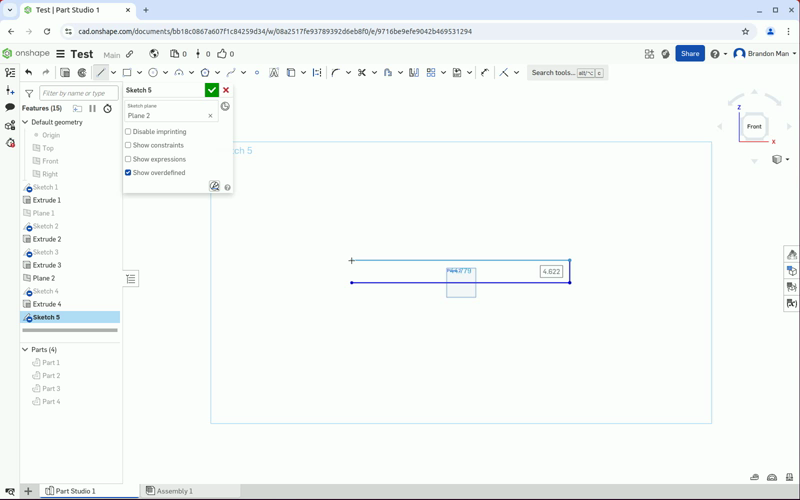
click(351, 260)
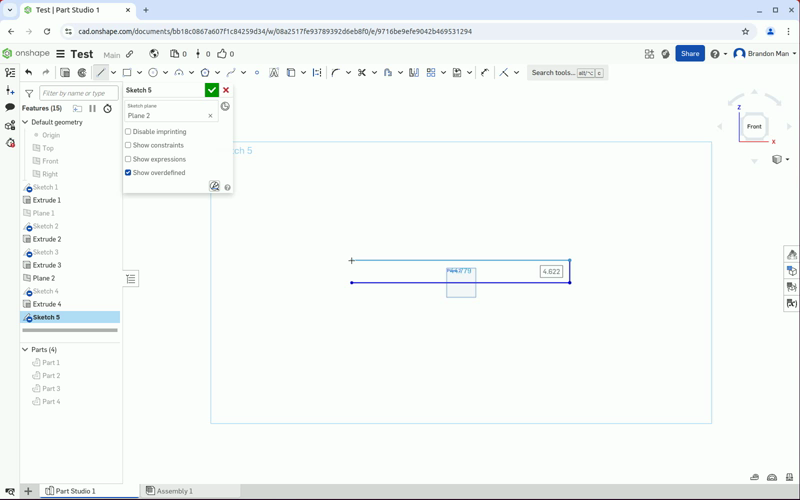
key_up(shift)
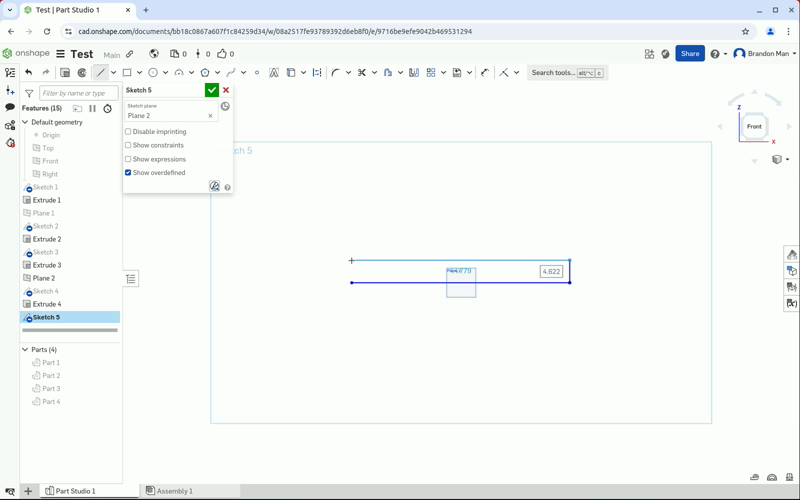
mouse_move(381, 260)
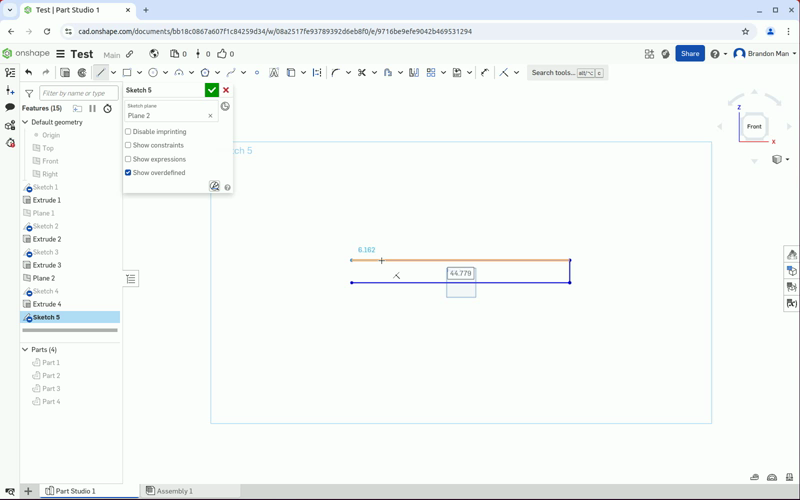
key_down(shift)
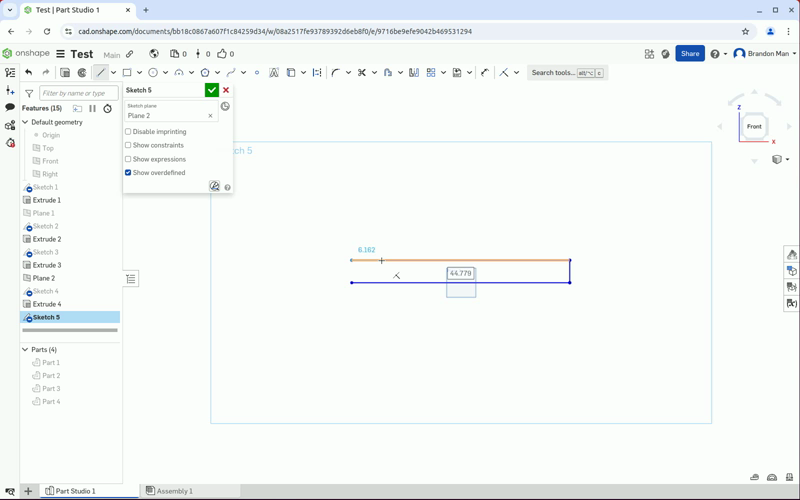
mouse_move(351, 282)
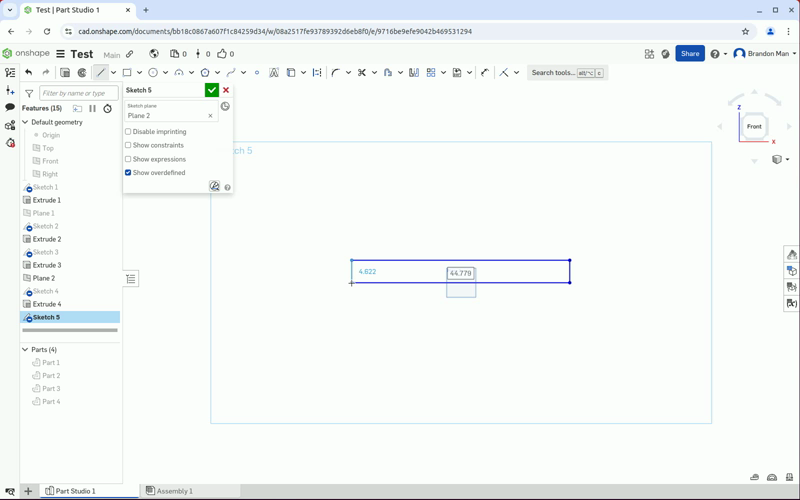
key_up(shift)
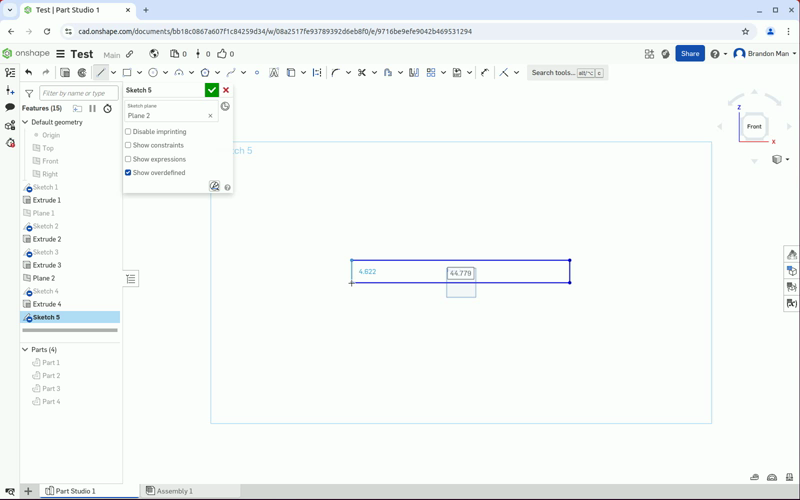
click(351, 282)
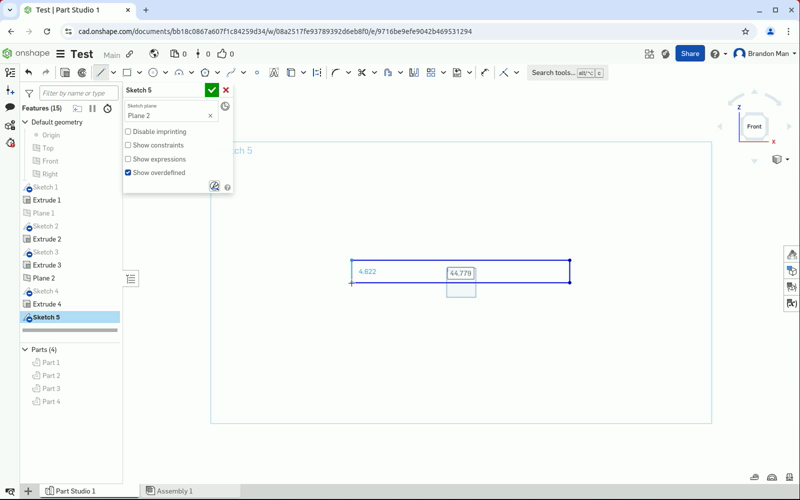
key(esc)
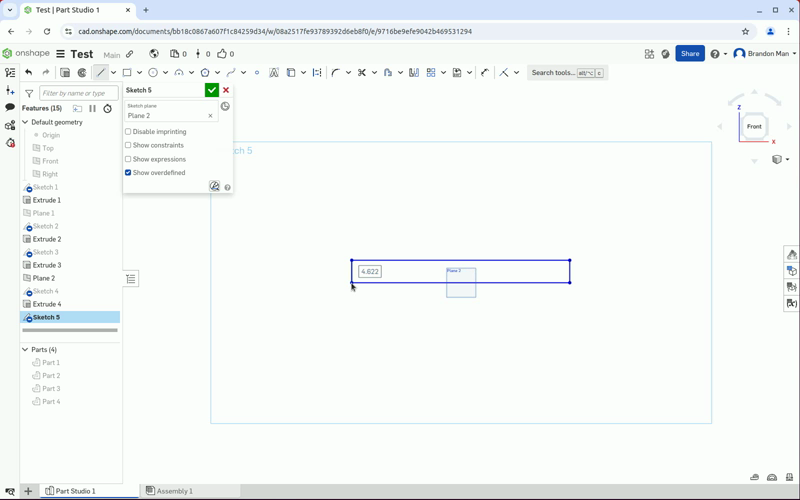
mouse_move(371, 269)
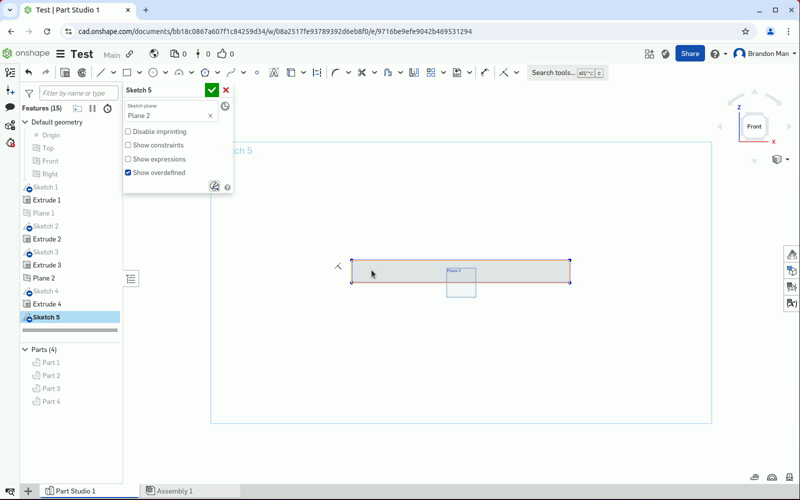
click(371, 269)
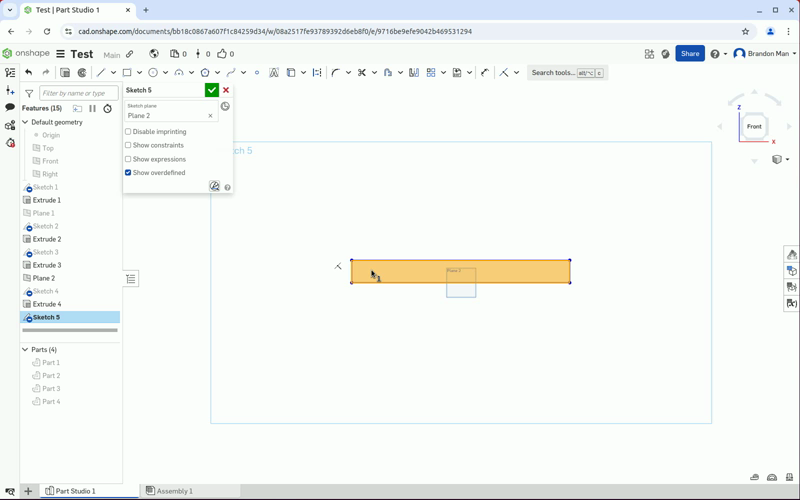
mouse_move(73, 352)
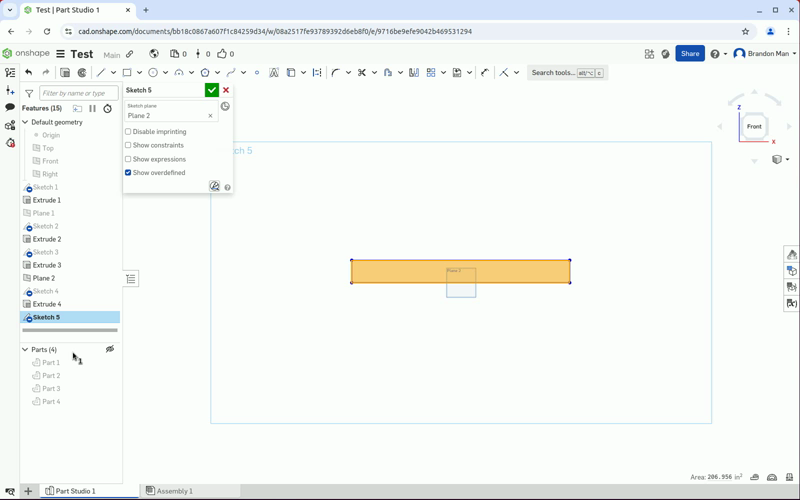
key(shift+y)
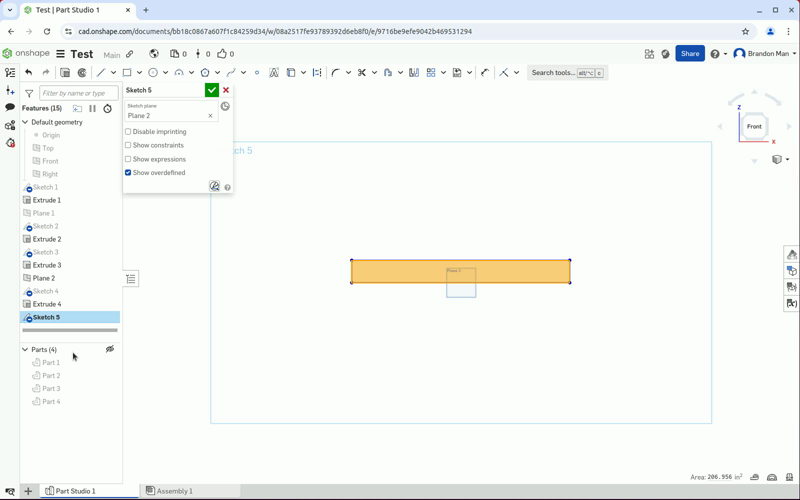
key(shift+e)
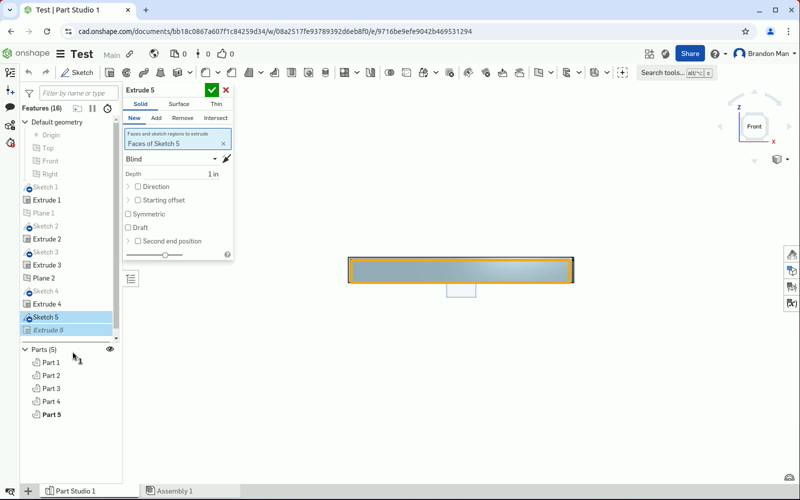
mouse_move(143, 106)
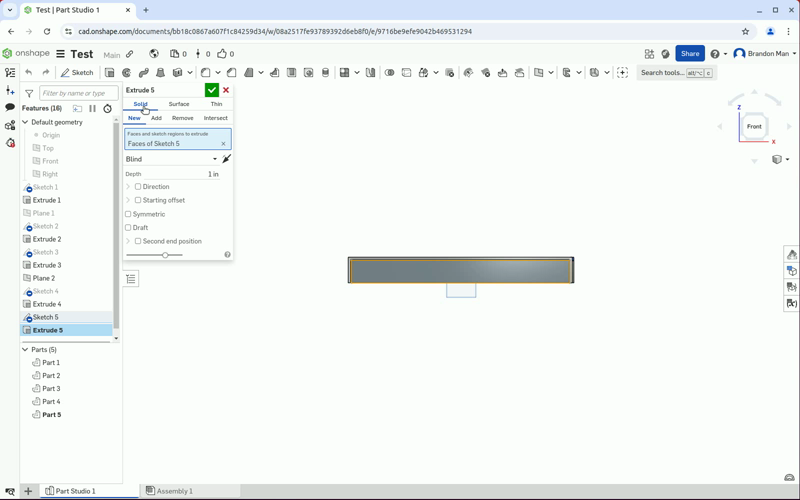
click(143, 106)
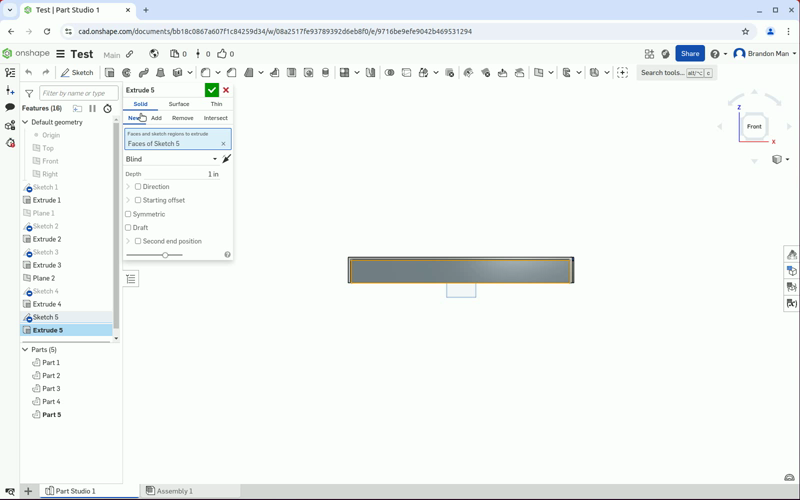
mouse_move(137, 120)
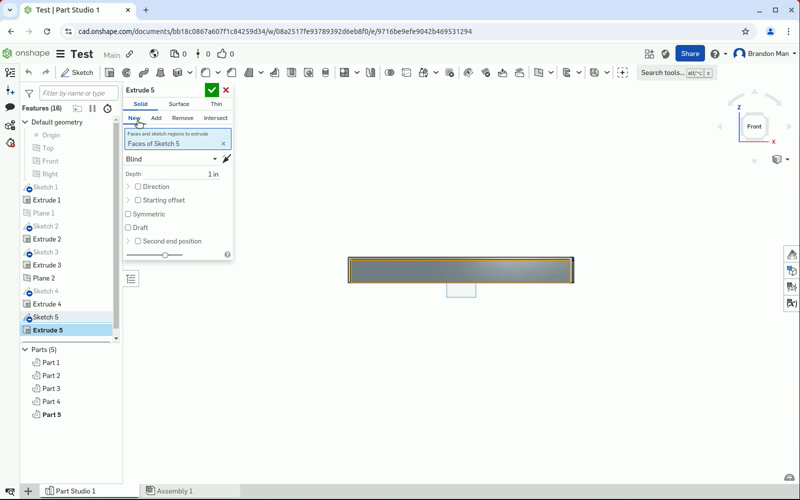
click(137, 120)
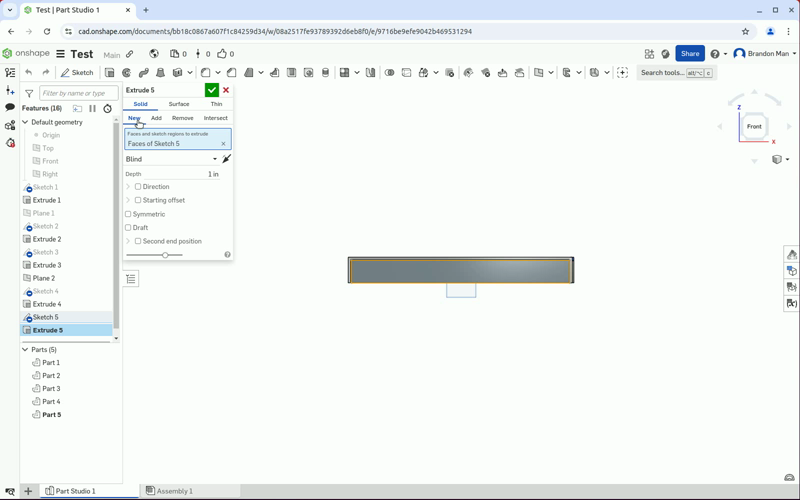
key(tab, 4)
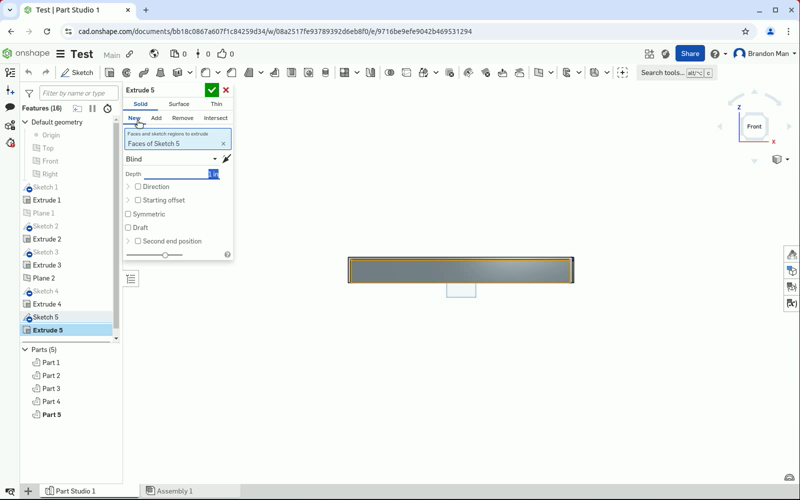
text(0.722)
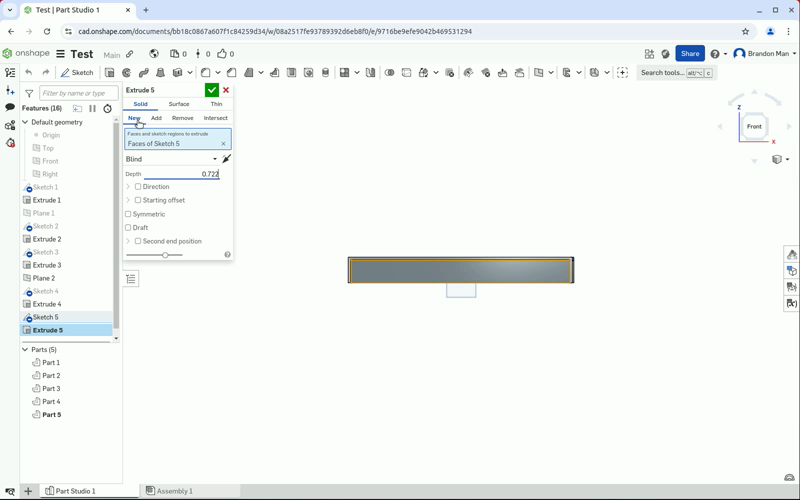
key(enter)
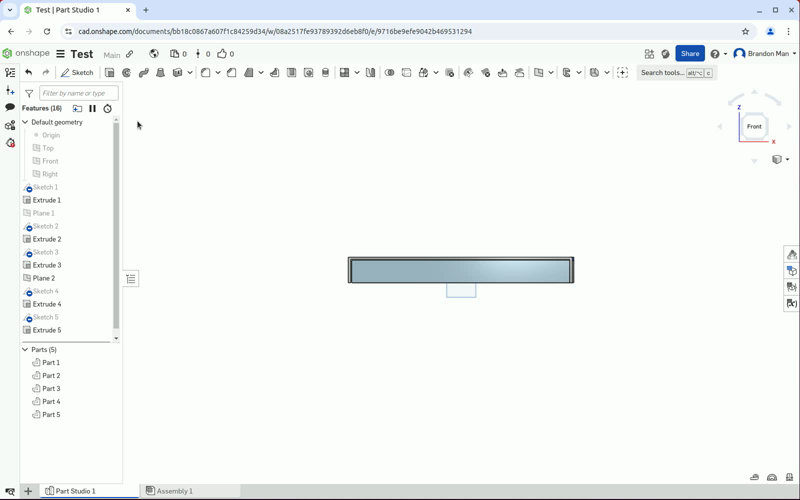
key(shift+h)
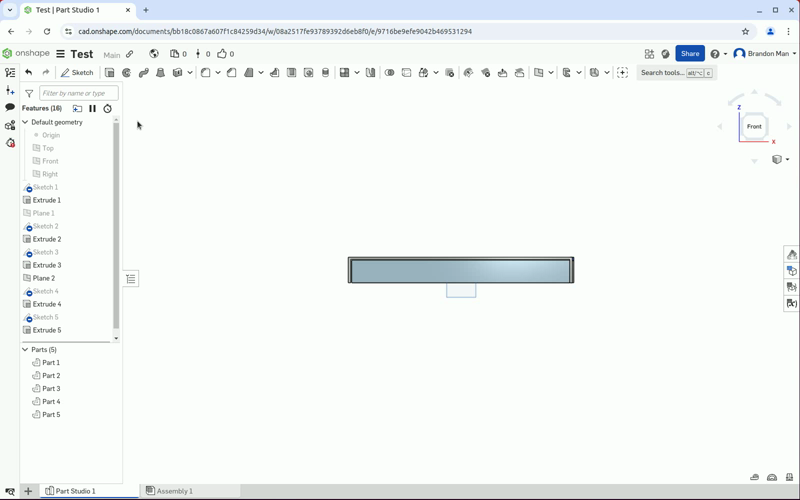
key(shift+h)
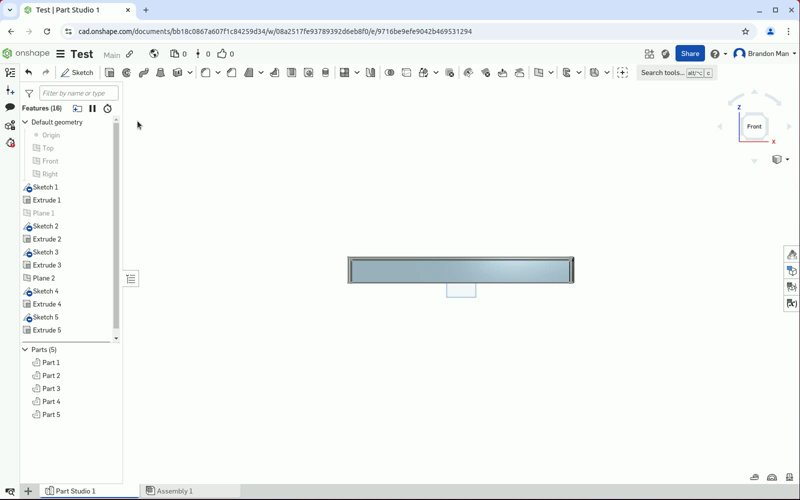
key(shift+7)
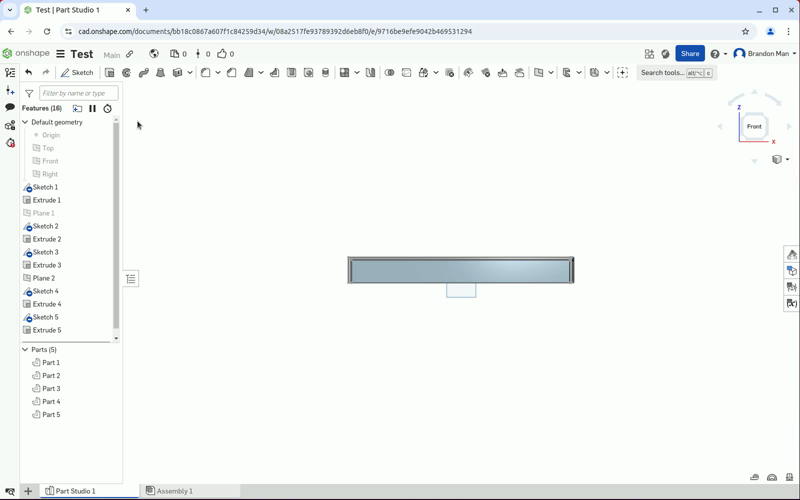
key(left, 2)
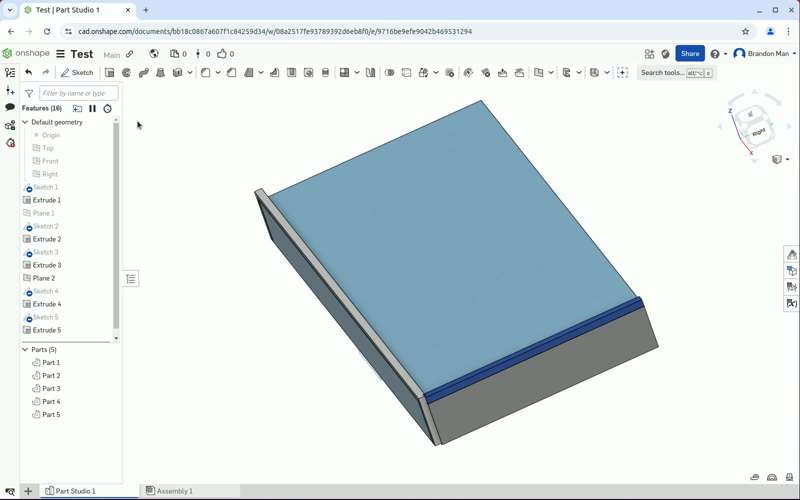
key(down, 2)
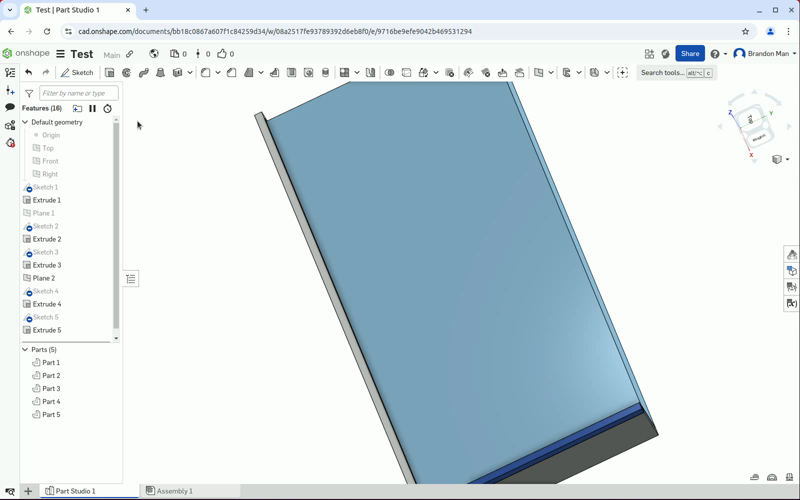
key(up, 2)
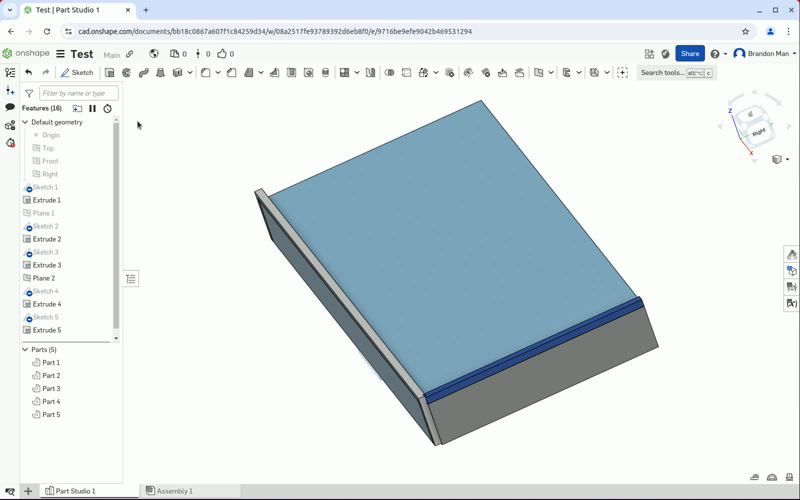
key(right, 2)
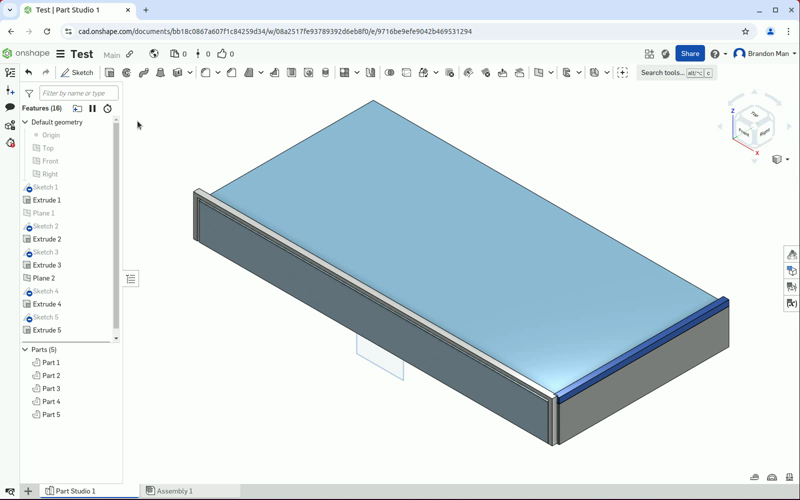
mouse_move(69, 189)
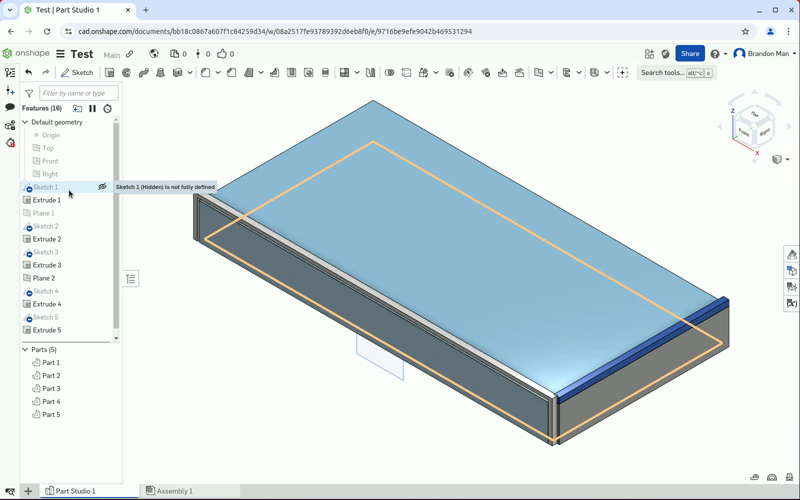
click(69, 189)